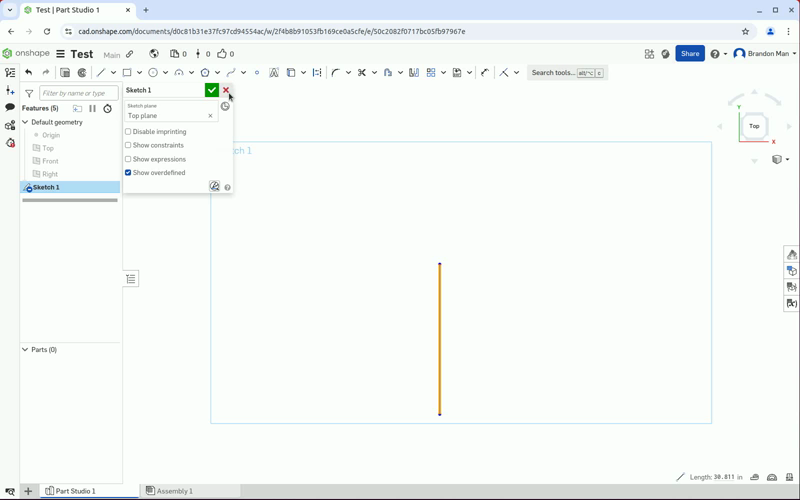
key(shift+h)
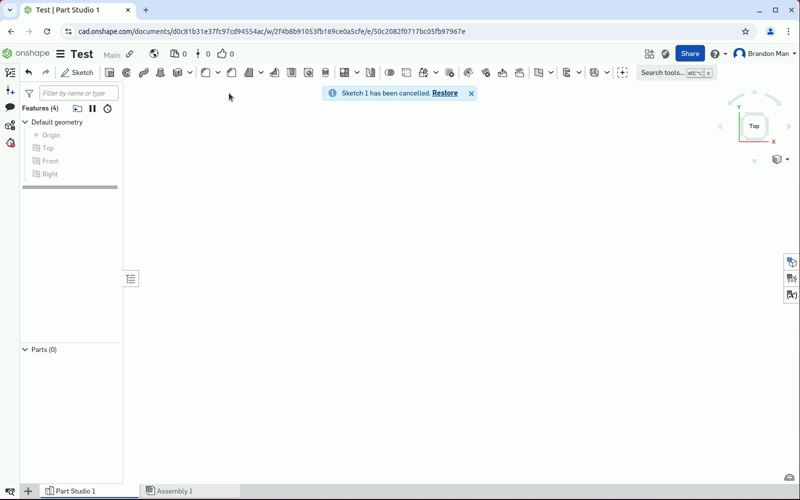
mouse_move(73, 352)
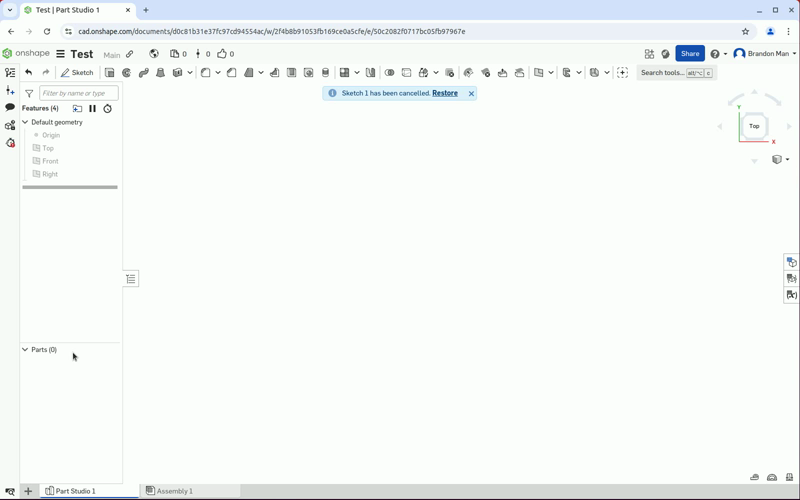
key(y)
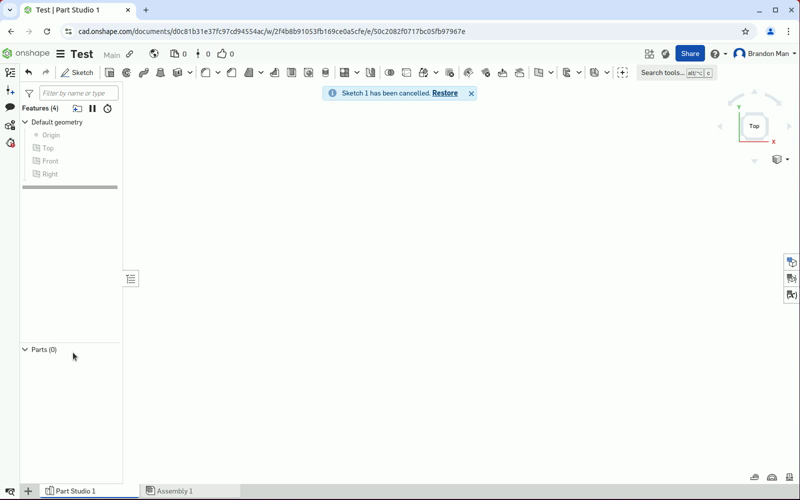
key(shift+p)
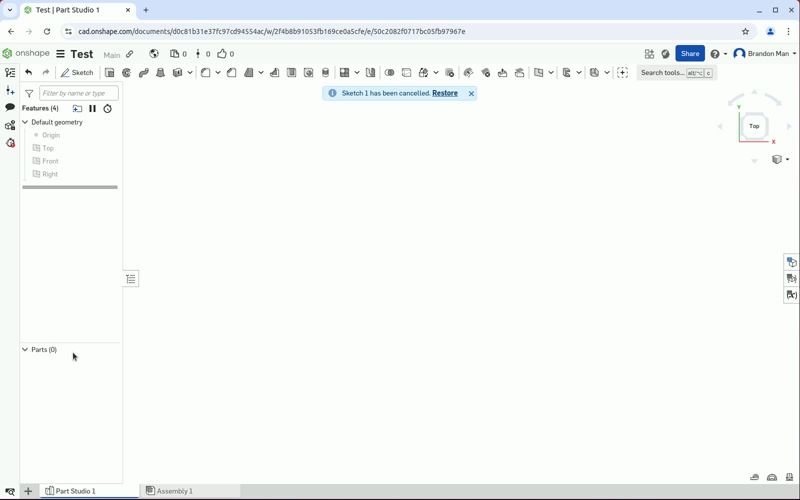
key(space)
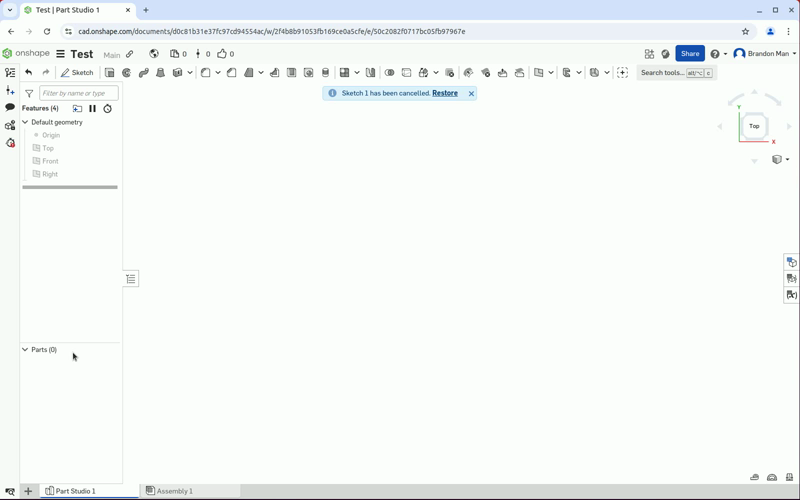
key_down(shift)
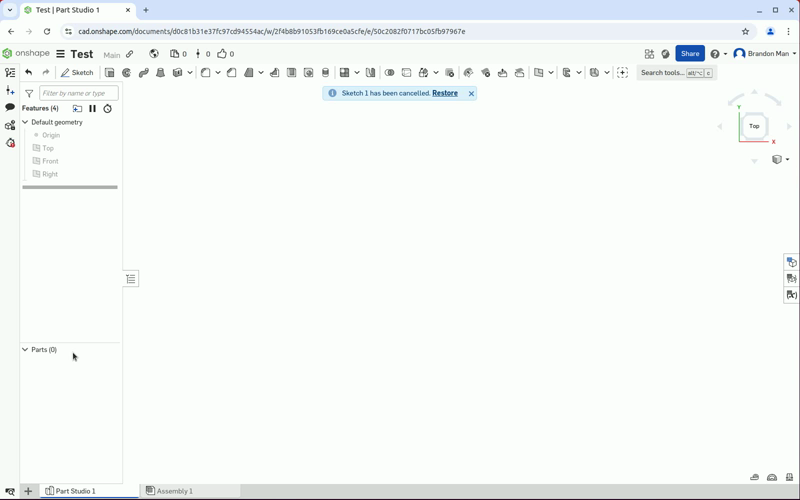
key(up)
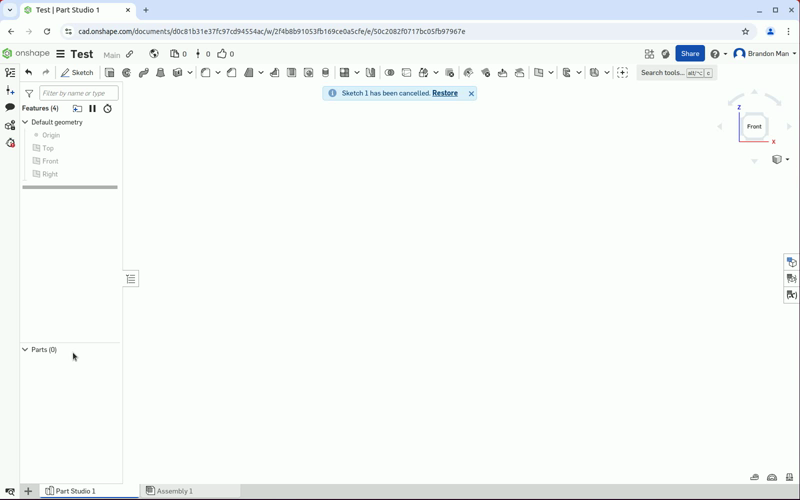
key_up(shift)
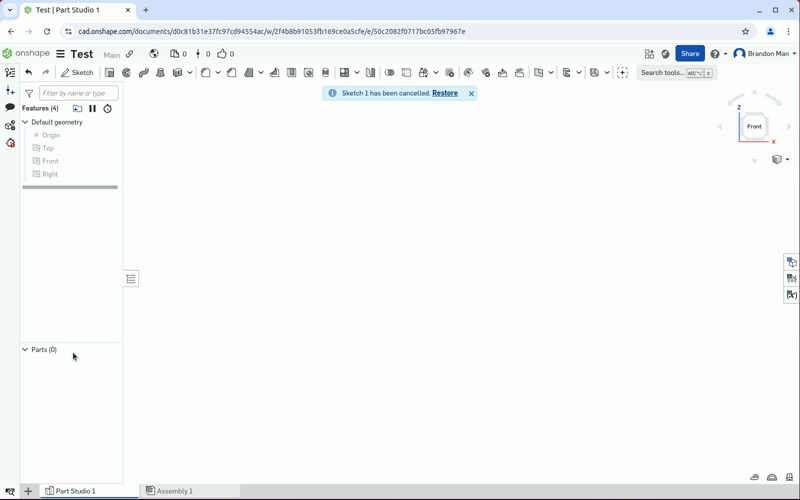
key(space)
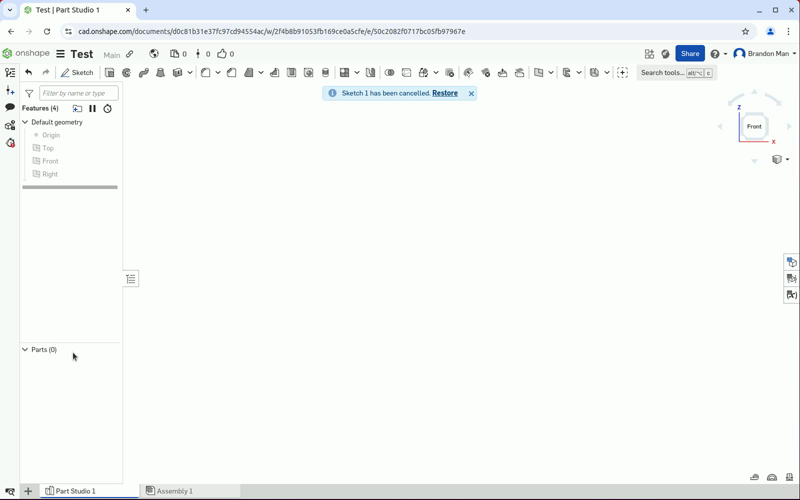
key_down(shift)
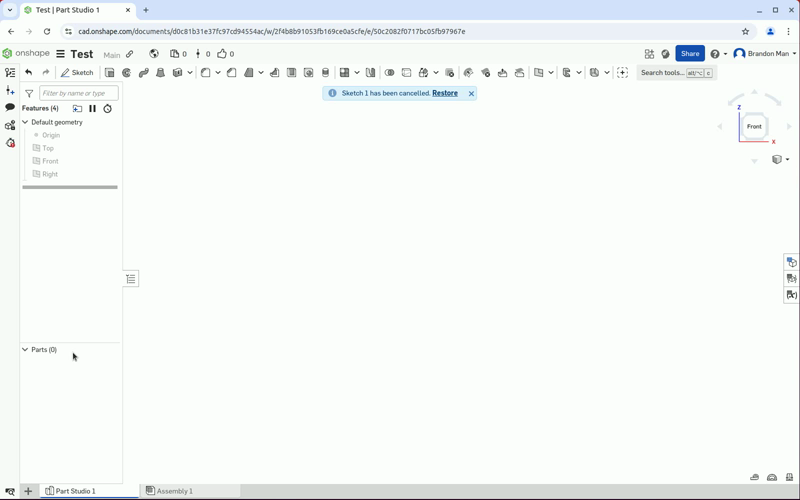
key(left)
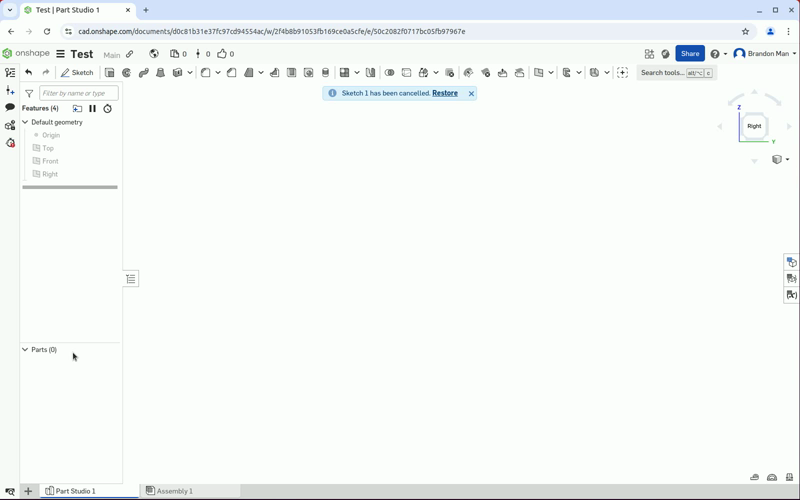
key_up(shift)
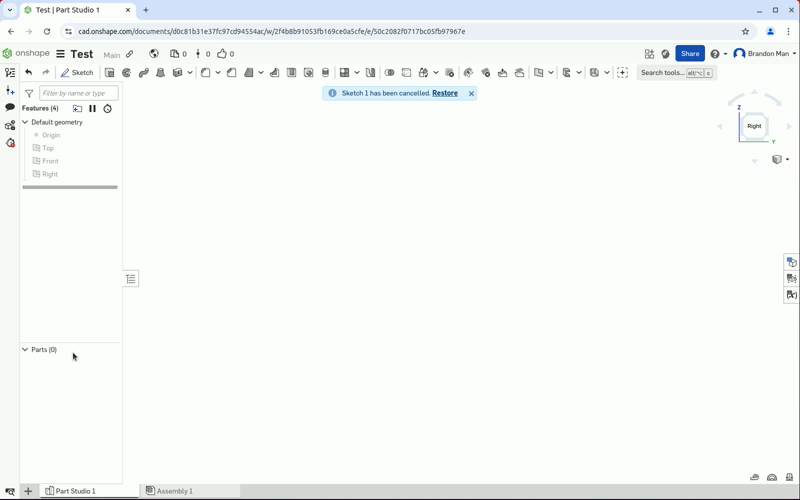
mouse_move(73, 352)
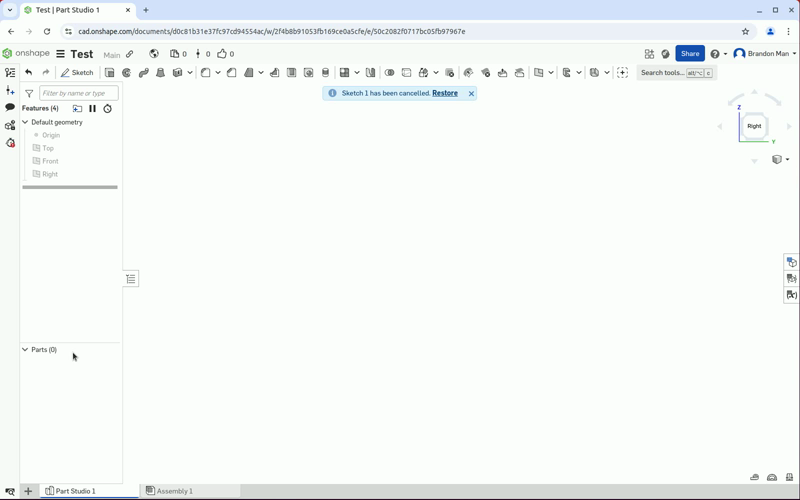
key(shift+y)
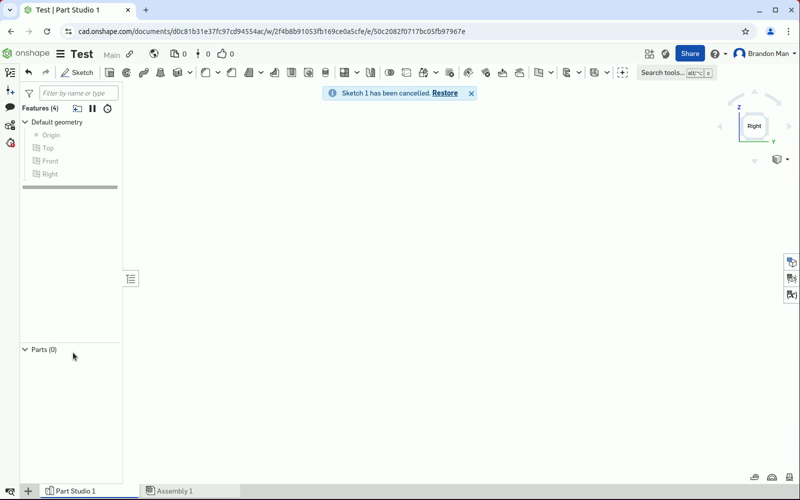
key(shift+s)
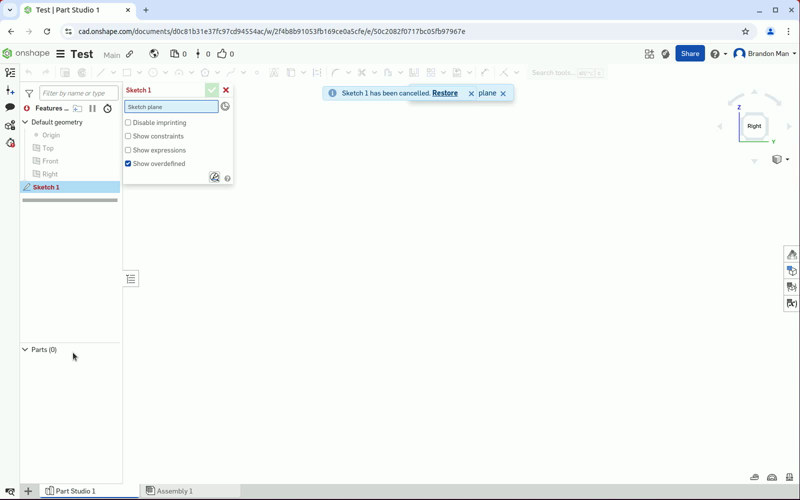
mouse_move(73, 176)
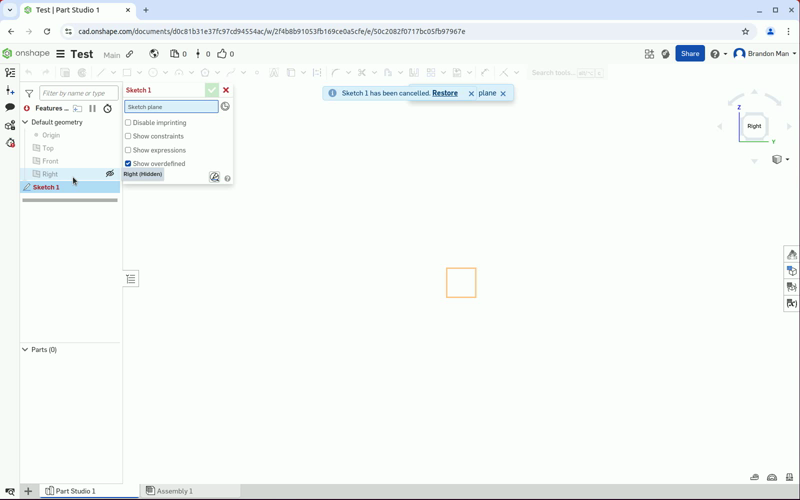
click(73, 176)
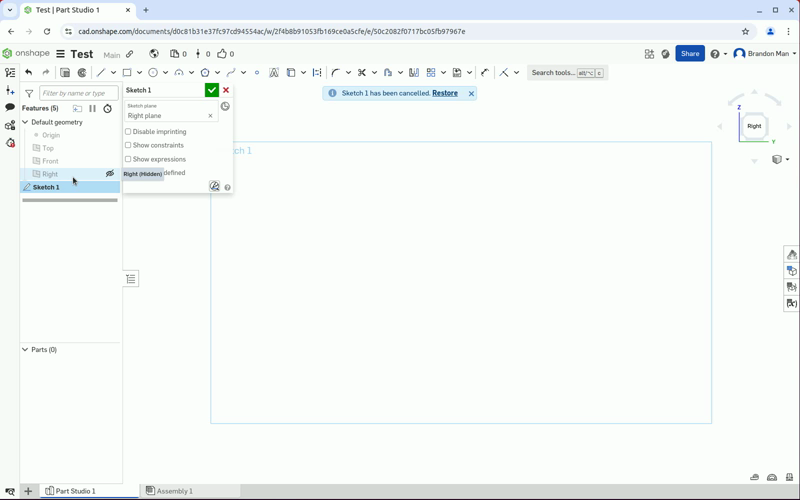
mouse_move(73, 352)
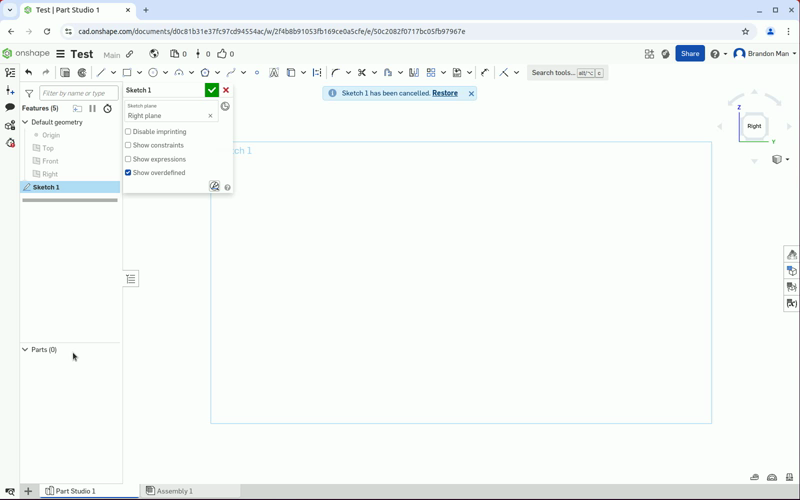
key(y)
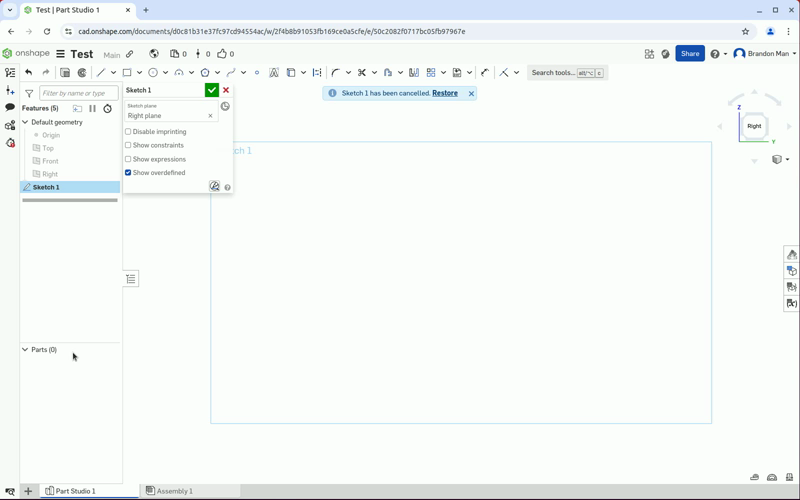
key(c)
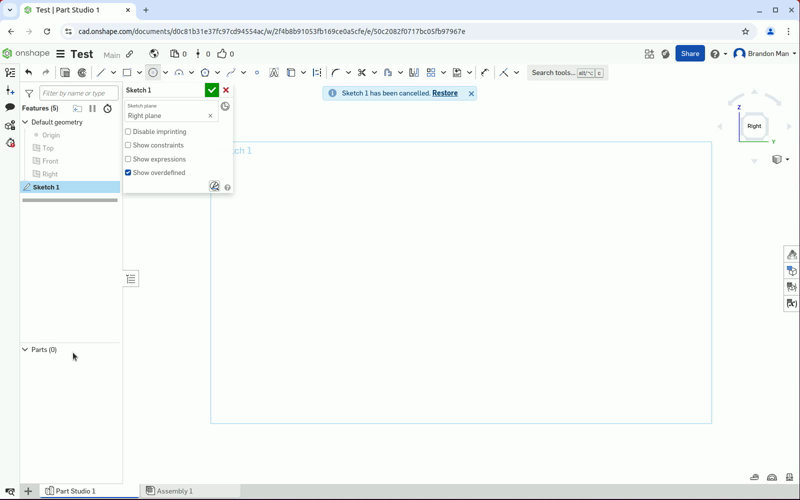
key_down(shift)
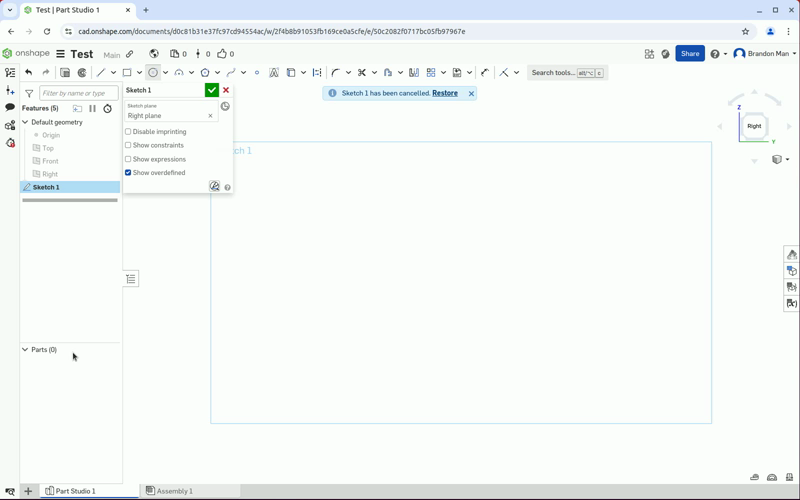
mouse_move(461, 282)
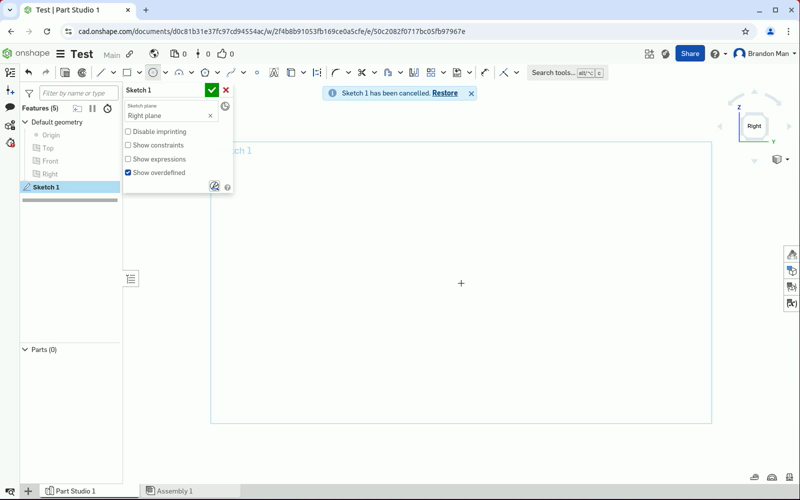
click(461, 282)
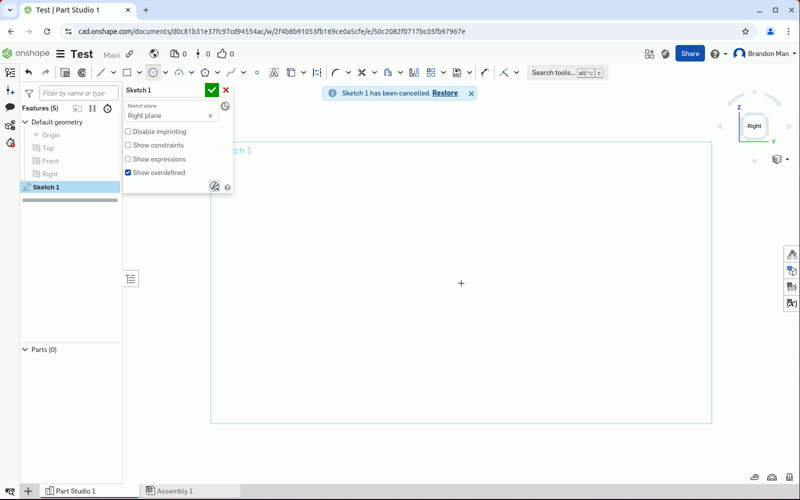
key_up(shift)
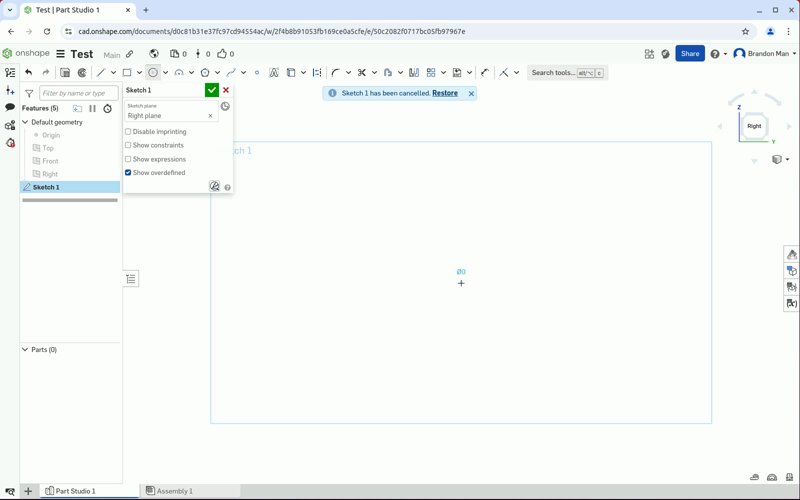
mouse_move(464, 282)
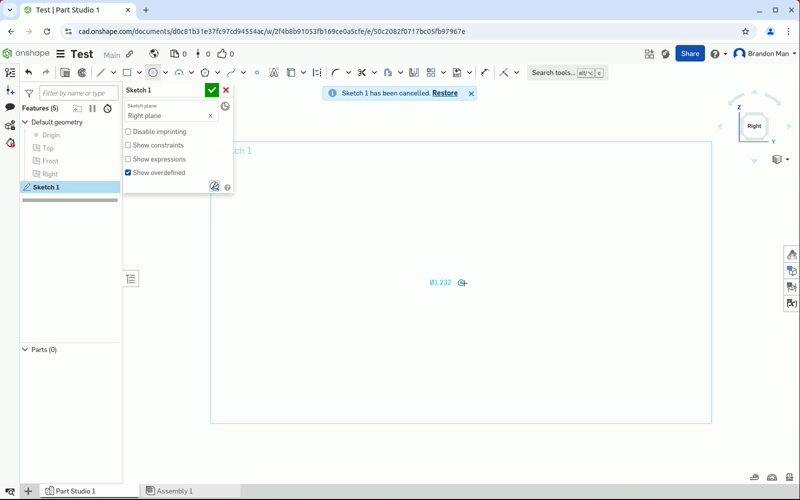
click(464, 282)
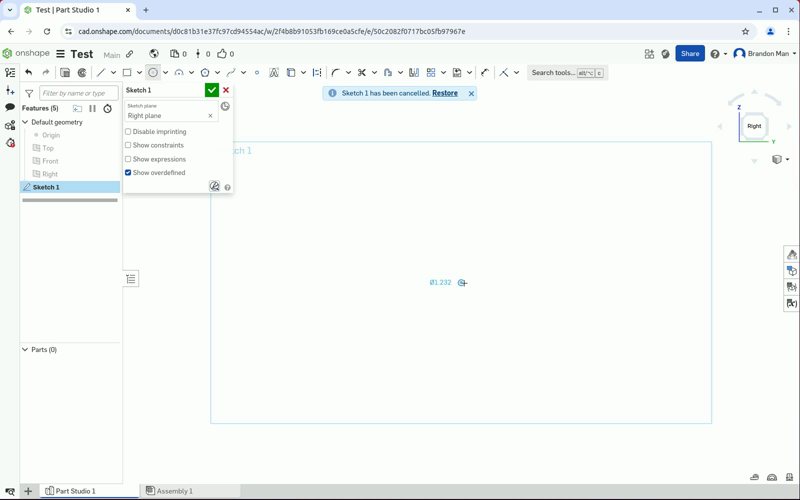
key(esc)
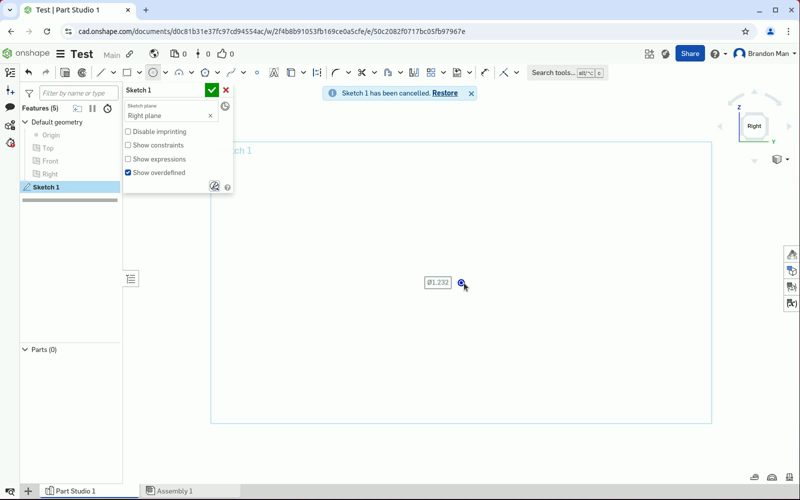
mouse_move(461, 282)
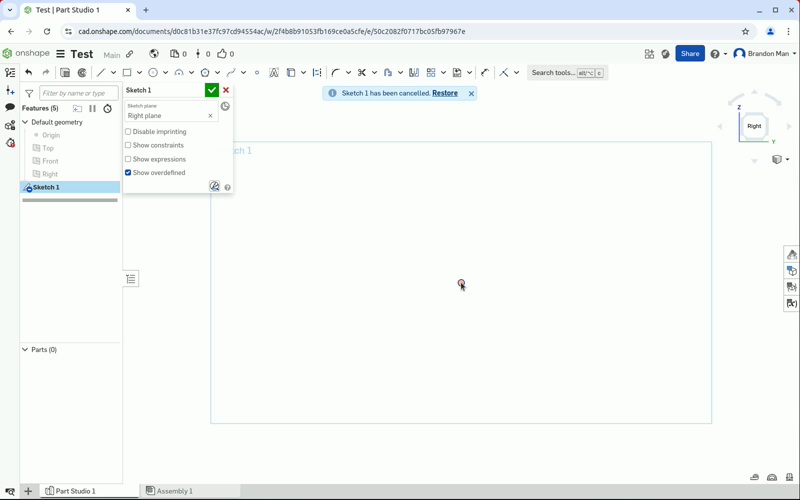
scroll(6)
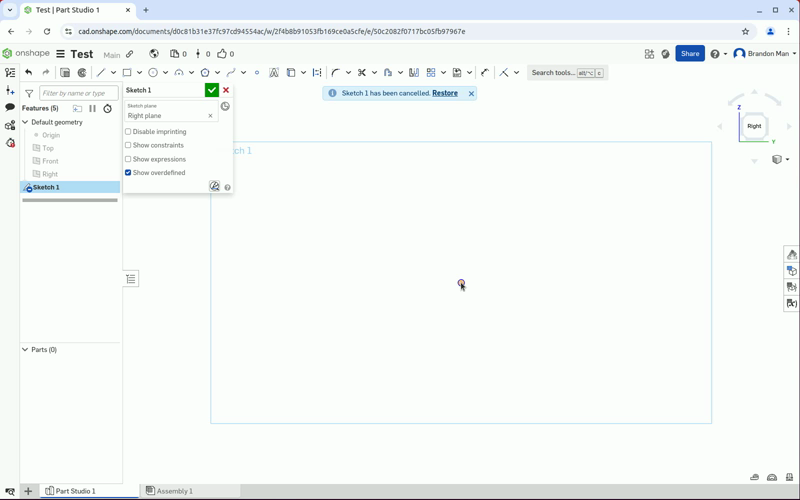
scroll(6)
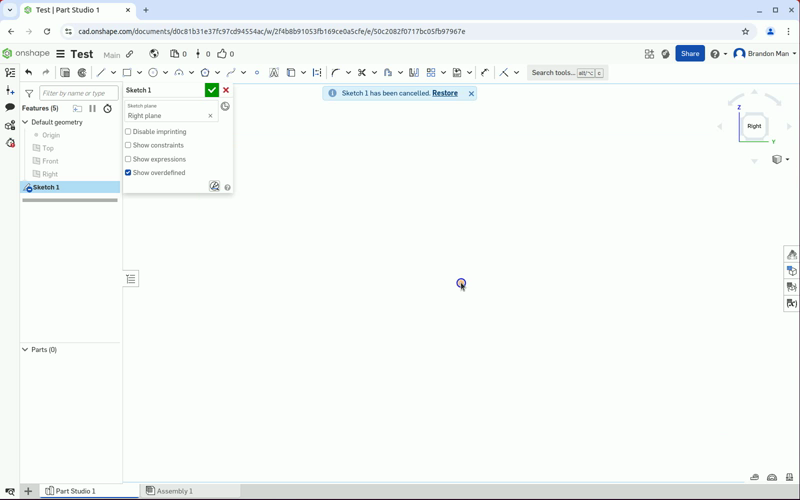
scroll(6)
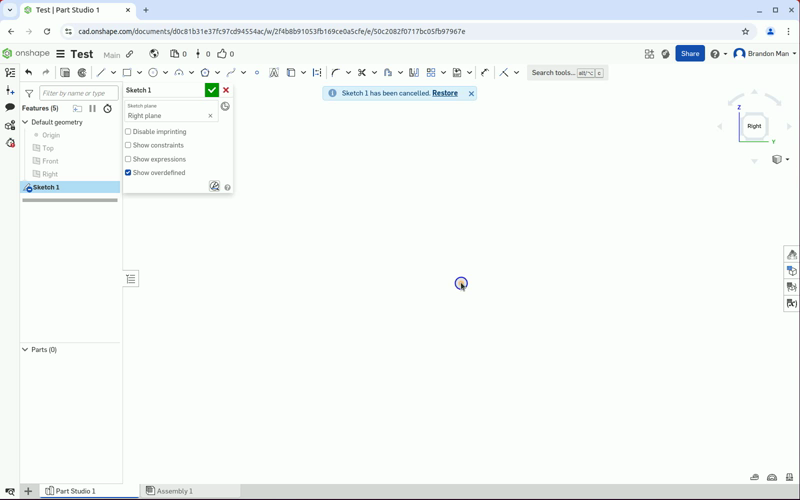
scroll(6)
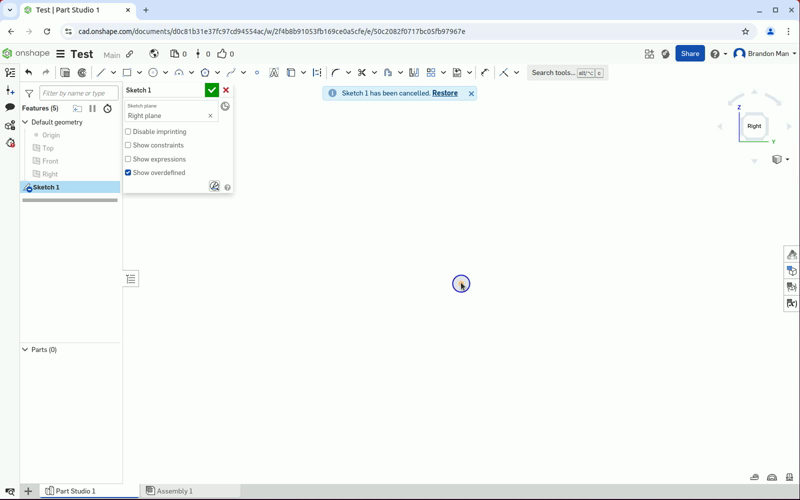
scroll(6)
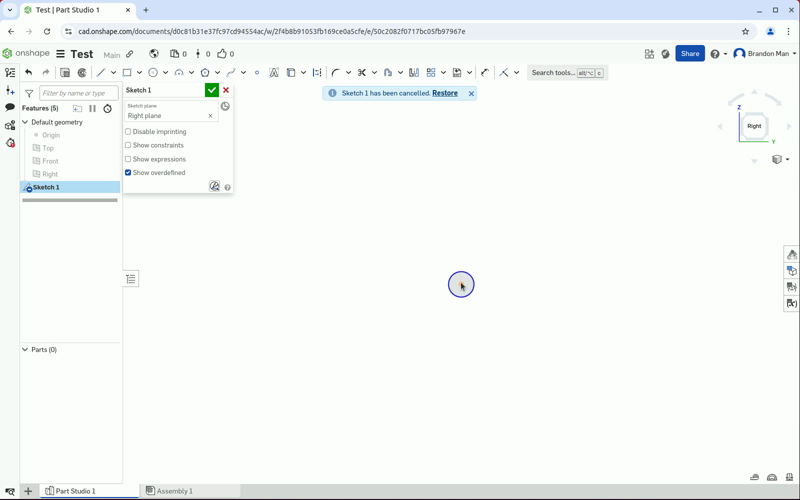
scroll(6)
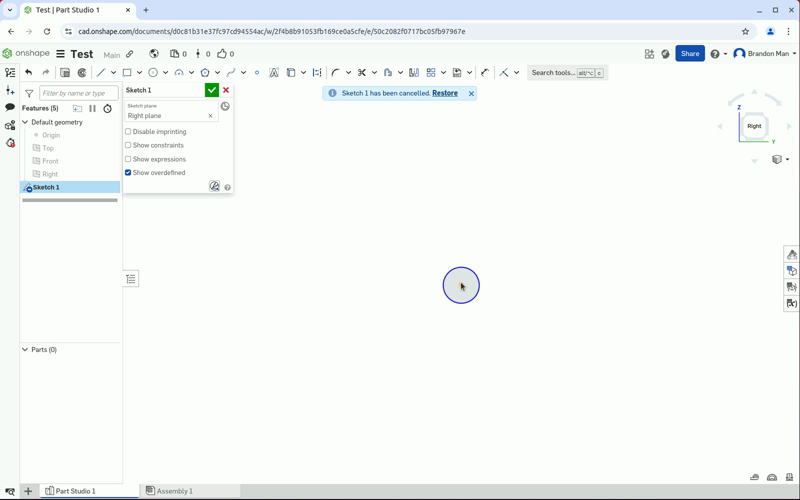
scroll(6)
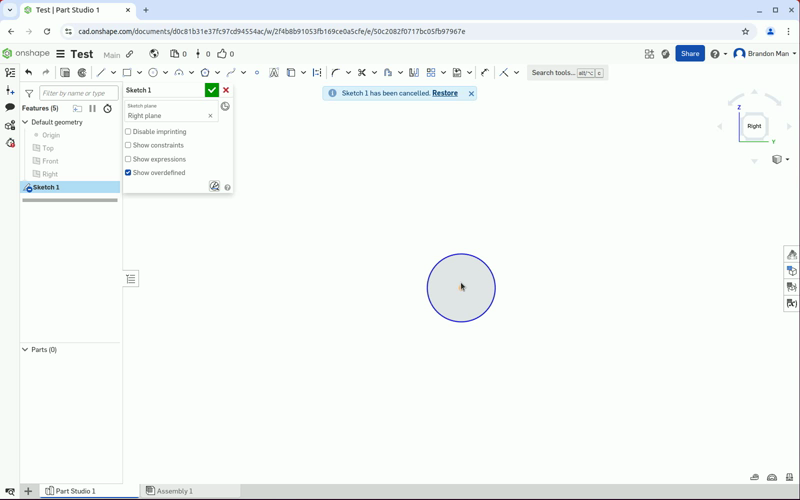
click(461, 282)
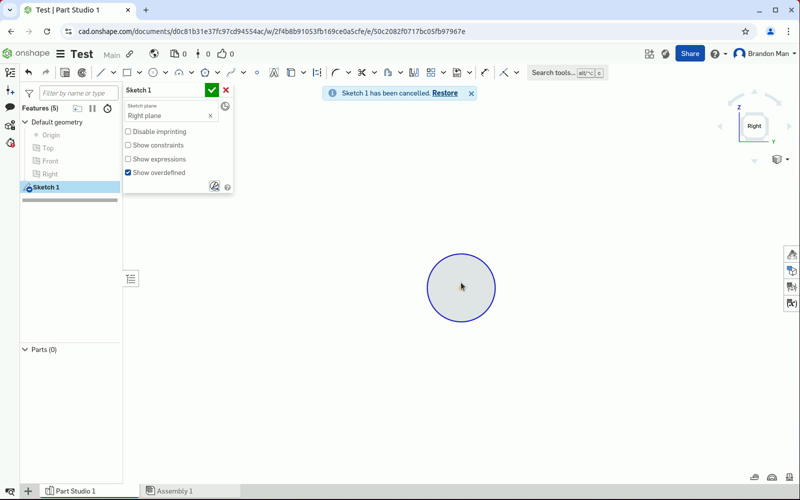
scroll(-6)
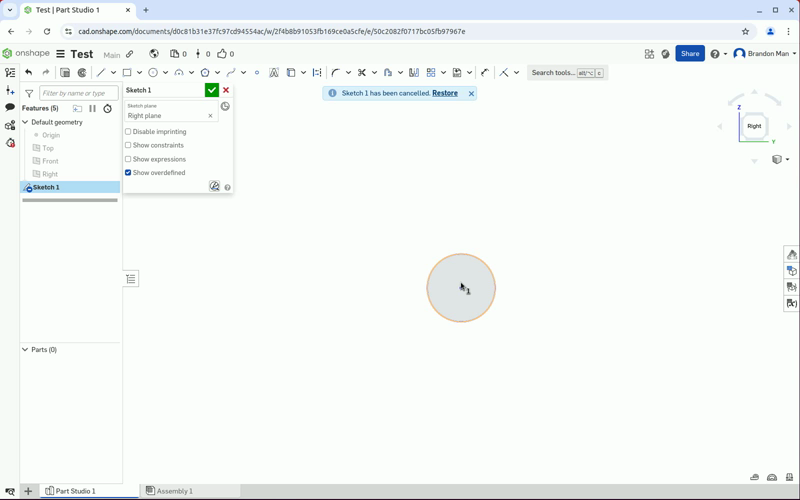
scroll(-6)
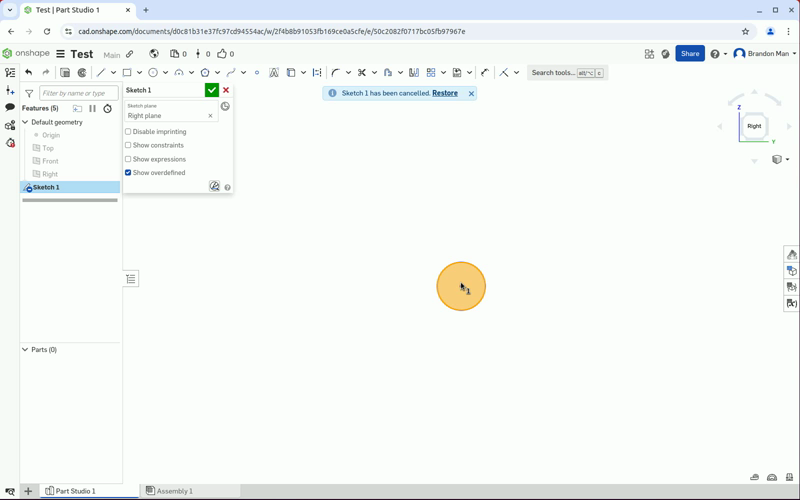
scroll(-6)
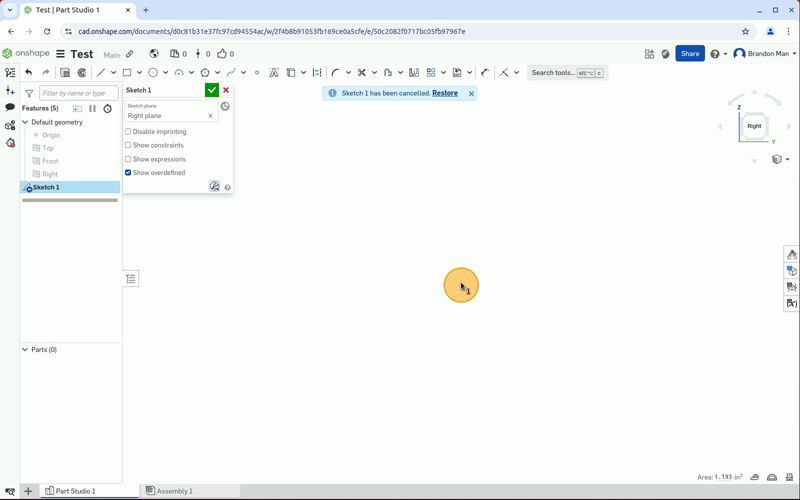
scroll(-6)
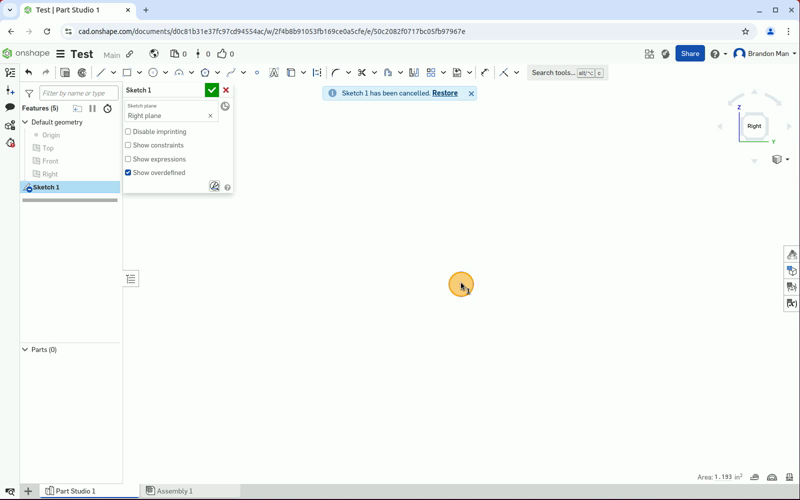
scroll(-6)
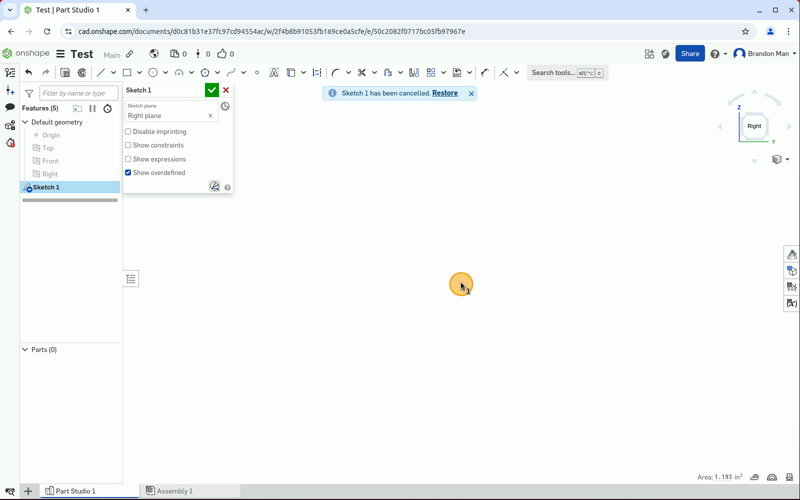
scroll(-6)
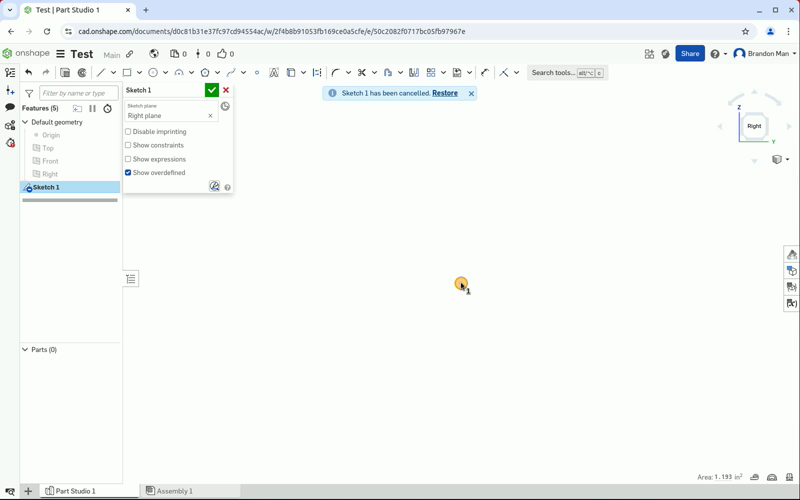
scroll(-6)
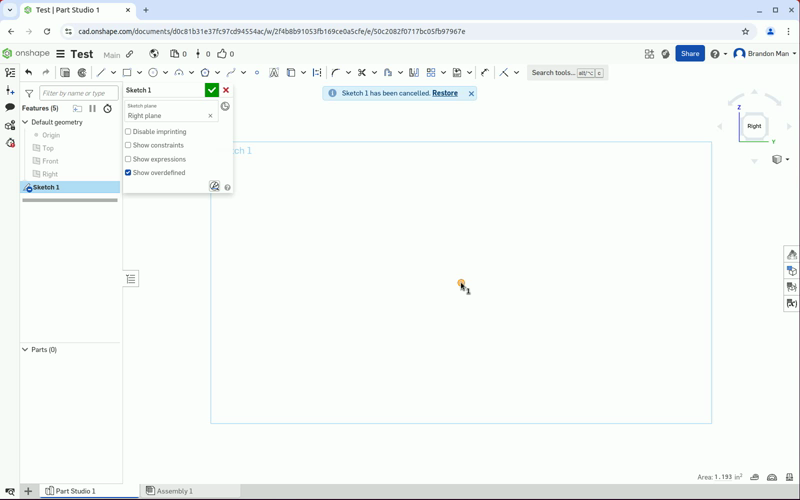
mouse_move(73, 352)
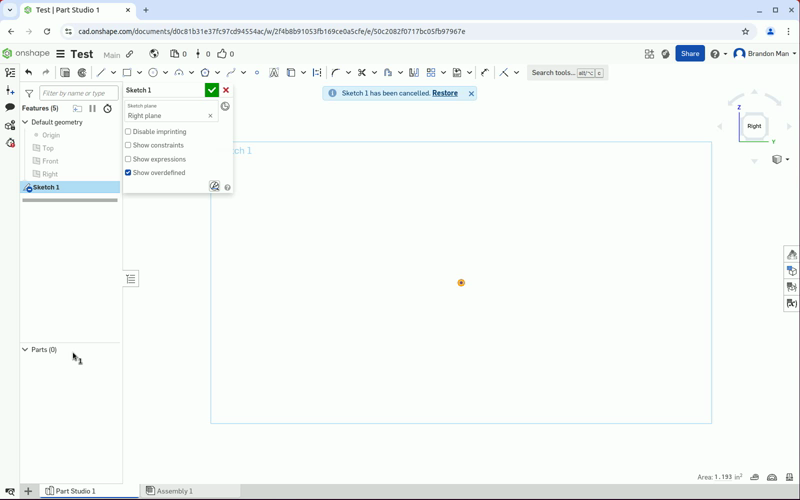
key(shift+y)
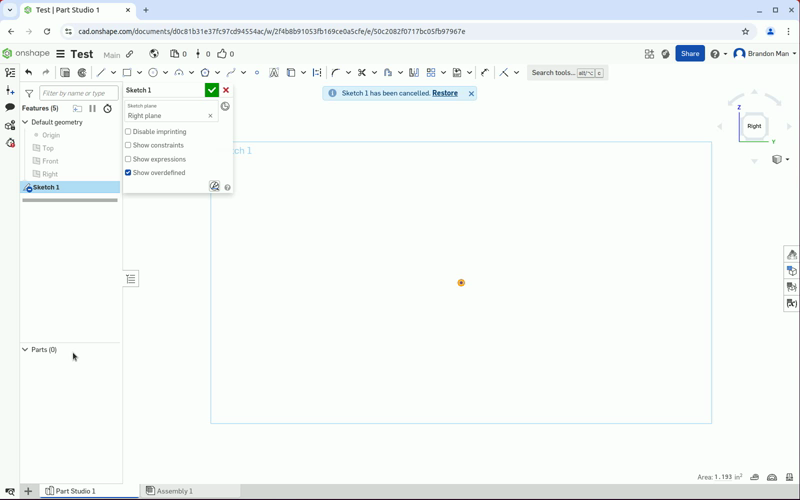
key(shift+e)
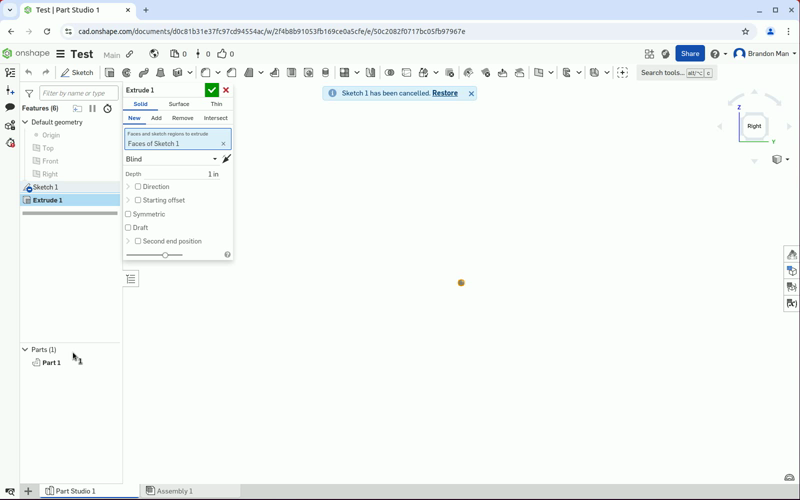
mouse_move(143, 106)
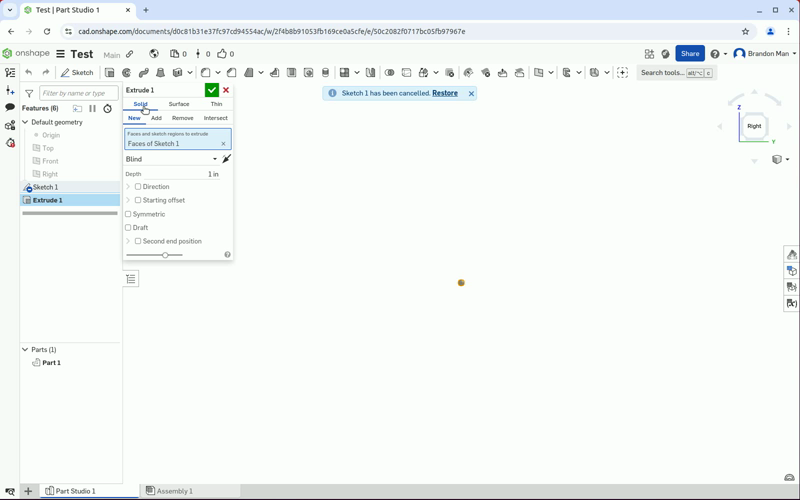
click(143, 106)
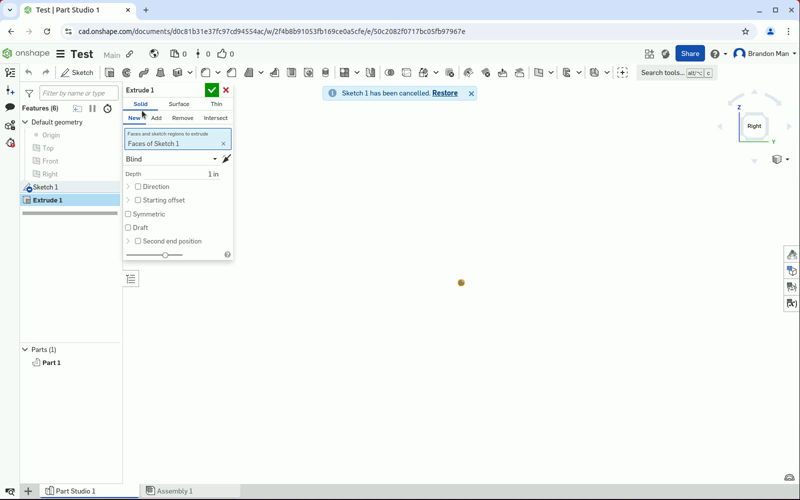
mouse_move(137, 120)
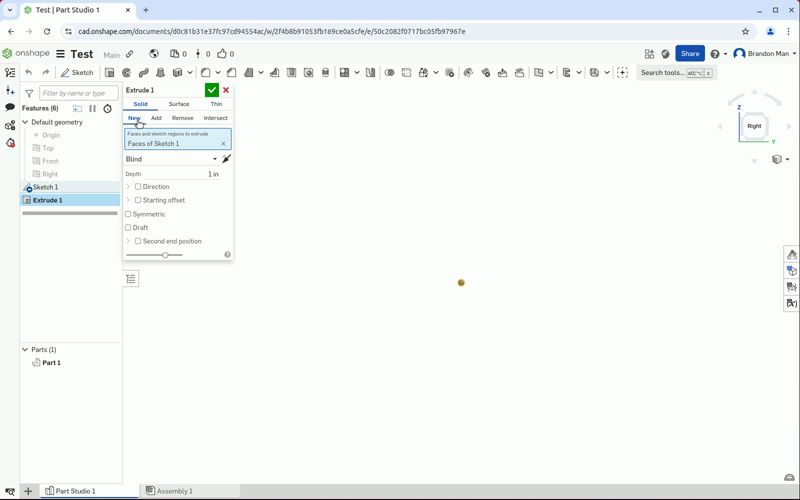
click(137, 120)
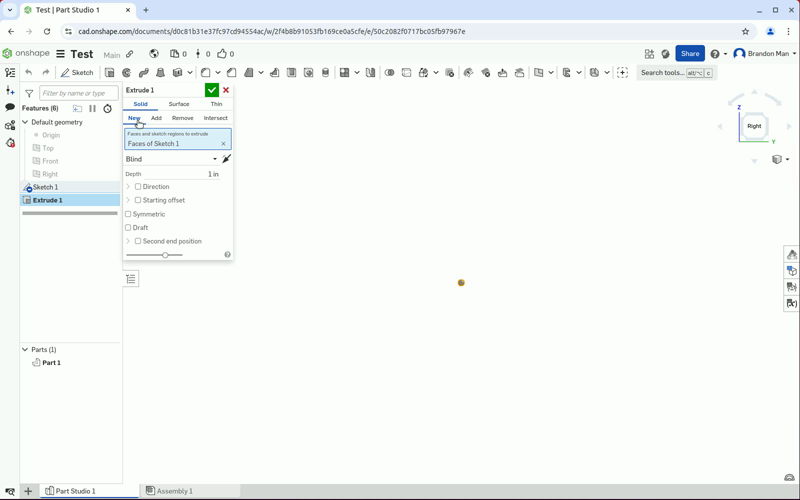
key(tab, 4)
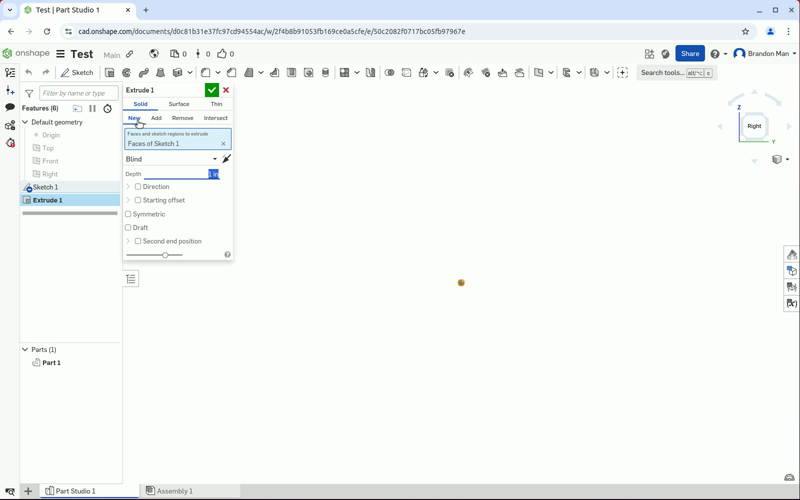
text(12.517)
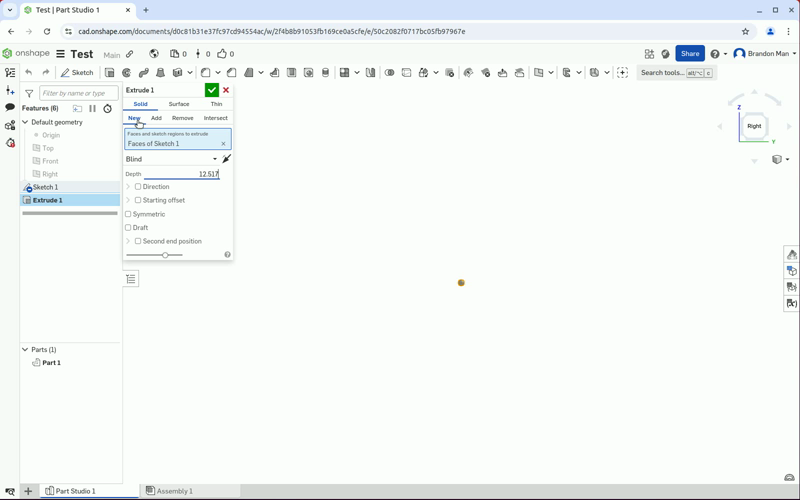
key(enter)
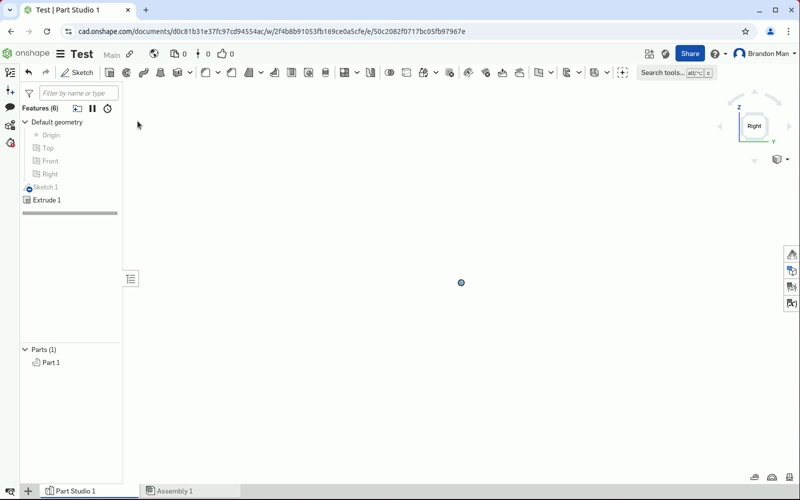
key(shift+h)
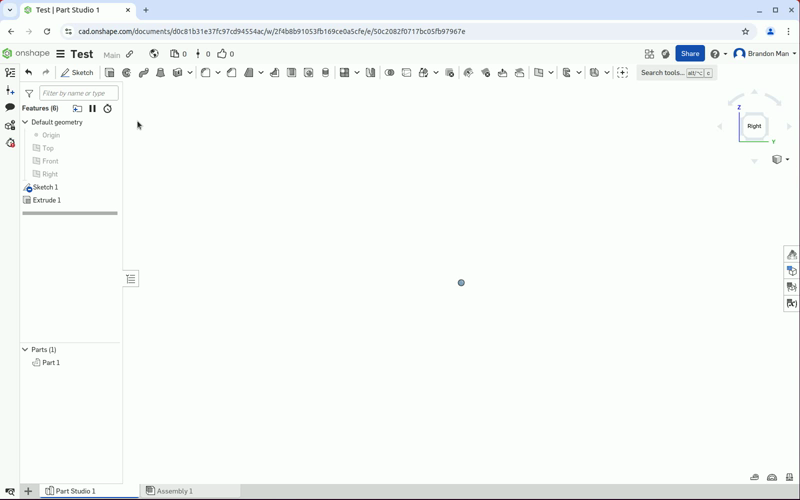
key(shift+h)
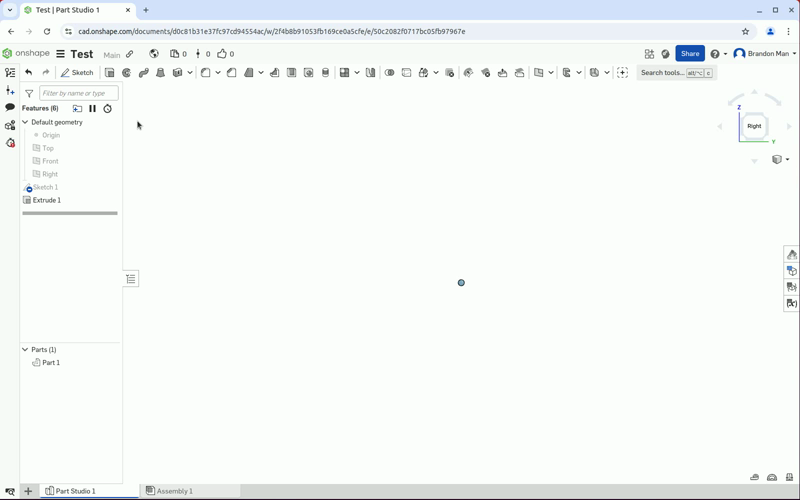
mouse_move(73, 189)
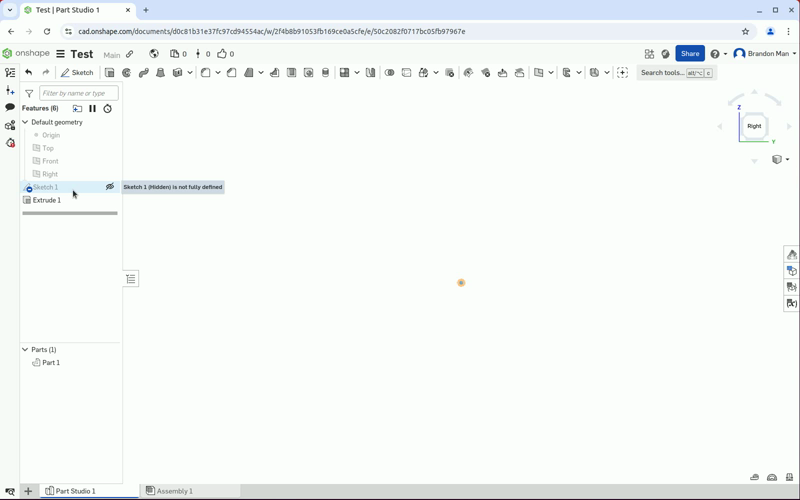
click(73, 189)
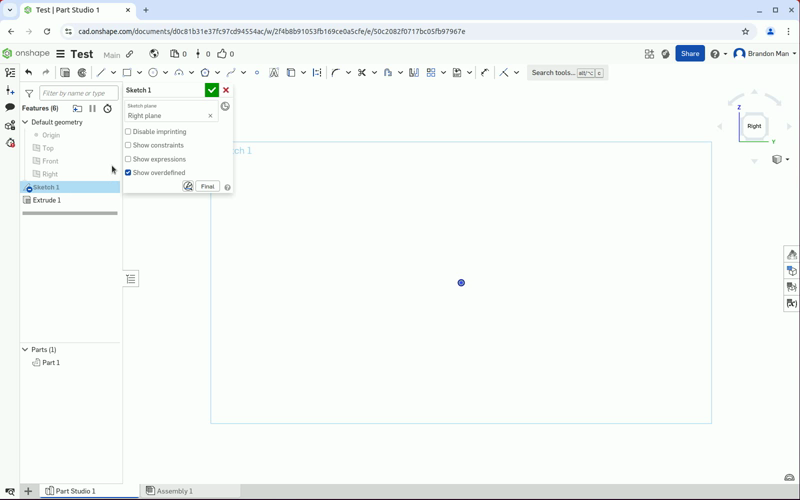
mouse_move(229, 92)
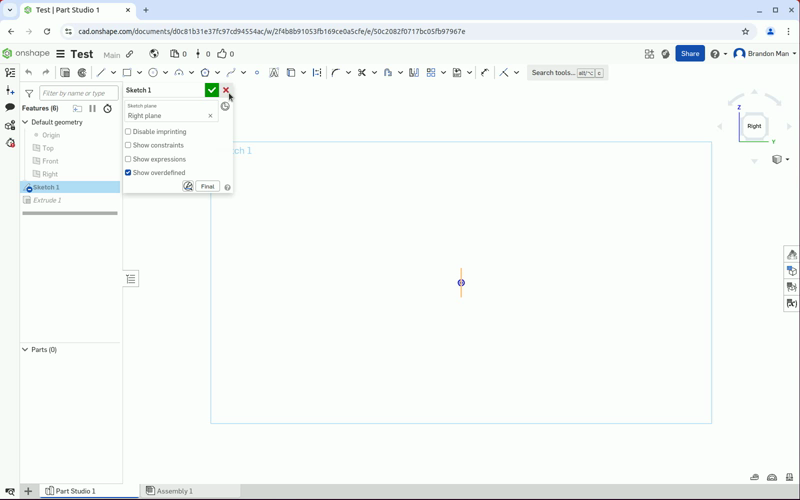
click(229, 92)
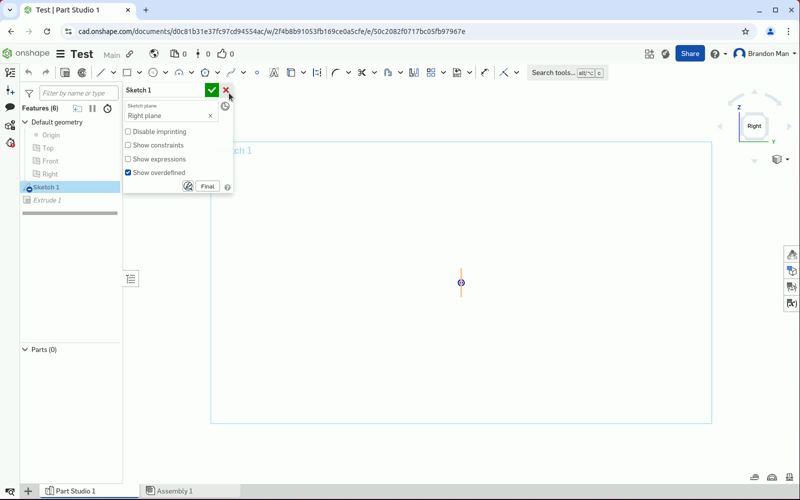
key(shift+s)
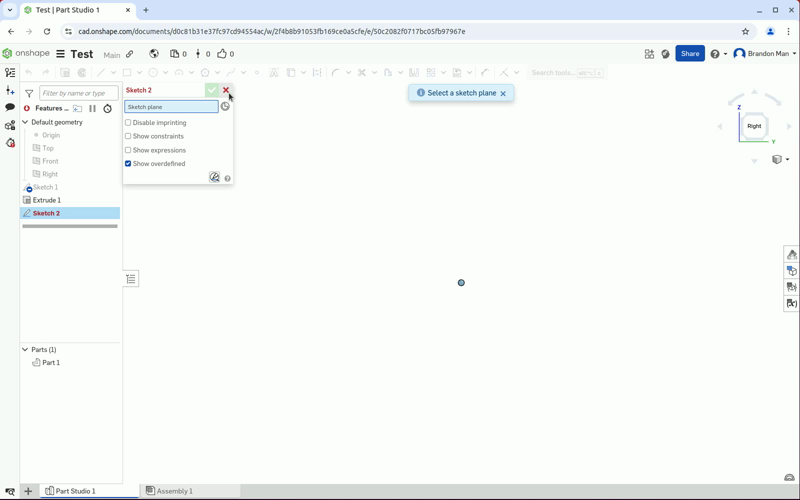
mouse_move(73, 176)
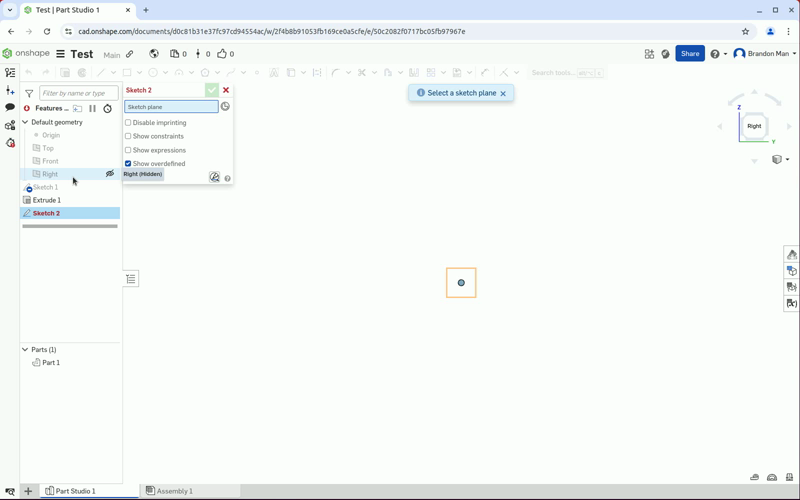
click(73, 176)
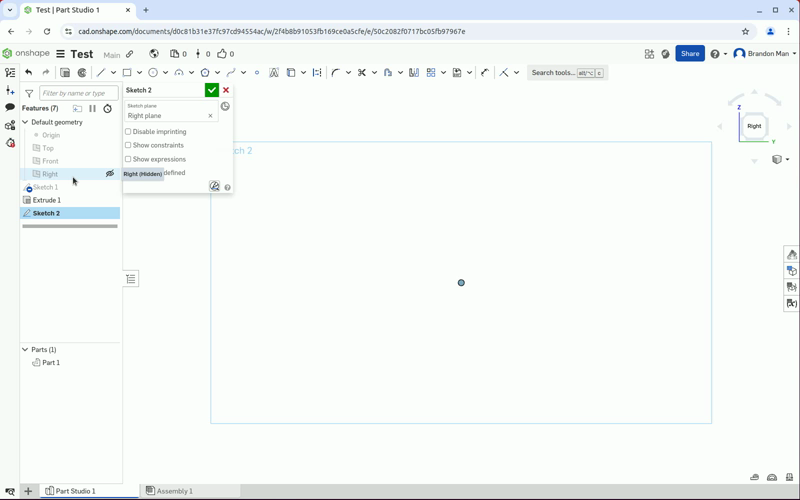
mouse_move(73, 352)
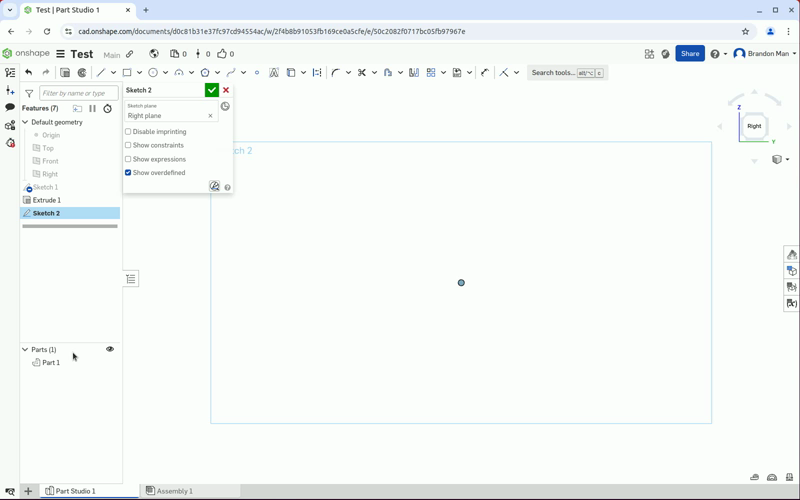
key(y)
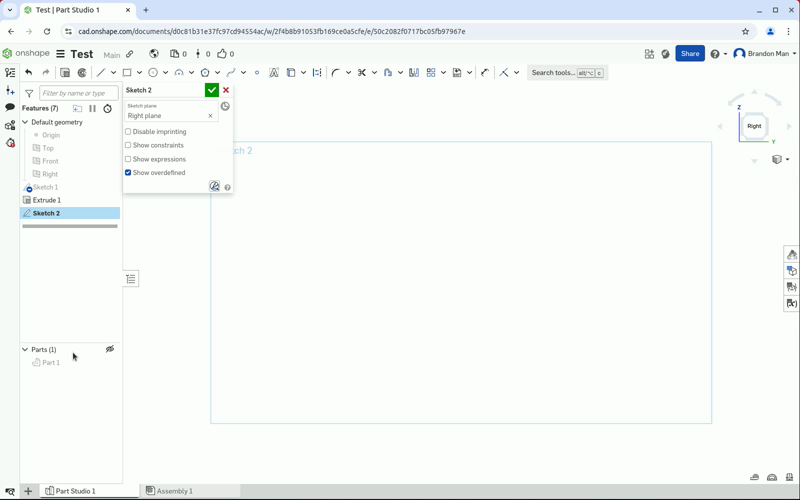
key(c)
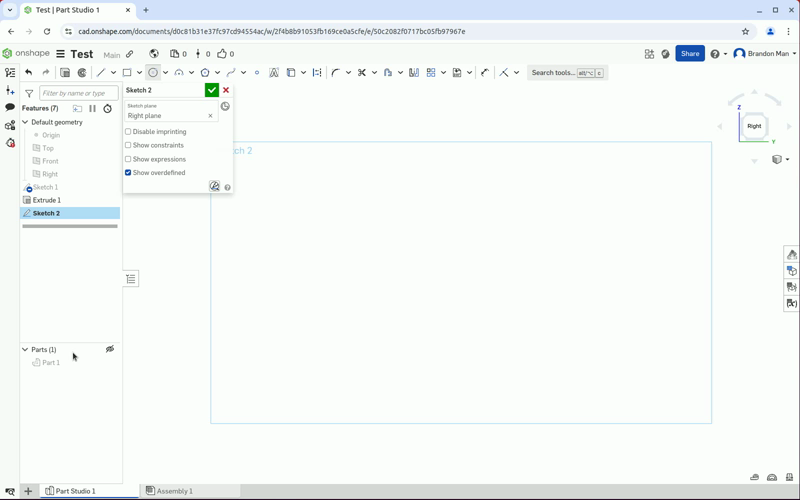
key_down(shift)
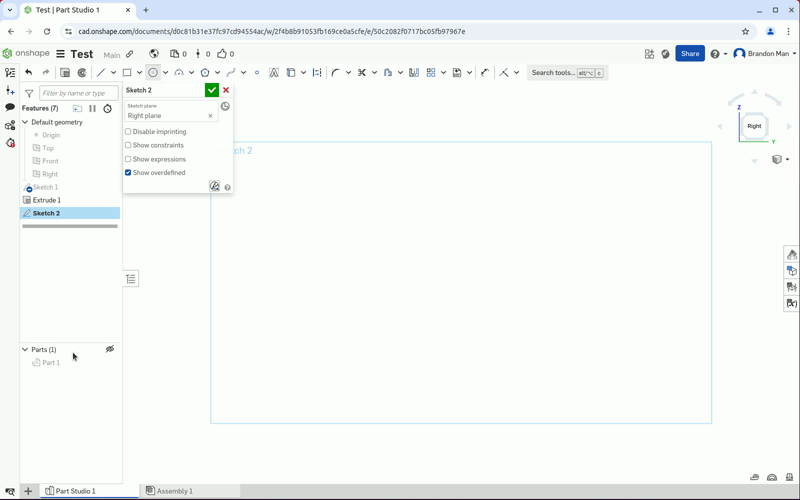
mouse_move(542, 199)
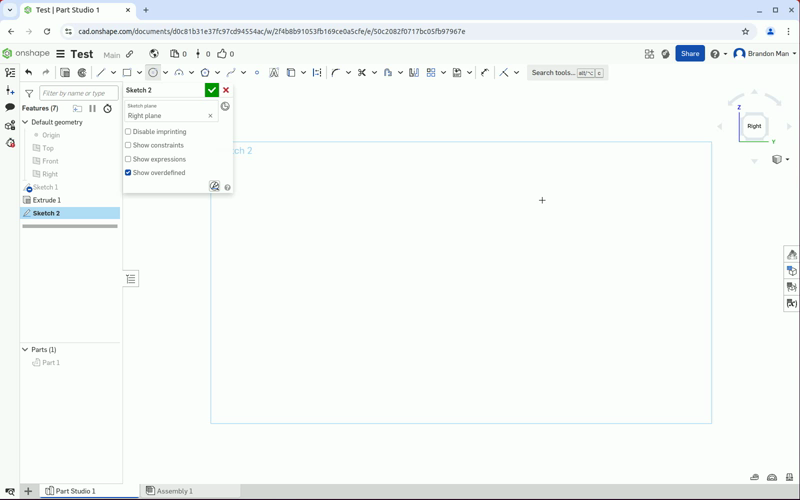
click(542, 199)
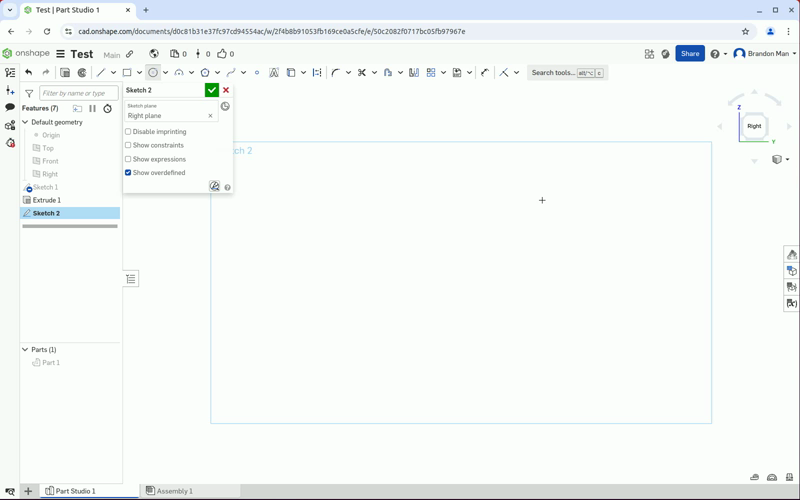
key_up(shift)
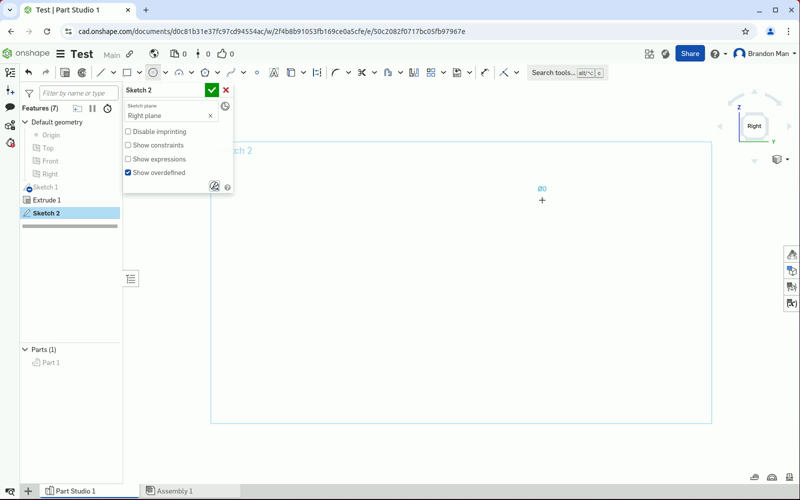
mouse_move(545, 199)
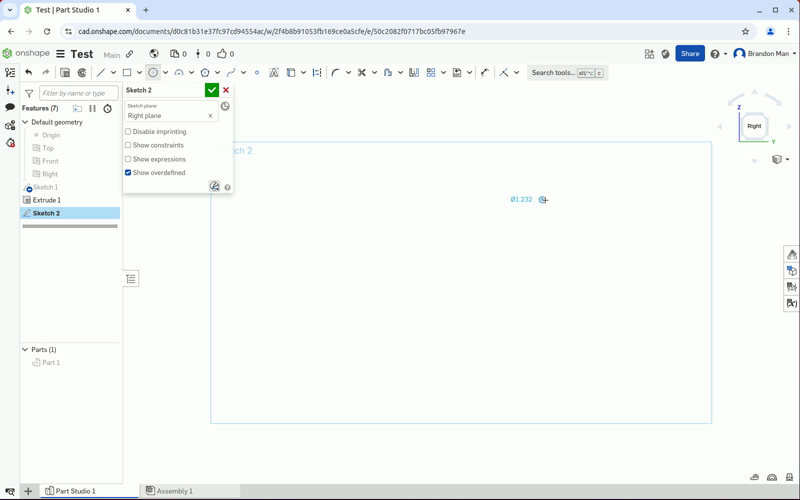
click(545, 199)
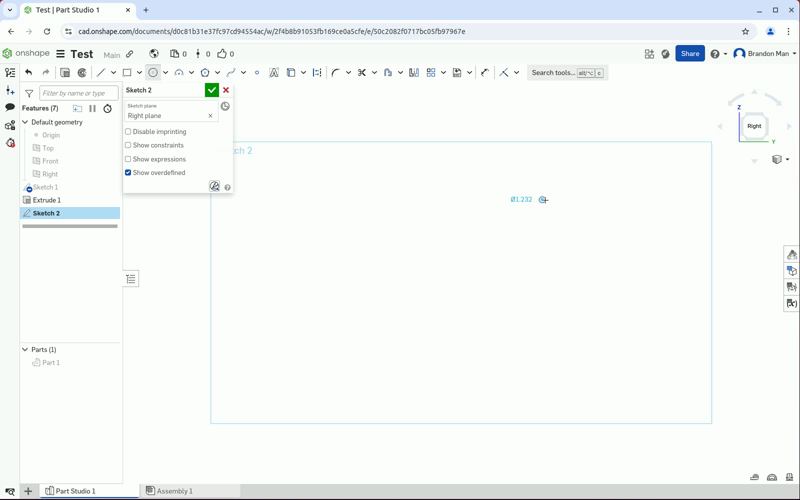
key(esc)
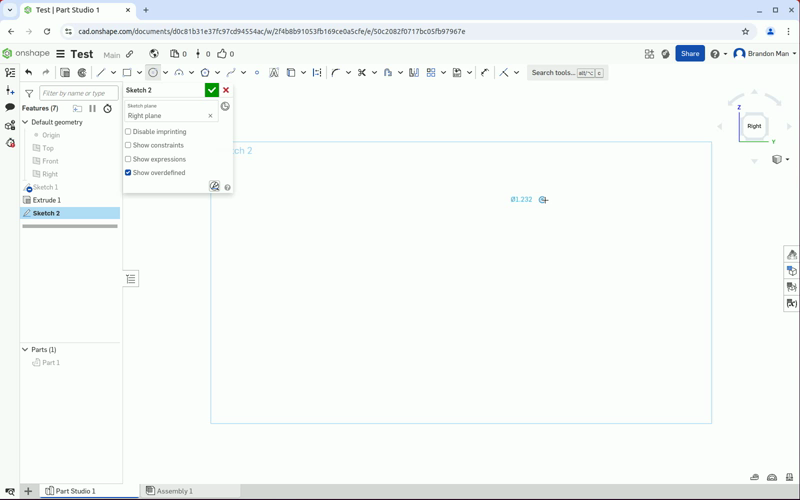
mouse_move(540, 201)
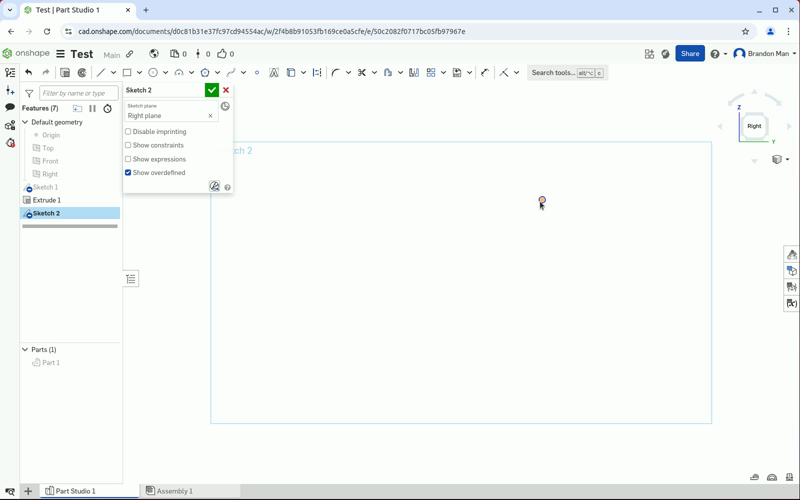
scroll(6)
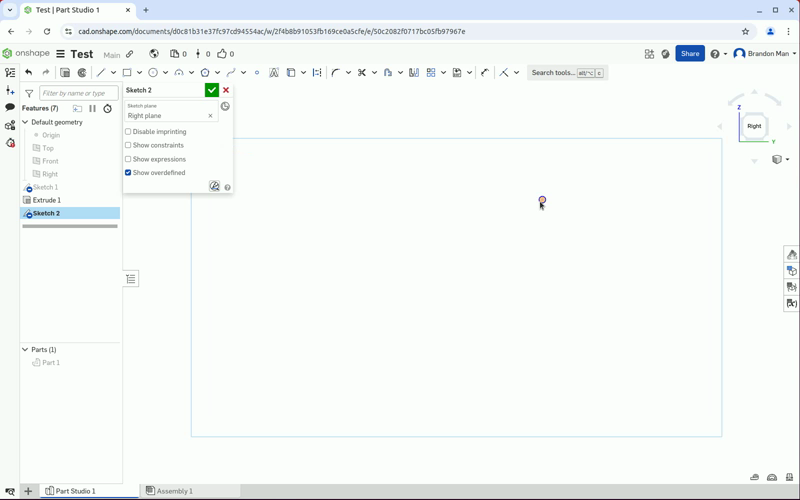
scroll(6)
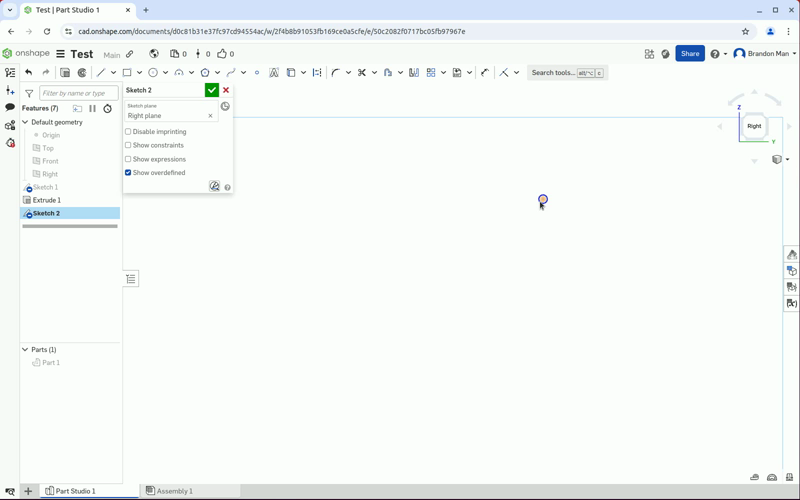
scroll(6)
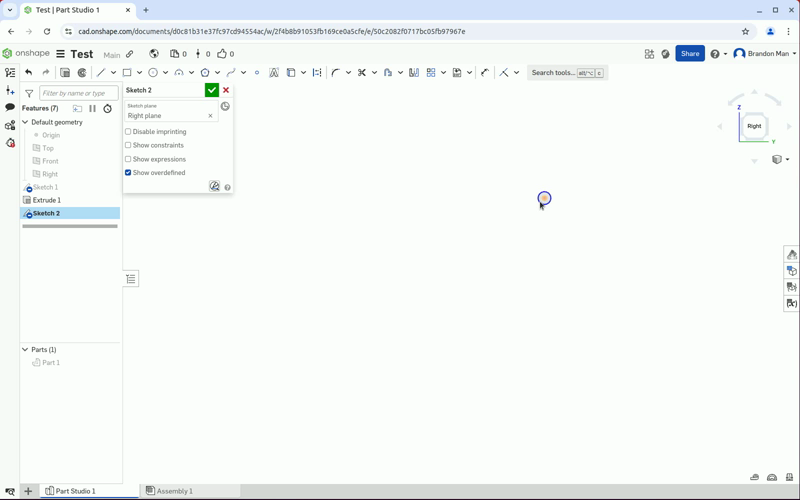
scroll(6)
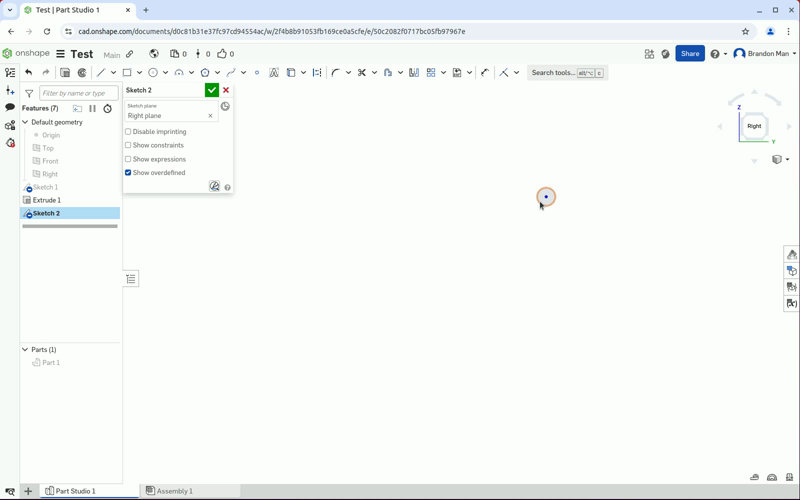
scroll(6)
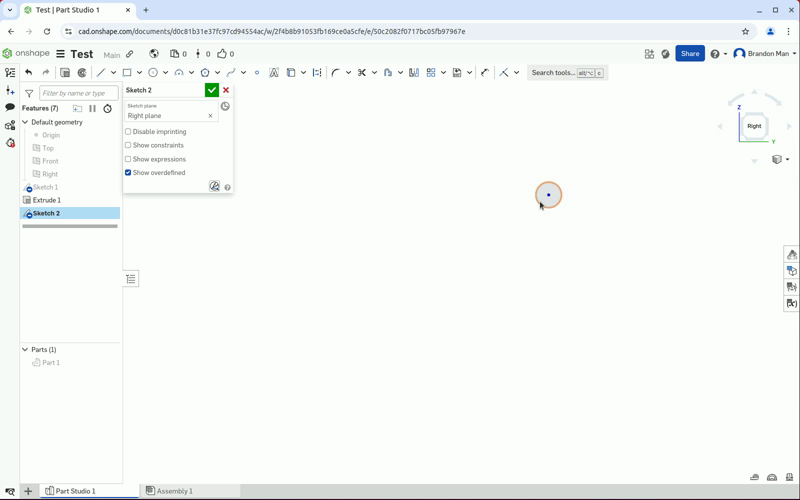
scroll(6)
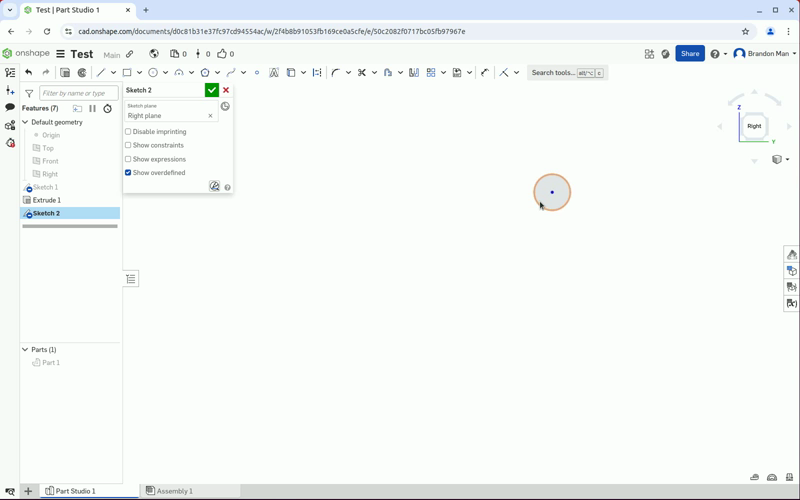
scroll(6)
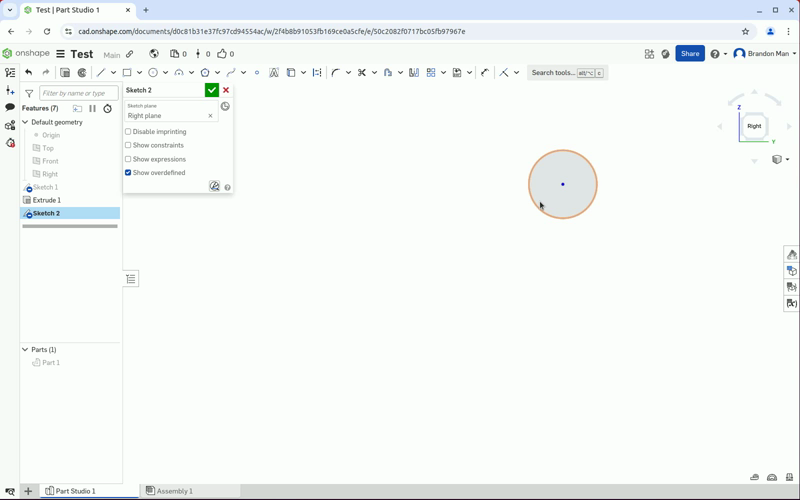
click(540, 201)
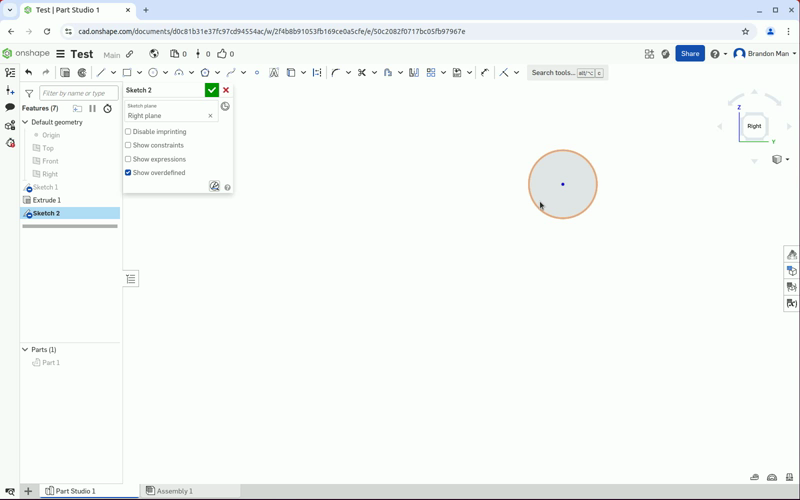
scroll(-6)
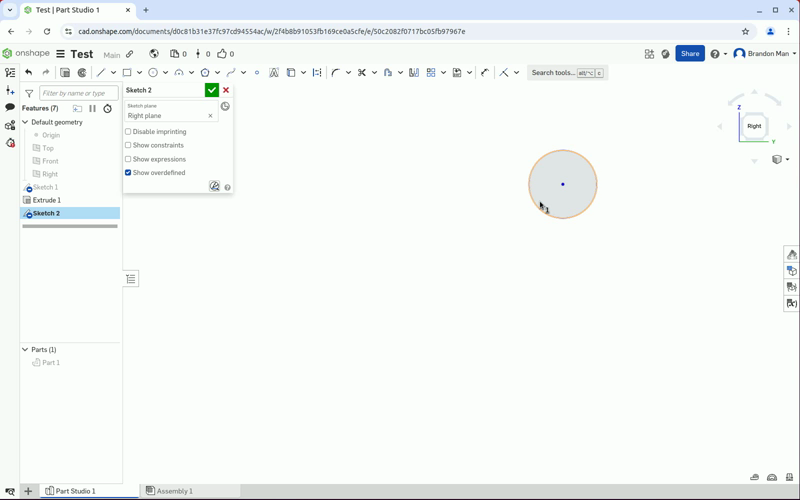
scroll(-6)
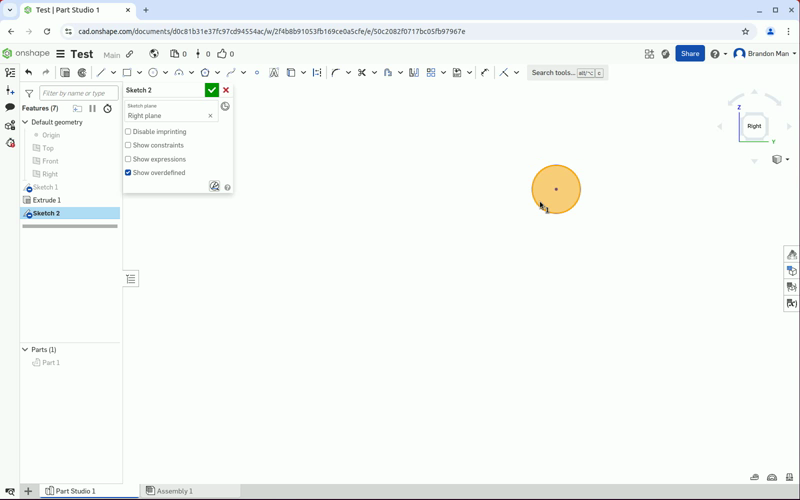
scroll(-6)
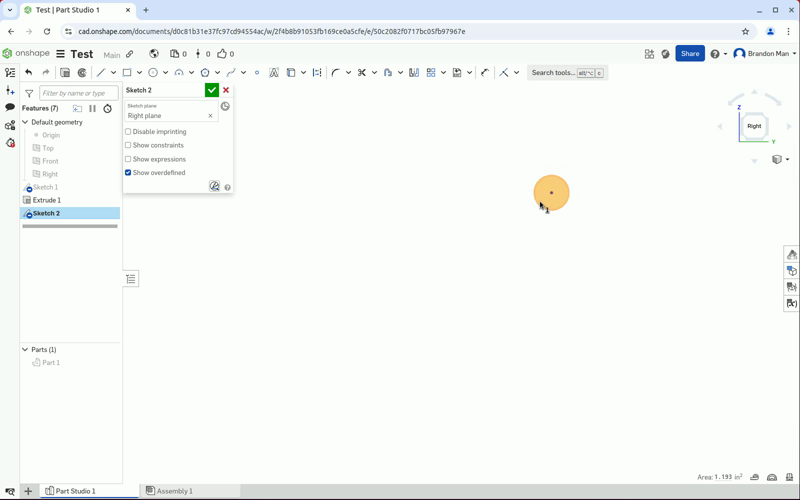
scroll(-6)
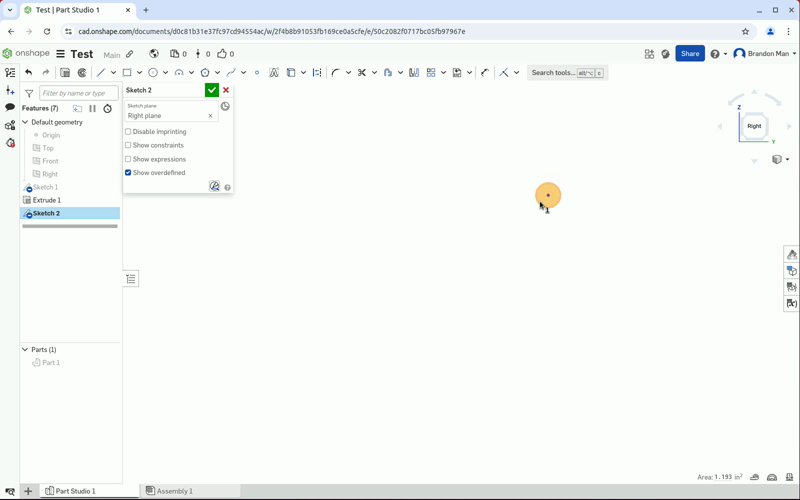
scroll(-6)
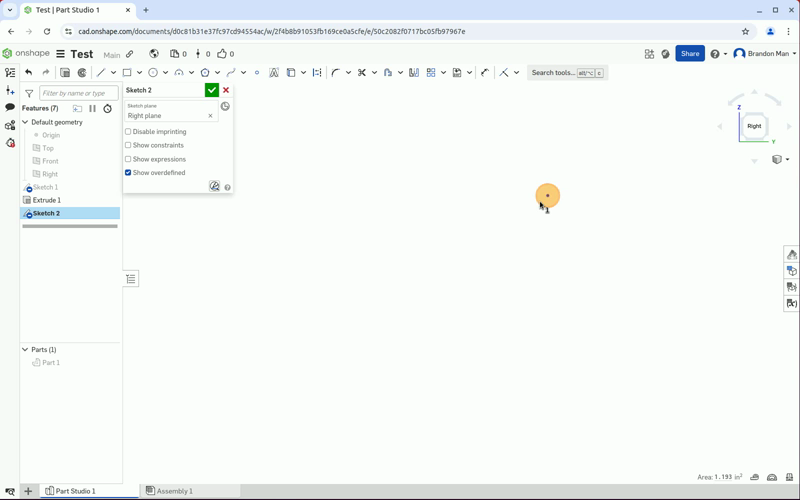
scroll(-6)
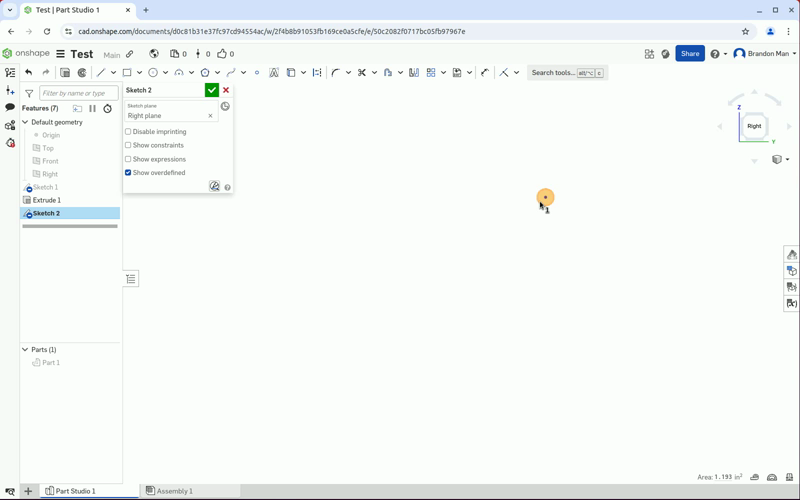
scroll(-6)
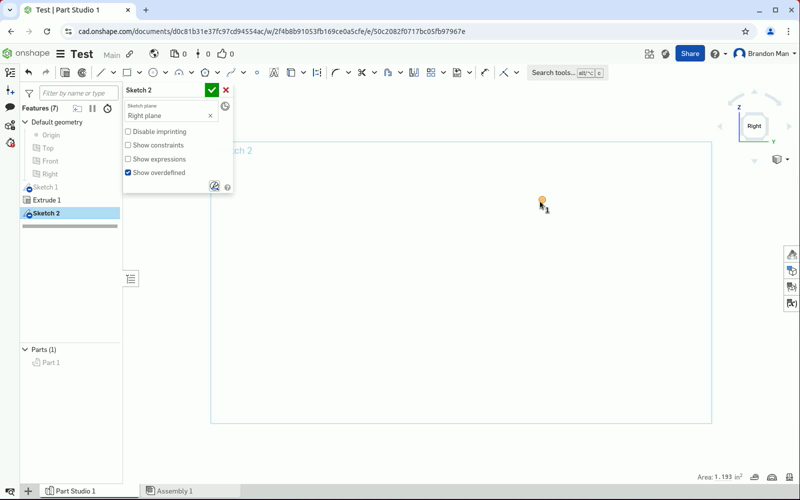
mouse_move(73, 352)
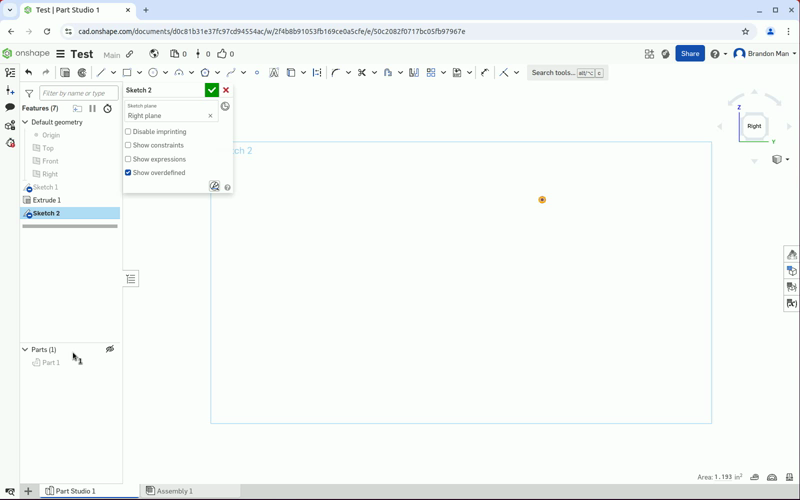
key(shift+y)
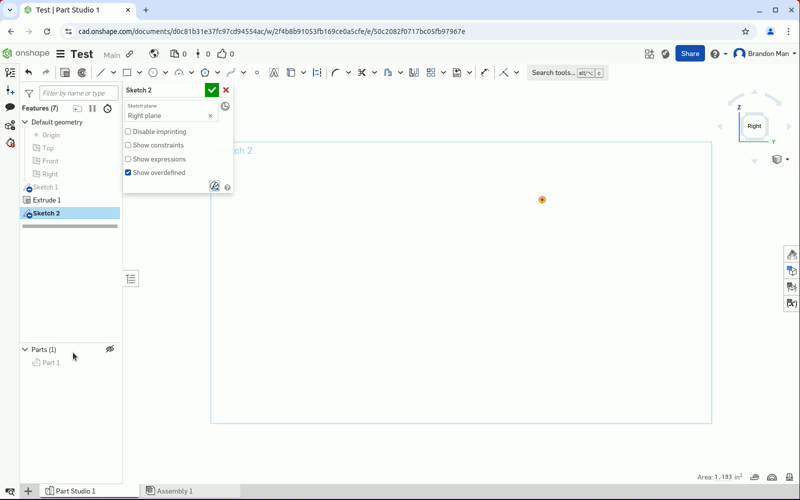
key(shift+e)
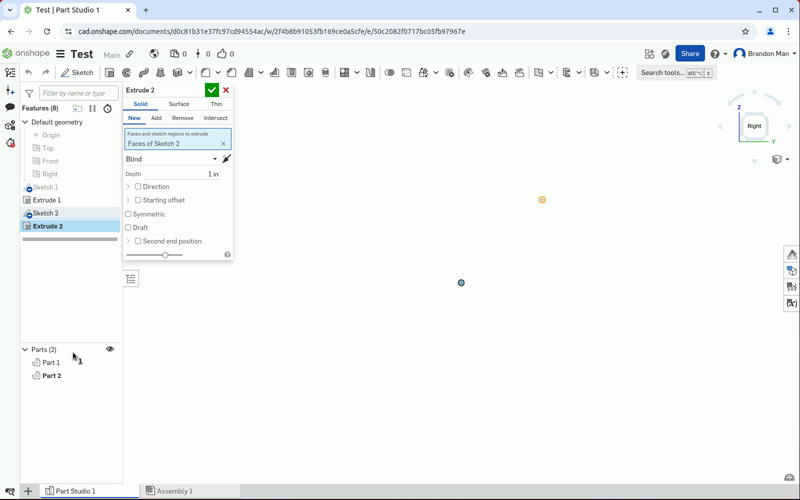
mouse_move(143, 106)
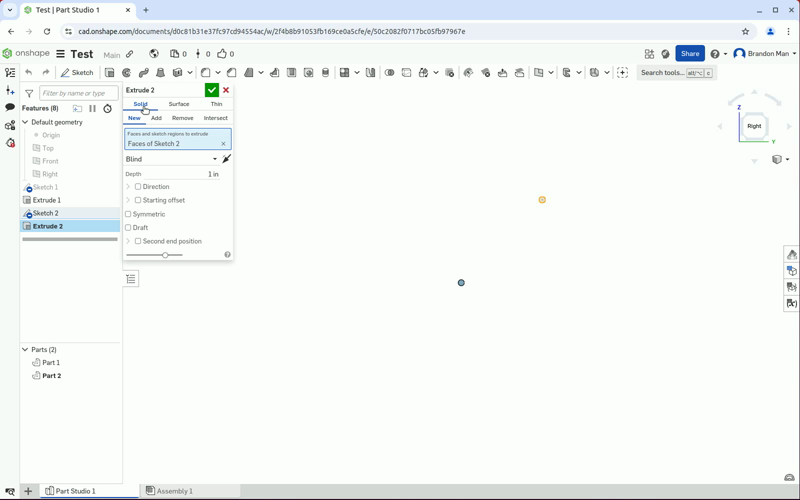
click(143, 106)
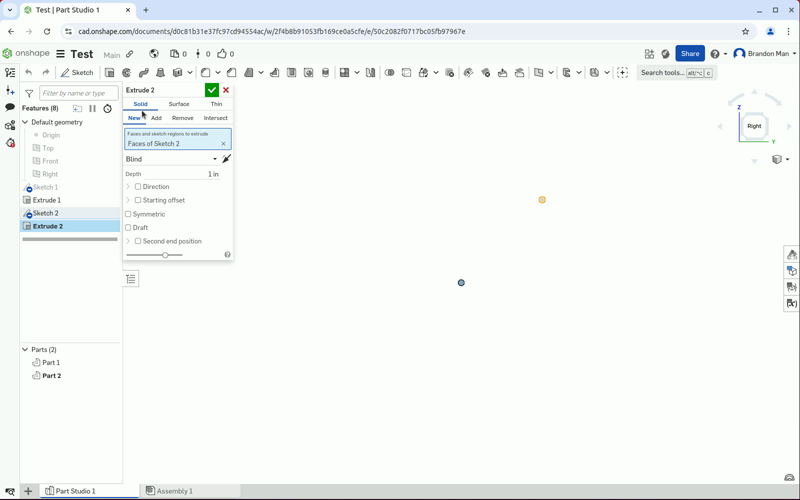
mouse_move(137, 120)
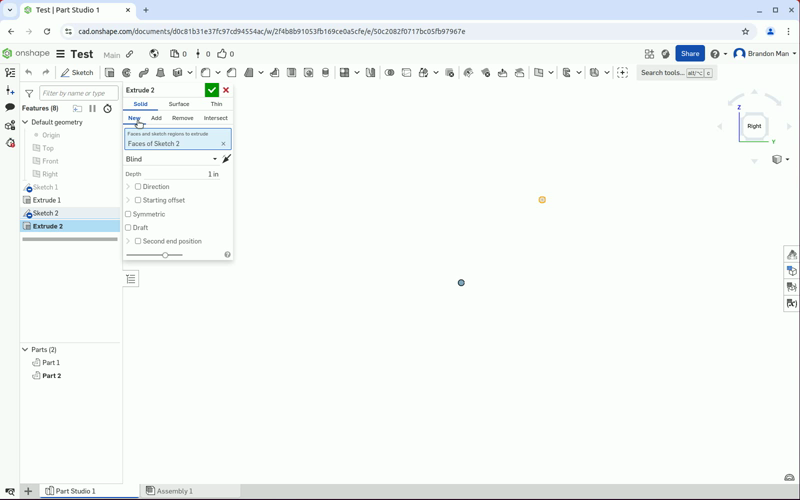
click(137, 120)
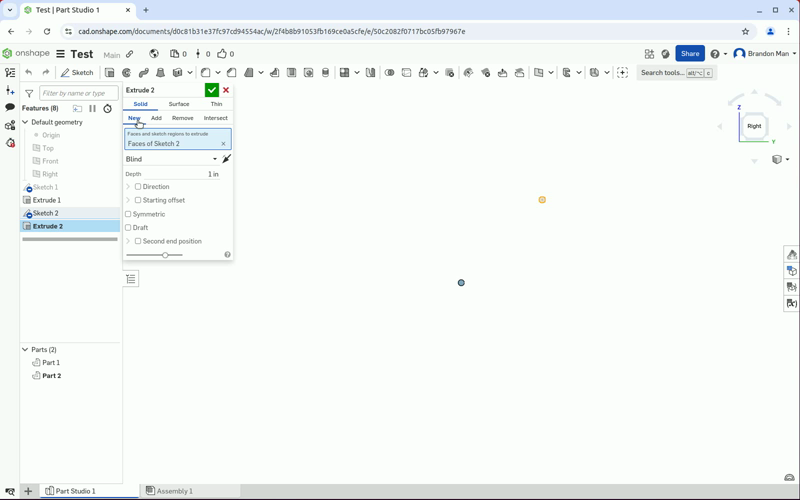
key(tab, 4)
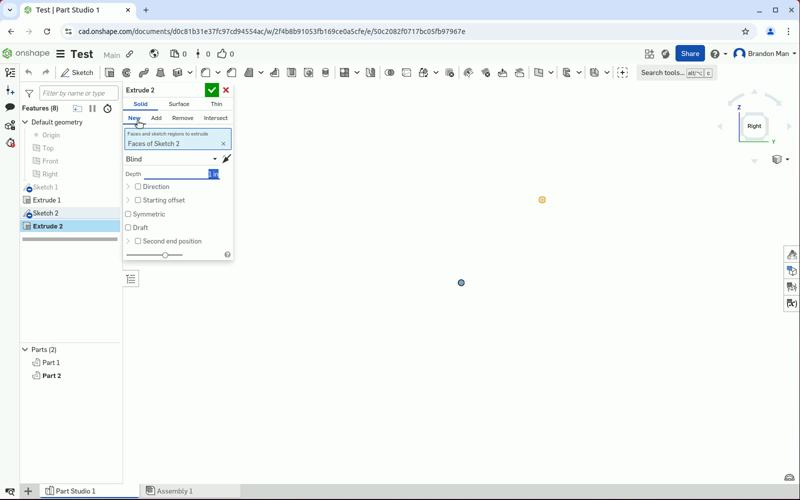
text(14.683)
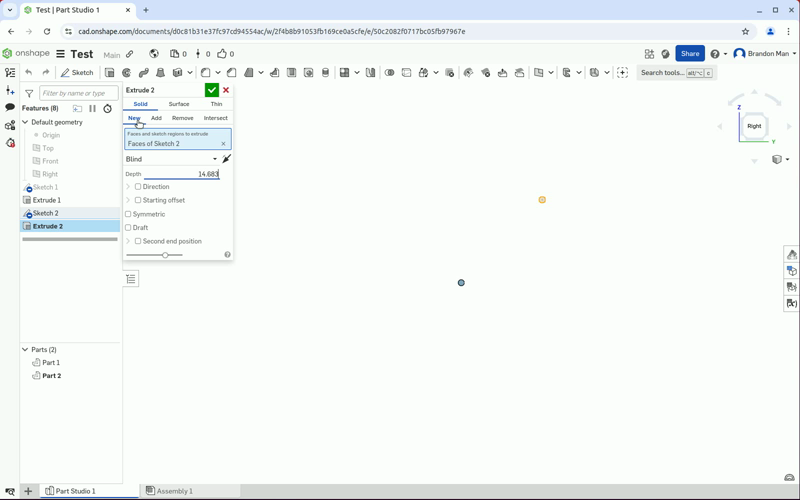
key(enter)
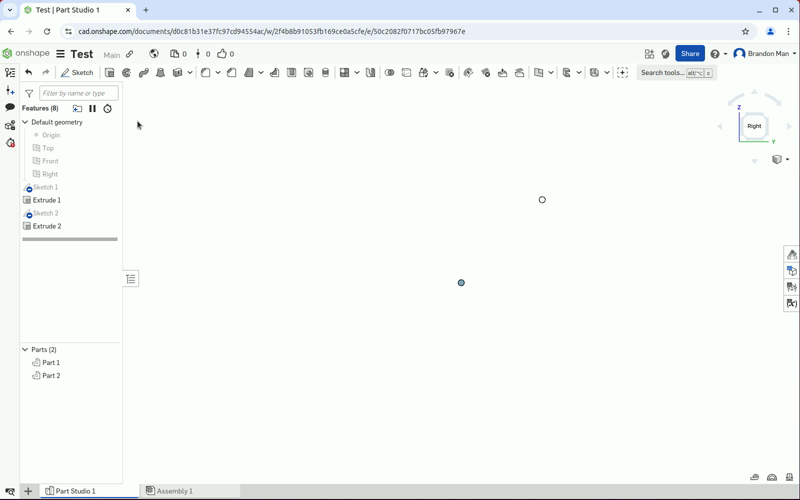
key(shift+h)
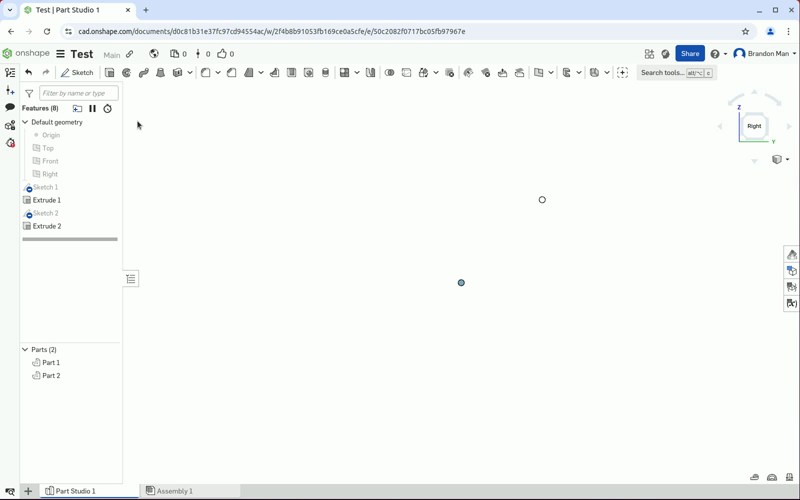
key(shift+h)
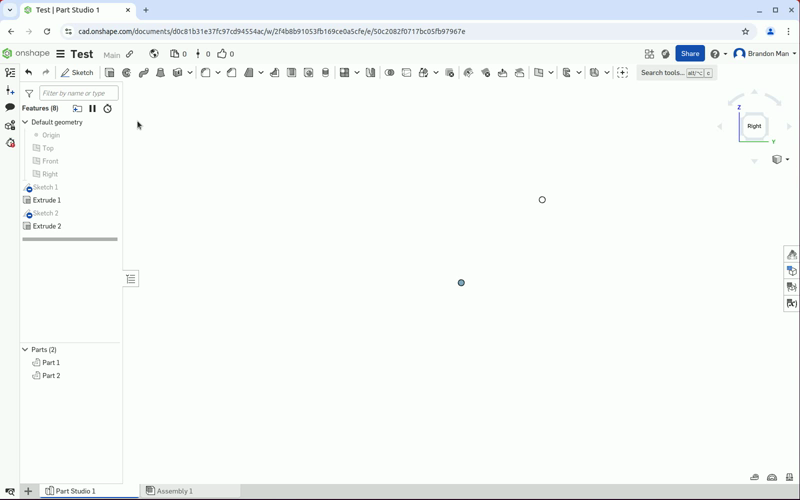
mouse_move(73, 189)
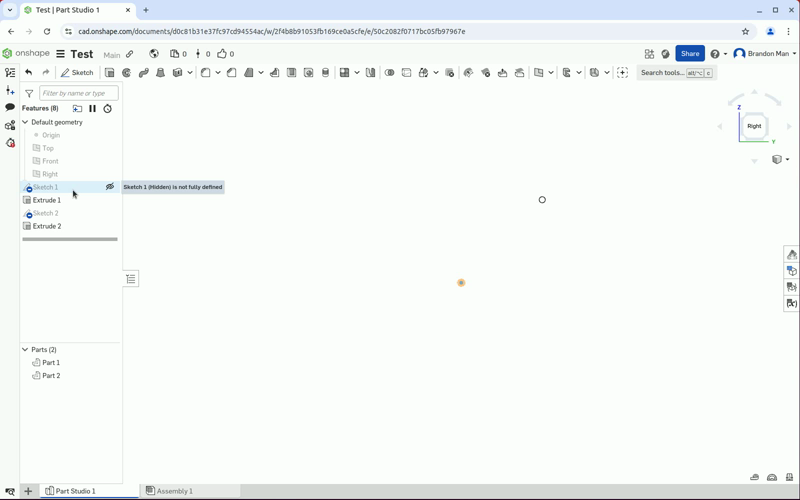
click(73, 189)
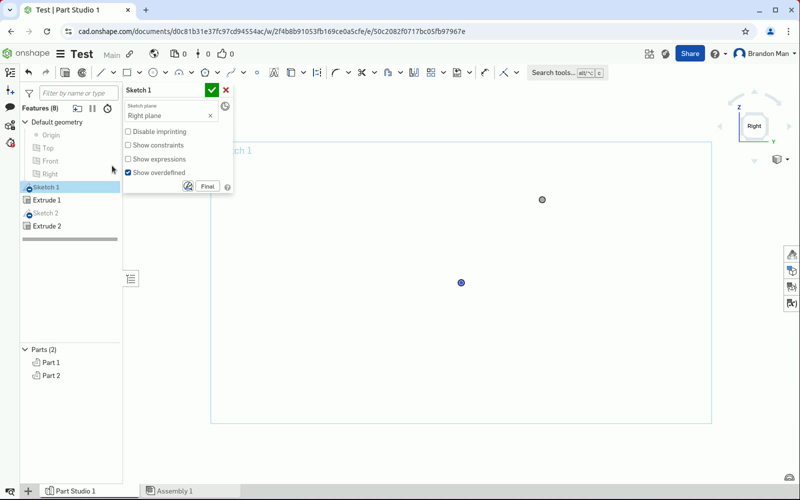
mouse_move(229, 92)
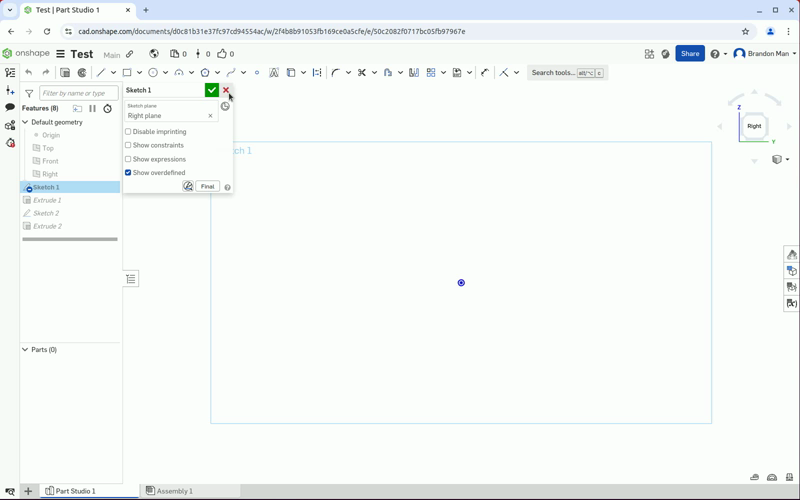
click(229, 92)
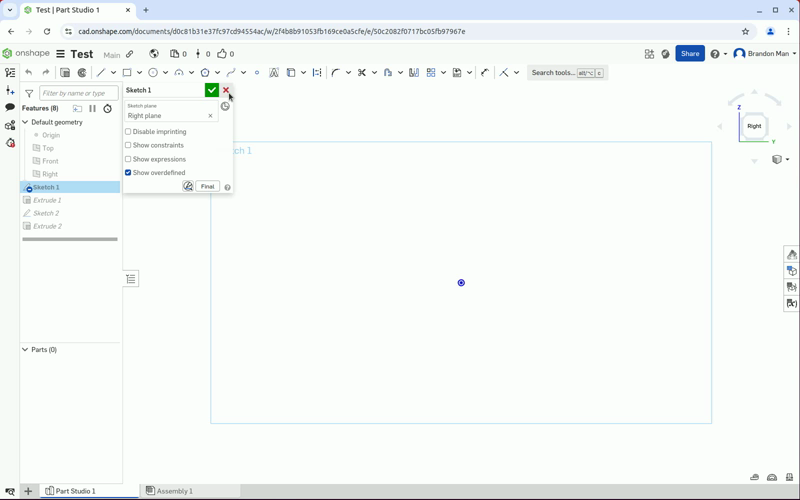
key(shift+s)
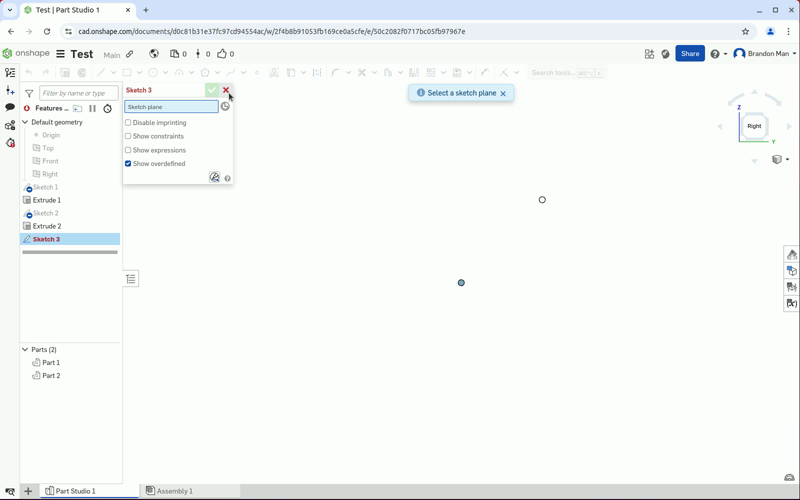
mouse_move(73, 176)
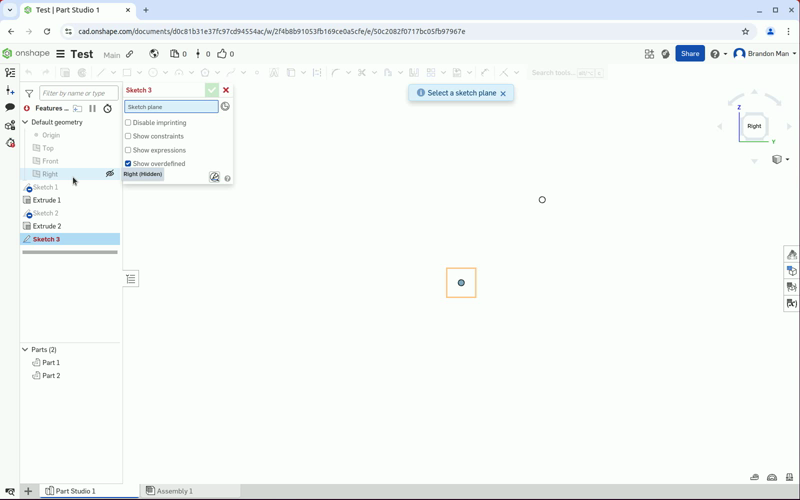
click(73, 176)
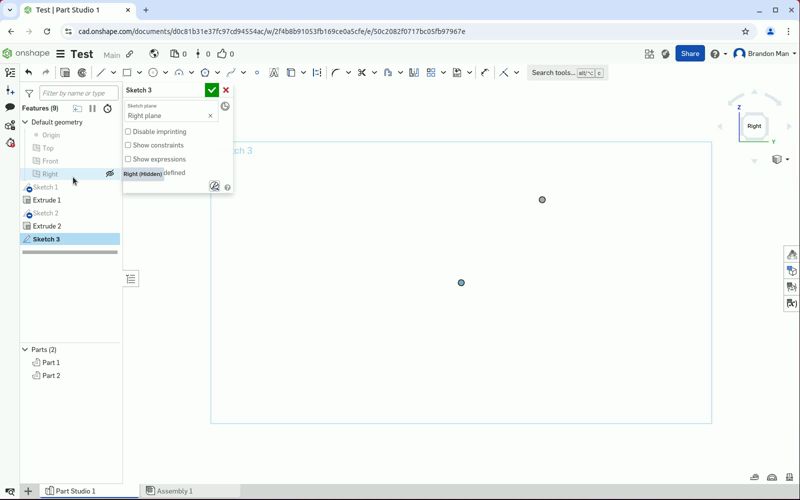
mouse_move(73, 352)
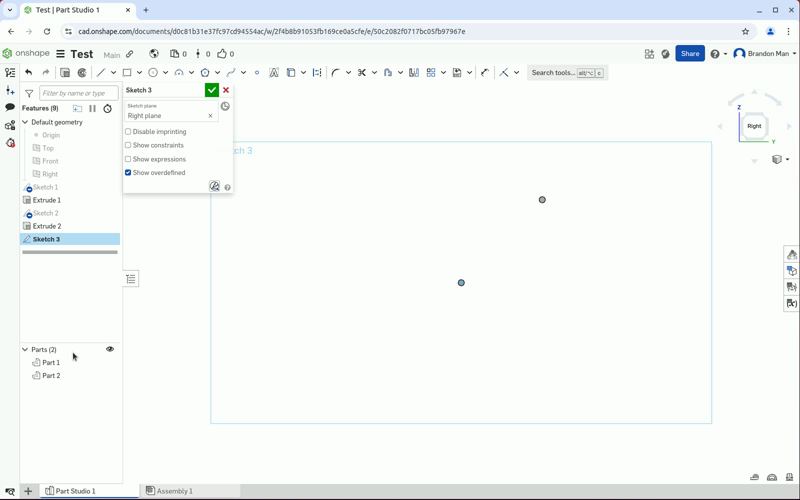
key(y)
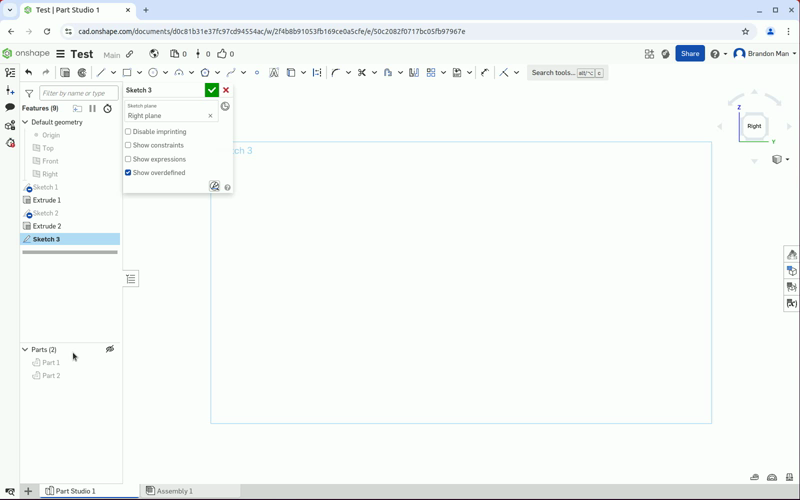
key(l)
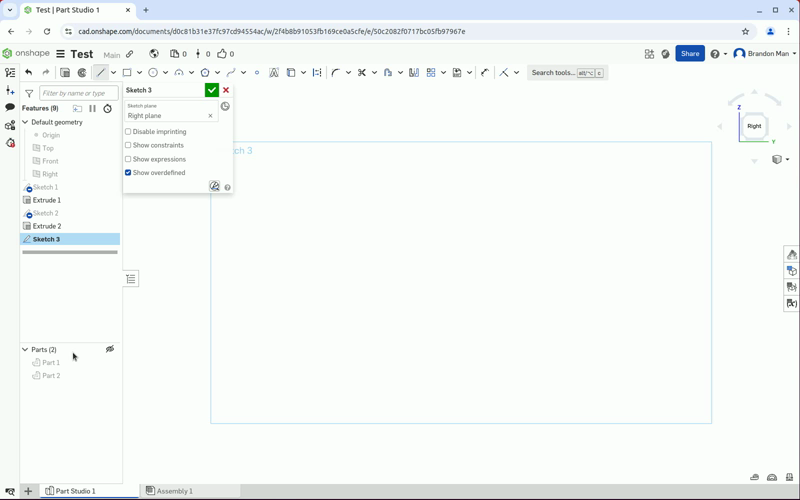
key_down(shift)
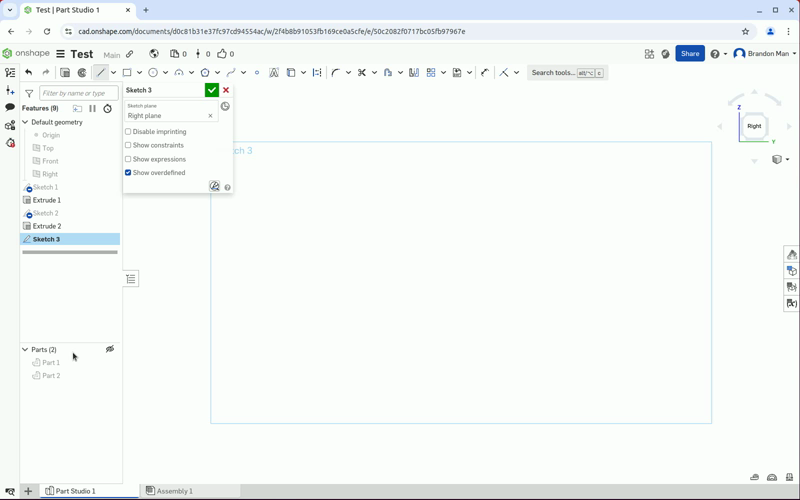
mouse_move(348, 213)
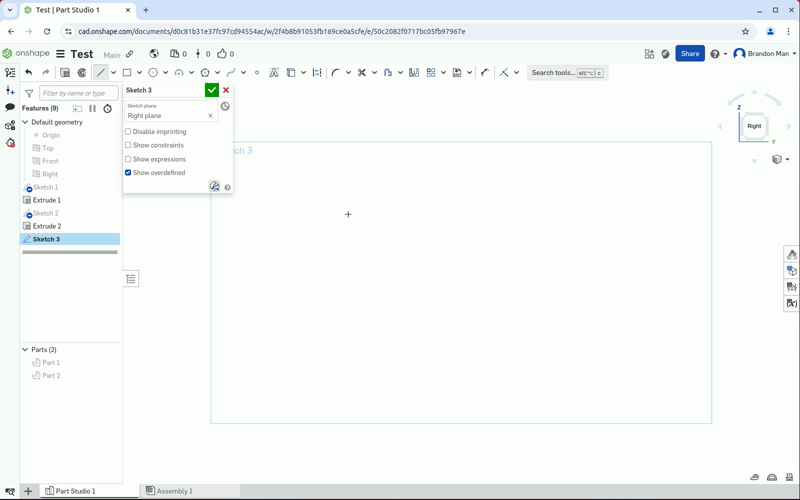
click(348, 213)
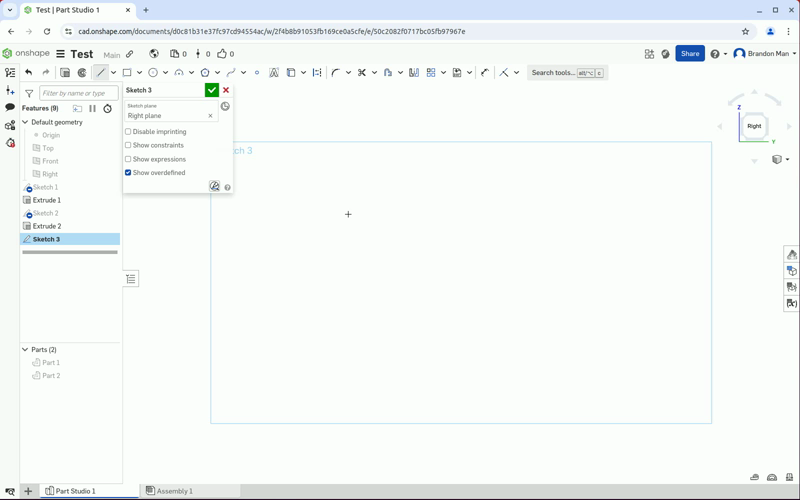
key_up(shift)
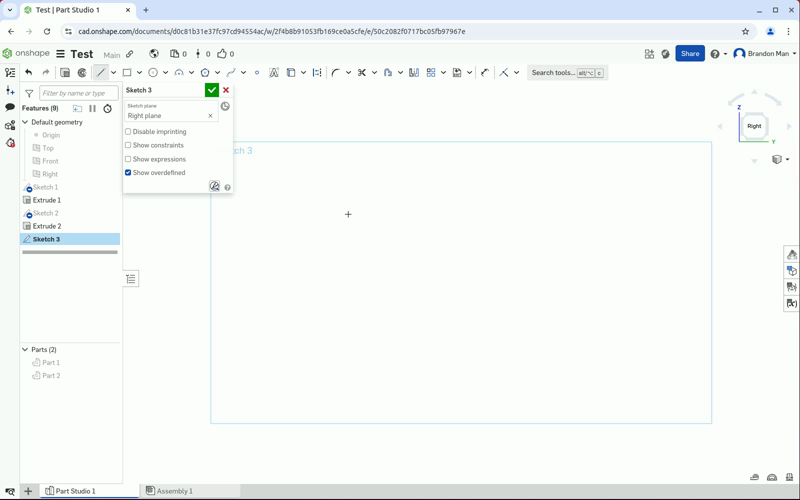
key_down(shift)
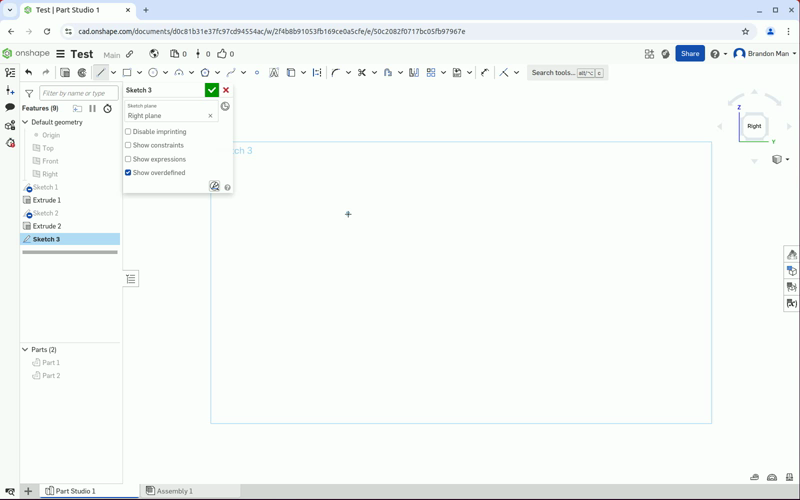
mouse_move(378, 213)
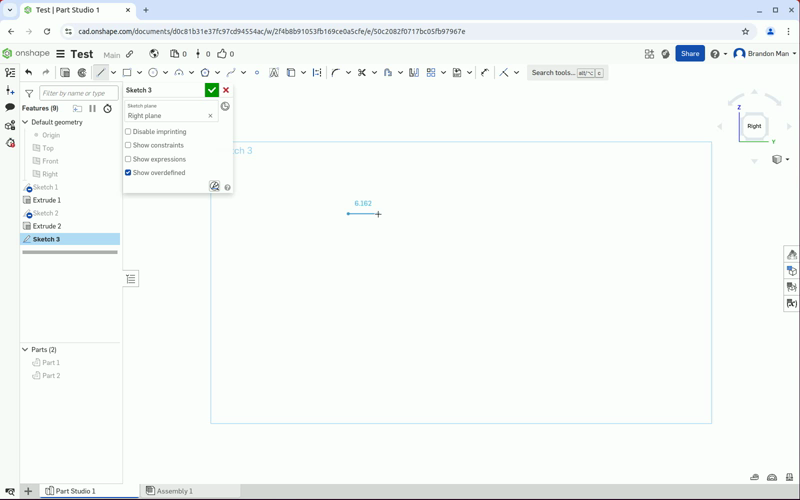
mouse_move(398, 213)
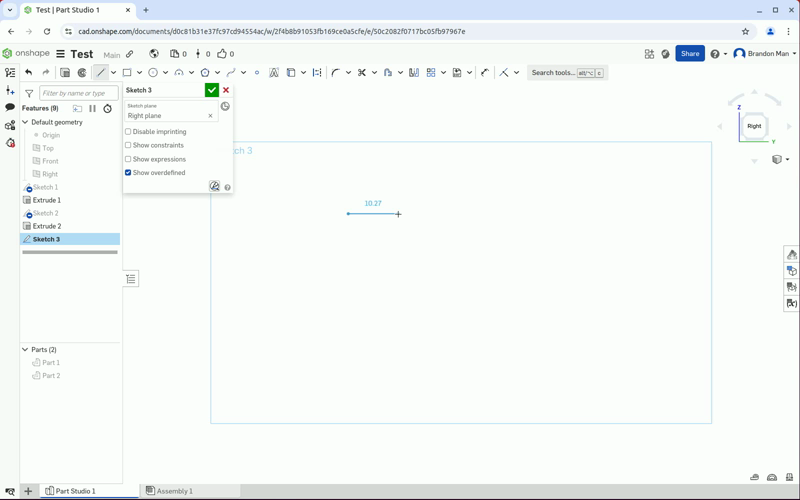
click(398, 213)
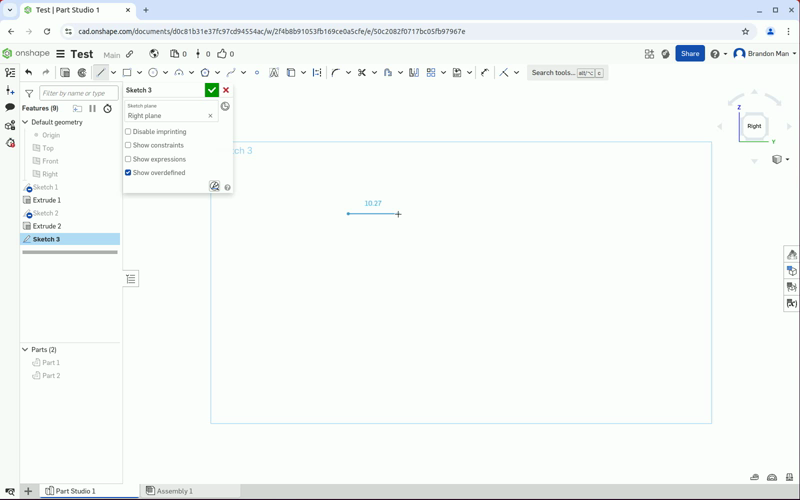
key_up(shift)
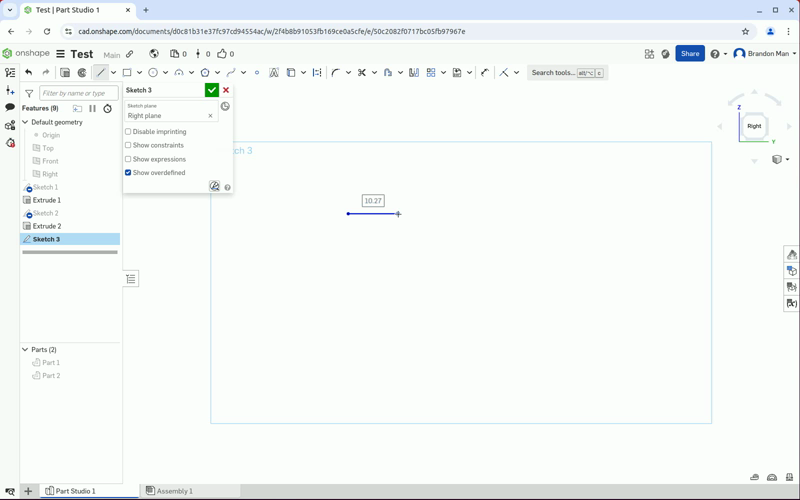
key_down(shift)
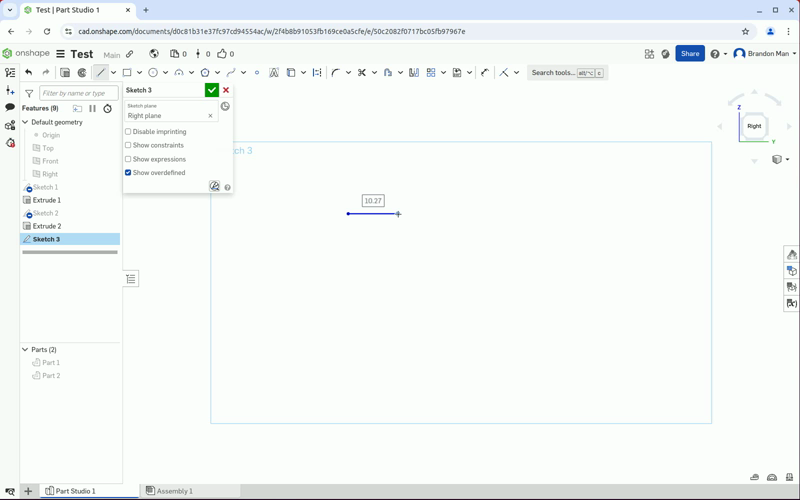
mouse_move(428, 213)
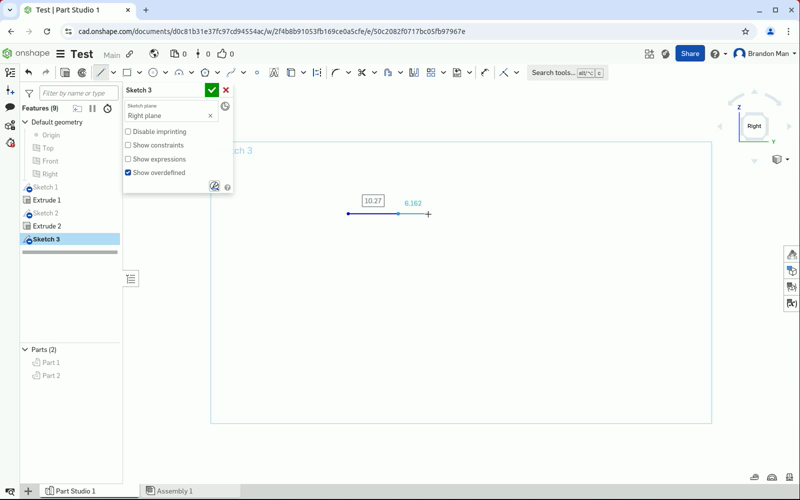
mouse_move(398, 188)
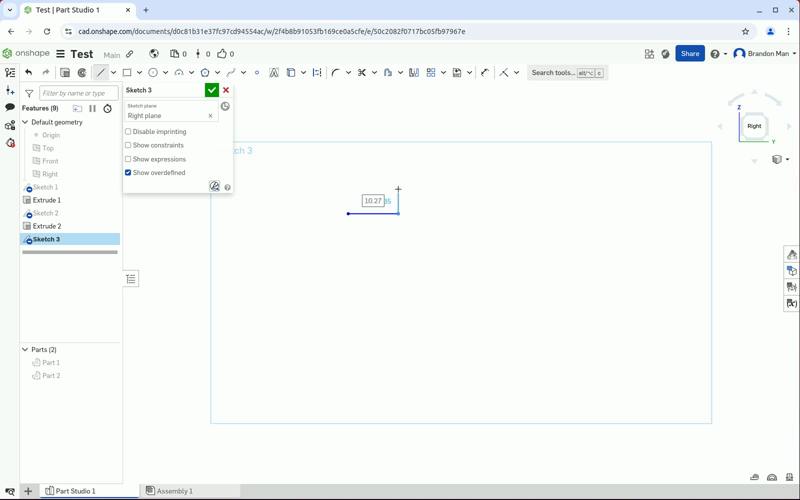
click(398, 188)
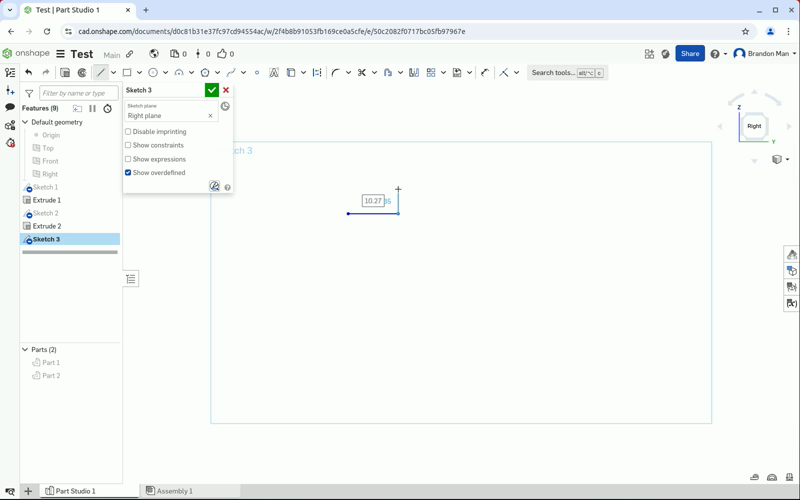
key_up(shift)
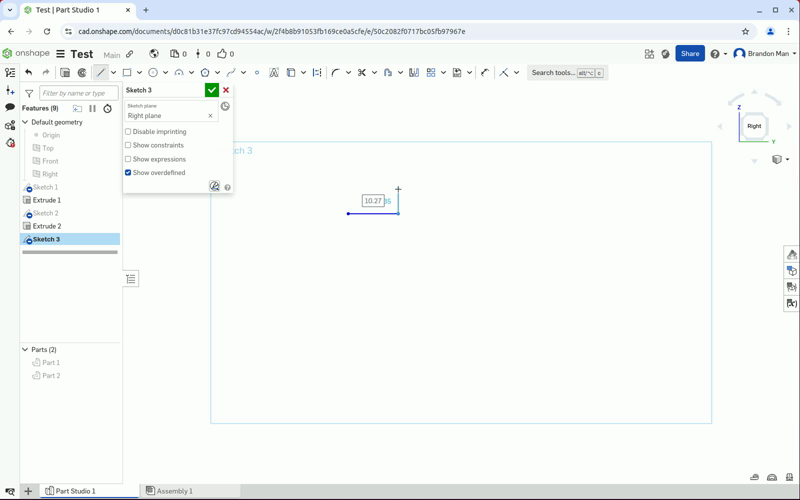
key_down(shift)
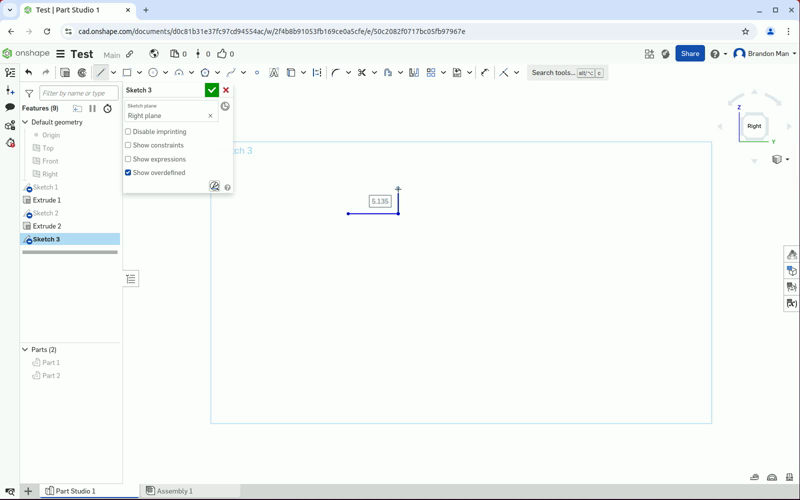
mouse_move(428, 188)
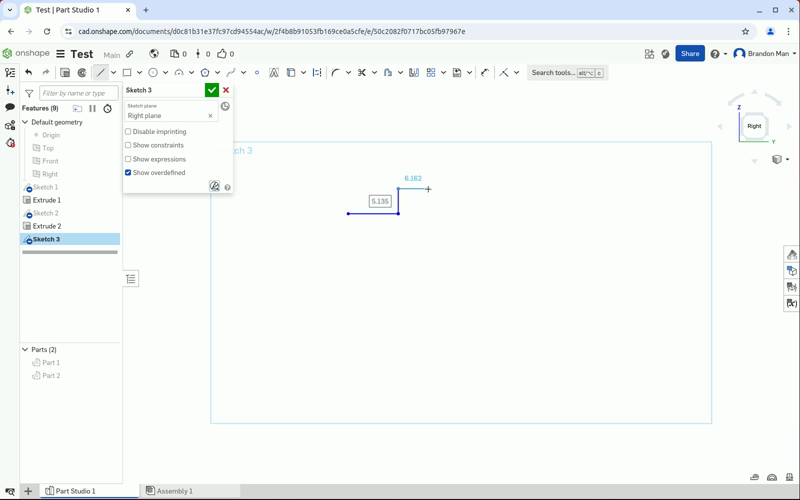
mouse_move(348, 188)
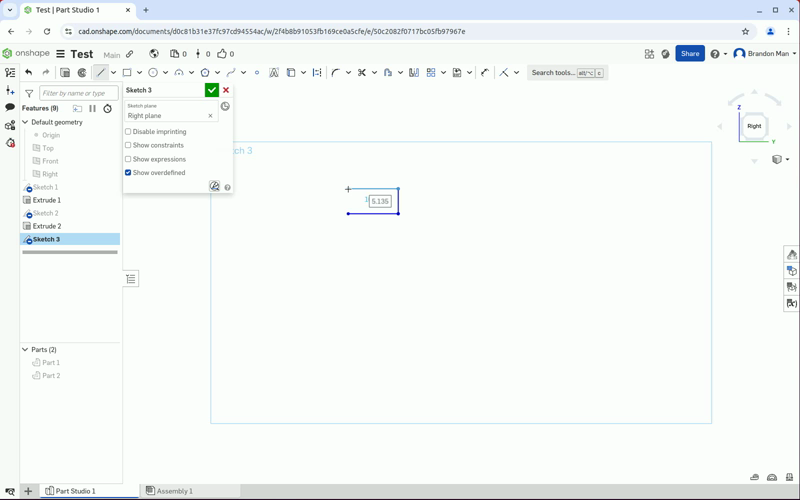
click(348, 188)
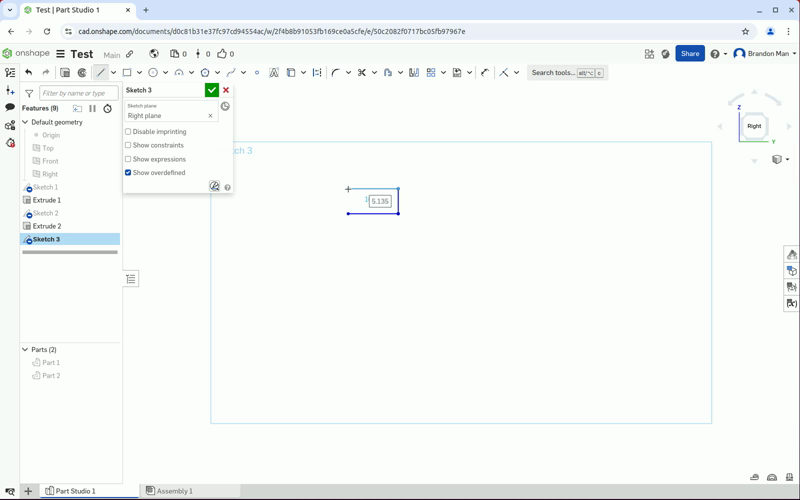
key_up(shift)
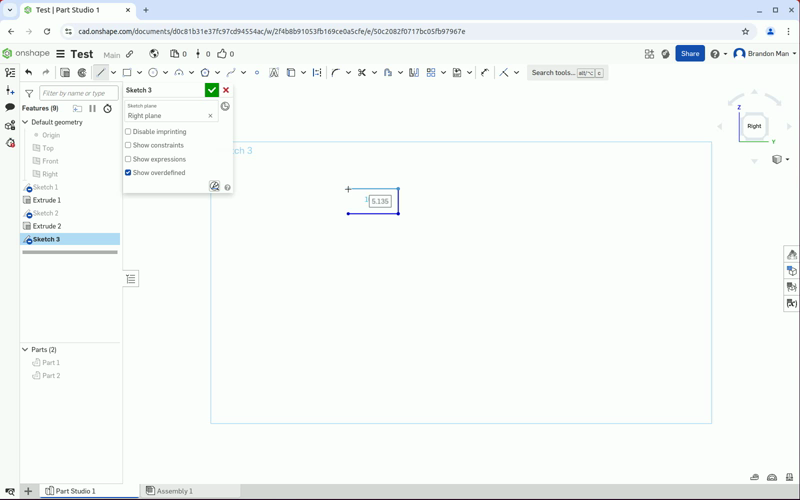
mouse_move(378, 188)
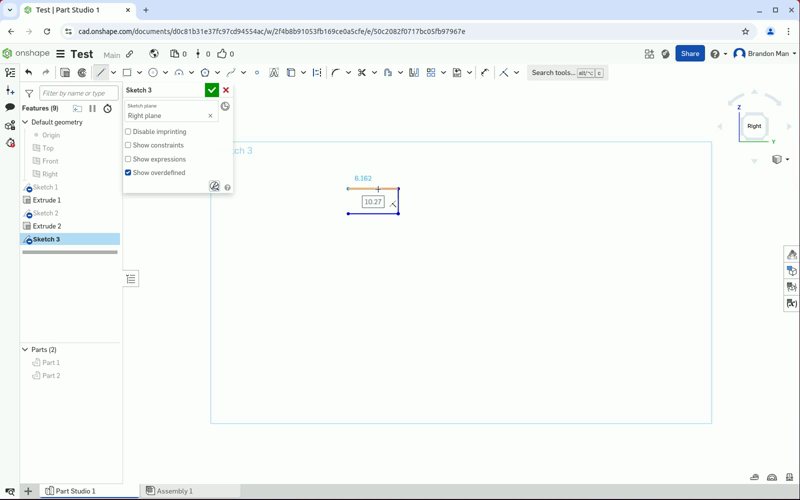
key_down(shift)
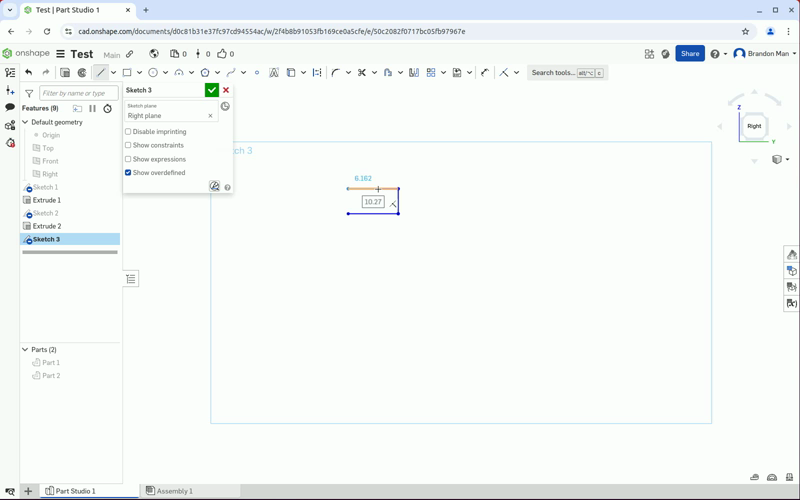
mouse_move(348, 213)
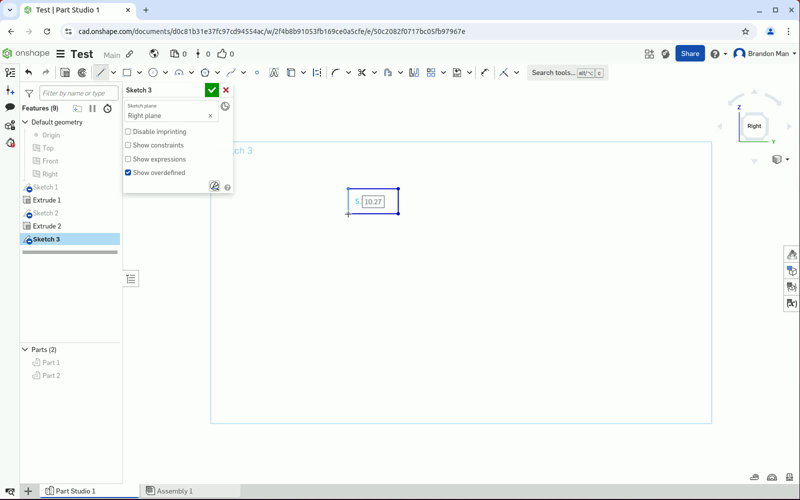
key_up(shift)
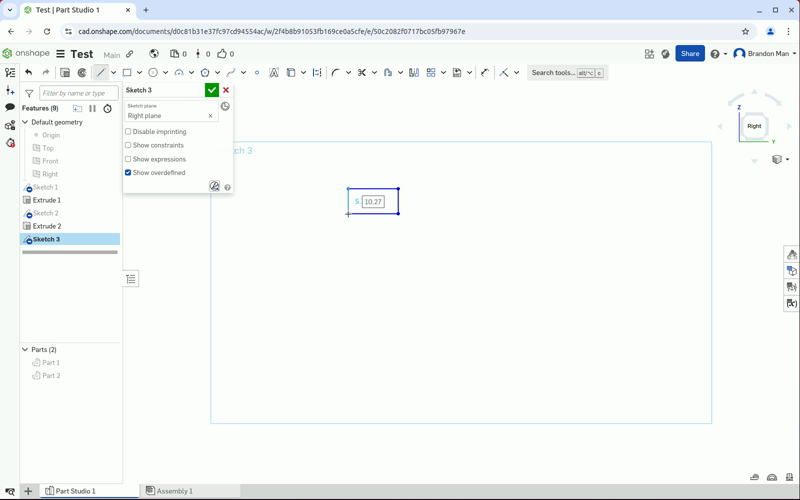
click(348, 213)
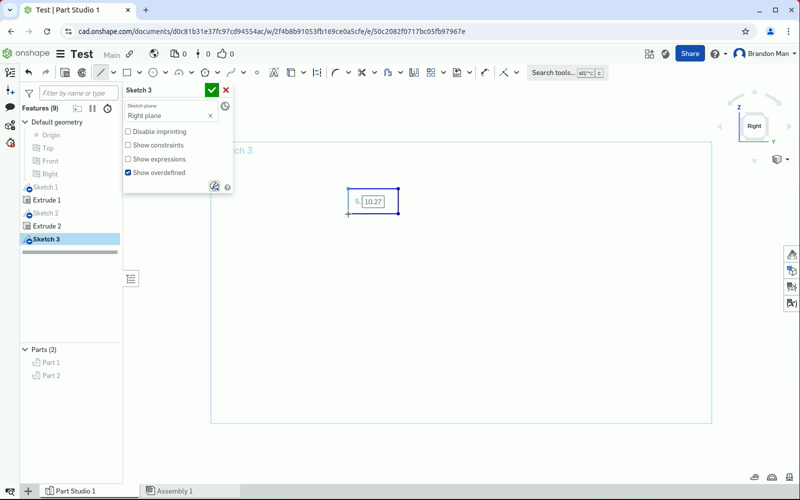
key(esc)
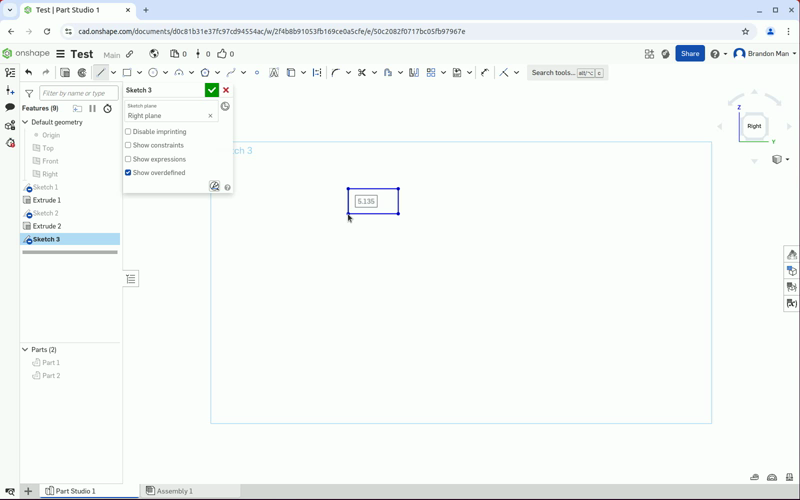
mouse_move(382, 195)
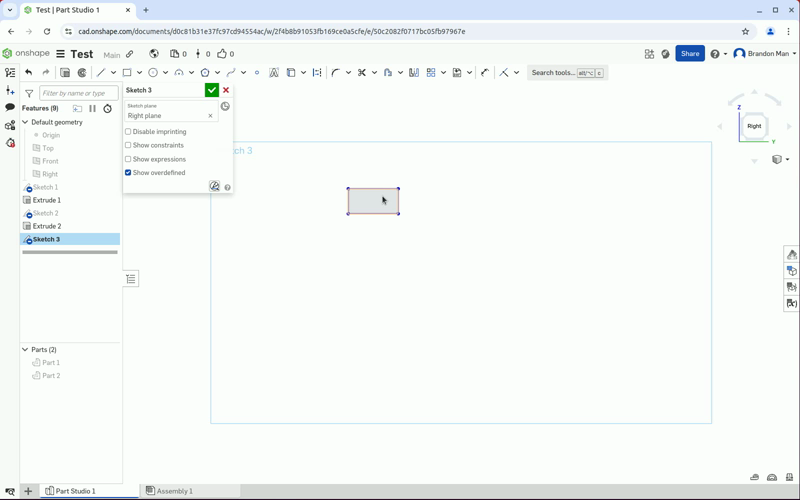
scroll(6)
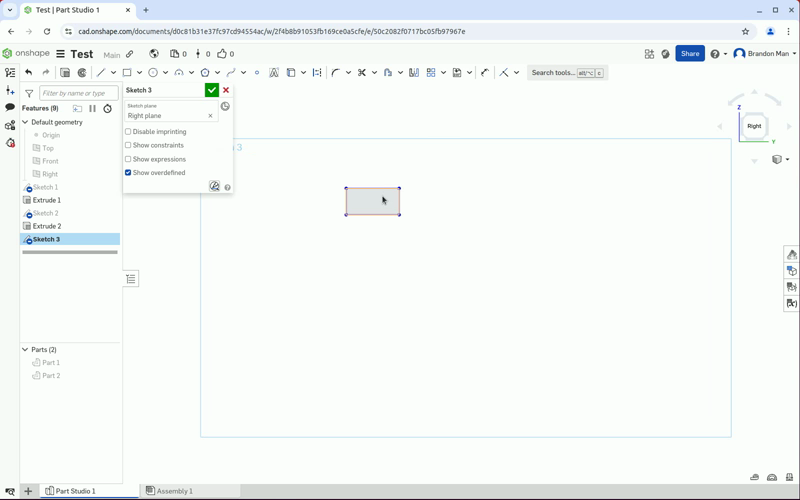
scroll(6)
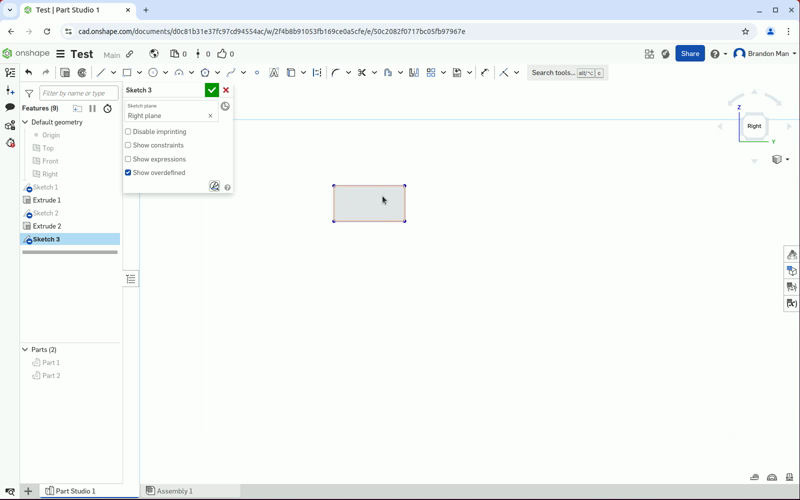
scroll(6)
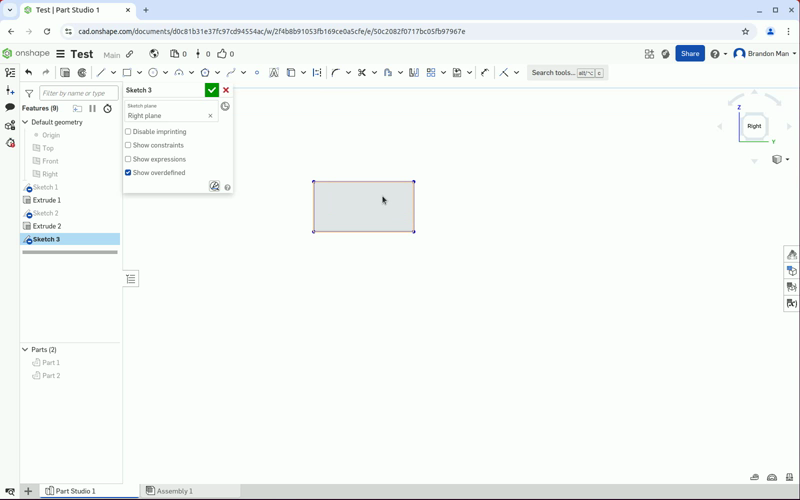
scroll(6)
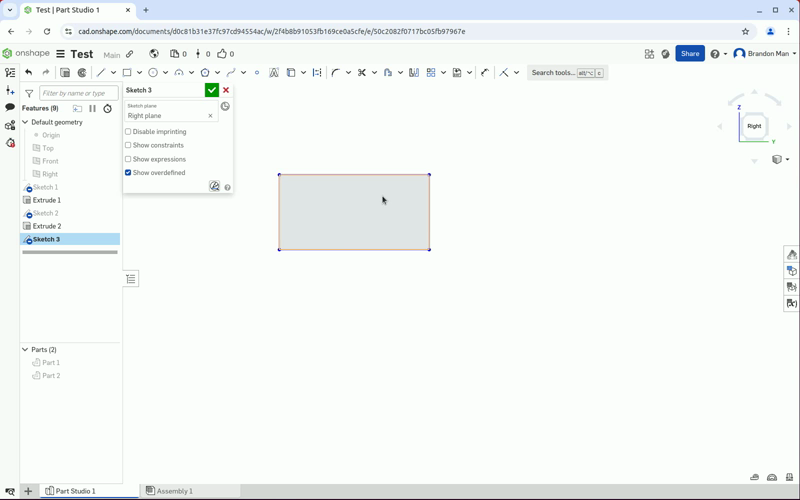
scroll(6)
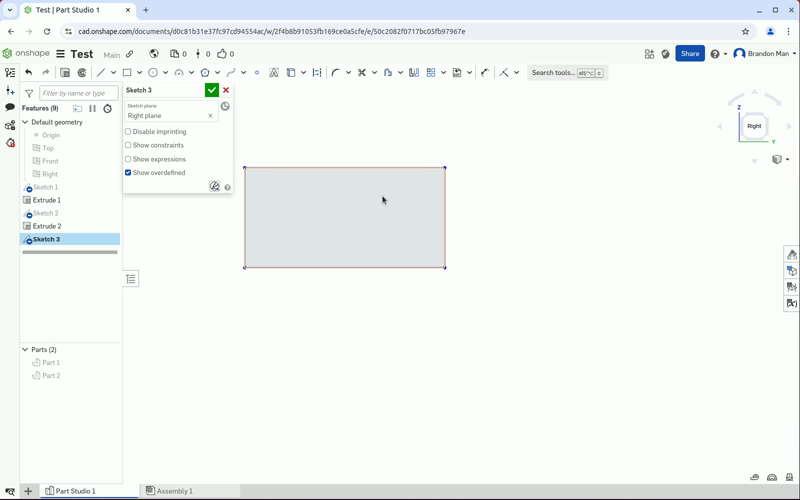
scroll(6)
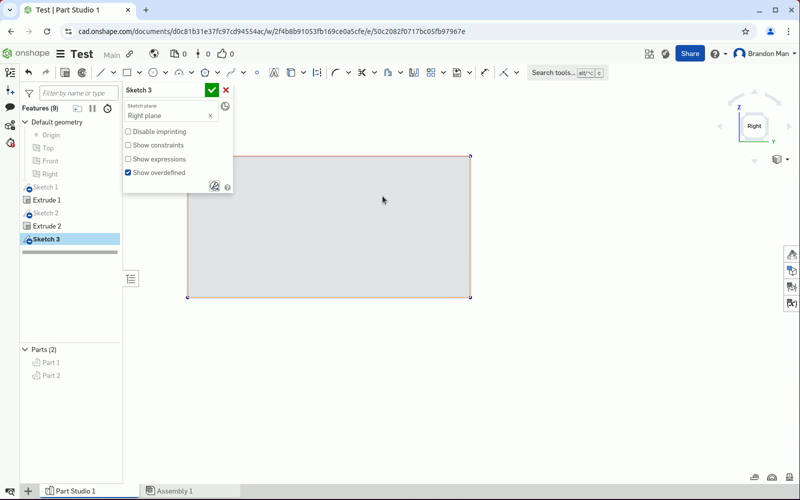
scroll(6)
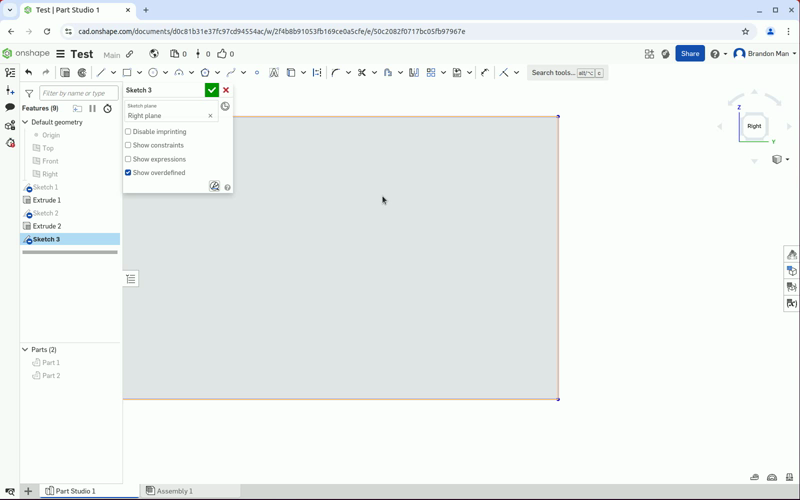
click(382, 195)
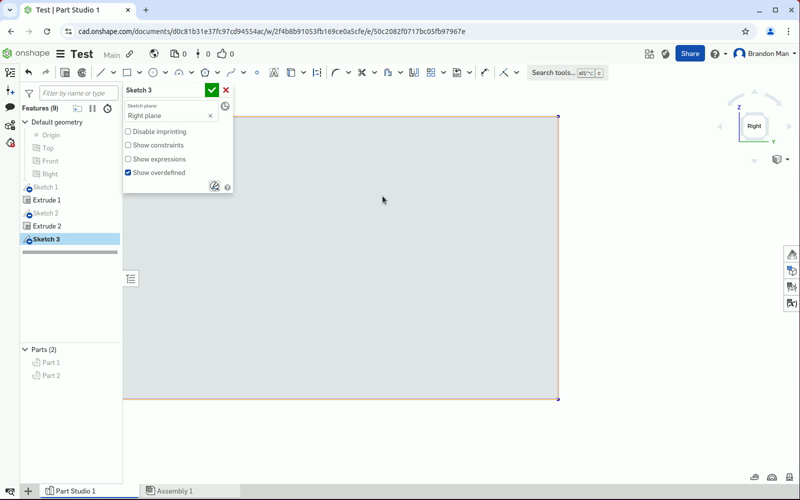
scroll(-6)
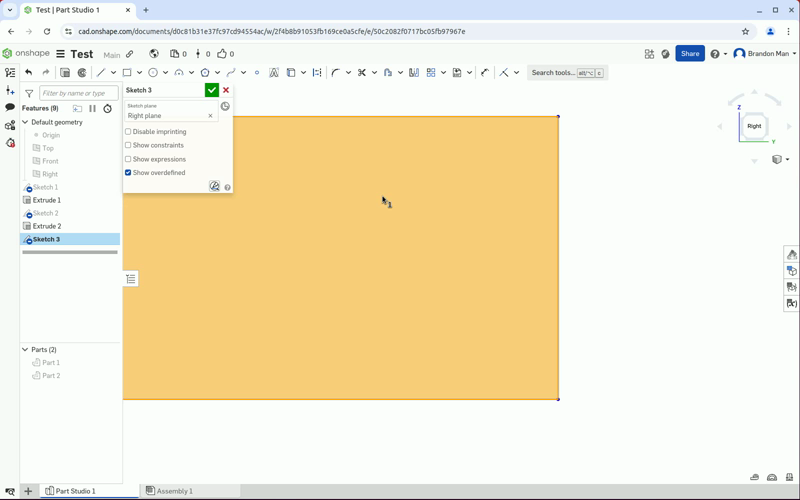
scroll(-6)
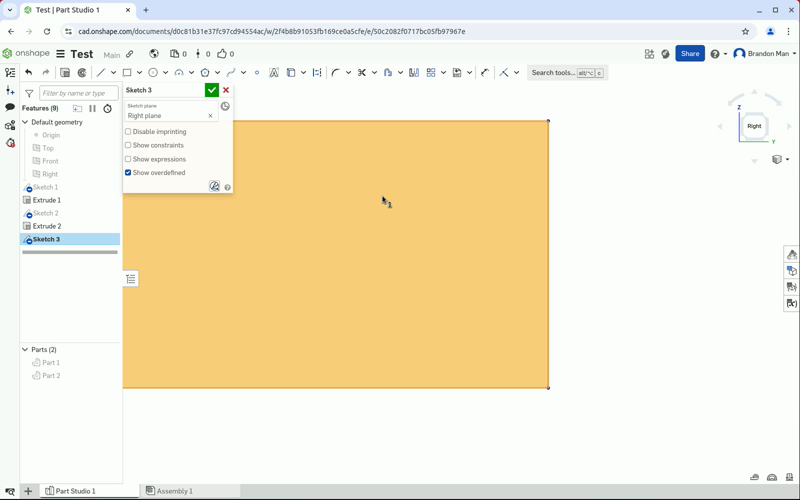
scroll(-6)
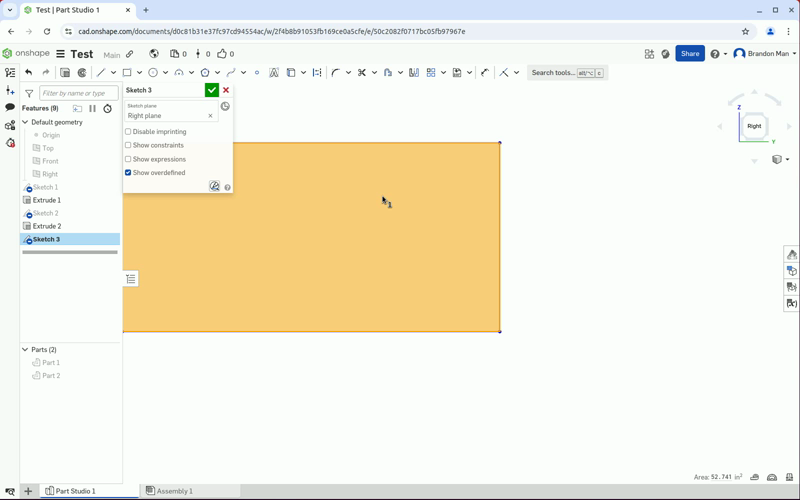
scroll(-6)
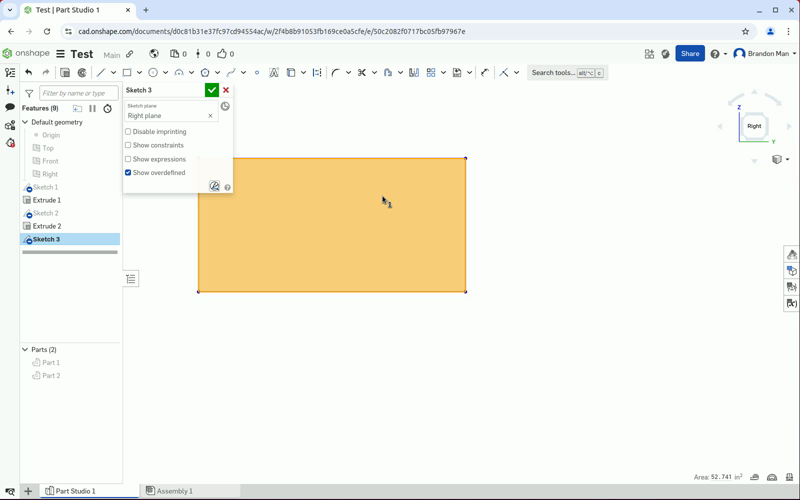
scroll(-6)
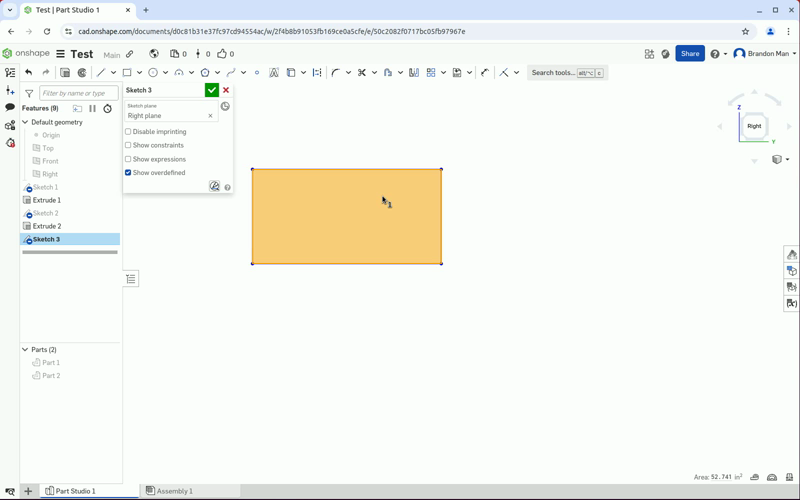
scroll(-6)
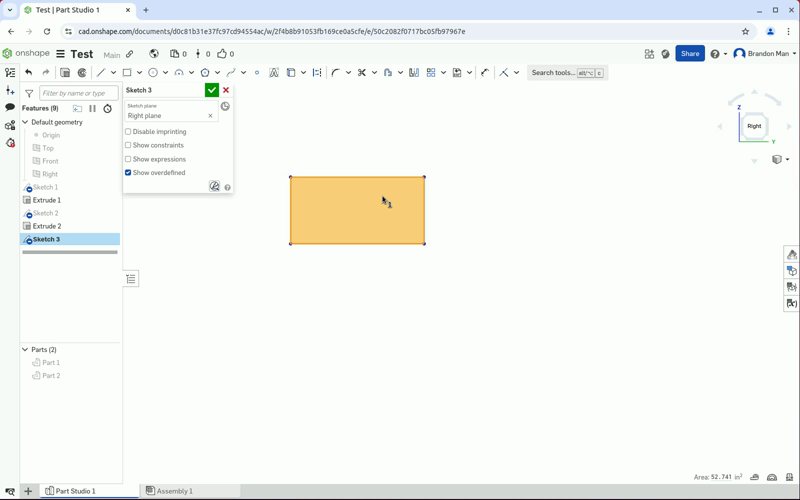
scroll(-6)
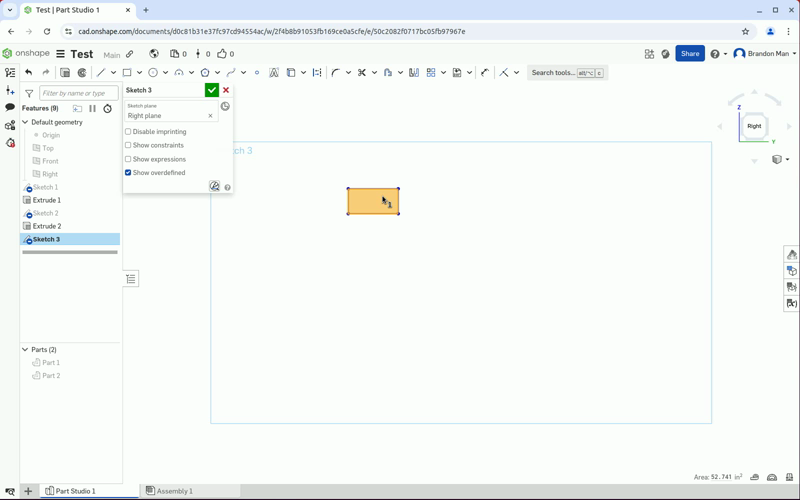
mouse_move(73, 352)
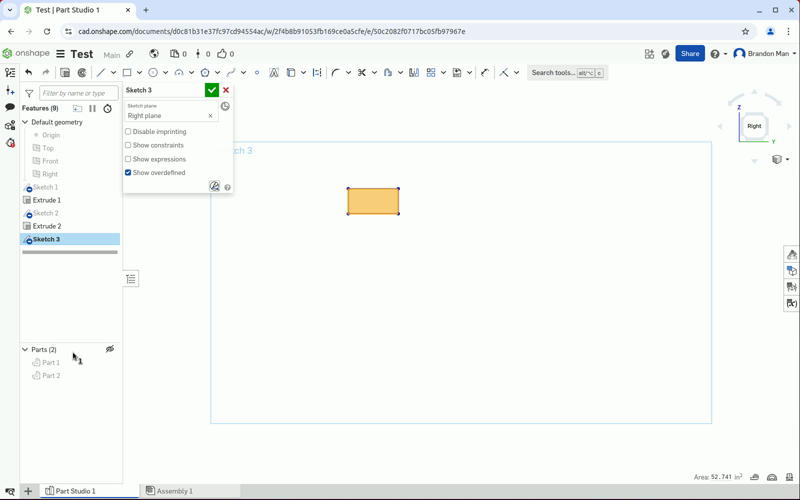
key(shift+y)
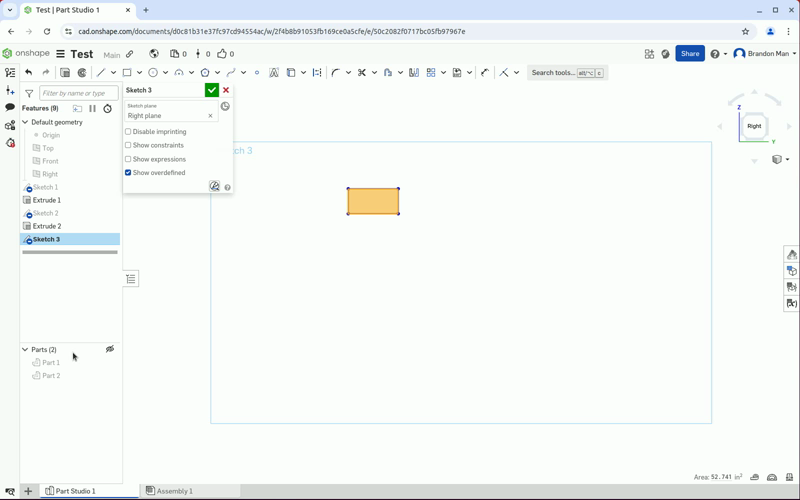
key(shift+e)
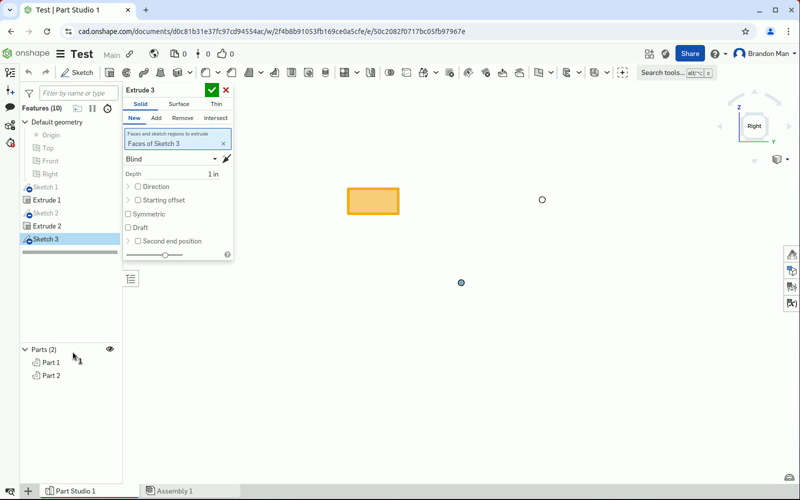
mouse_move(143, 106)
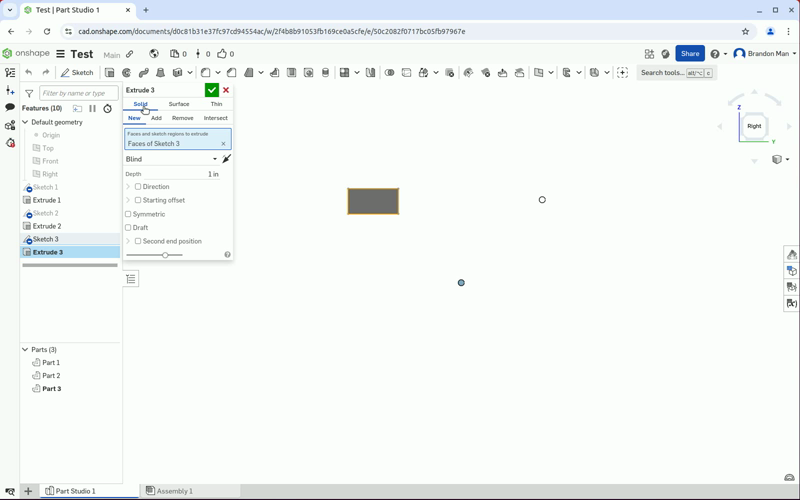
click(143, 106)
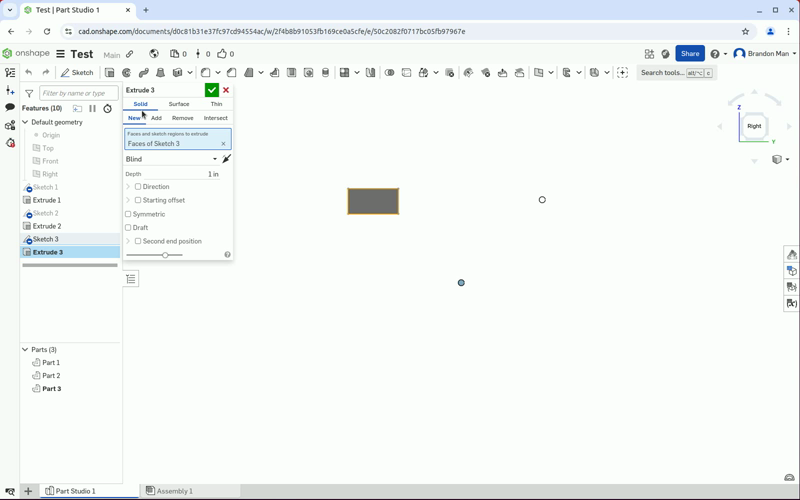
mouse_move(137, 120)
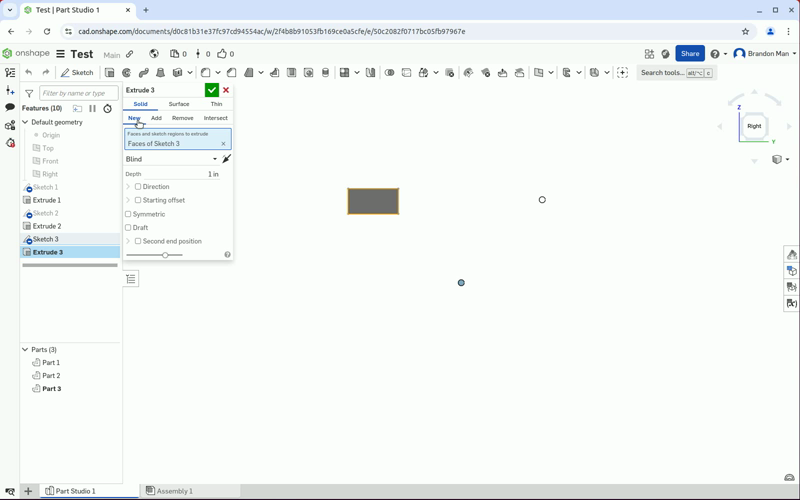
click(137, 120)
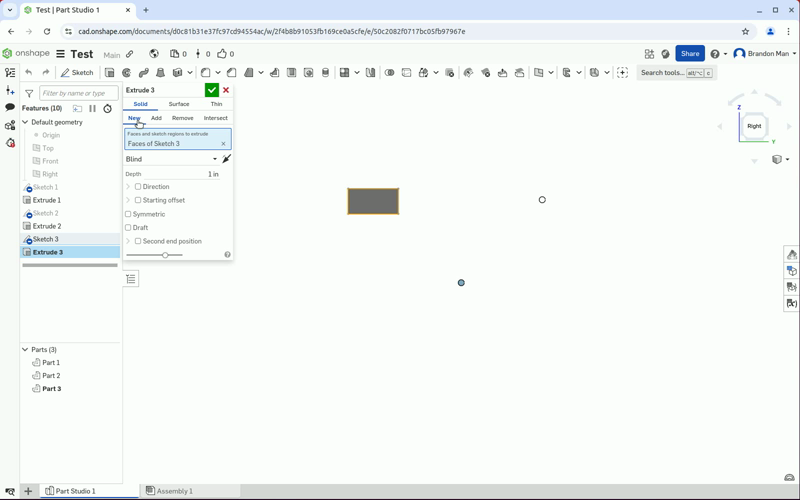
key(tab, 4)
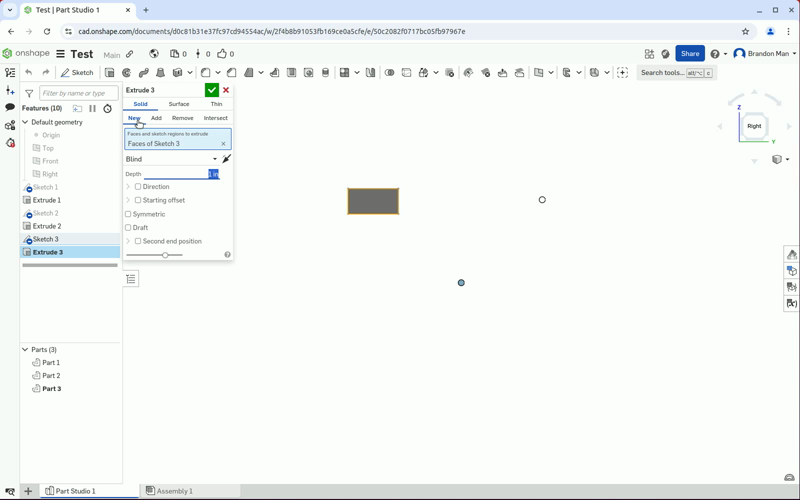
text(0.963)
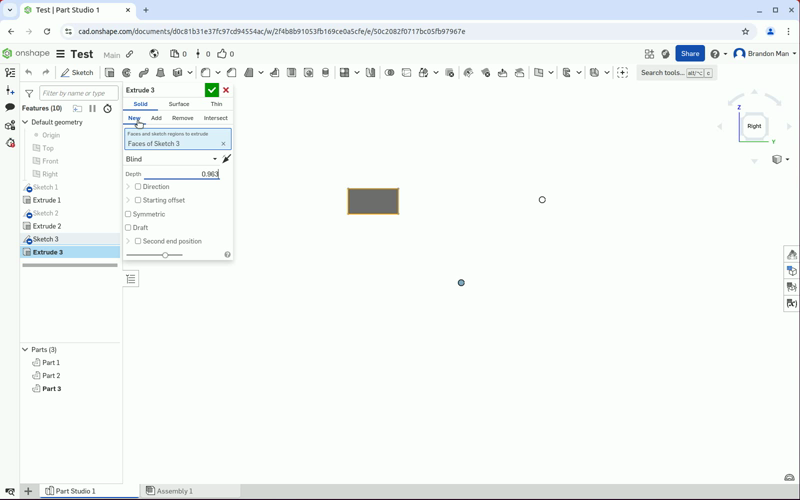
key(enter)
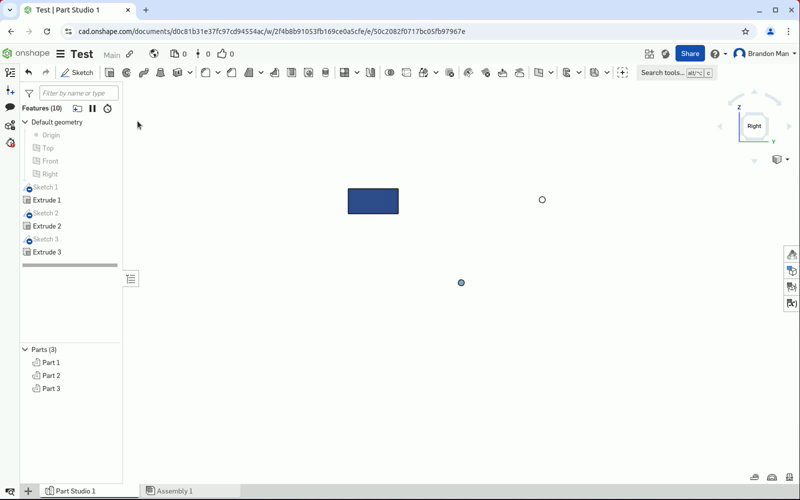
key(shift+h)
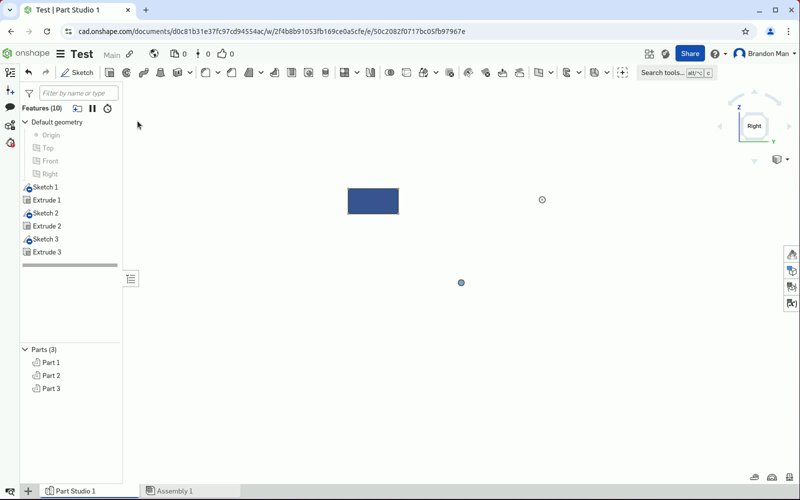
key(shift+h)
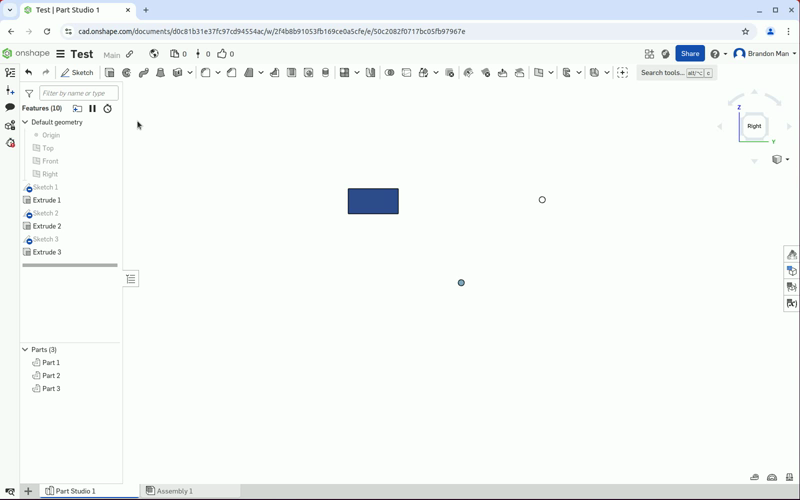
mouse_move(73, 189)
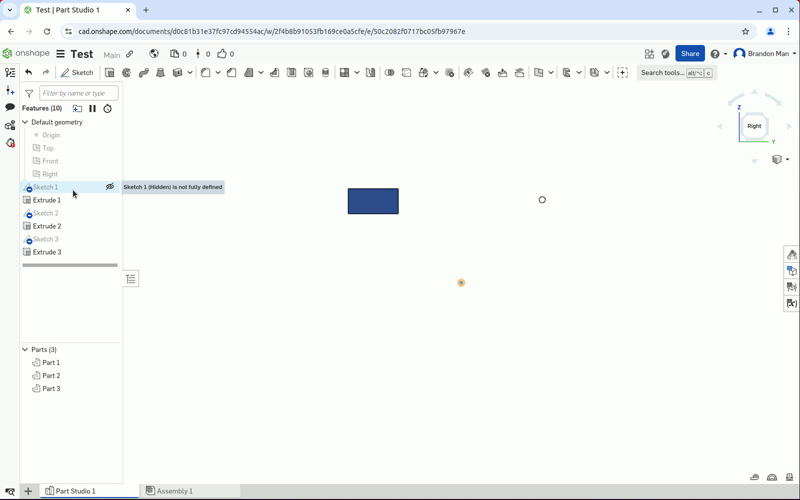
click(73, 189)
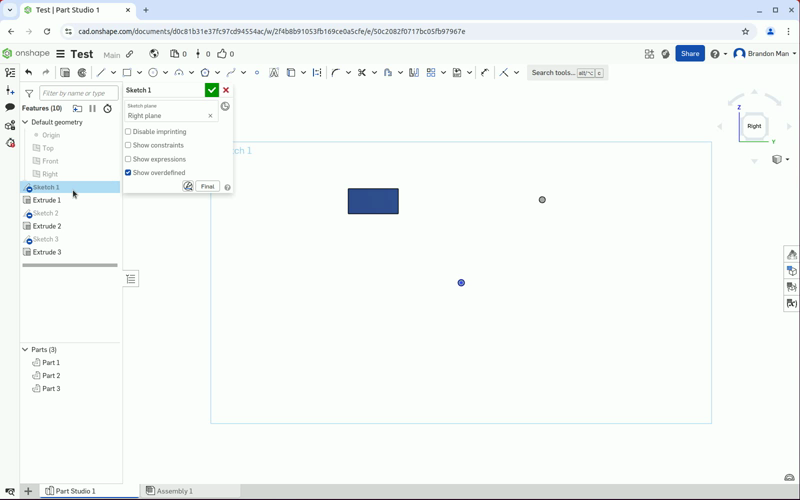
mouse_move(229, 92)
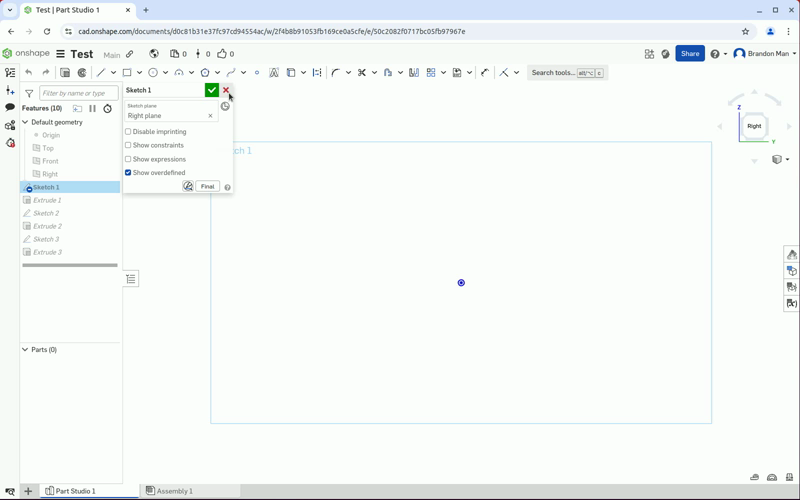
click(229, 92)
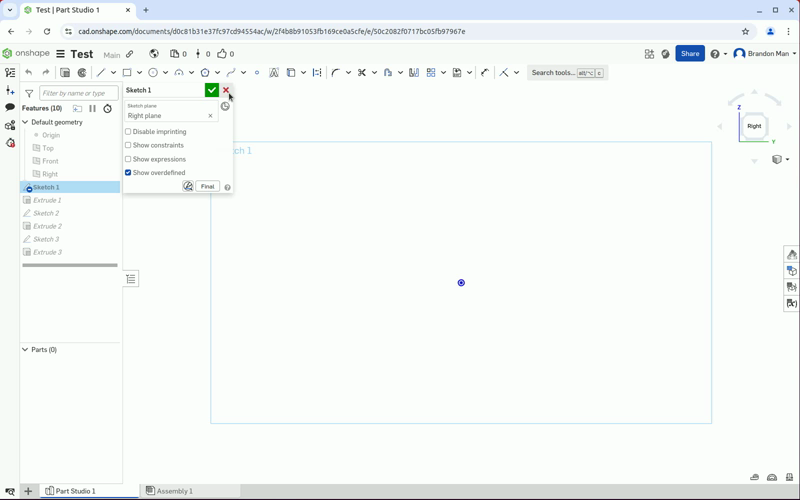
key(shift+s)
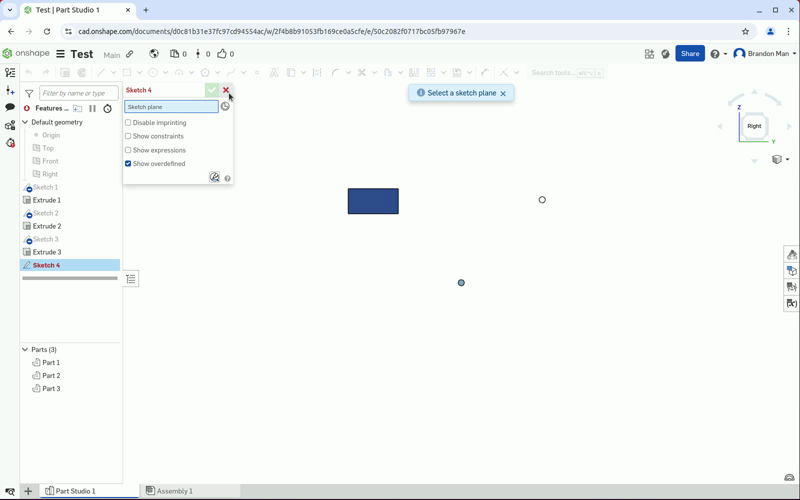
mouse_move(73, 176)
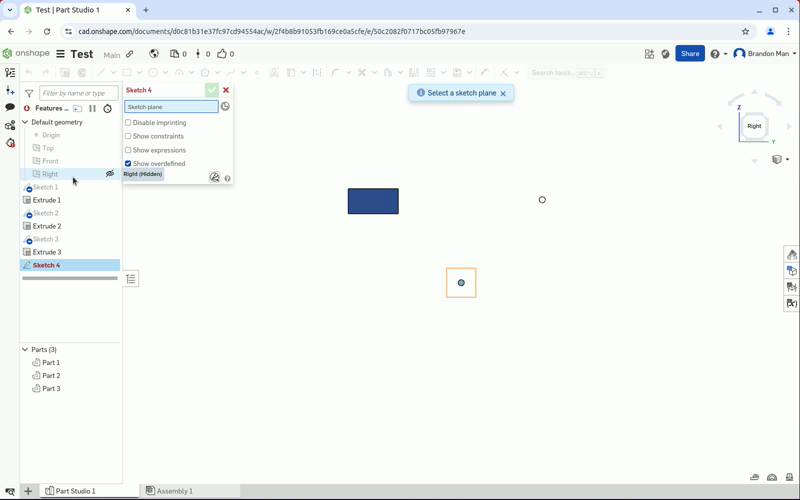
click(73, 176)
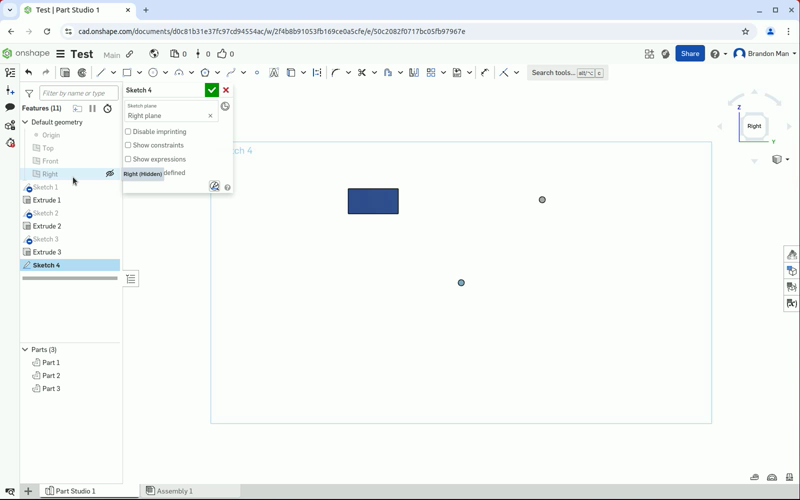
mouse_move(73, 352)
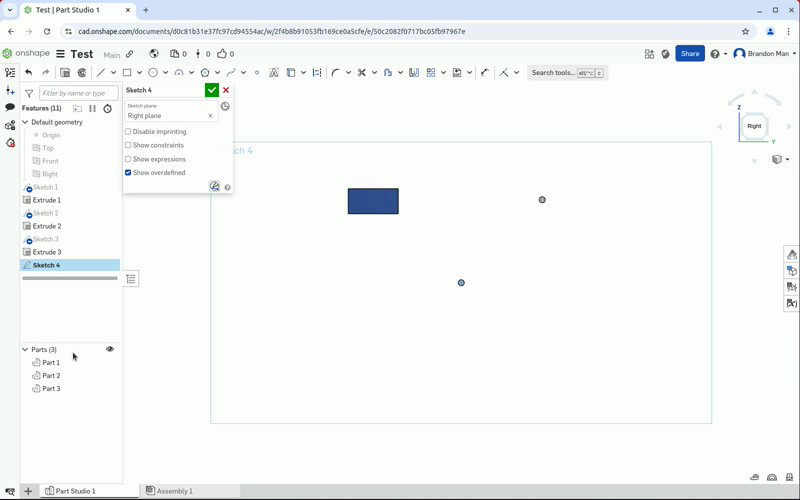
key(y)
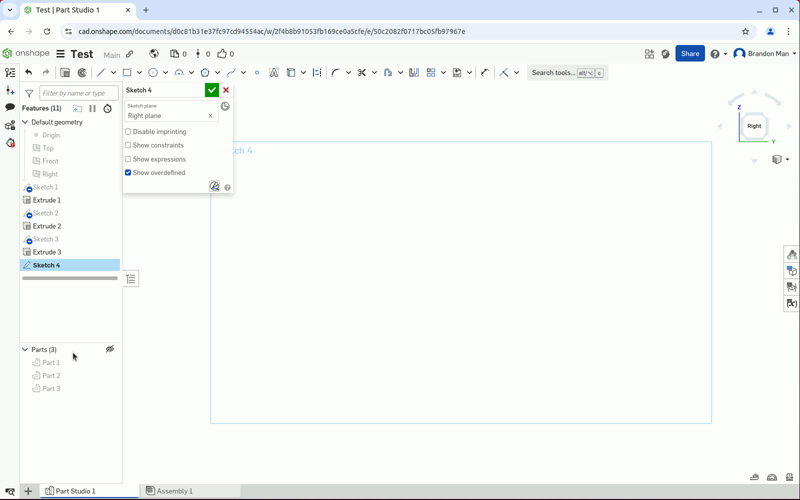
key(c)
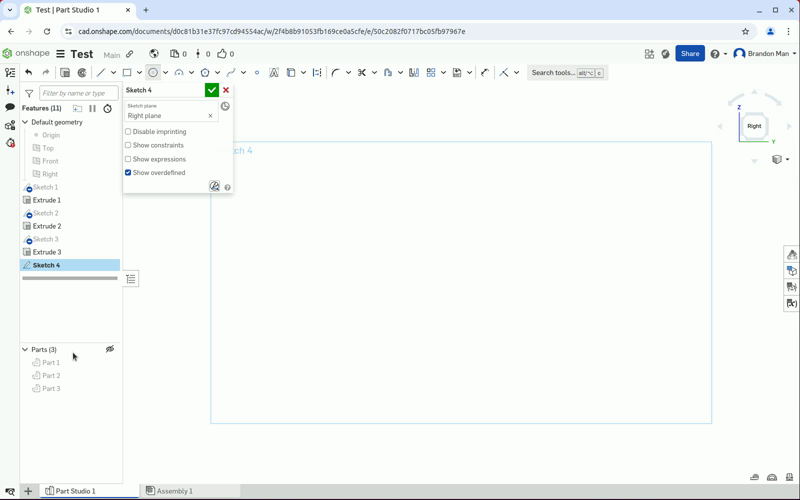
key_down(shift)
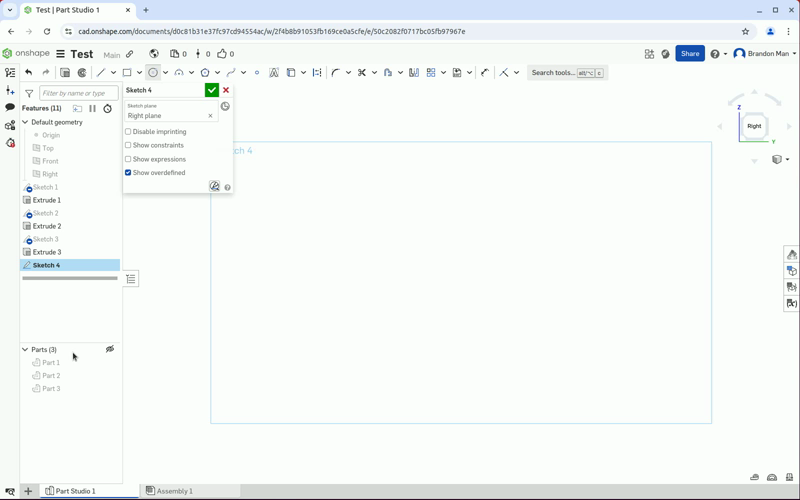
mouse_move(461, 282)
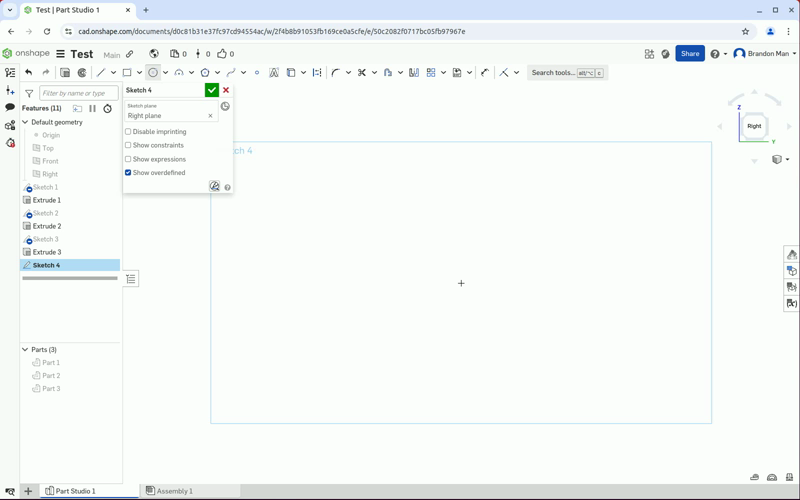
click(461, 282)
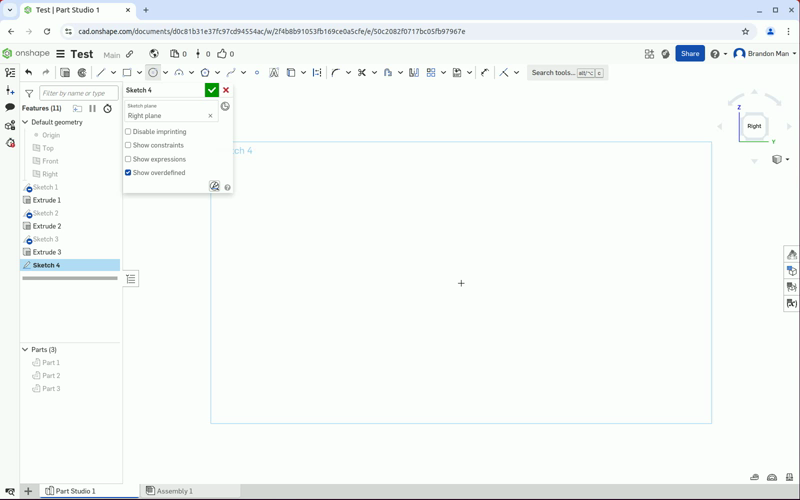
key_up(shift)
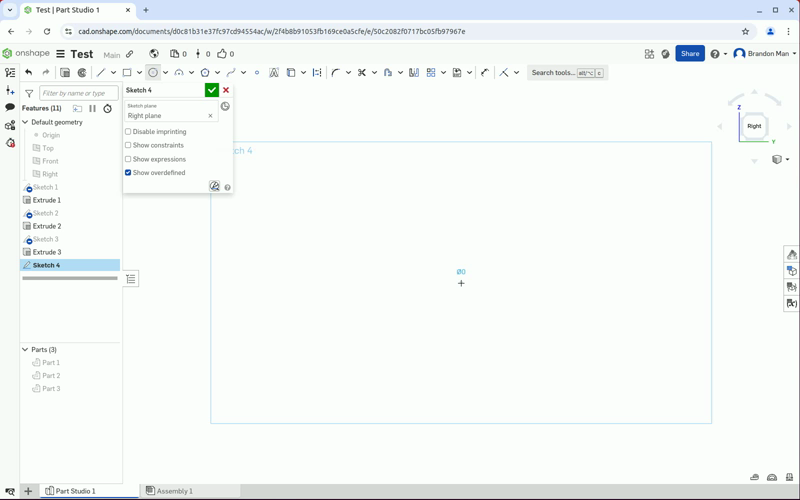
mouse_move(464, 282)
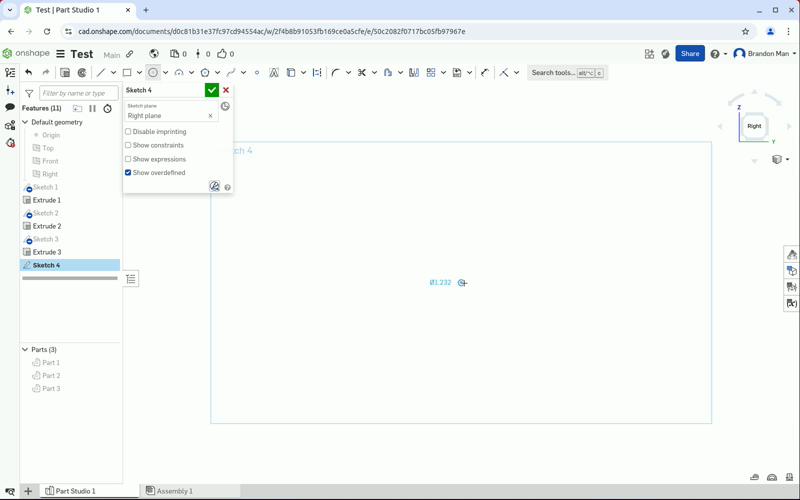
click(464, 282)
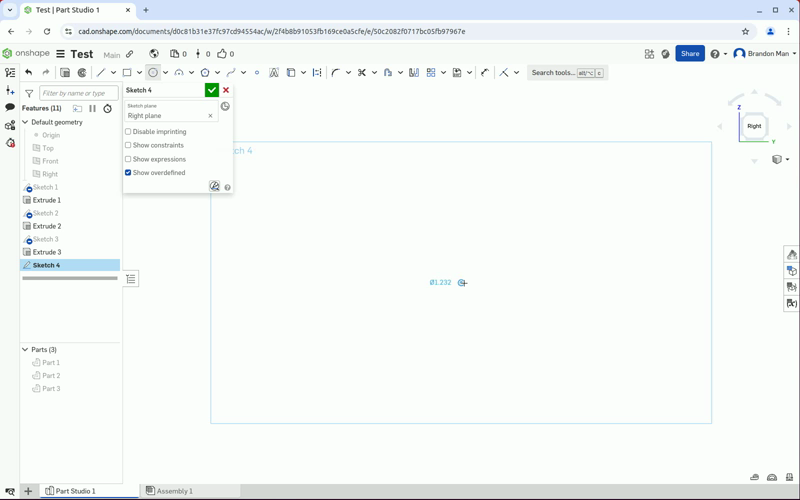
key(esc)
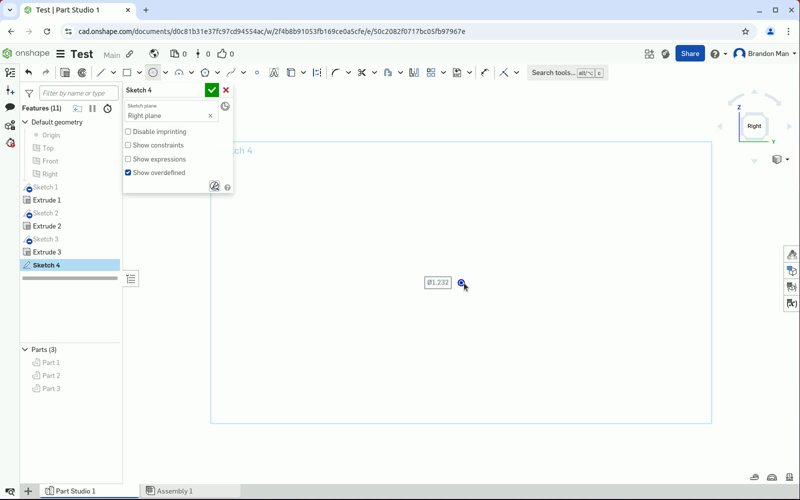
mouse_move(462, 281)
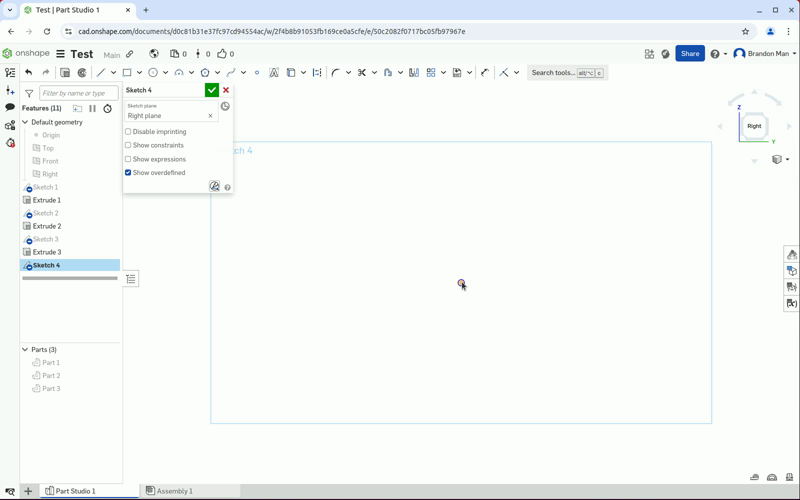
scroll(6)
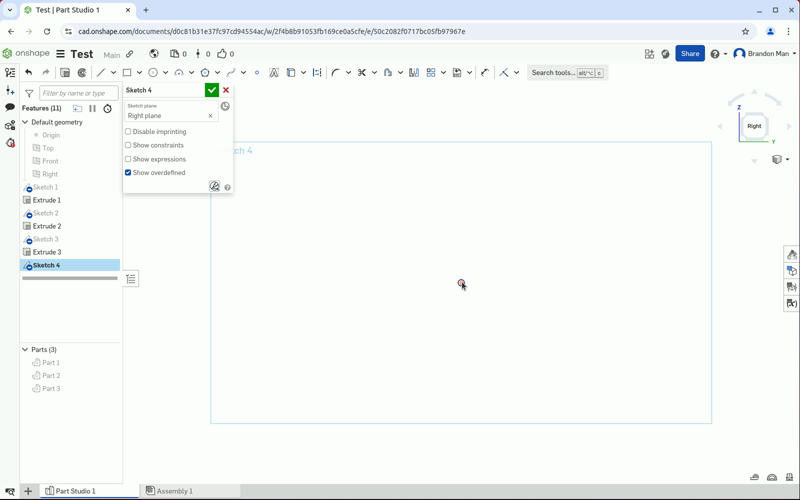
scroll(6)
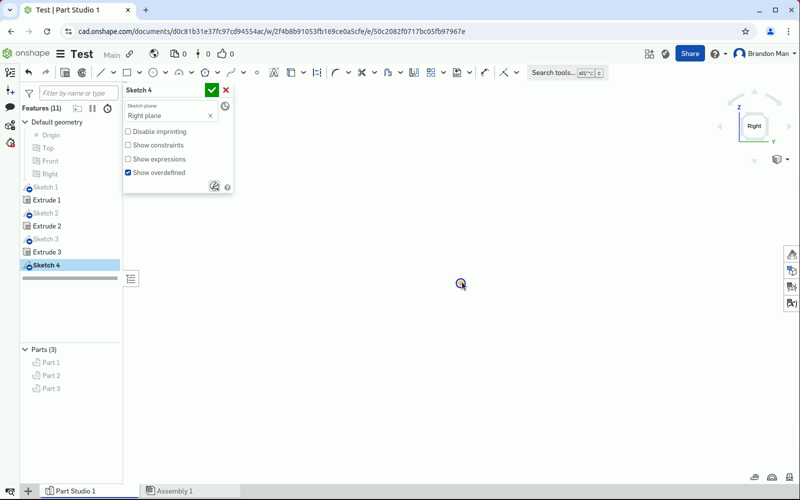
scroll(6)
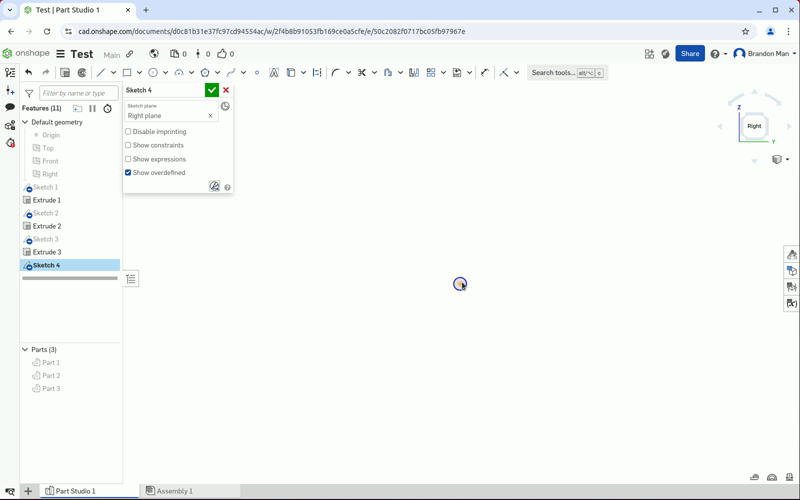
scroll(6)
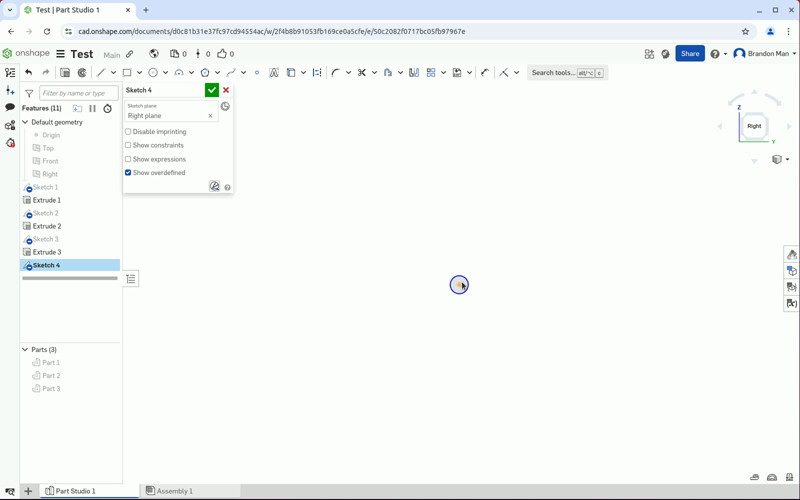
scroll(6)
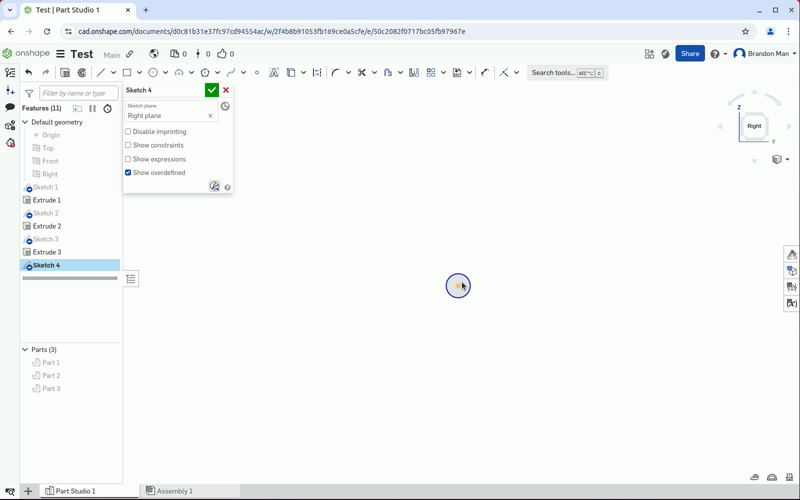
scroll(6)
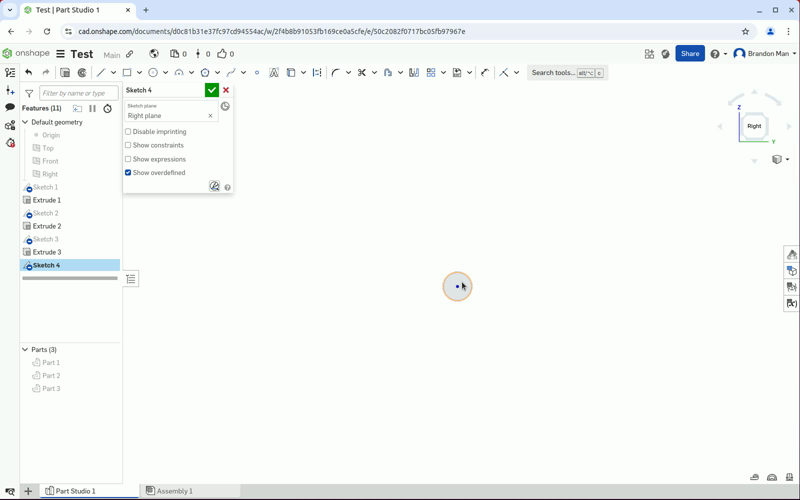
scroll(6)
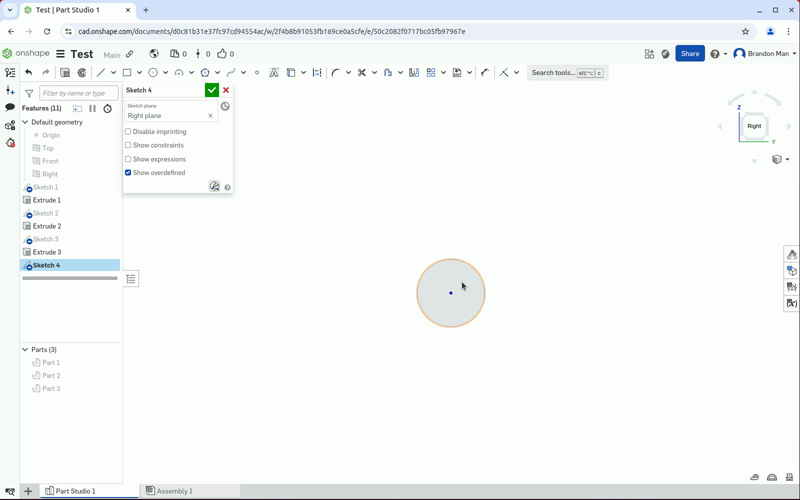
click(462, 281)
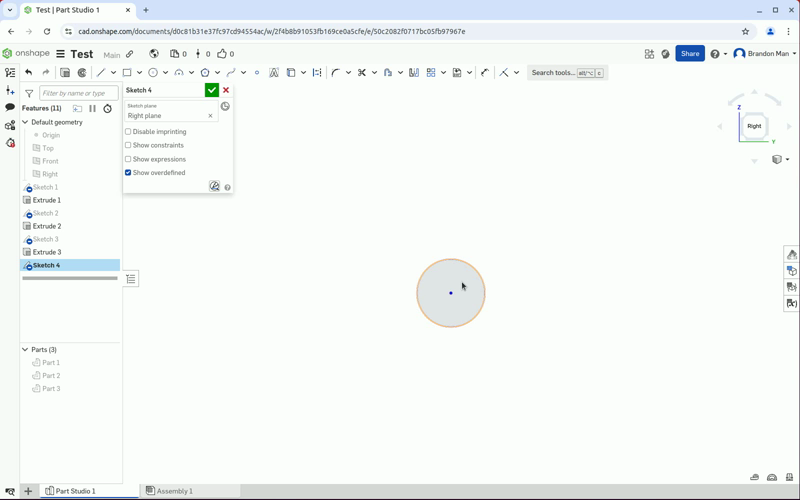
scroll(-6)
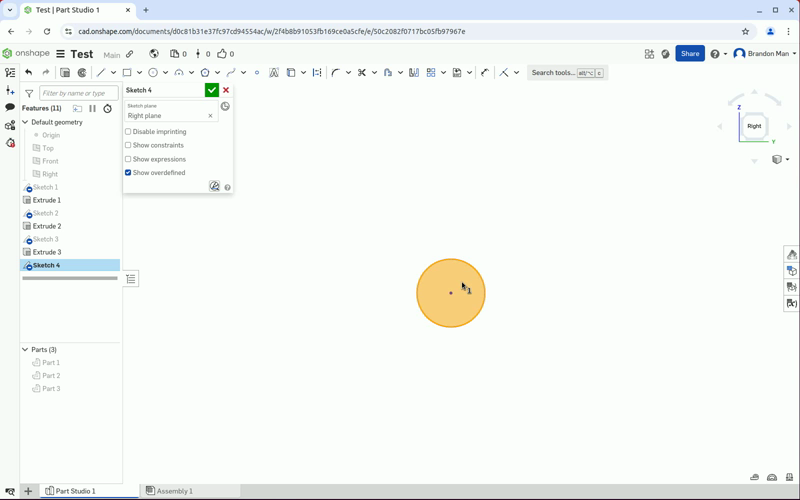
scroll(-6)
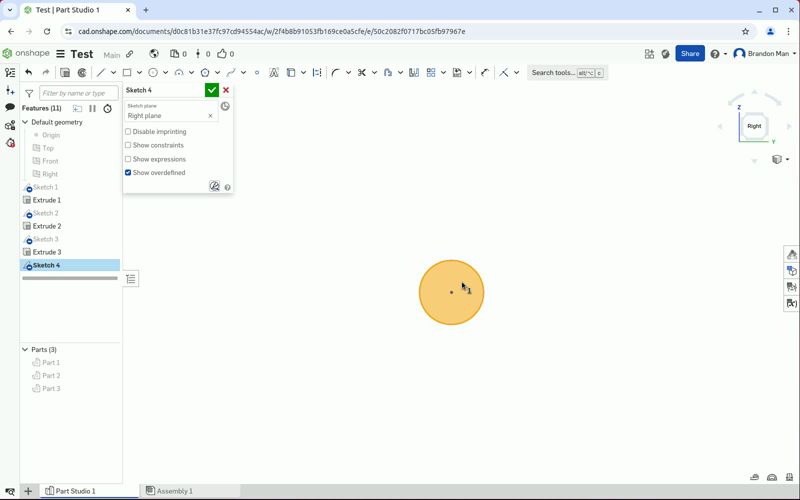
scroll(-6)
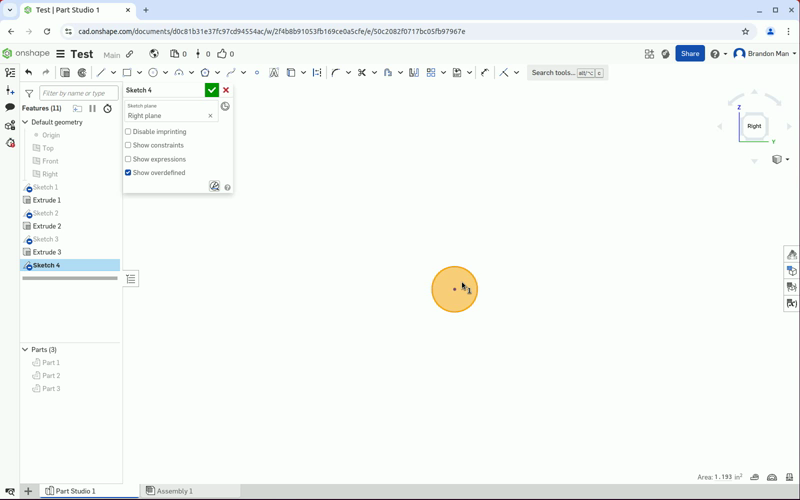
scroll(-6)
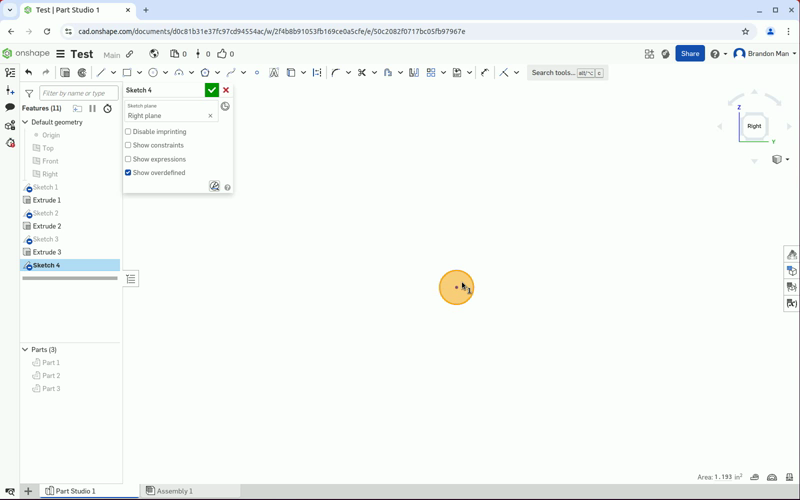
scroll(-6)
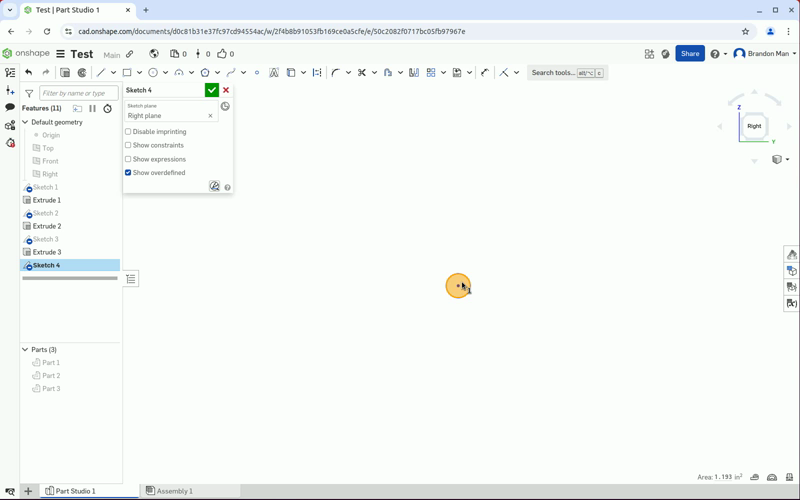
scroll(-6)
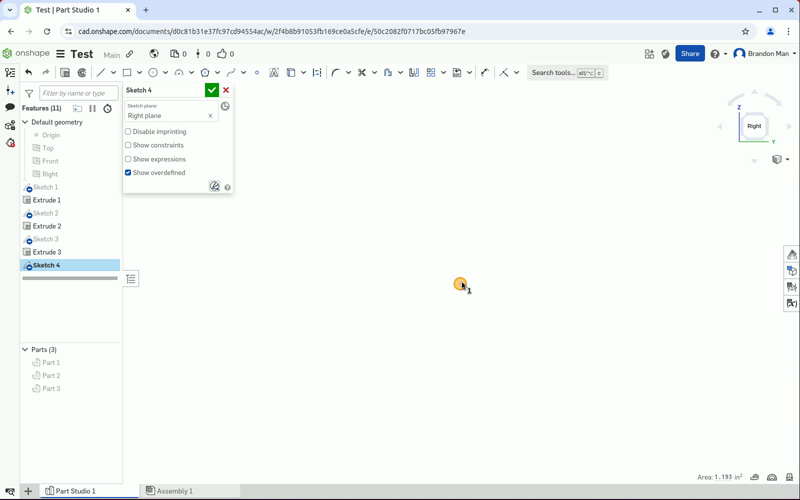
scroll(-6)
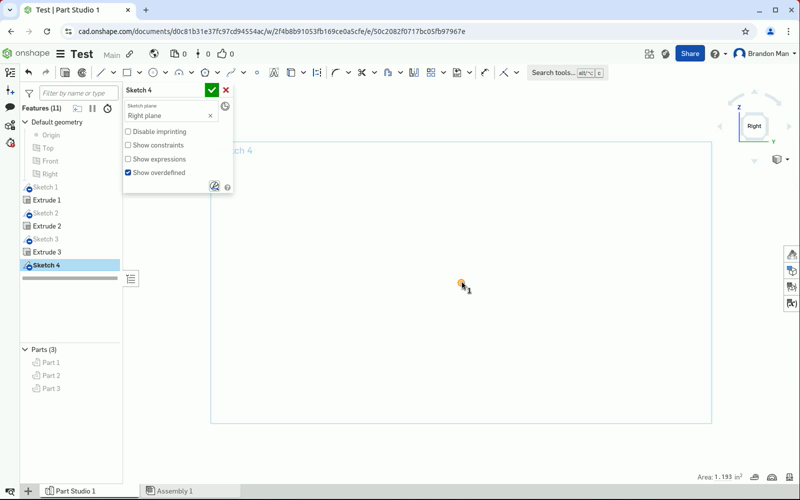
mouse_move(73, 352)
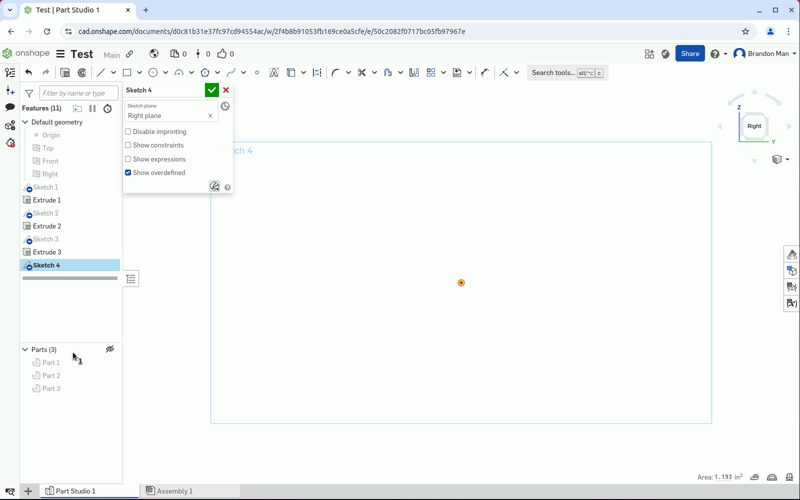
key(shift+y)
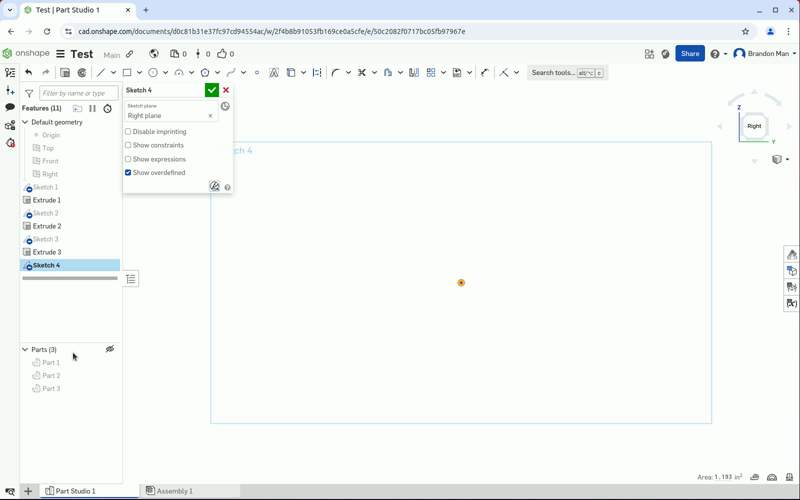
key(shift+e)
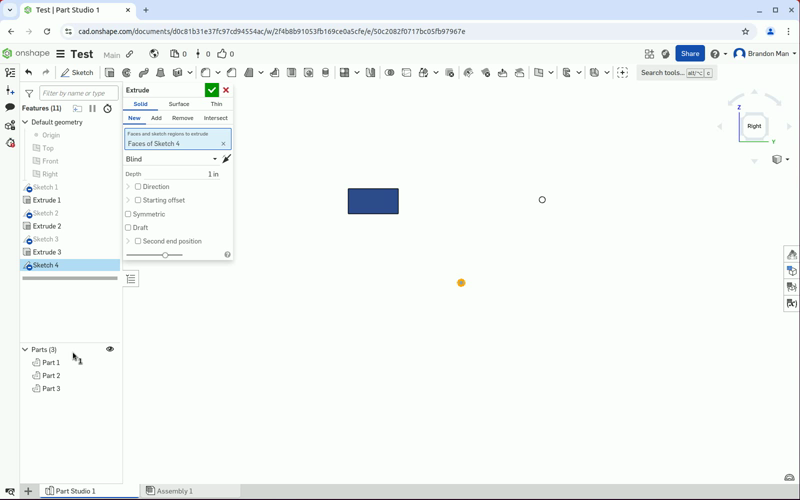
mouse_move(143, 106)
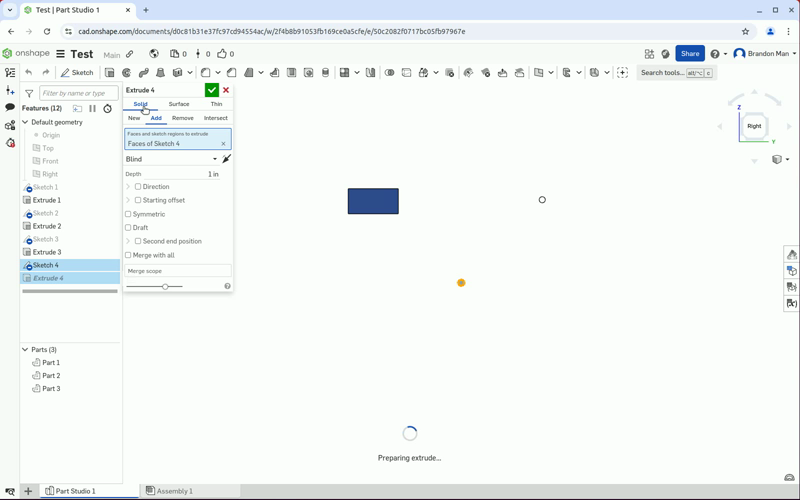
click(143, 106)
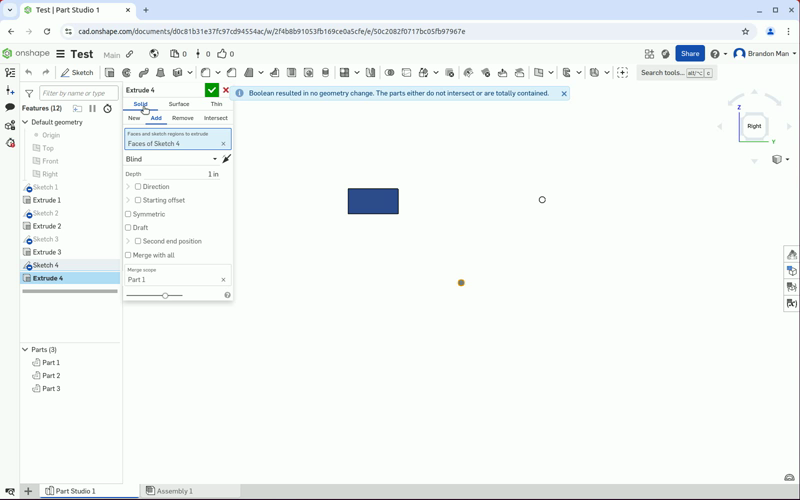
mouse_move(137, 120)
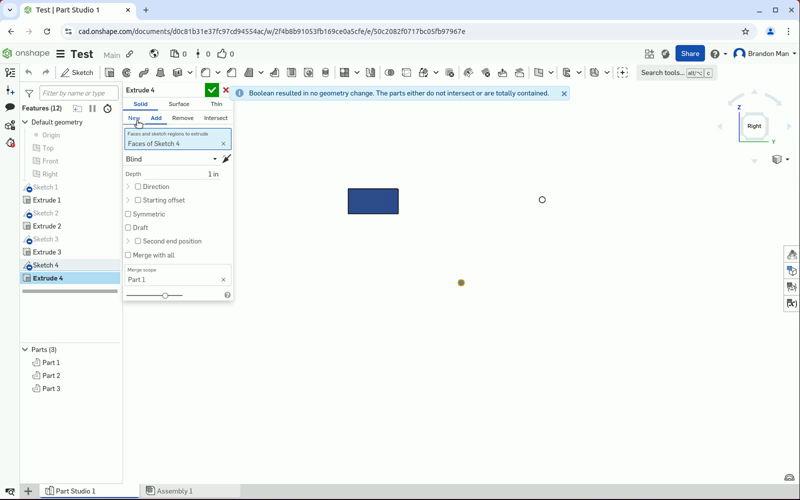
click(137, 120)
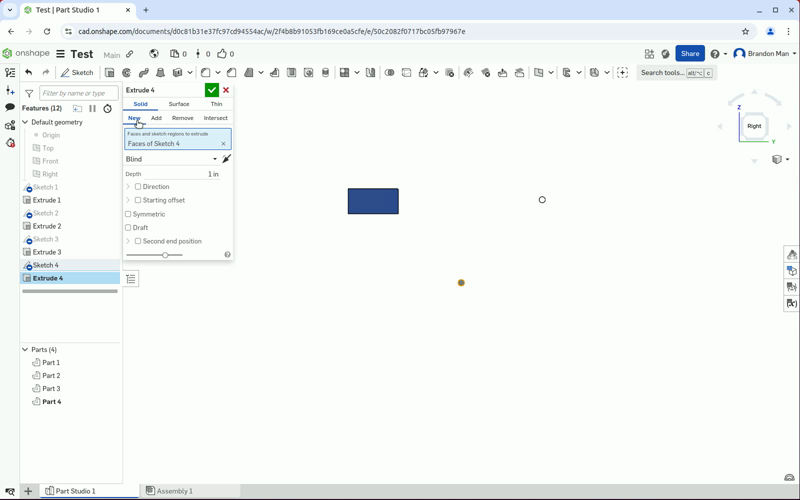
key(tab, 4)
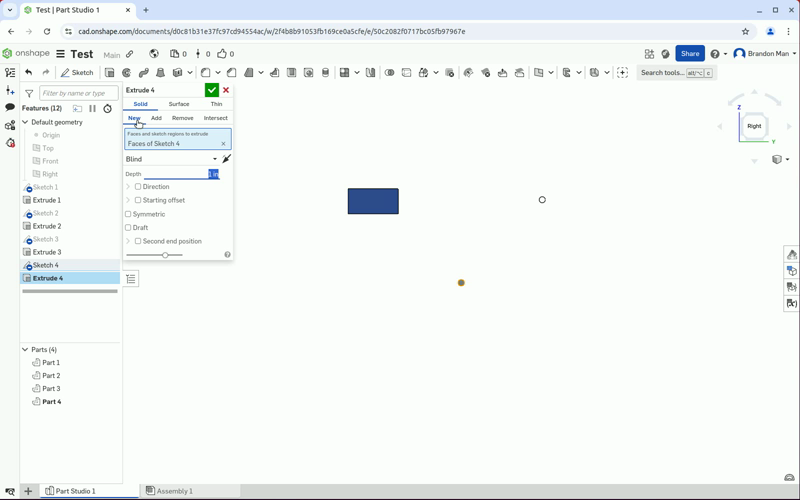
text(5.055)
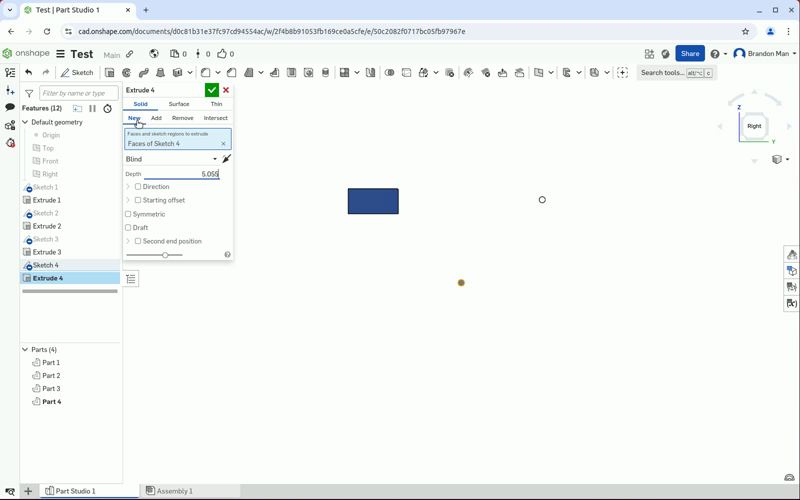
key(enter)
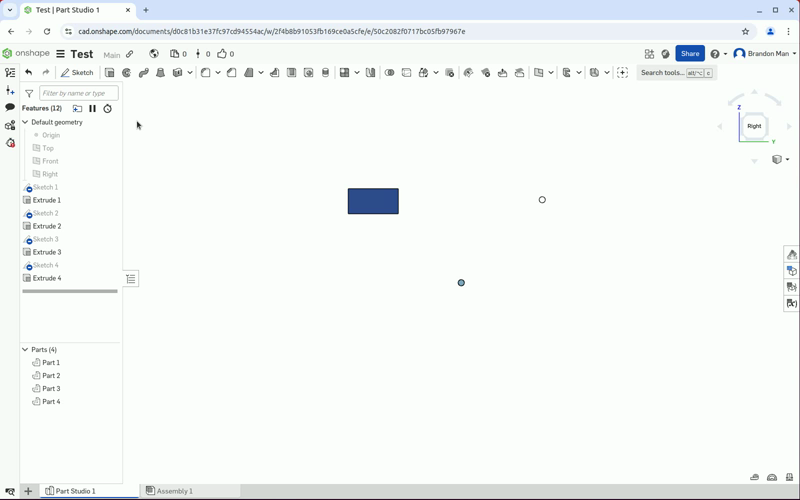
key(shift+h)
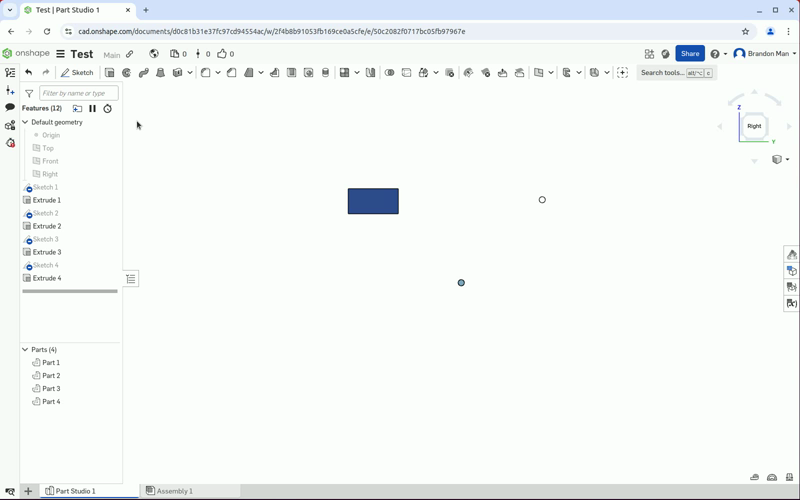
key(shift+h)
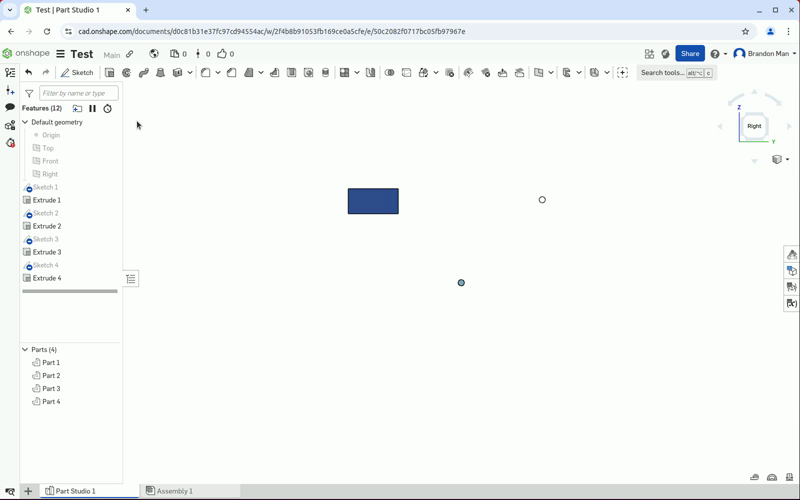
mouse_move(73, 189)
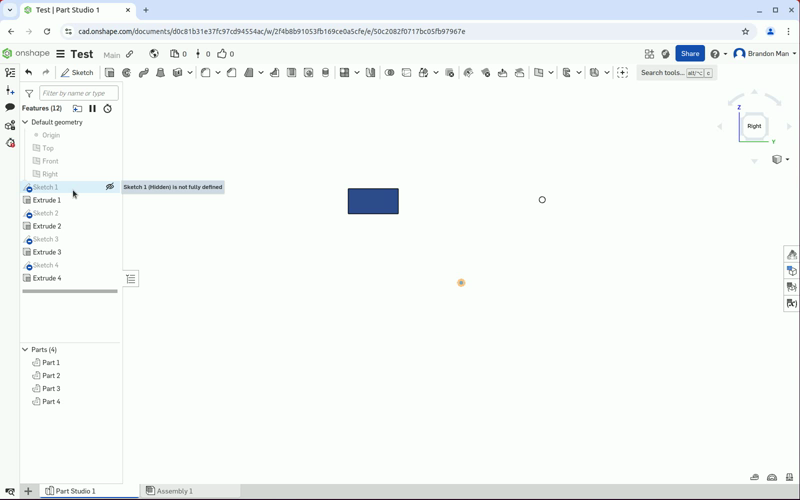
click(73, 189)
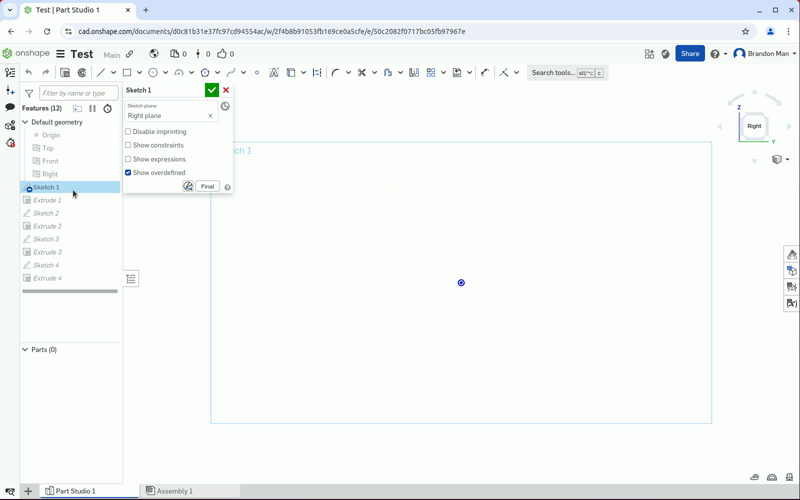
mouse_move(229, 92)
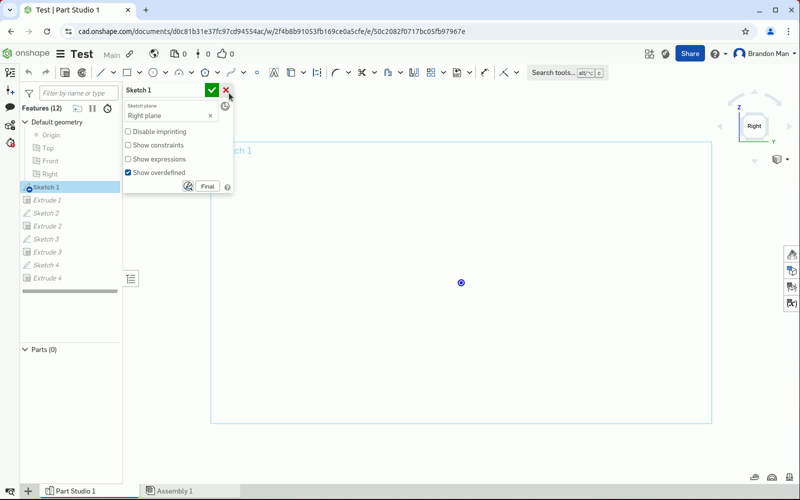
click(229, 92)
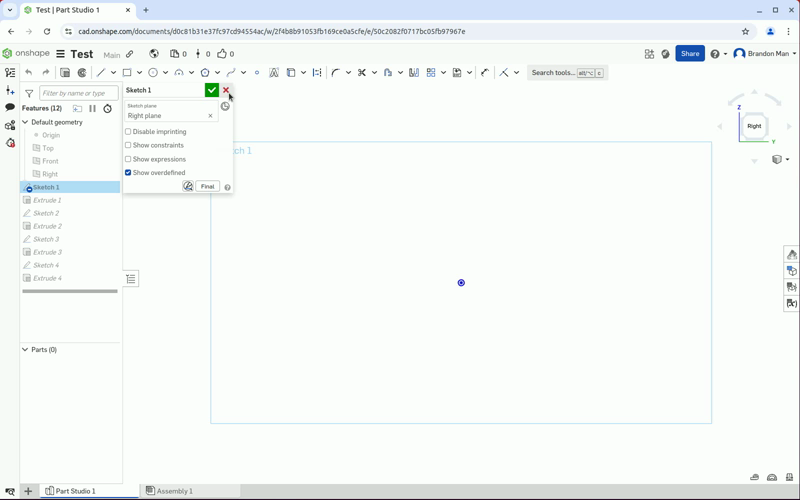
key(shift+s)
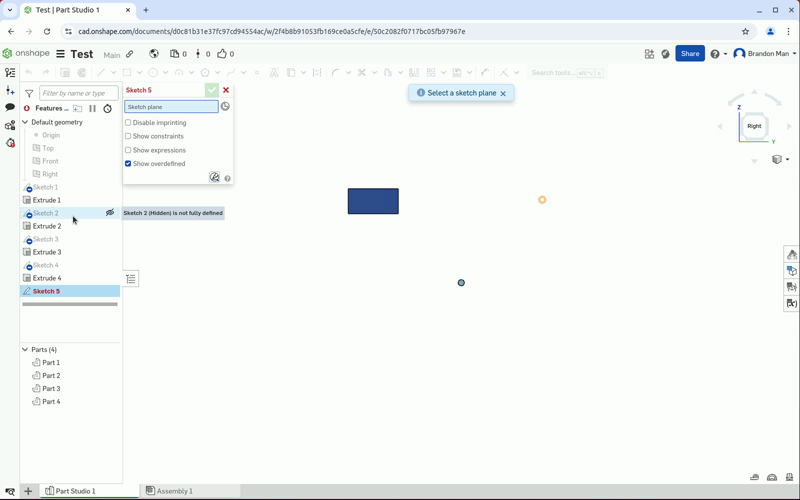
scroll(3)
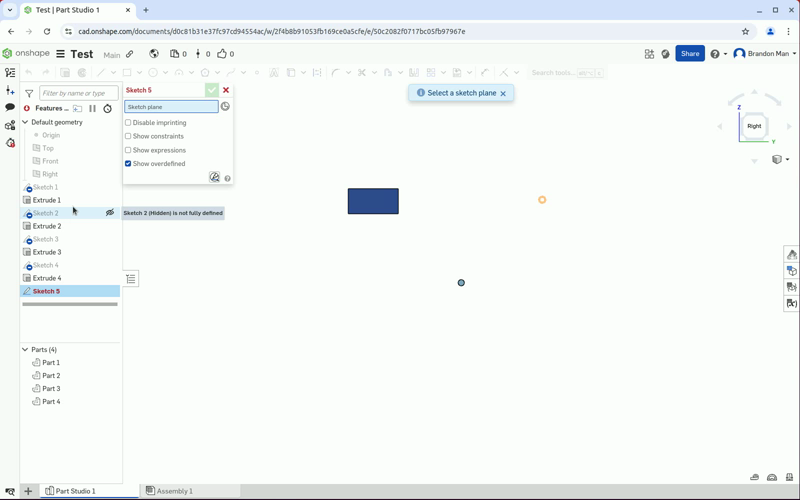
mouse_move(73, 176)
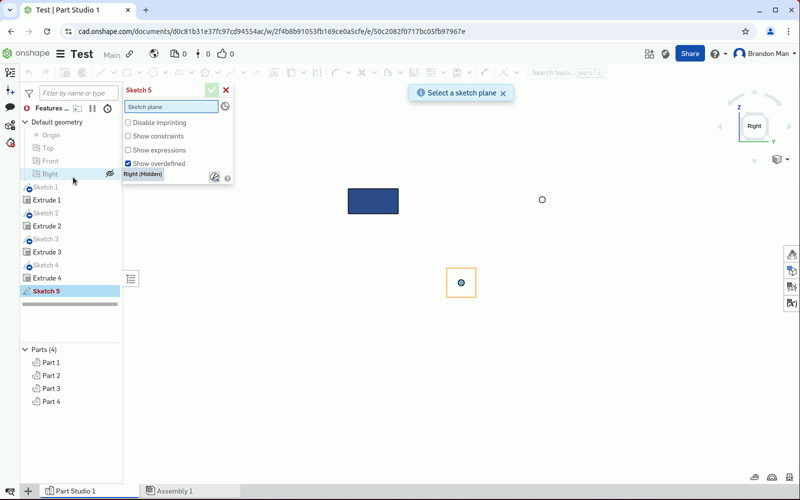
click(73, 176)
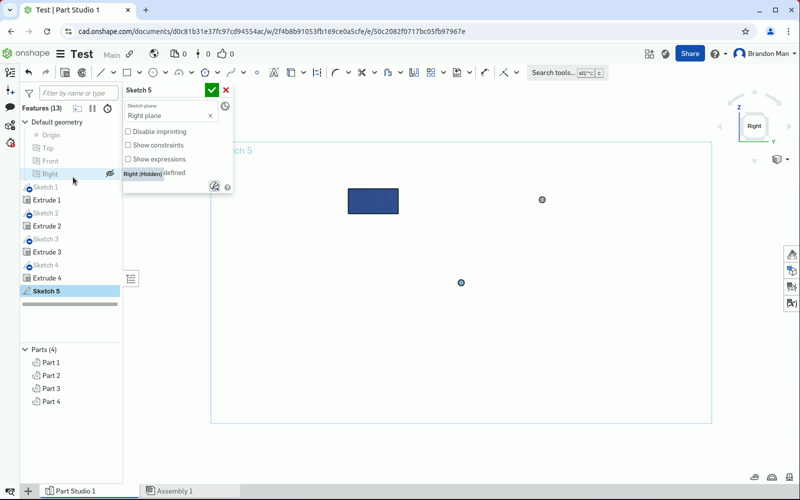
mouse_move(73, 352)
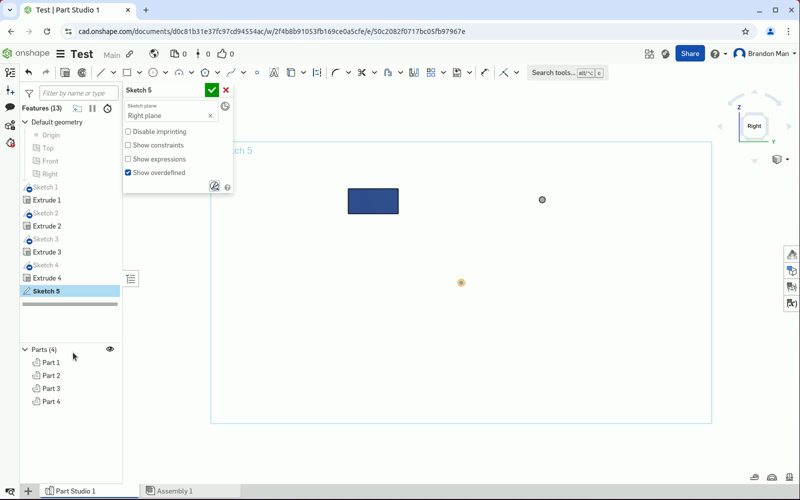
key(y)
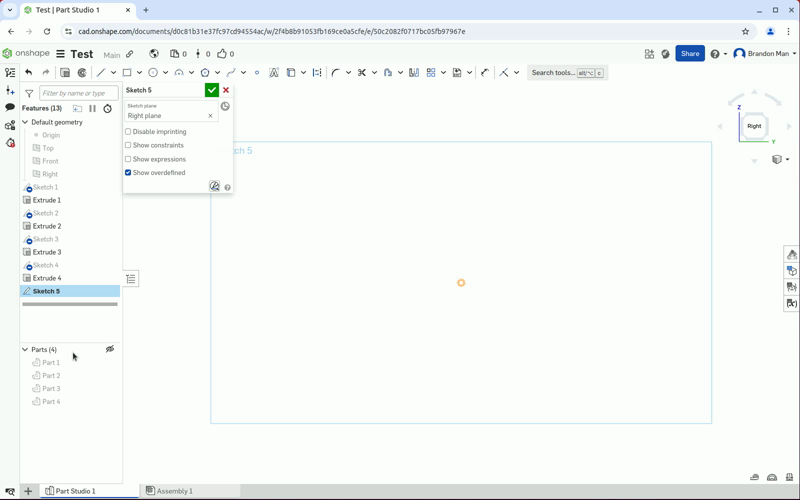
key(c)
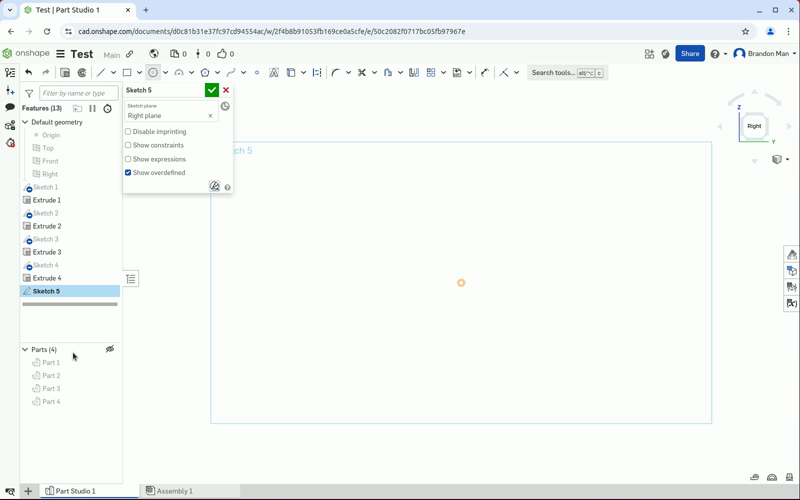
key_down(shift)
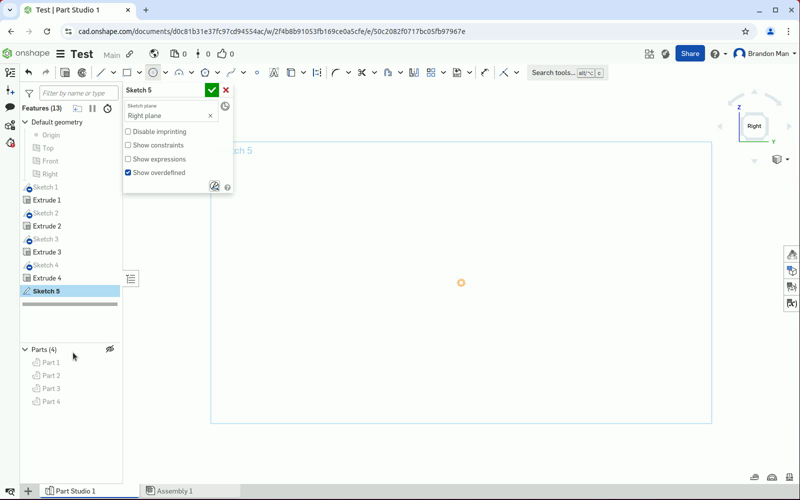
mouse_move(542, 199)
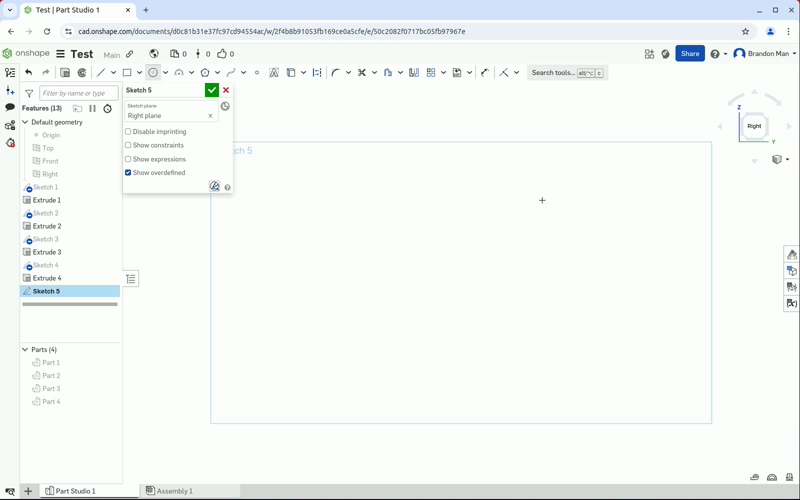
click(542, 199)
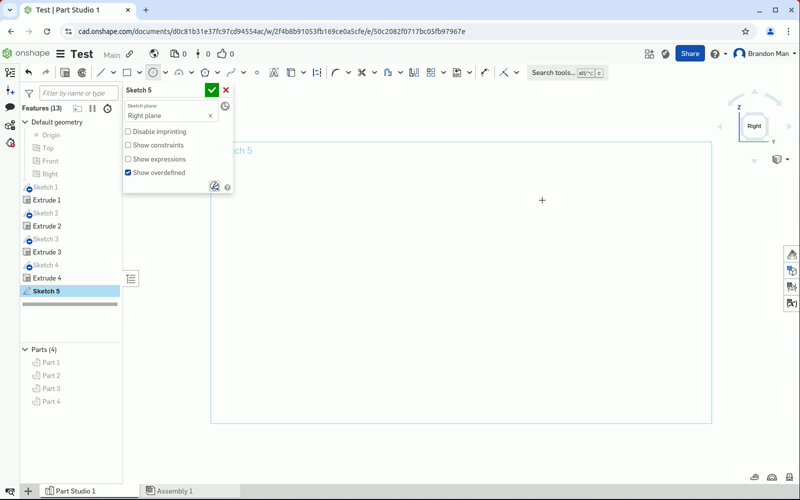
key_up(shift)
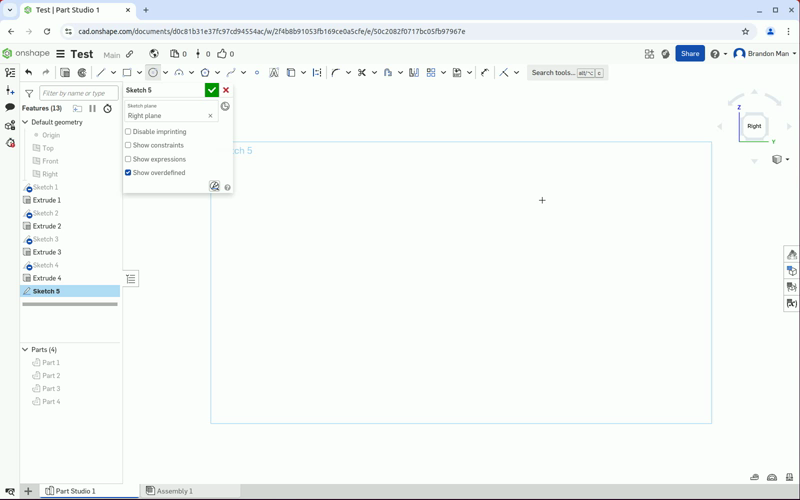
mouse_move(545, 199)
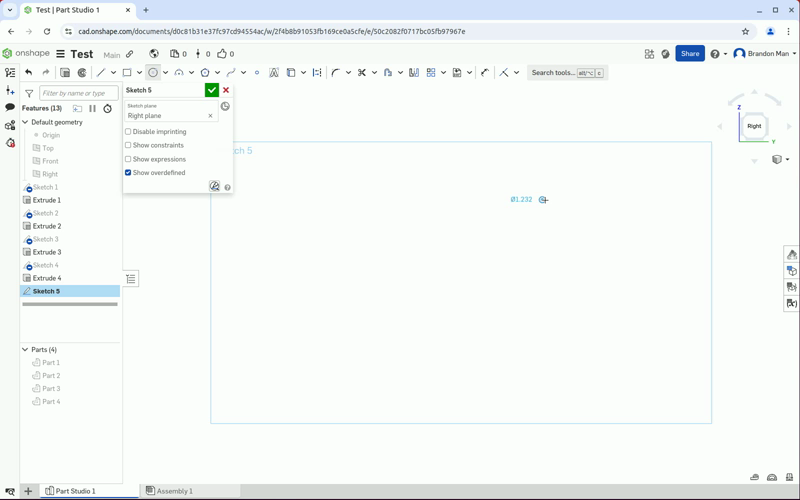
click(545, 199)
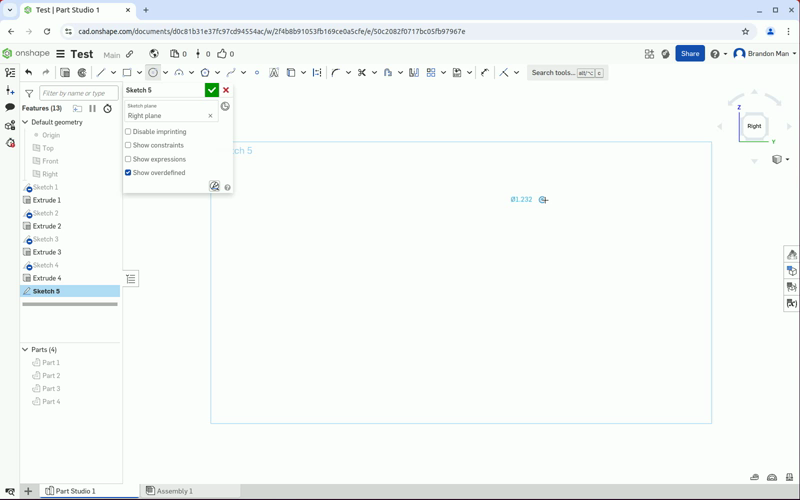
key(esc)
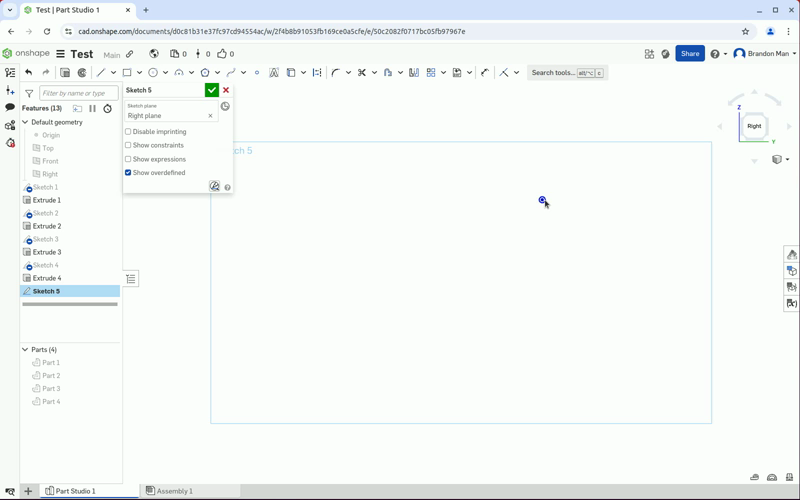
mouse_move(542, 200)
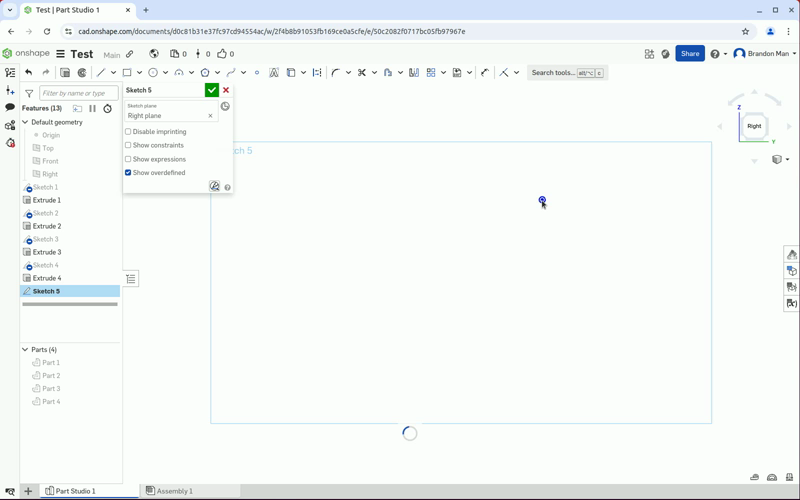
scroll(6)
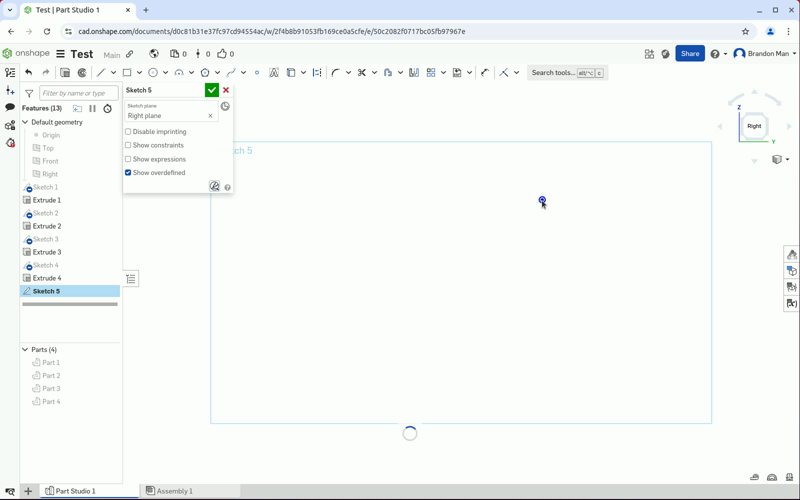
scroll(6)
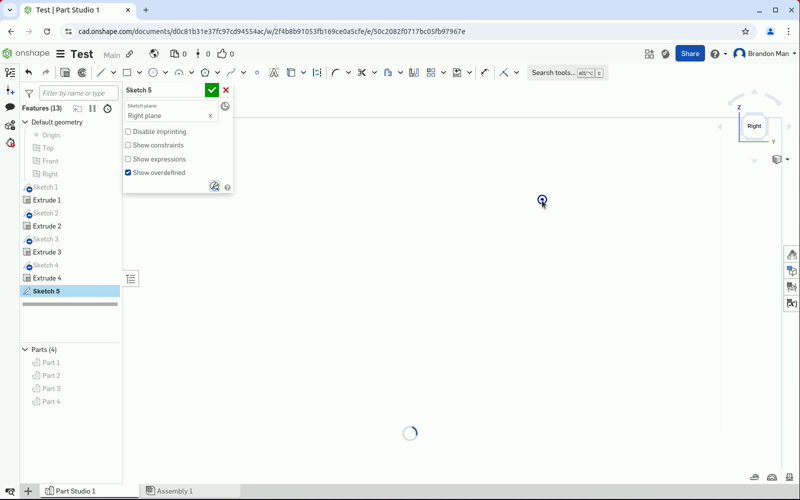
scroll(6)
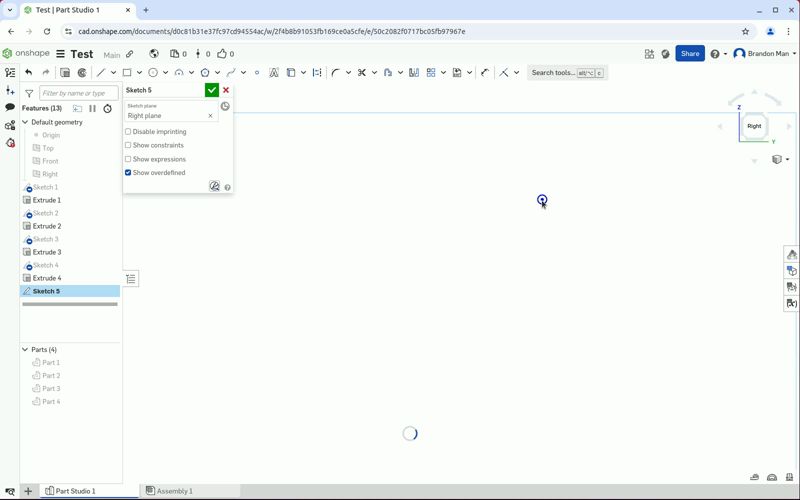
scroll(6)
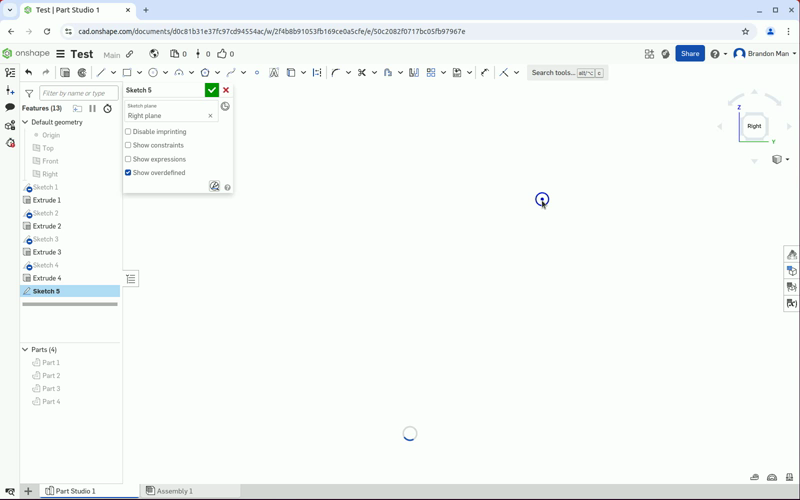
scroll(6)
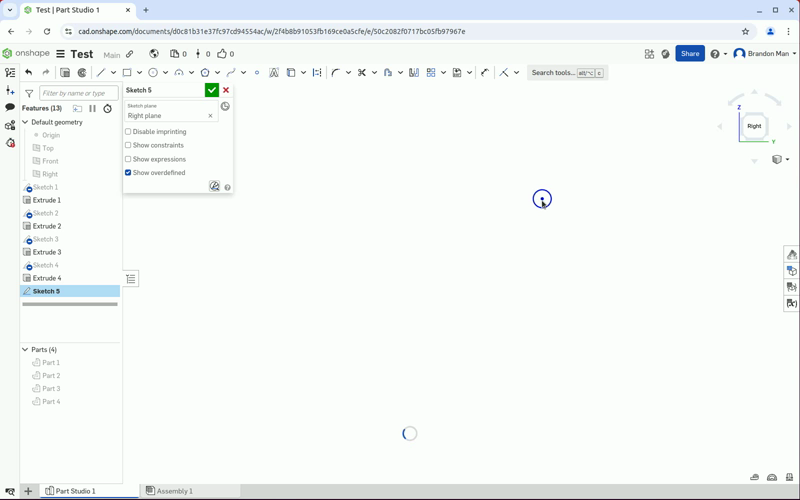
scroll(6)
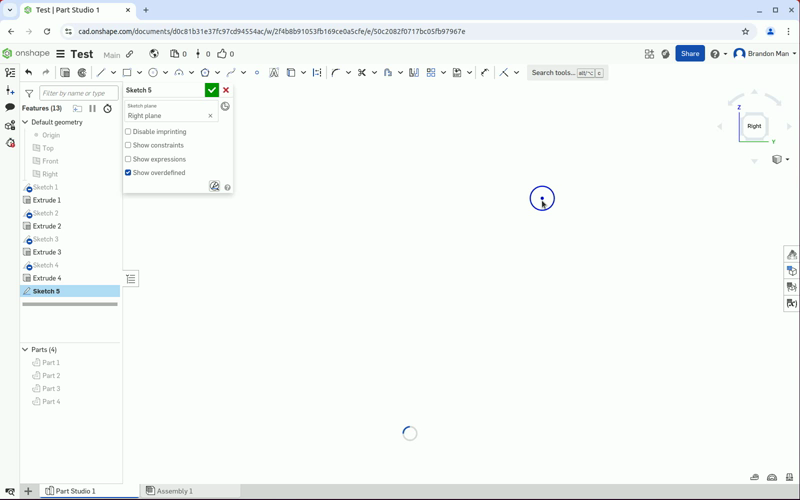
scroll(6)
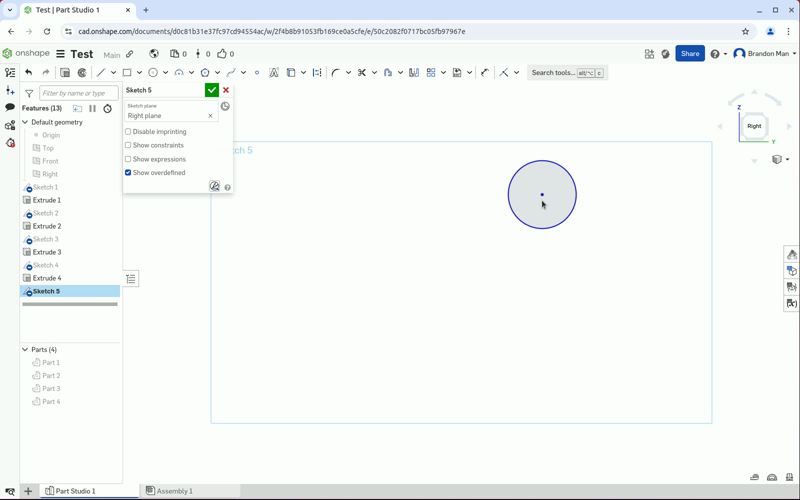
click(542, 200)
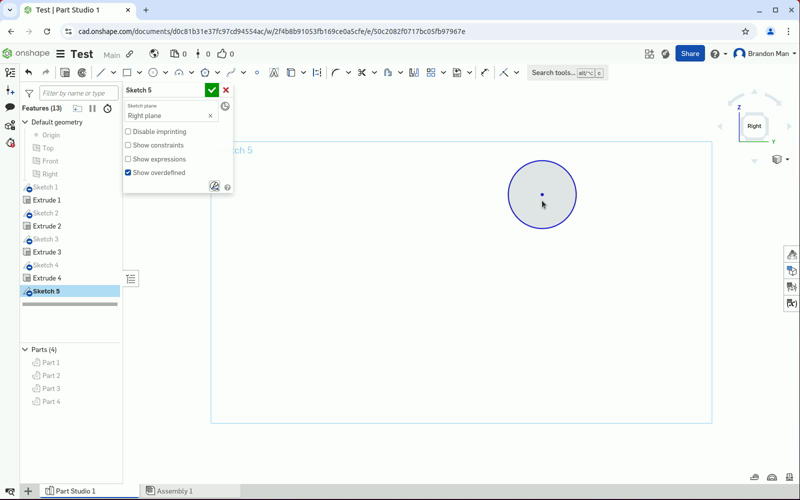
scroll(-6)
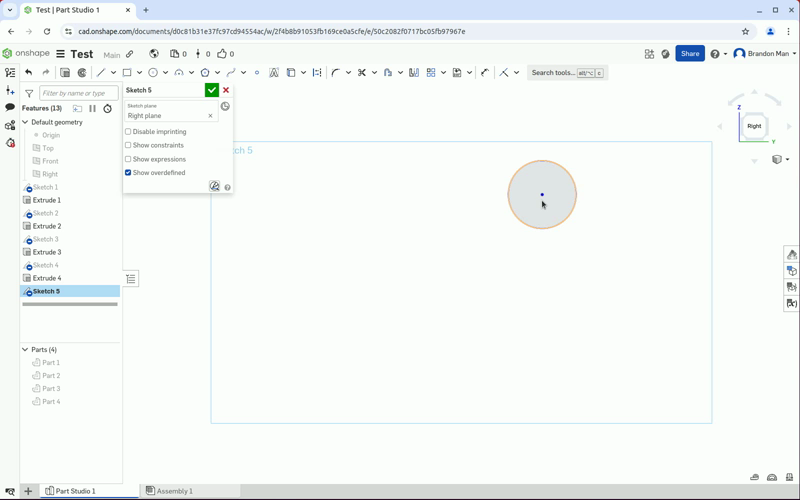
scroll(-6)
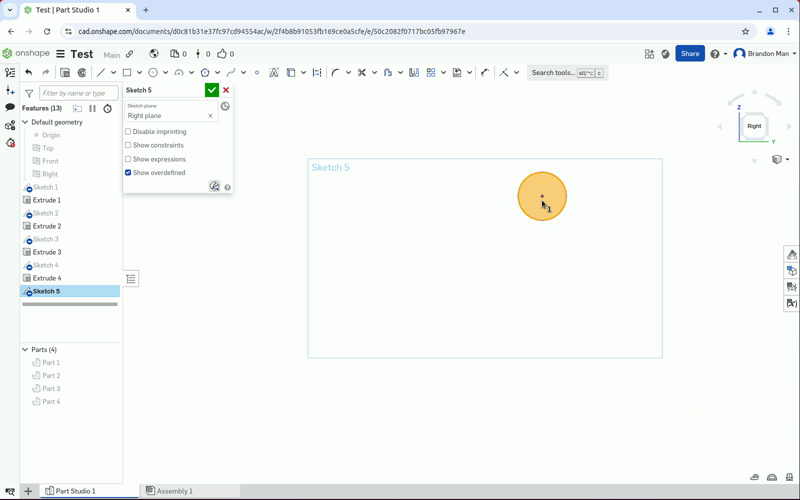
scroll(-6)
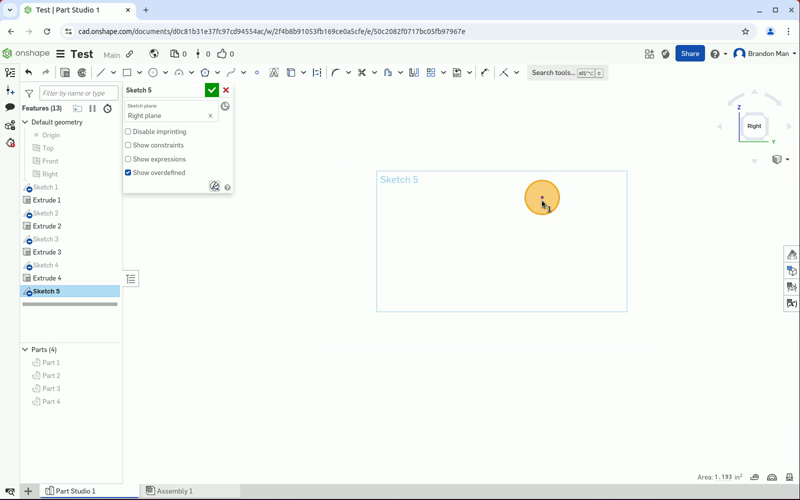
scroll(-6)
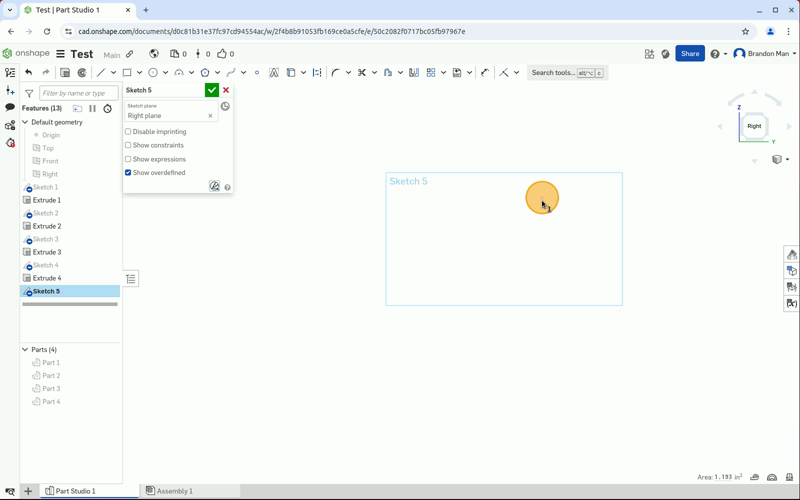
scroll(-6)
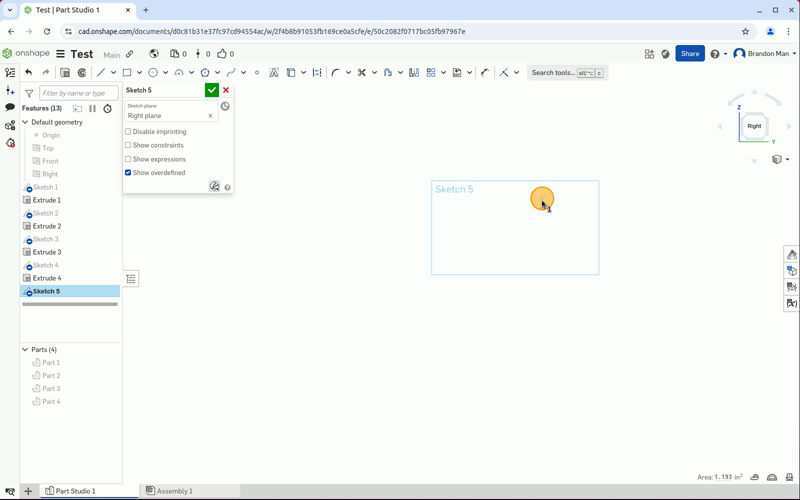
scroll(-6)
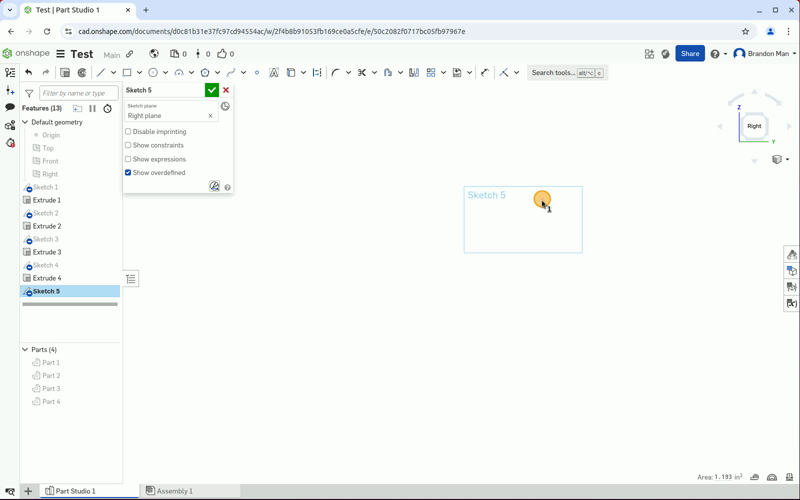
scroll(-6)
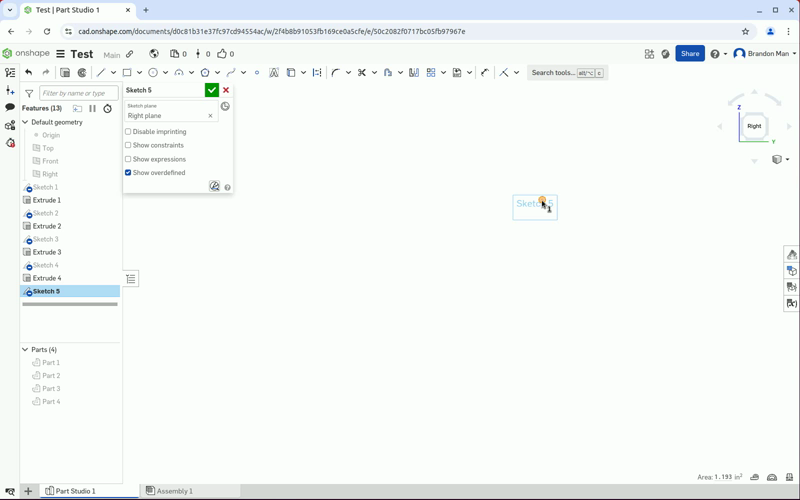
mouse_move(73, 352)
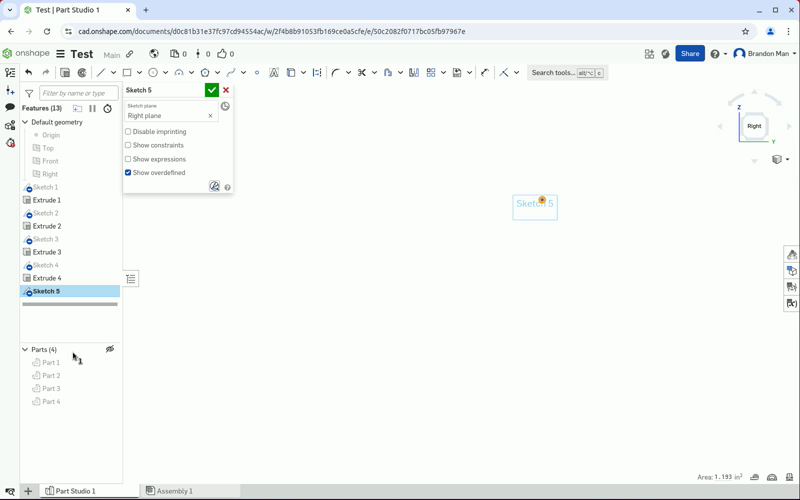
key(shift+y)
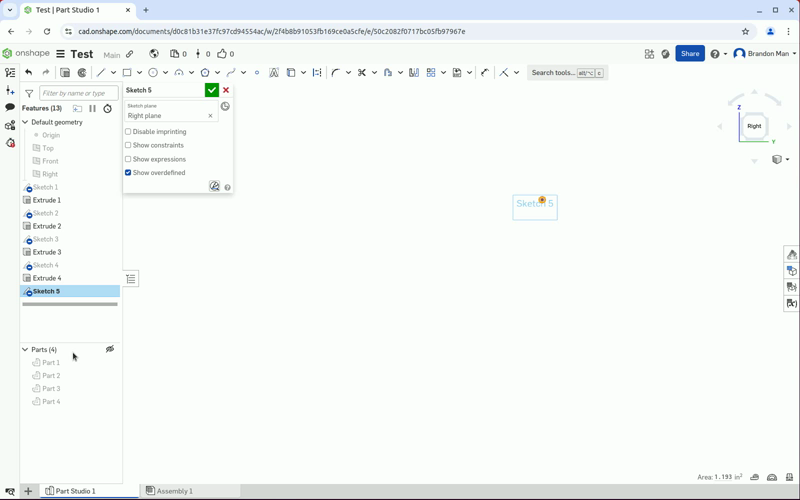
key(shift+e)
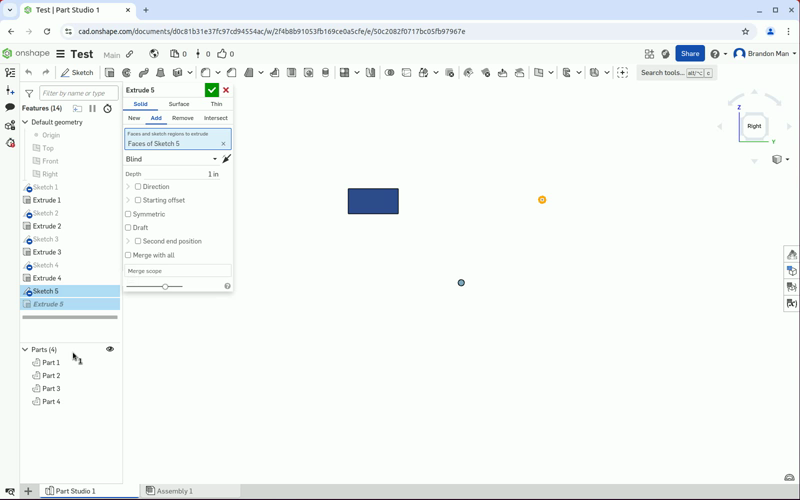
mouse_move(143, 106)
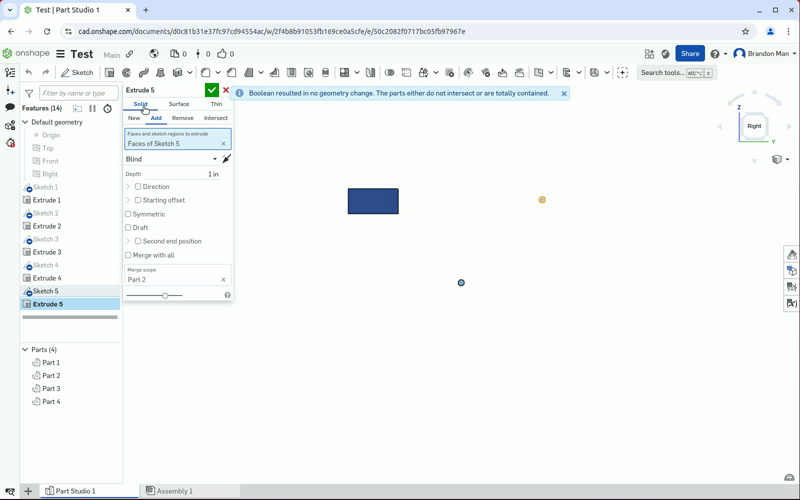
click(143, 106)
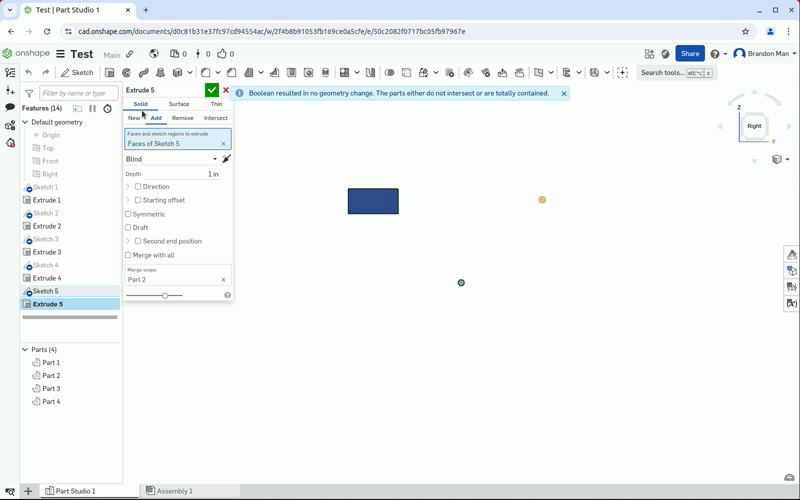
mouse_move(137, 120)
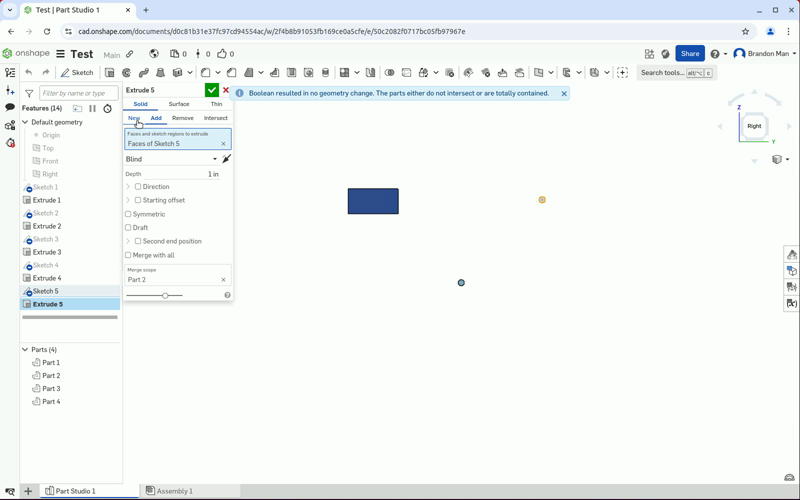
click(137, 120)
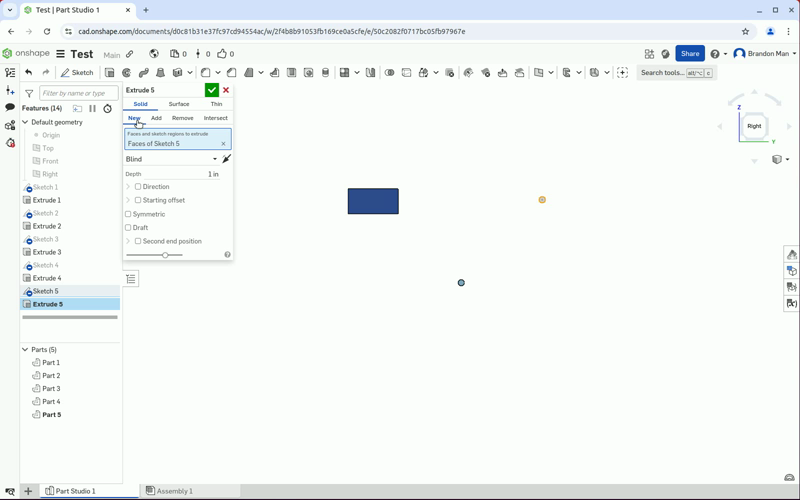
key(tab, 4)
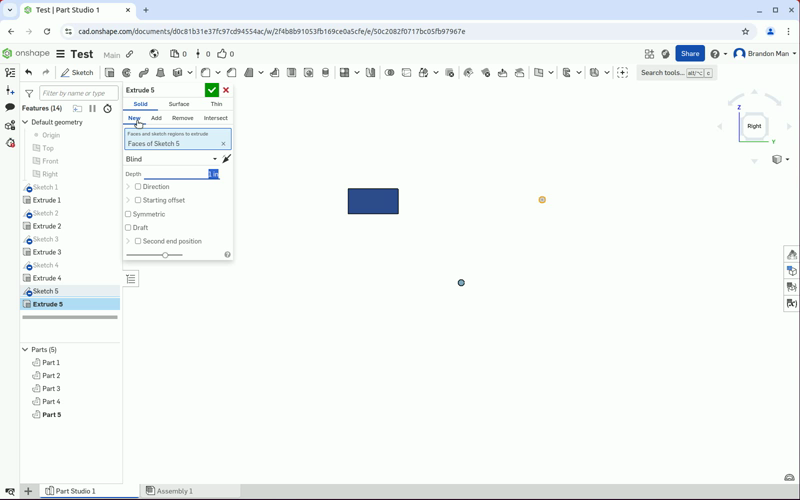
text(5.055)
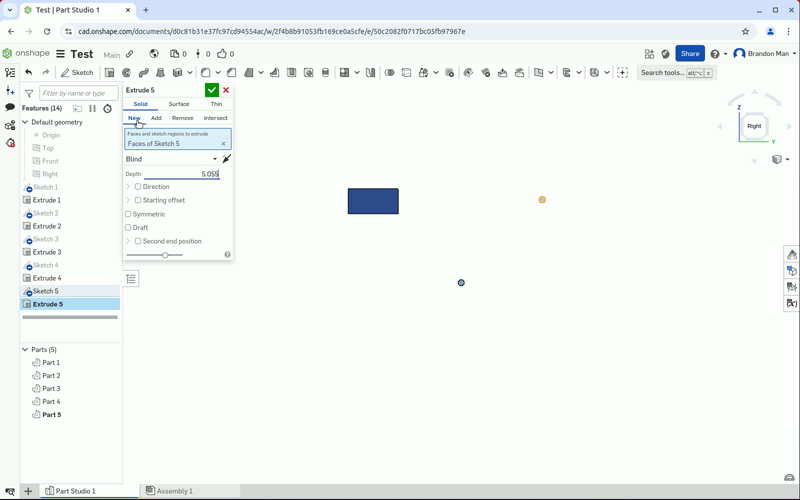
key(enter)
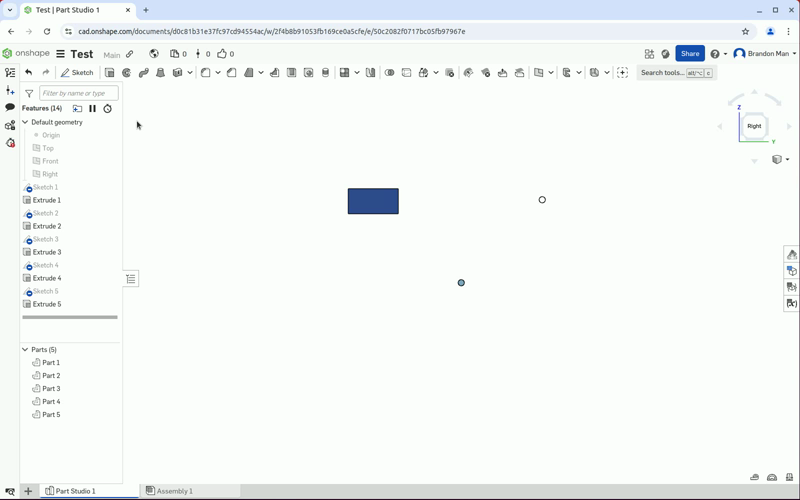
key(shift+h)
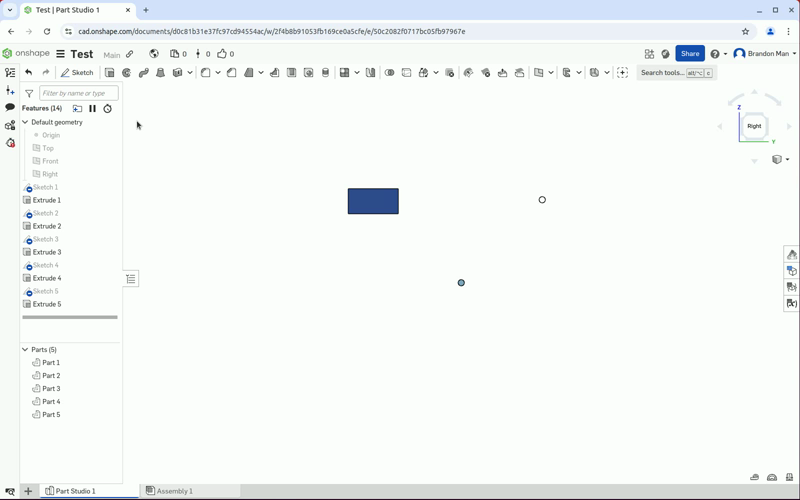
key(shift+h)
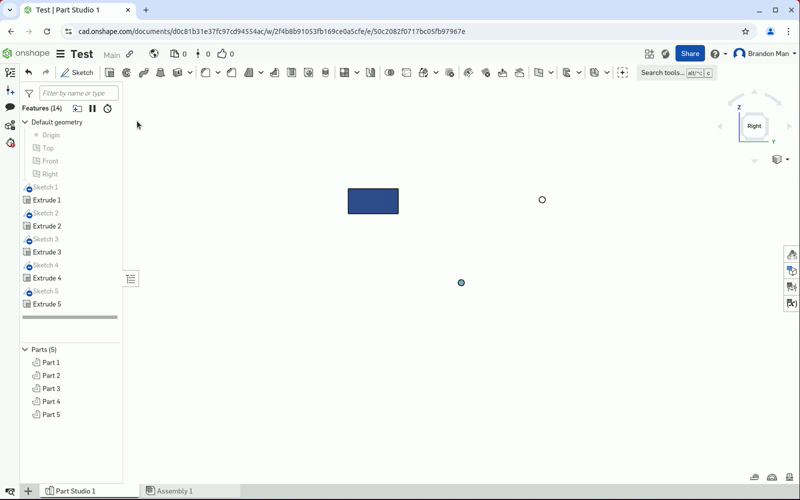
mouse_move(73, 189)
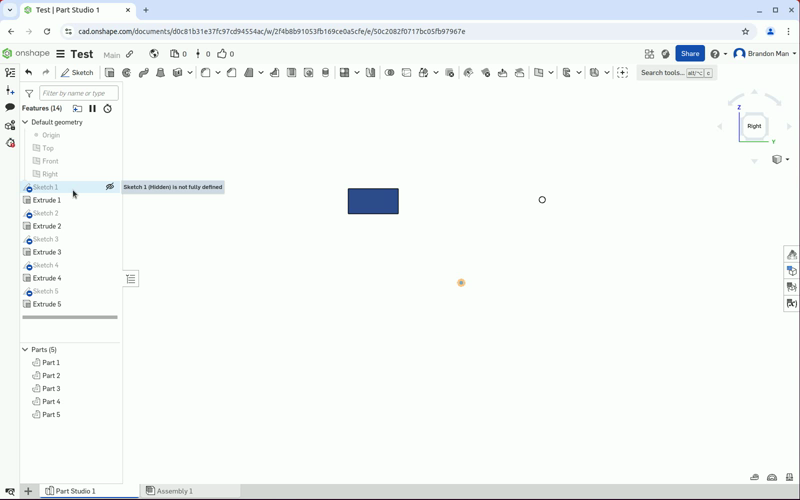
click(73, 189)
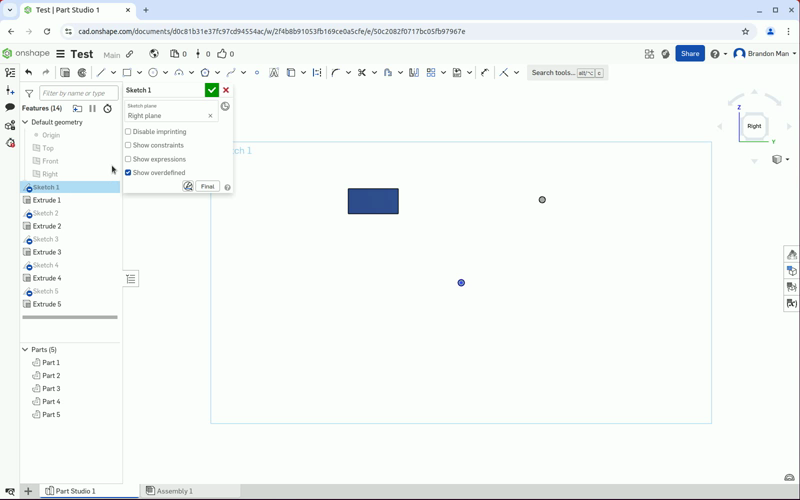
mouse_move(229, 92)
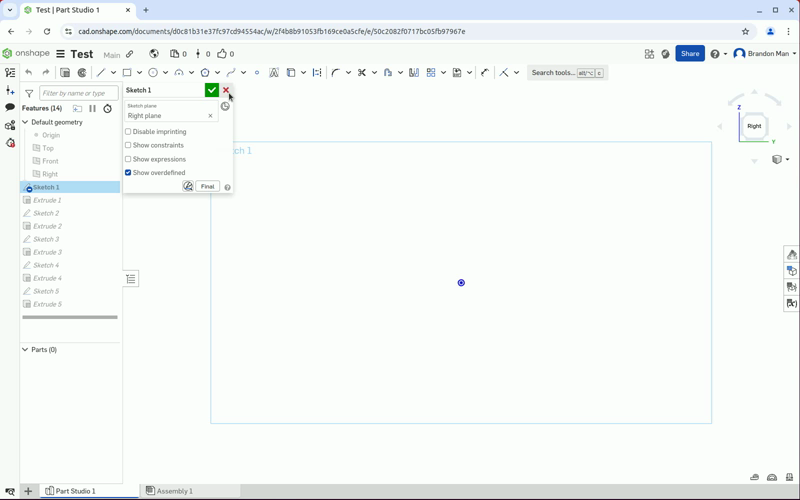
click(229, 92)
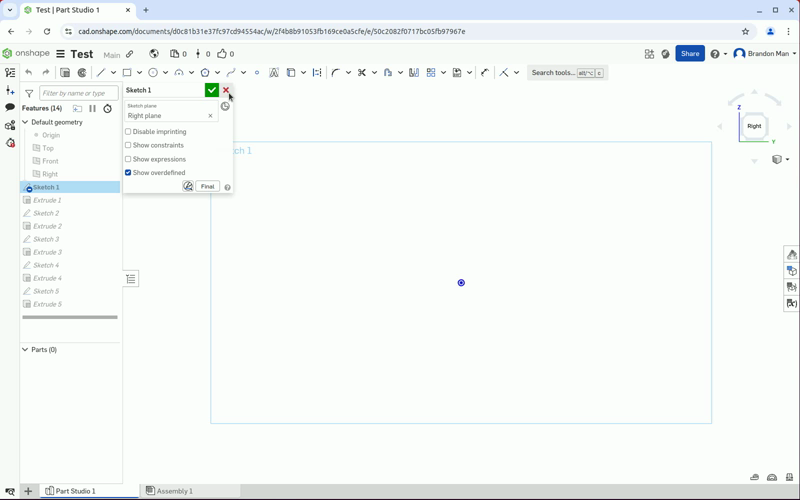
key(shift+s)
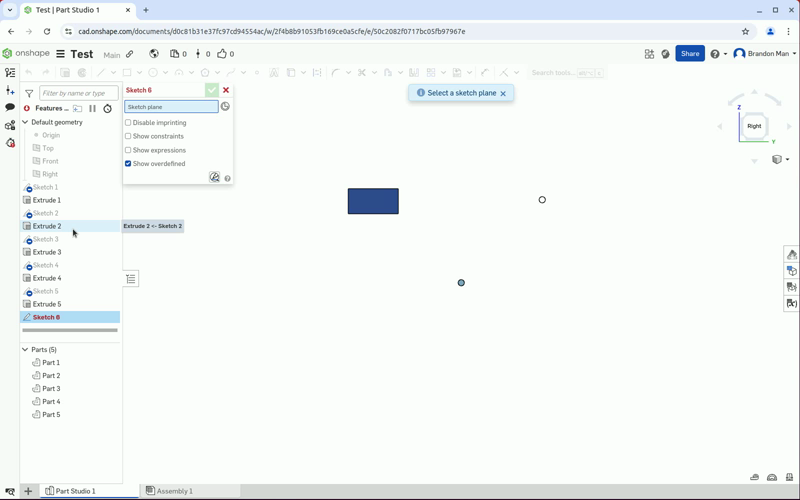
scroll(3)
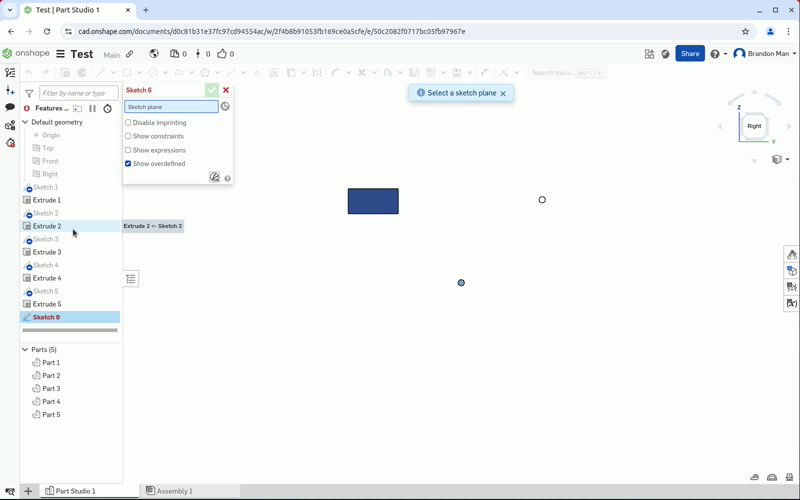
mouse_move(73, 176)
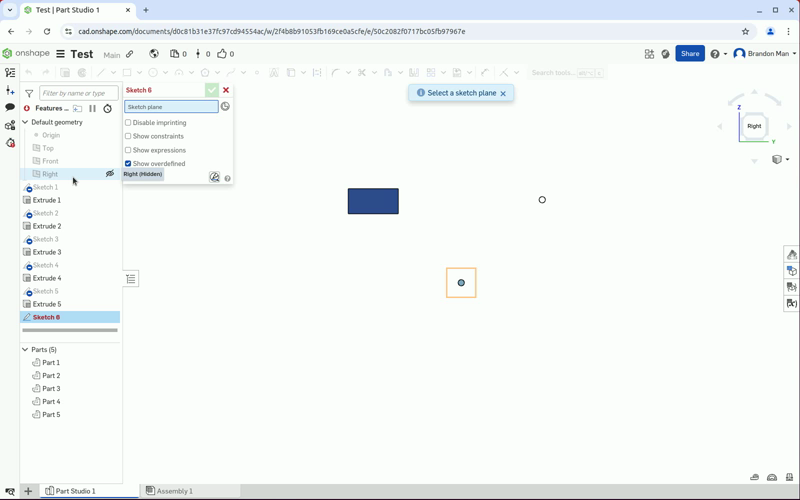
click(73, 176)
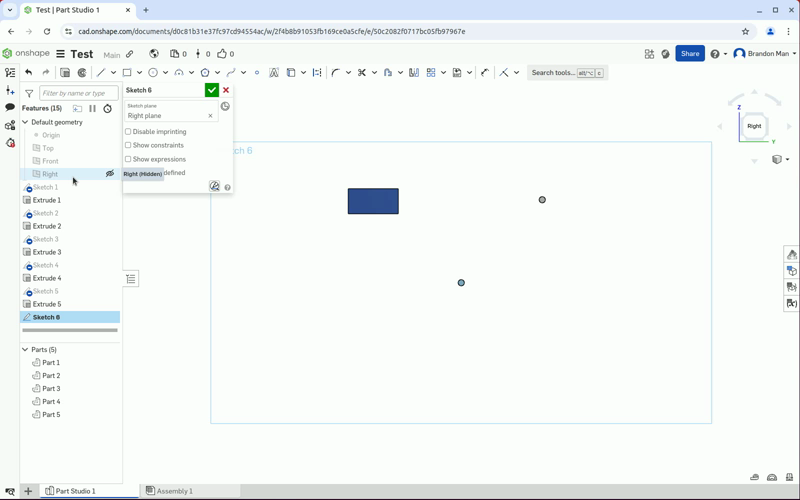
mouse_move(73, 352)
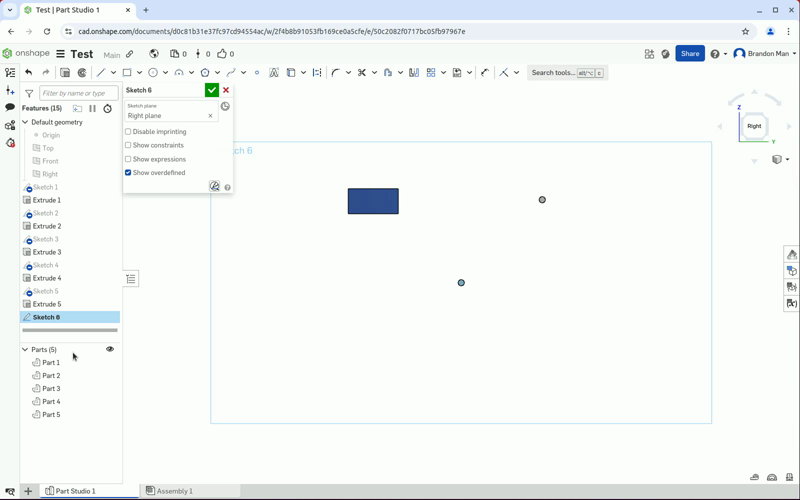
key(y)
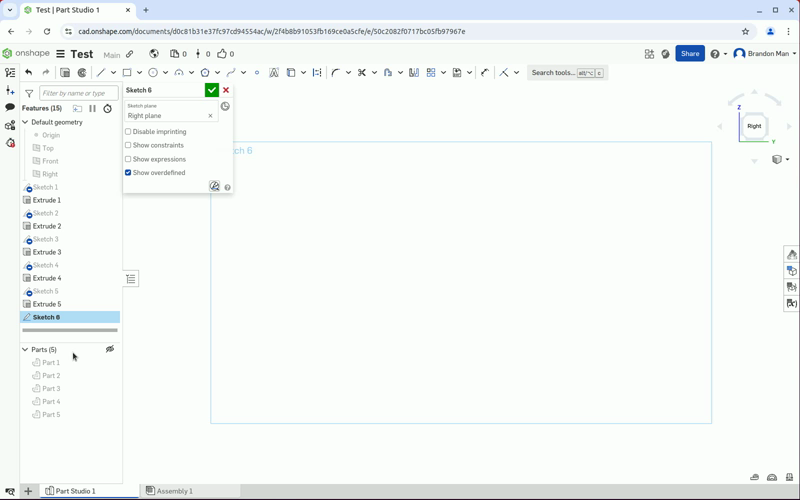
key(l)
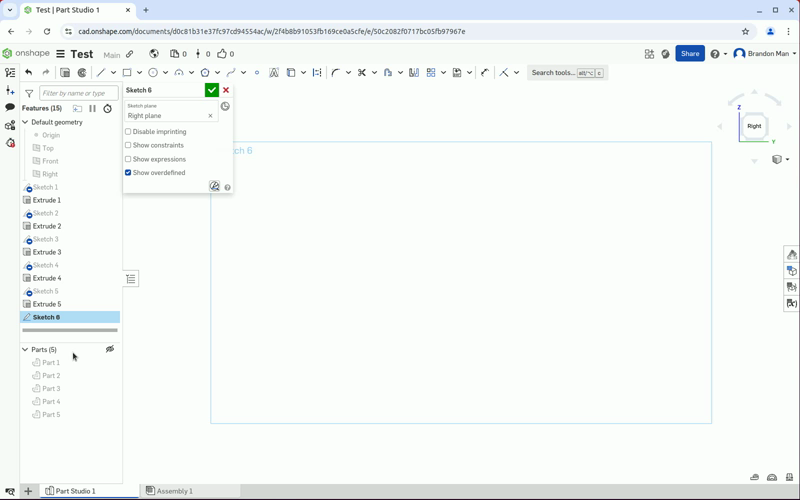
key_down(shift)
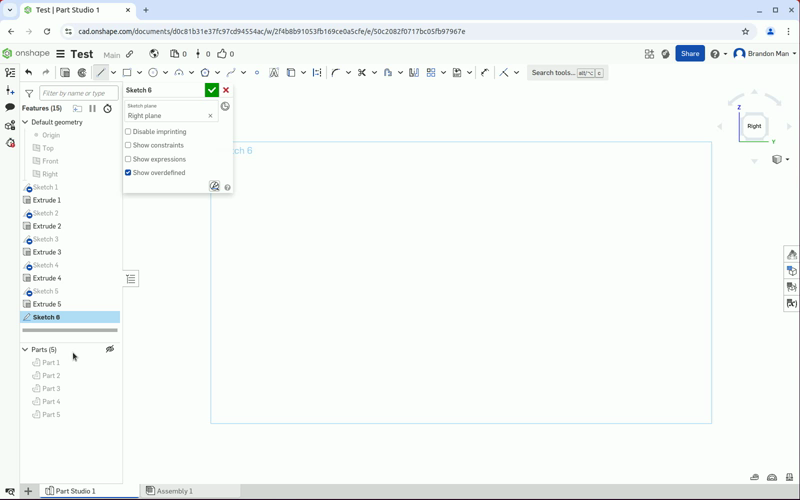
mouse_move(348, 213)
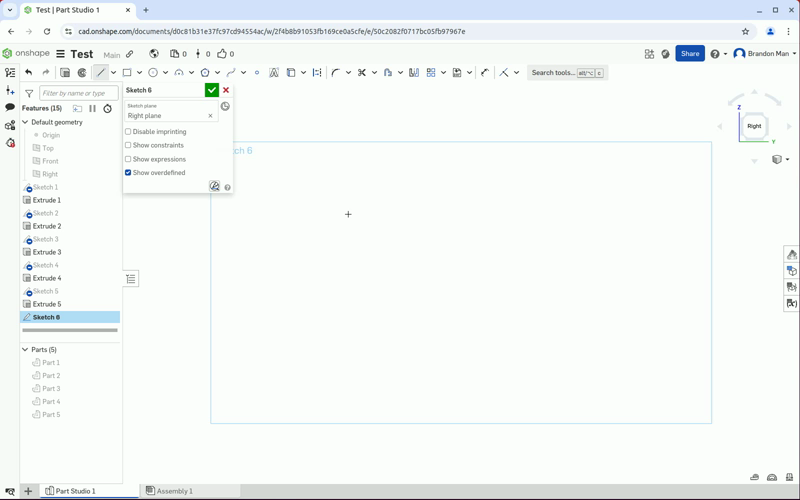
click(348, 213)
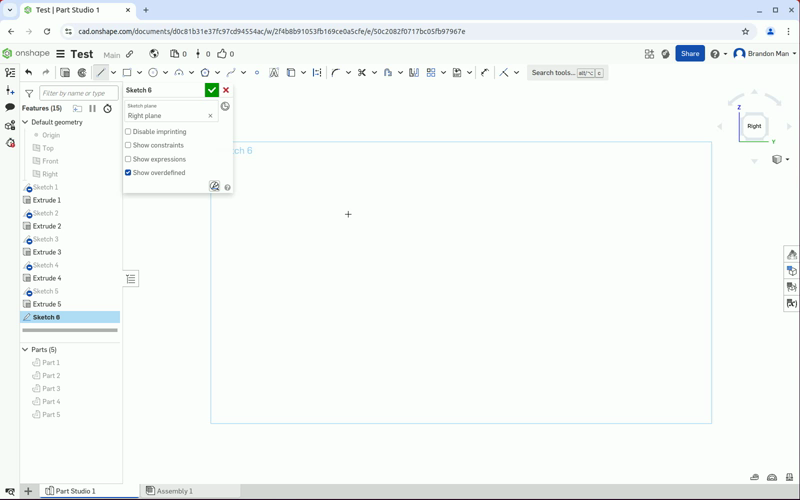
key_up(shift)
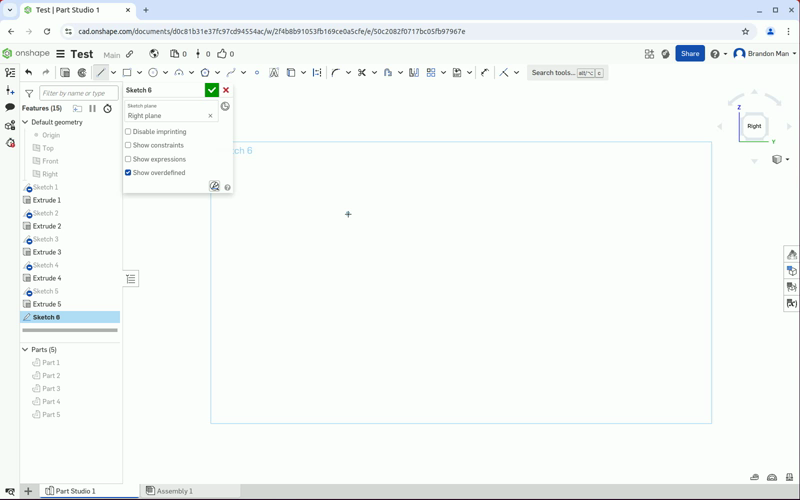
key_down(shift)
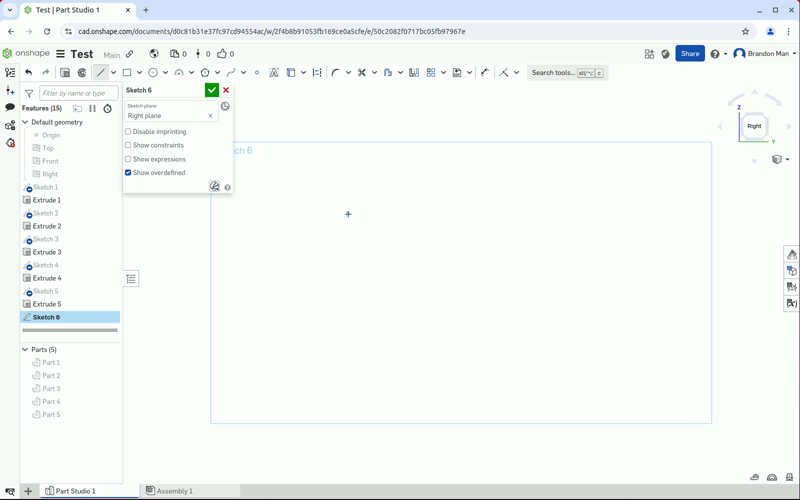
mouse_move(378, 213)
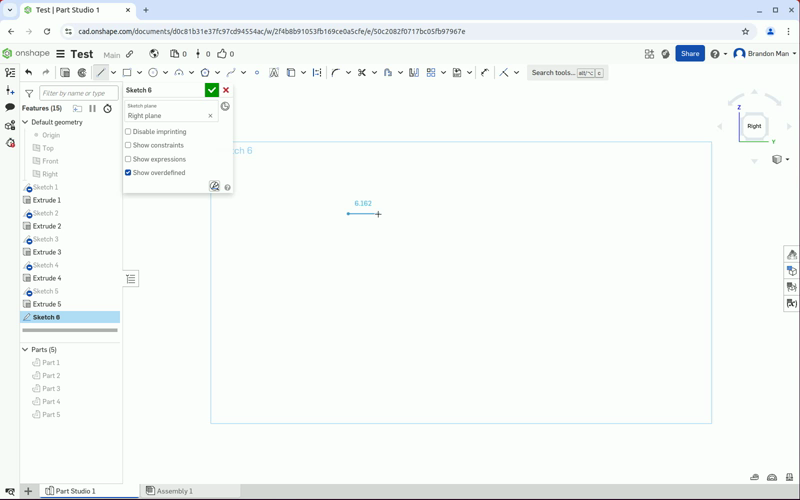
mouse_move(398, 213)
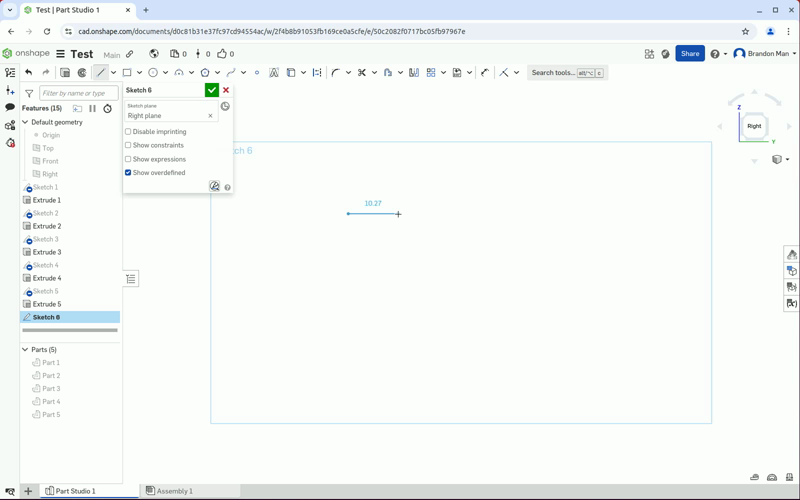
click(398, 213)
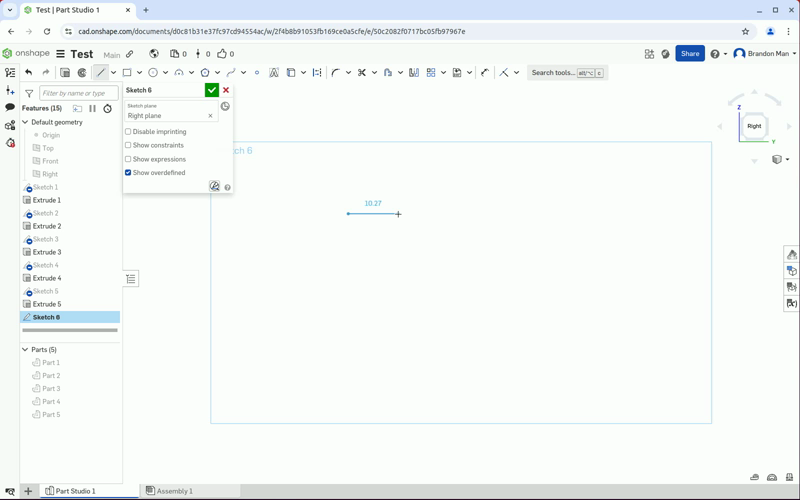
key_up(shift)
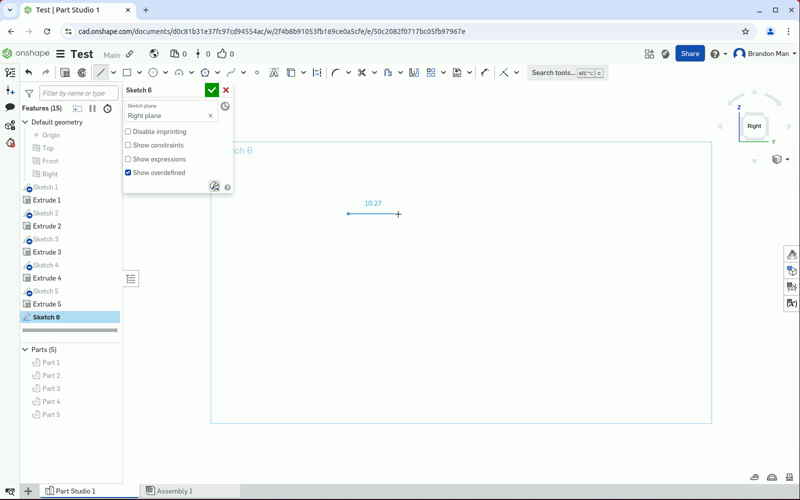
key_down(shift)
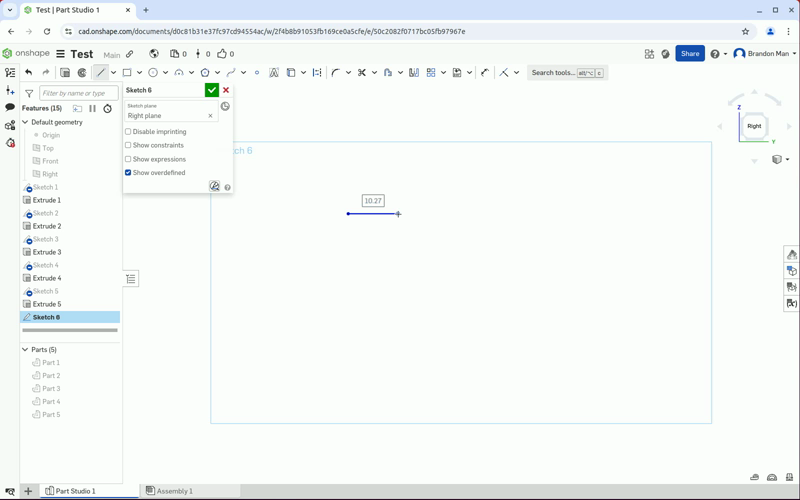
mouse_move(428, 213)
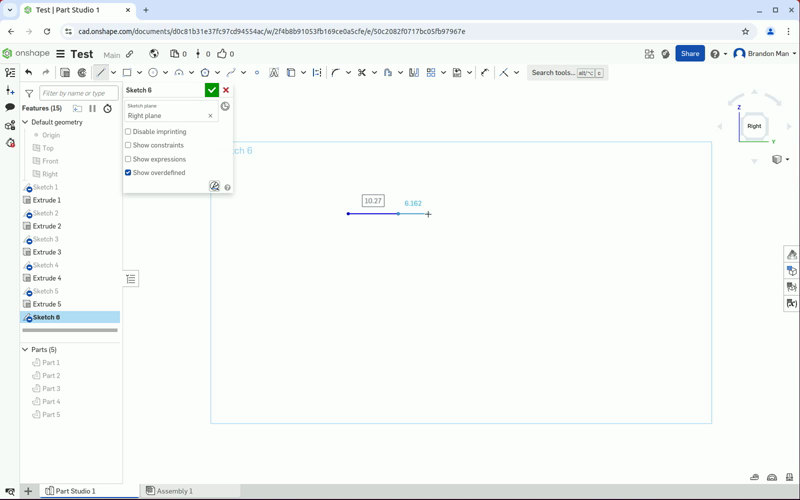
mouse_move(398, 188)
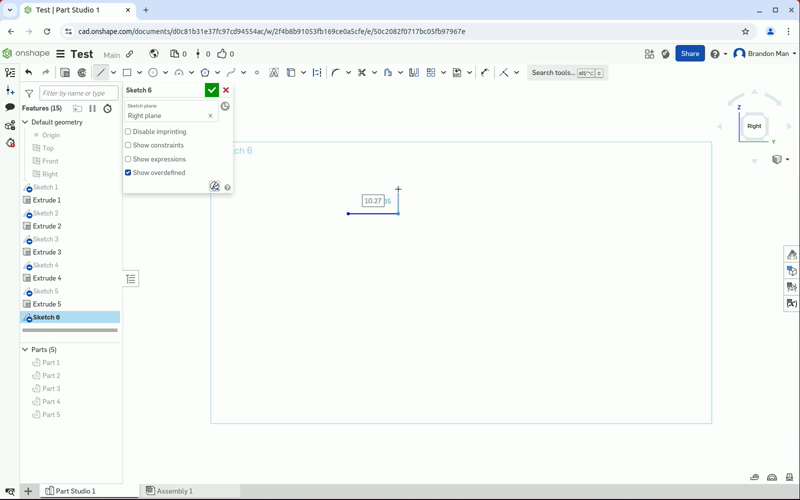
click(398, 188)
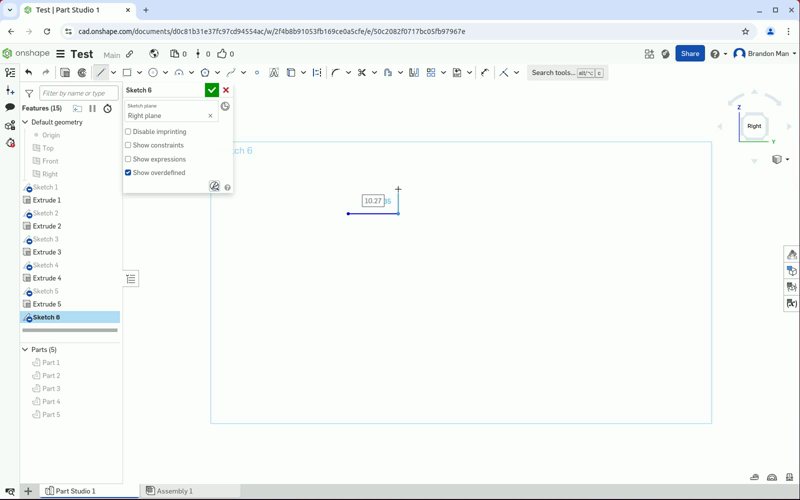
key_up(shift)
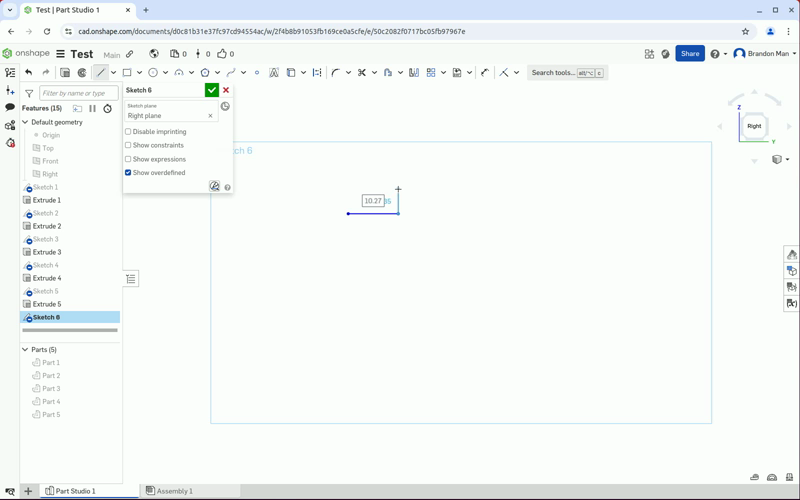
key_down(shift)
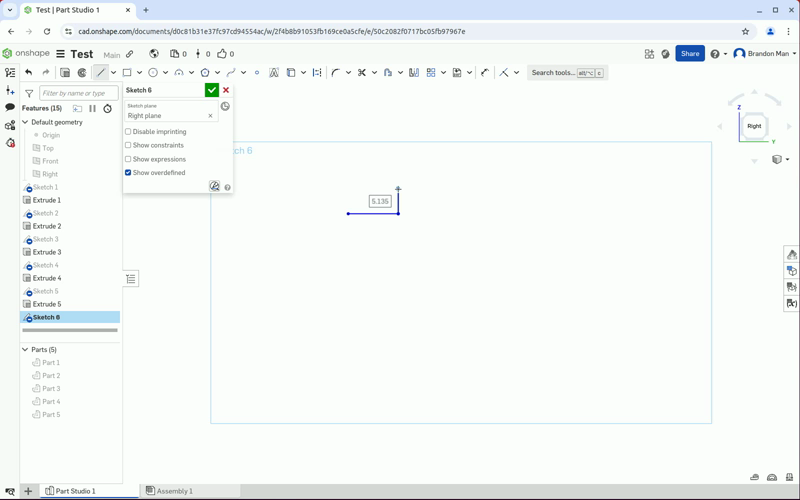
mouse_move(428, 188)
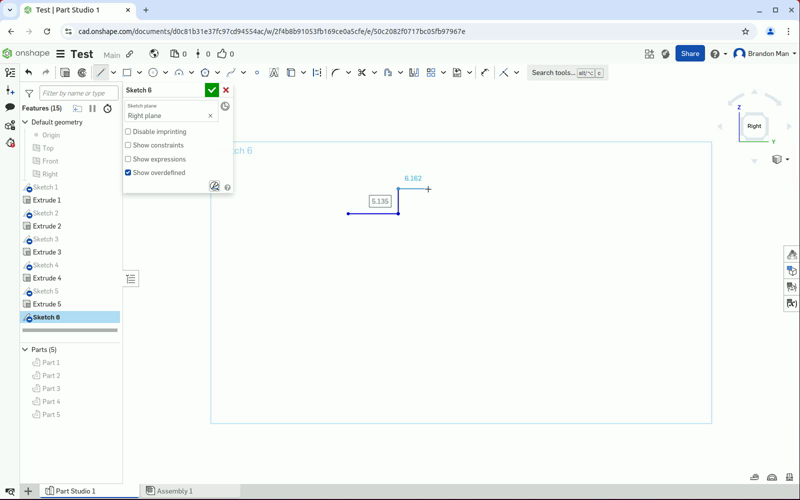
mouse_move(348, 188)
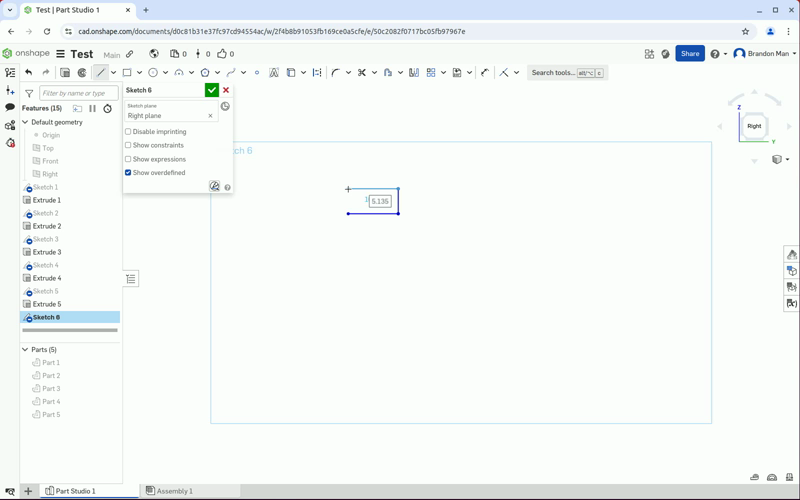
click(348, 188)
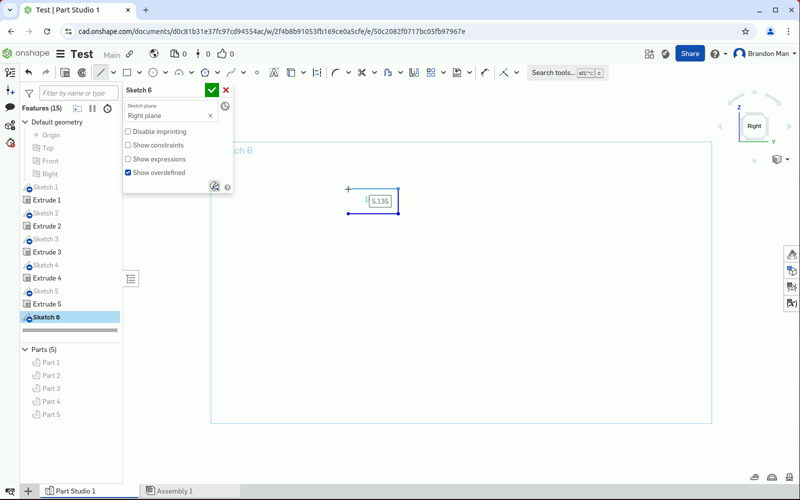
key_up(shift)
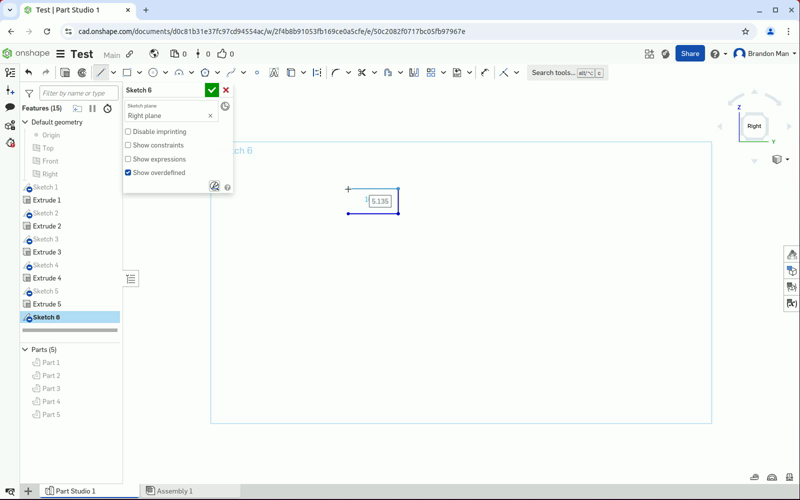
mouse_move(378, 188)
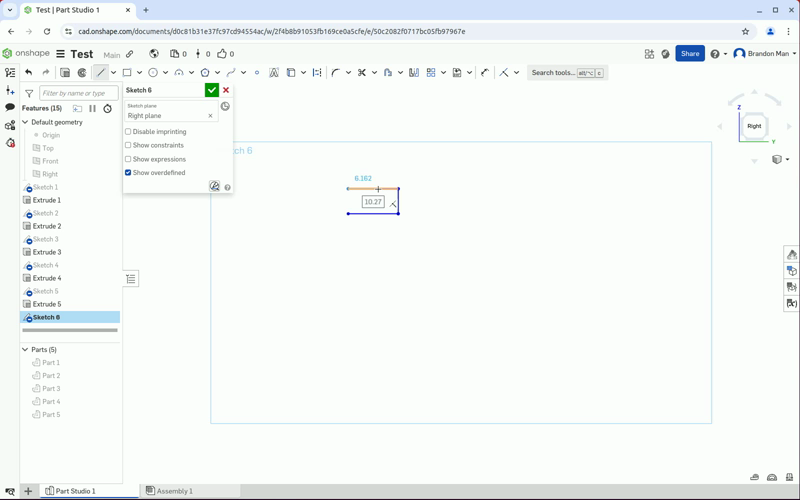
key_down(shift)
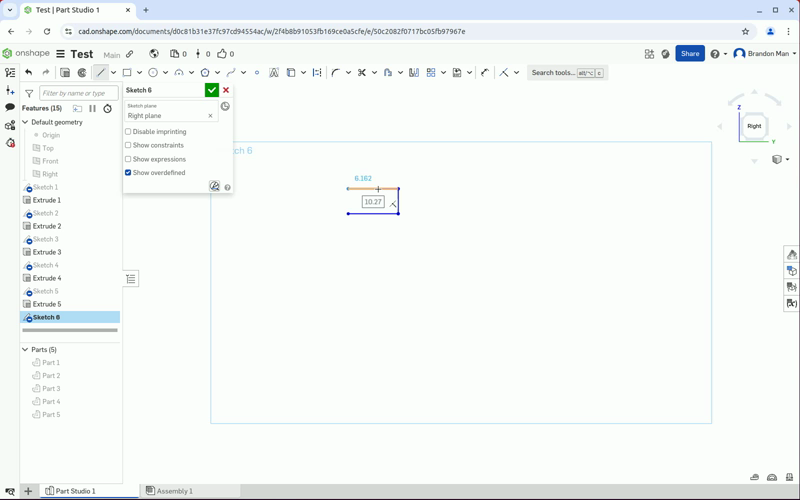
mouse_move(348, 213)
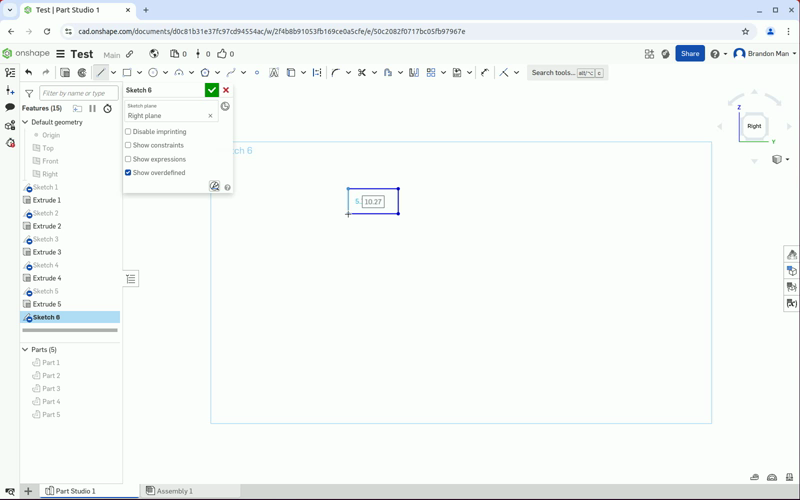
key_up(shift)
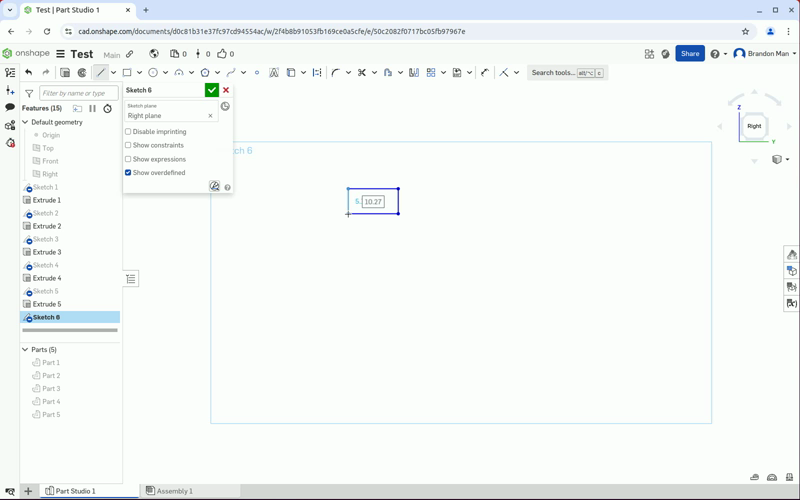
click(348, 213)
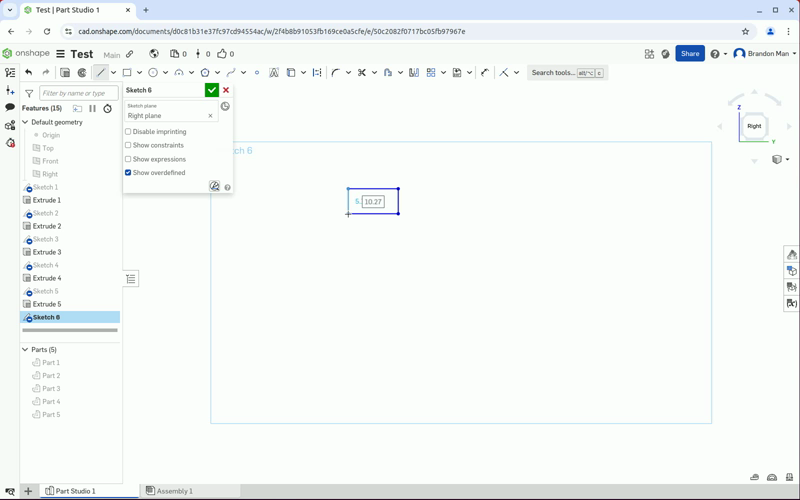
key(esc)
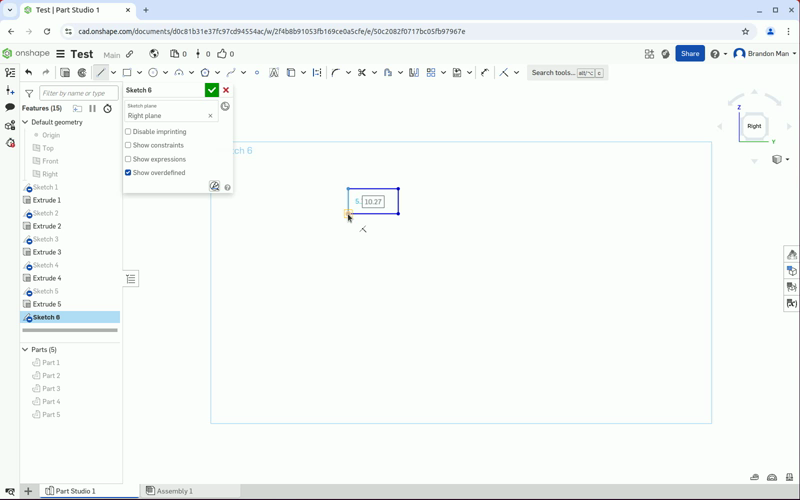
mouse_move(369, 191)
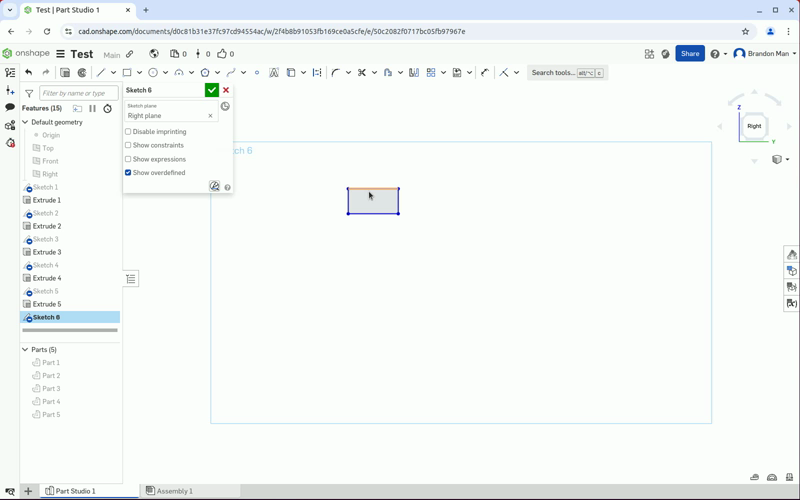
scroll(6)
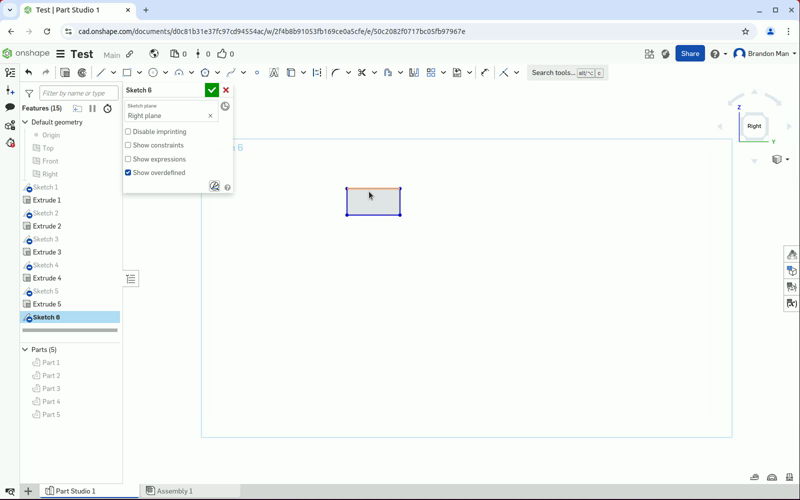
scroll(6)
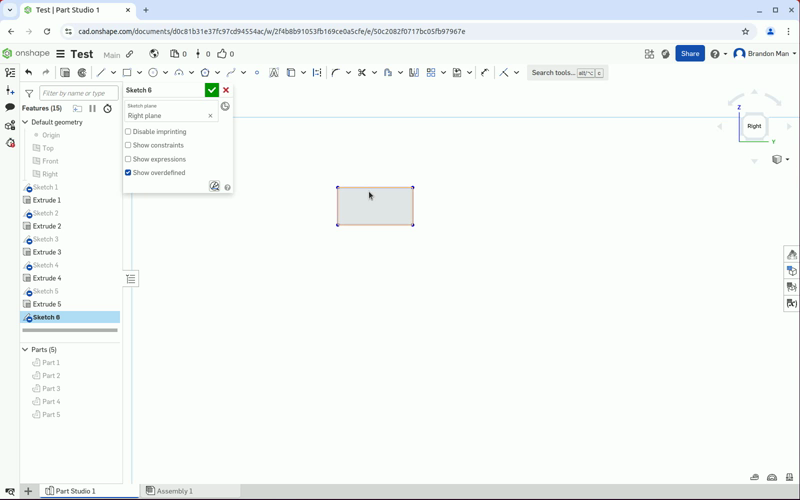
scroll(6)
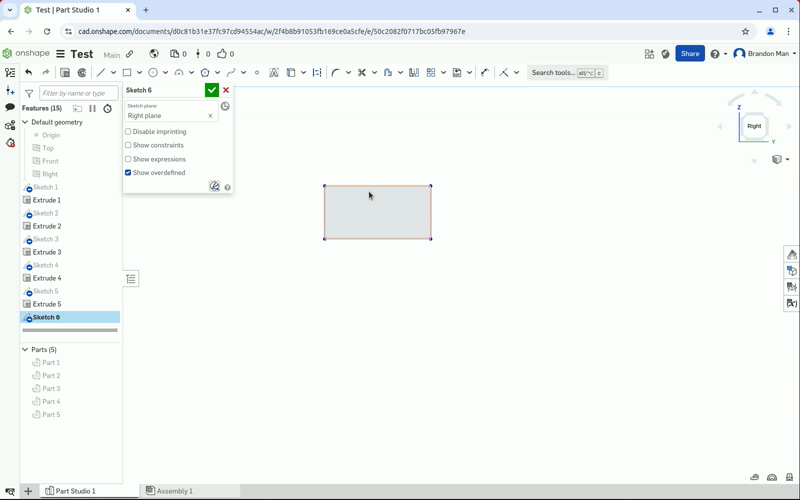
scroll(6)
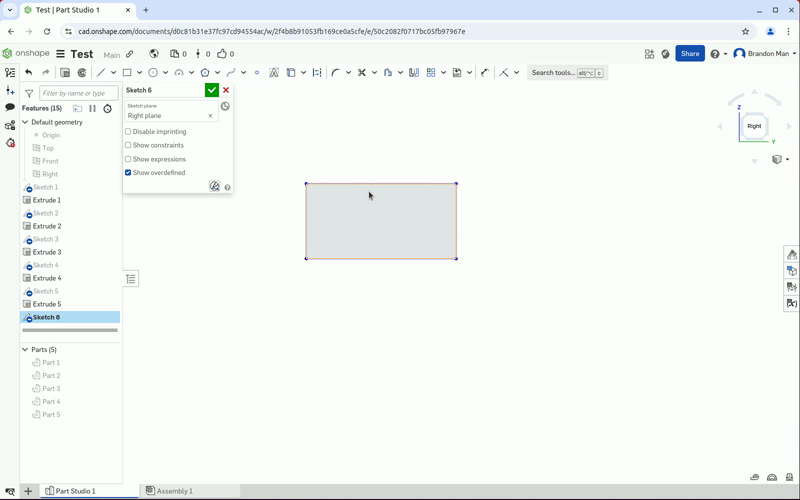
scroll(6)
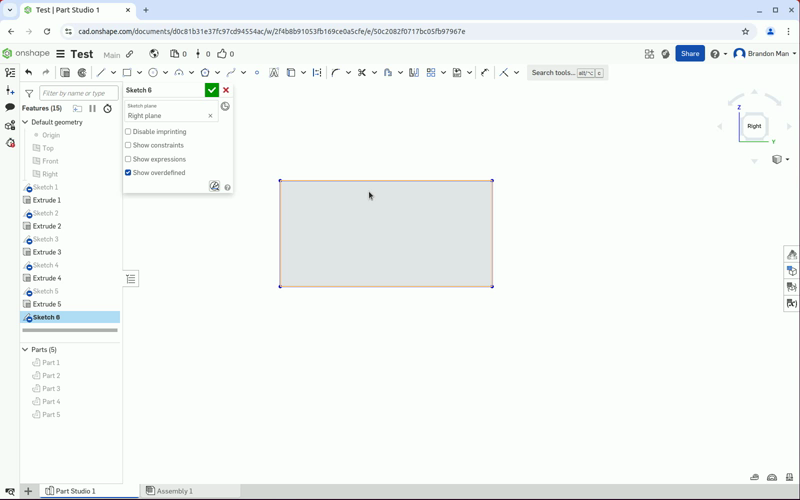
scroll(6)
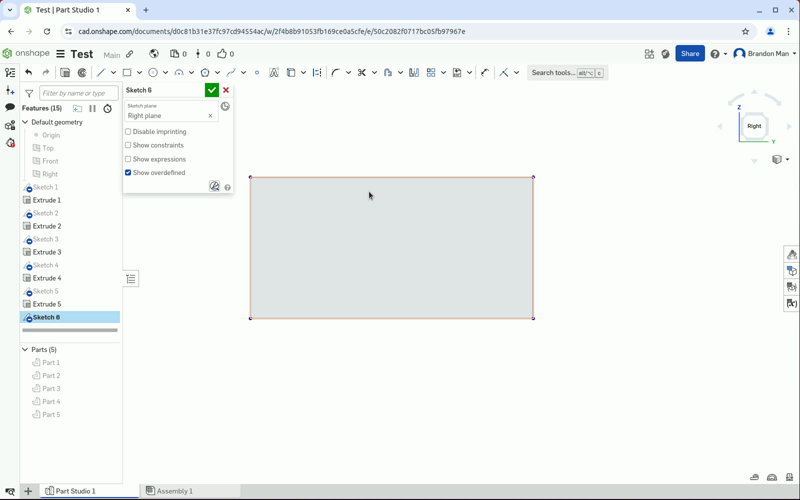
scroll(6)
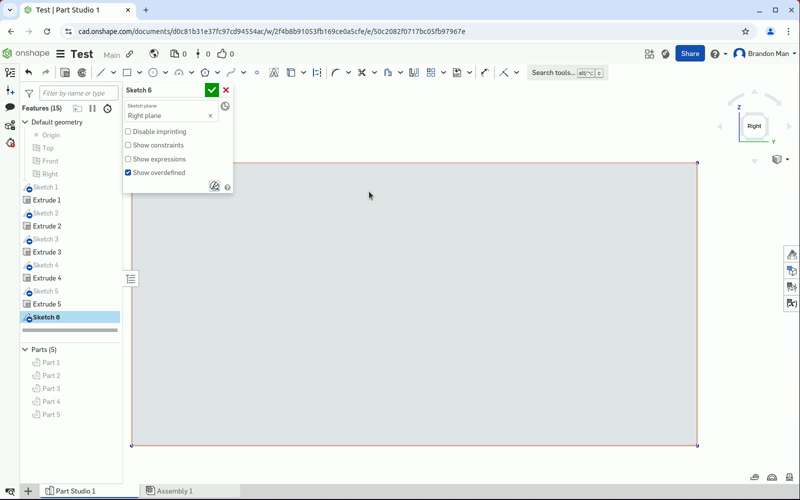
click(369, 191)
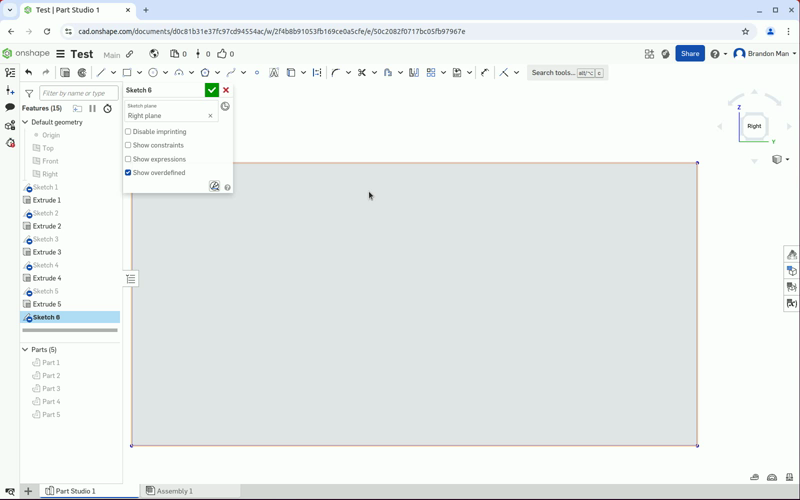
scroll(-6)
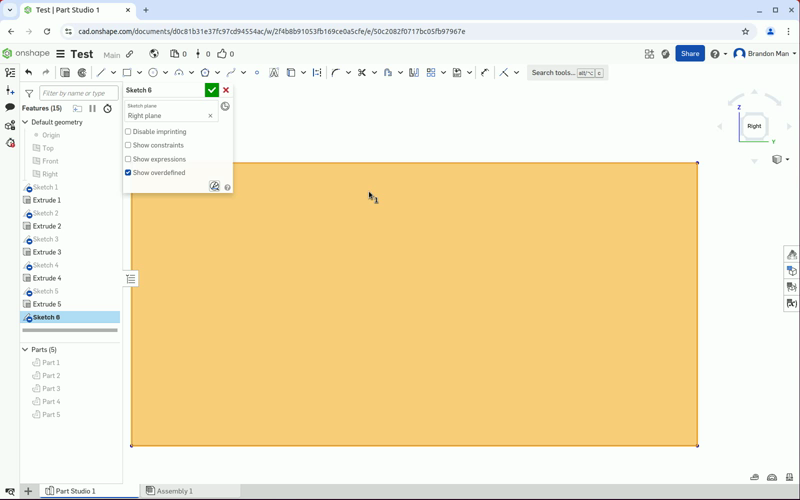
scroll(-6)
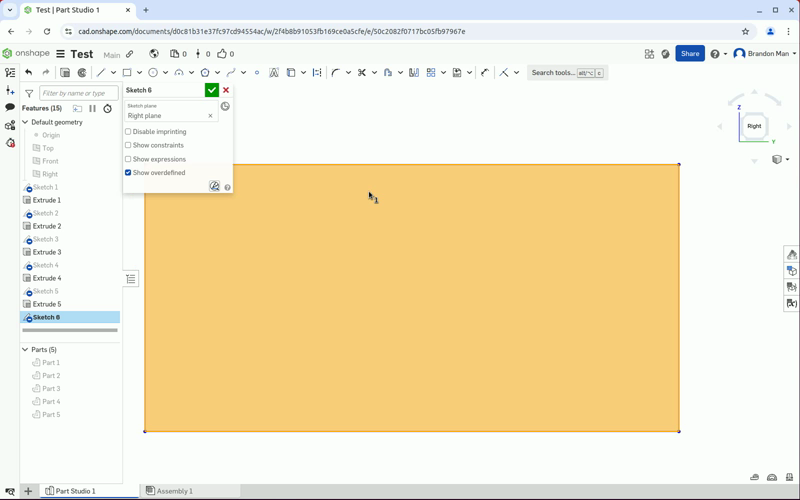
scroll(-6)
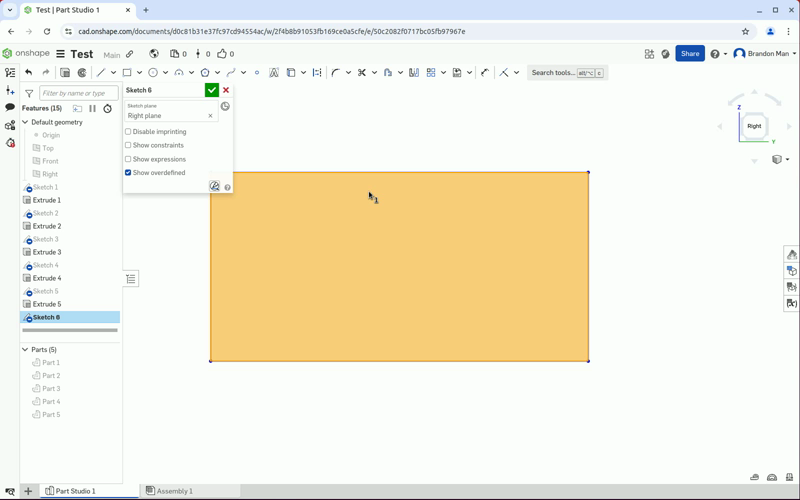
scroll(-6)
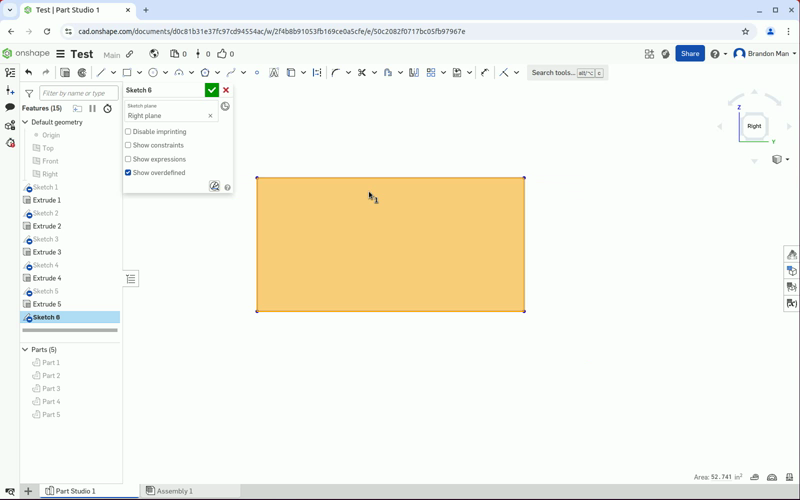
scroll(-6)
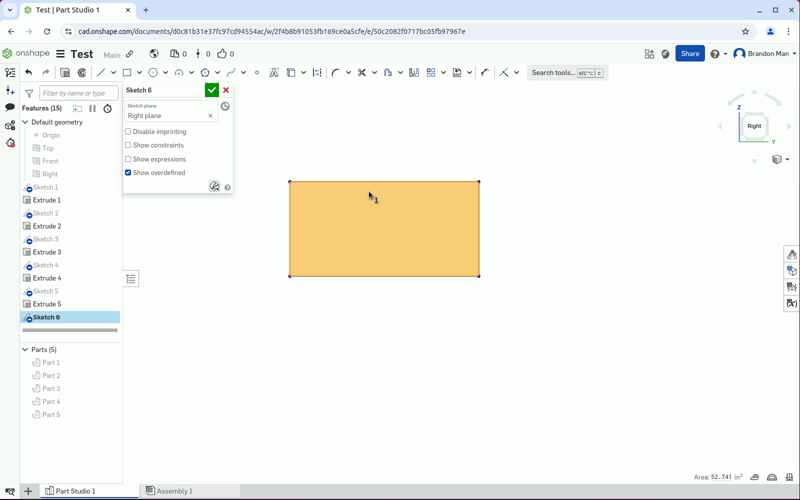
scroll(-6)
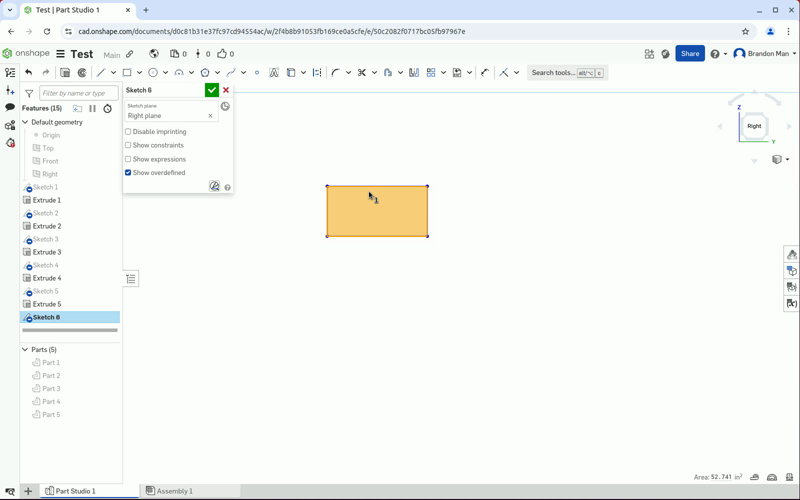
scroll(-6)
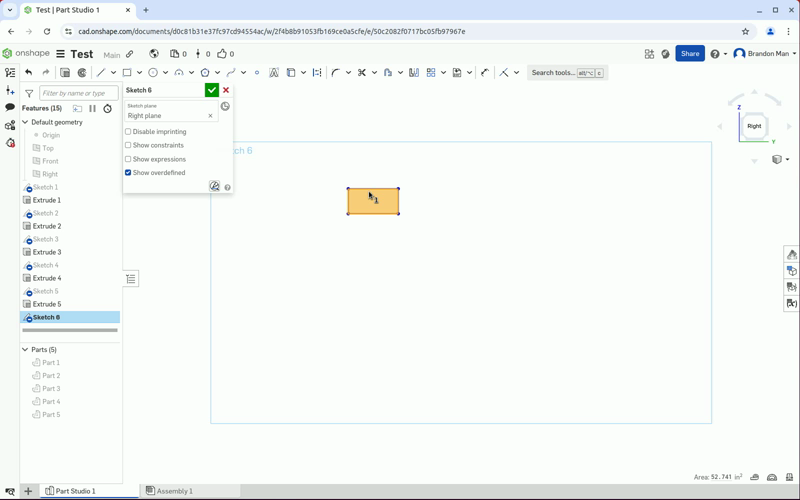
mouse_move(73, 352)
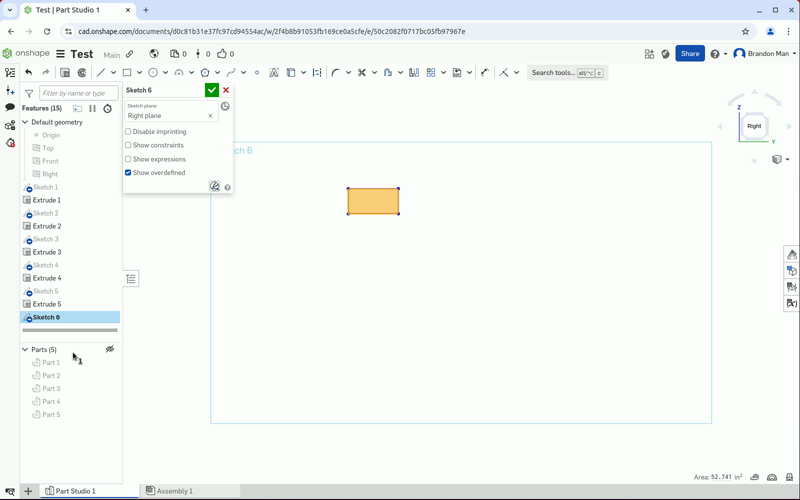
key(shift+y)
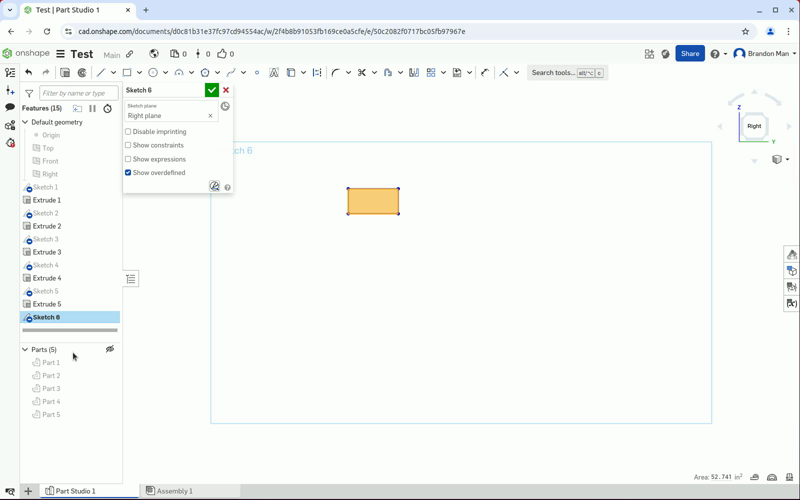
key(shift+e)
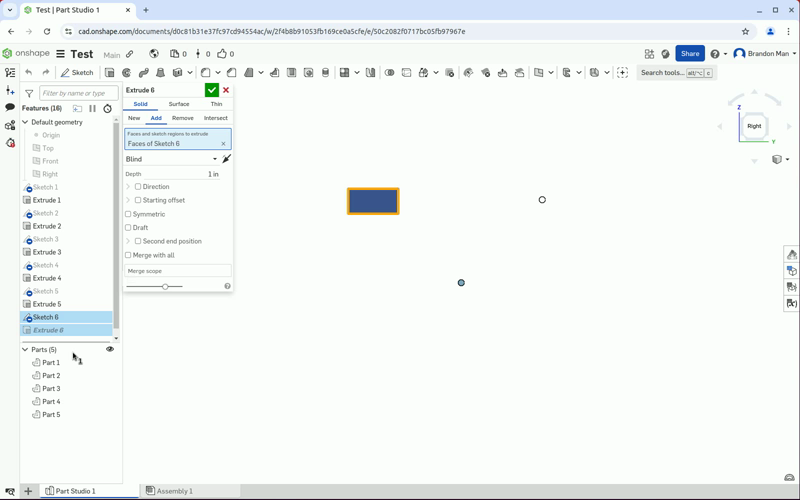
mouse_move(143, 106)
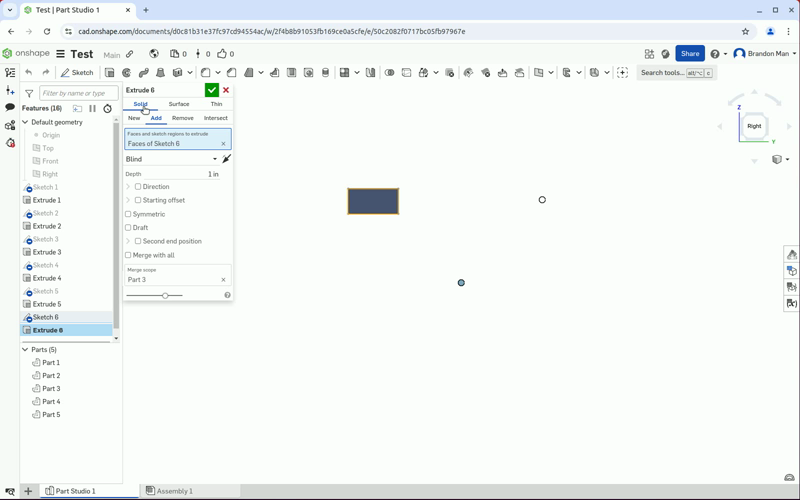
click(143, 106)
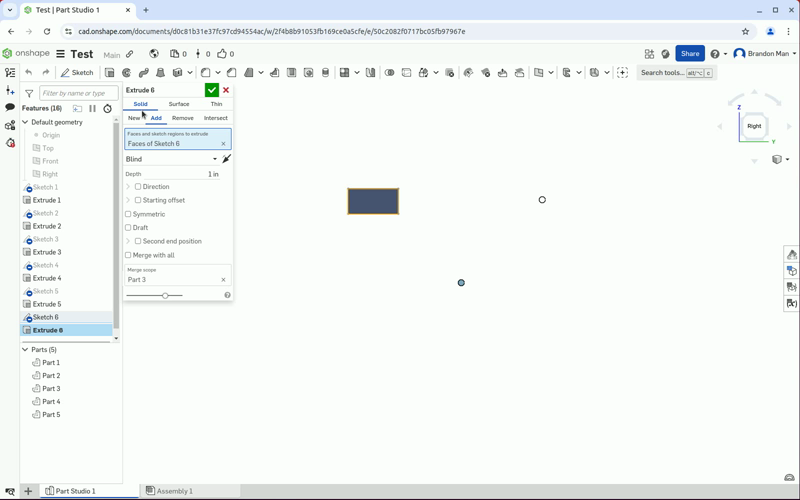
mouse_move(137, 120)
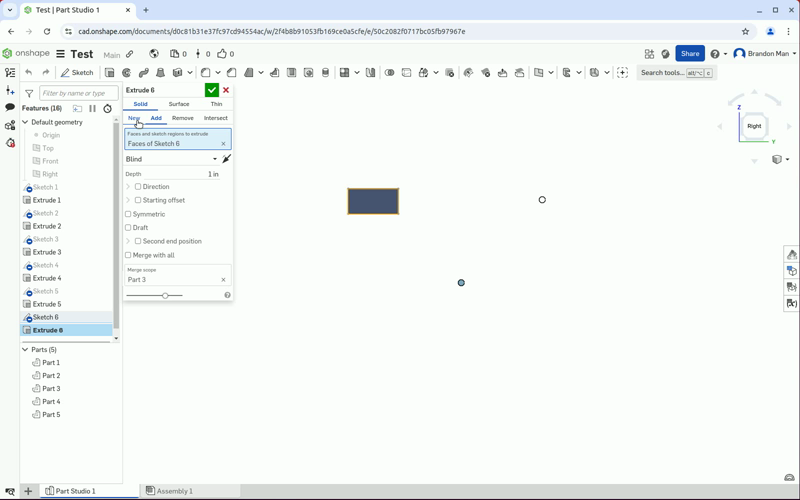
click(137, 120)
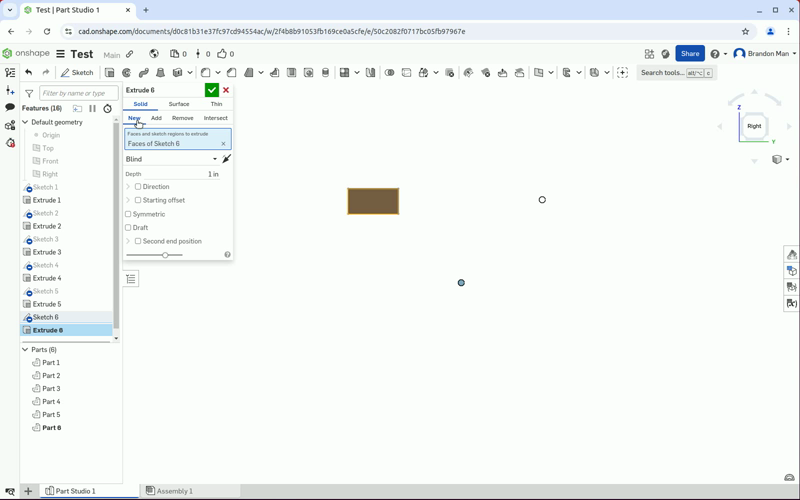
key(tab, 4)
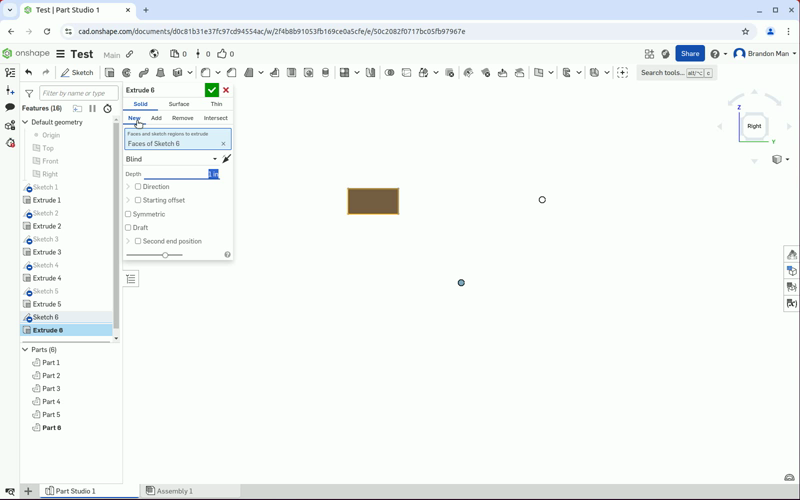
text(5.055)
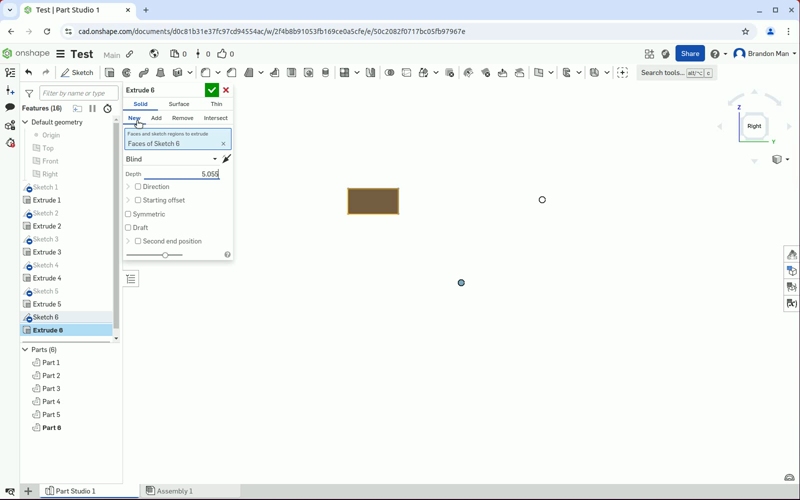
key(enter)
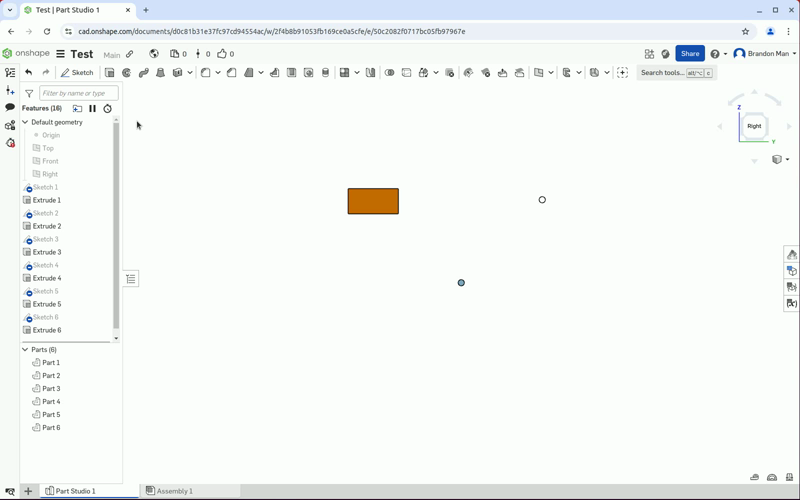
key(shift+h)
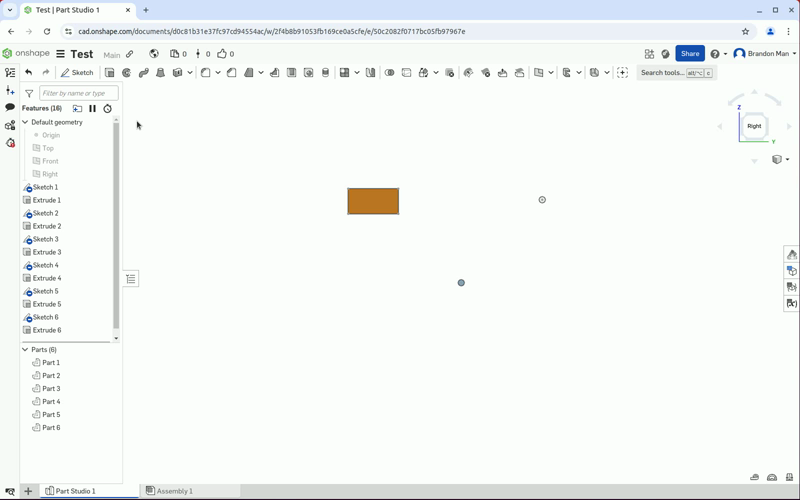
key(shift+h)
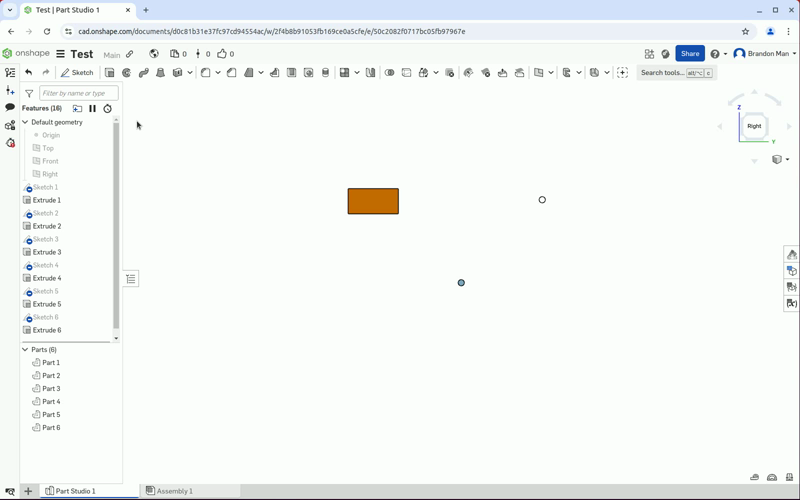
mouse_move(69, 189)
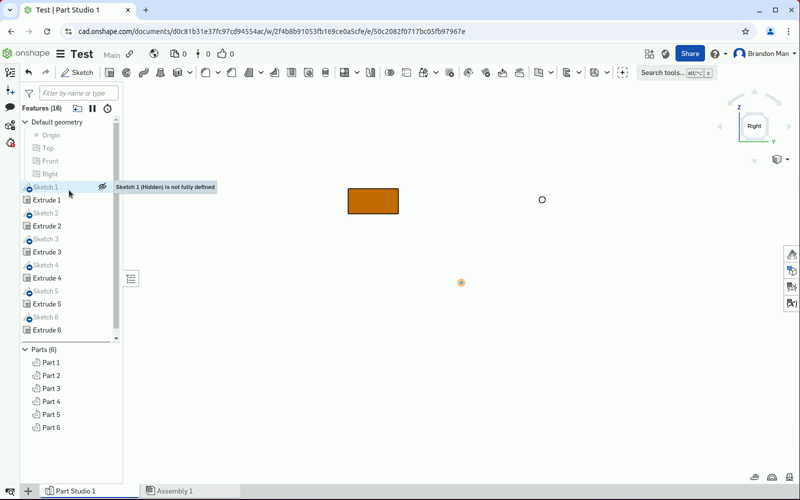
click(69, 189)
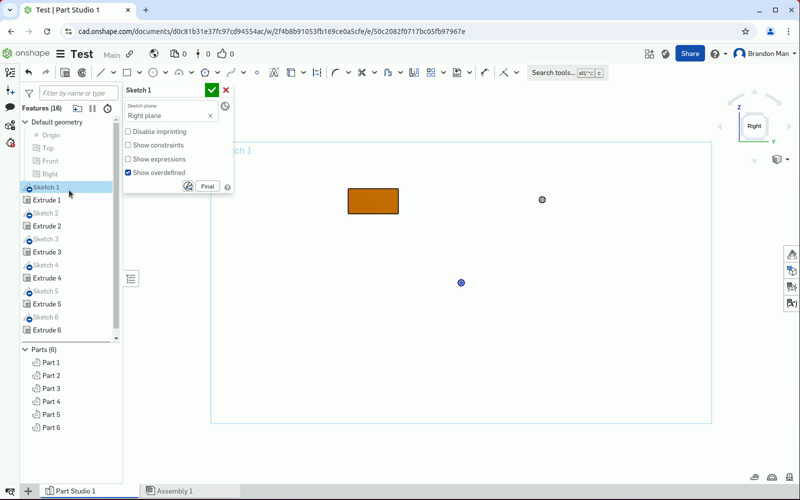
mouse_move(229, 92)
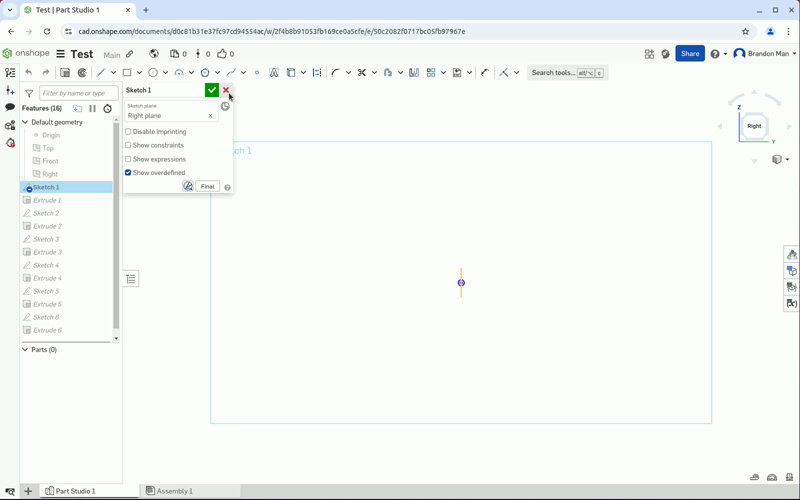
click(229, 92)
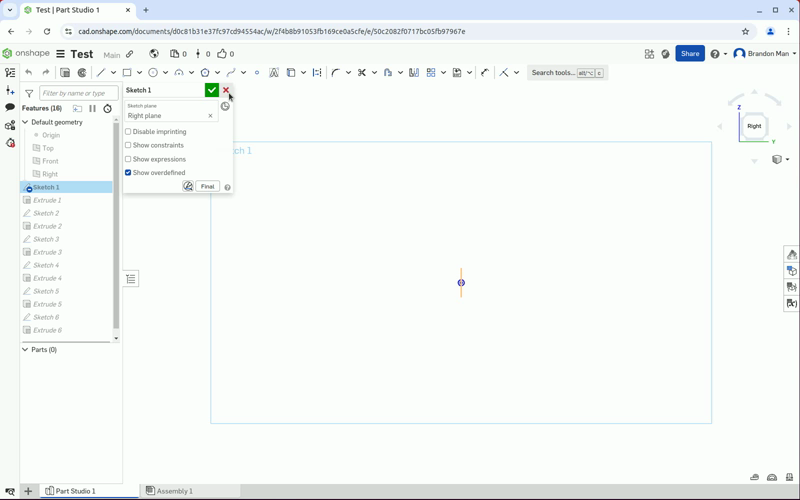
key(shift+s)
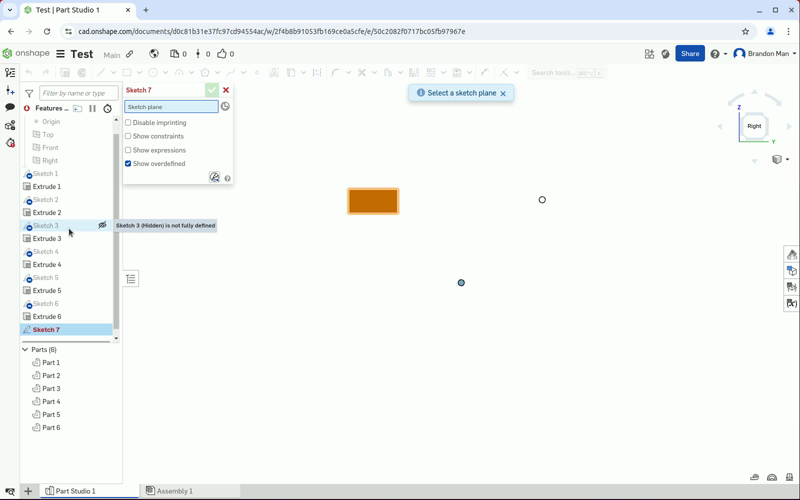
scroll(3)
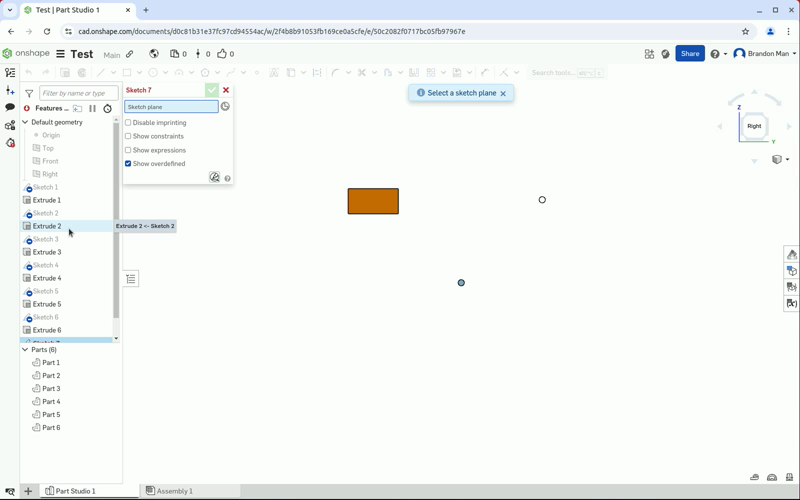
mouse_move(69, 176)
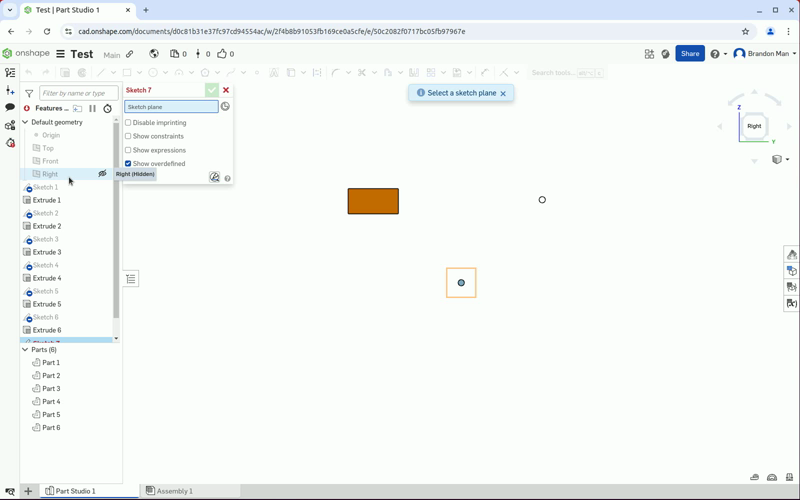
click(69, 176)
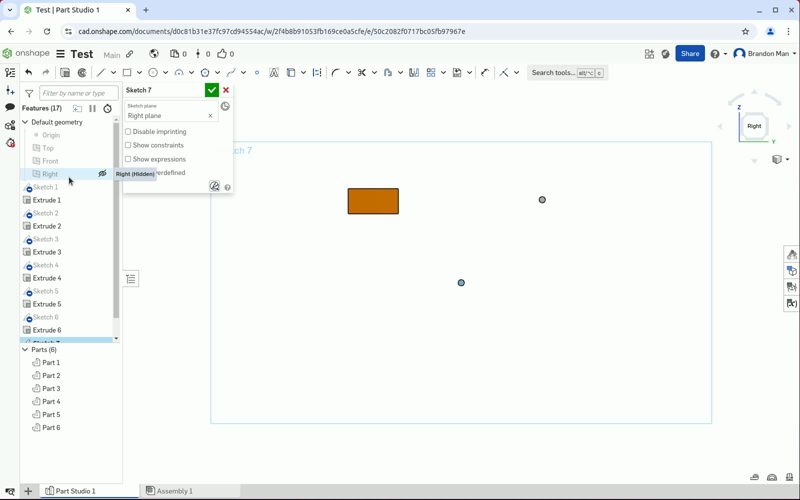
mouse_move(73, 352)
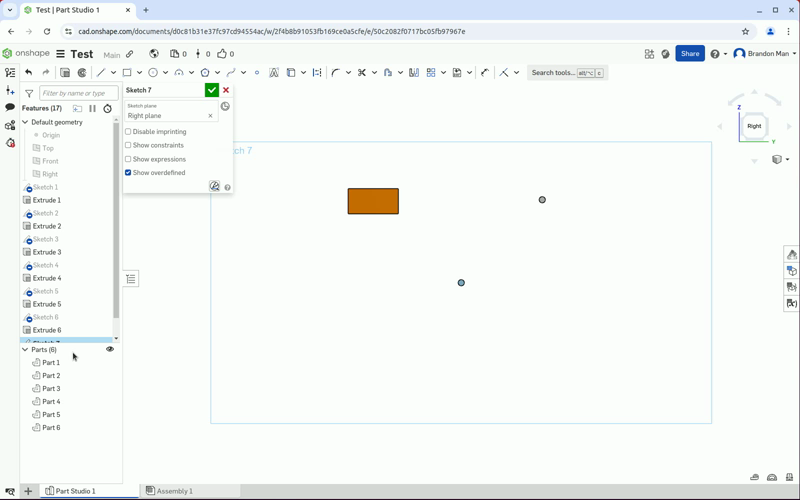
key(y)
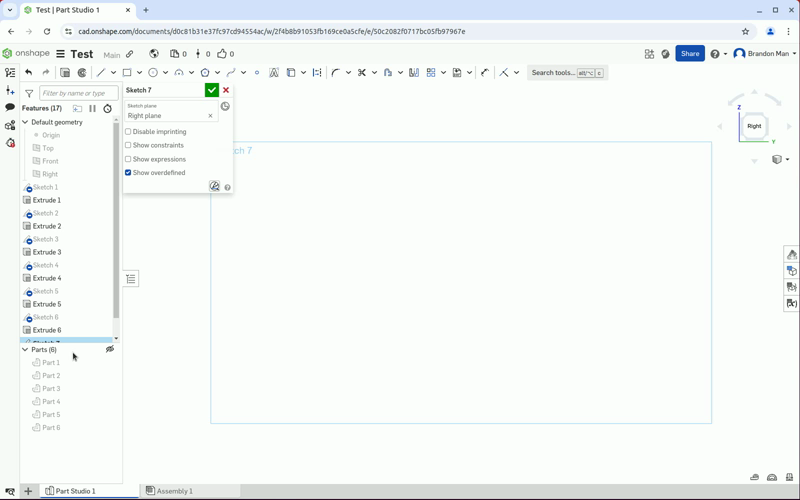
key(c)
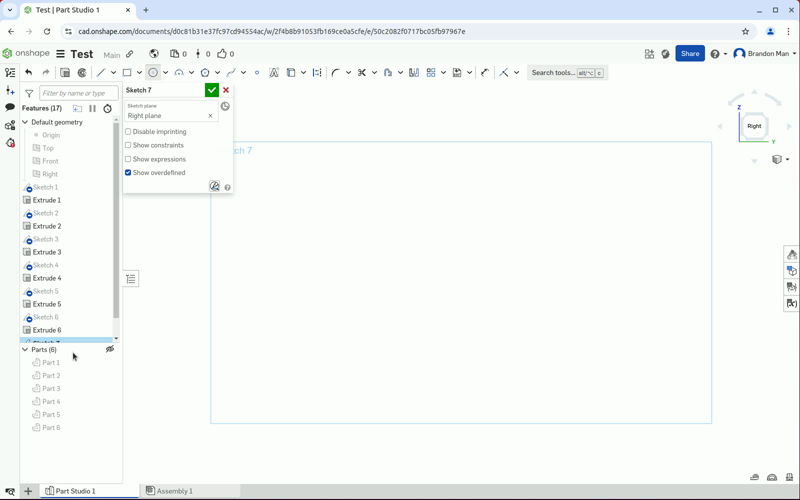
key_down(shift)
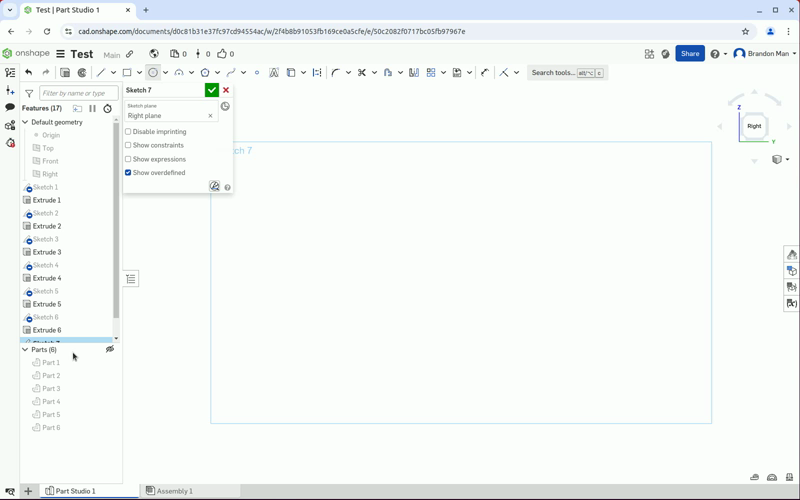
mouse_move(552, 244)
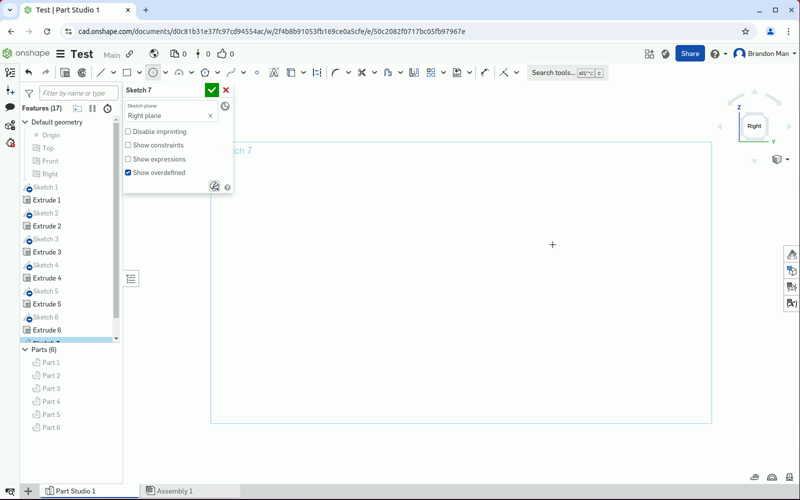
click(552, 244)
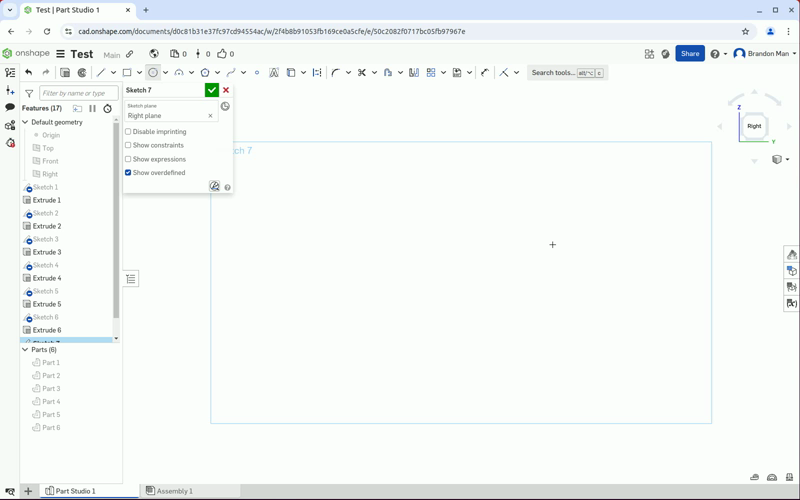
key_up(shift)
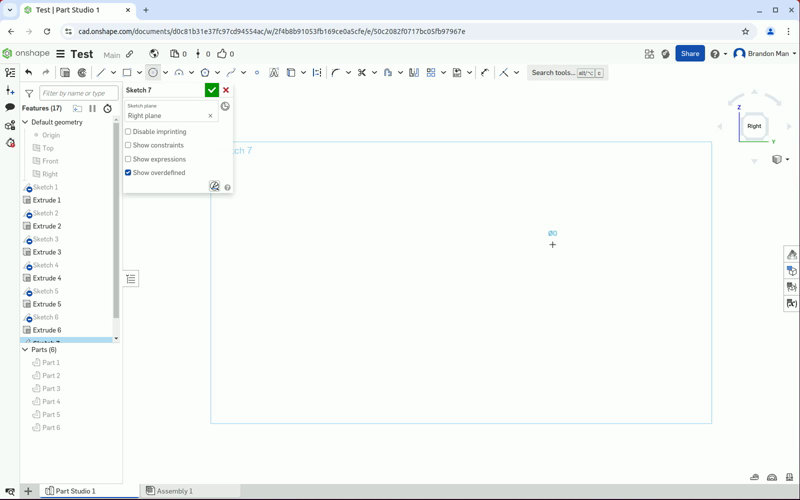
mouse_move(555, 244)
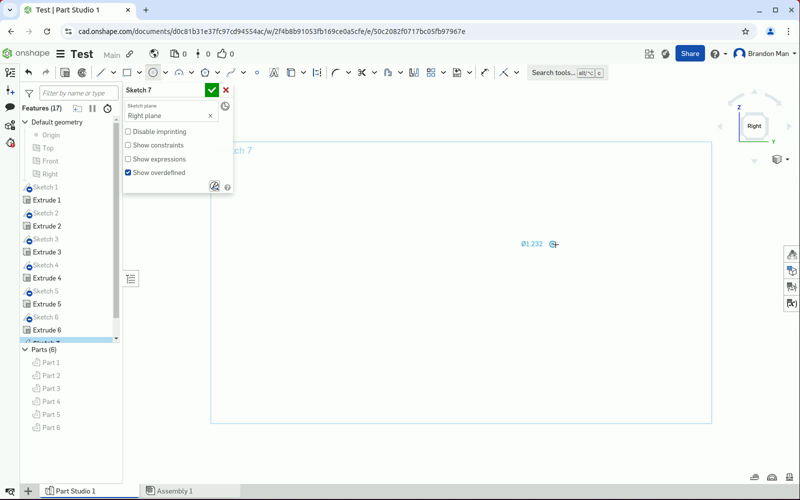
click(555, 244)
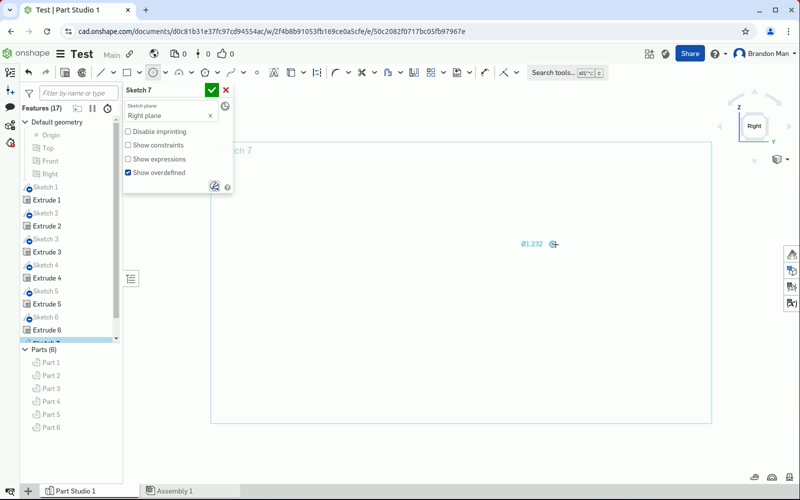
key(esc)
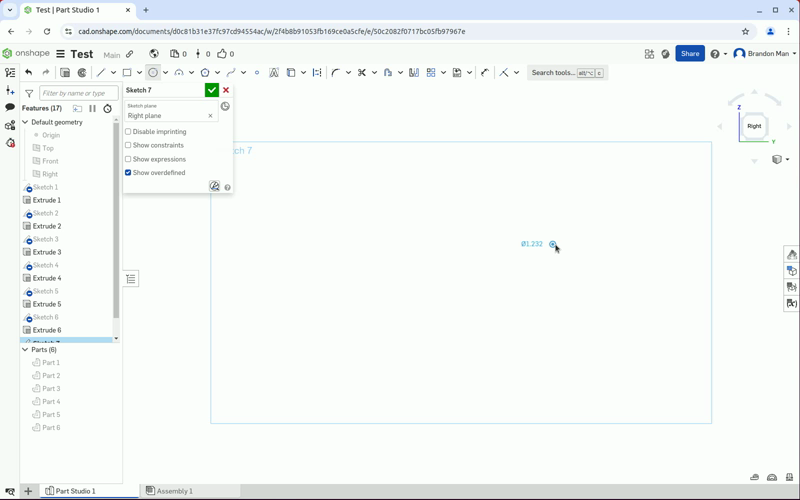
mouse_move(553, 245)
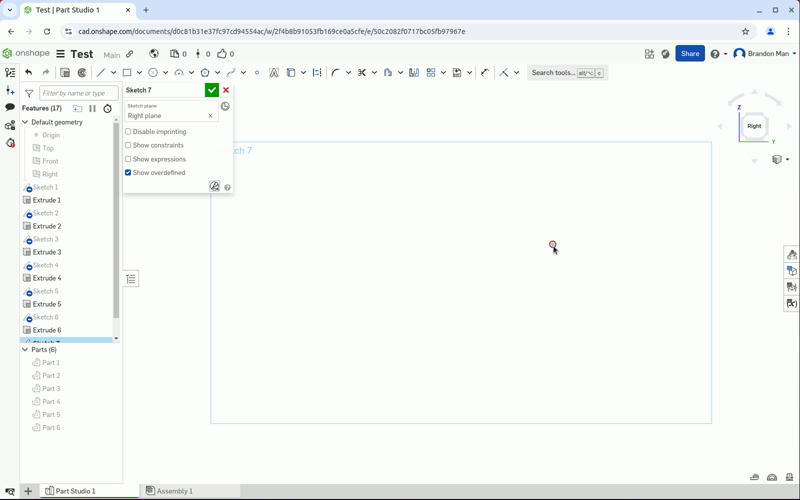
scroll(6)
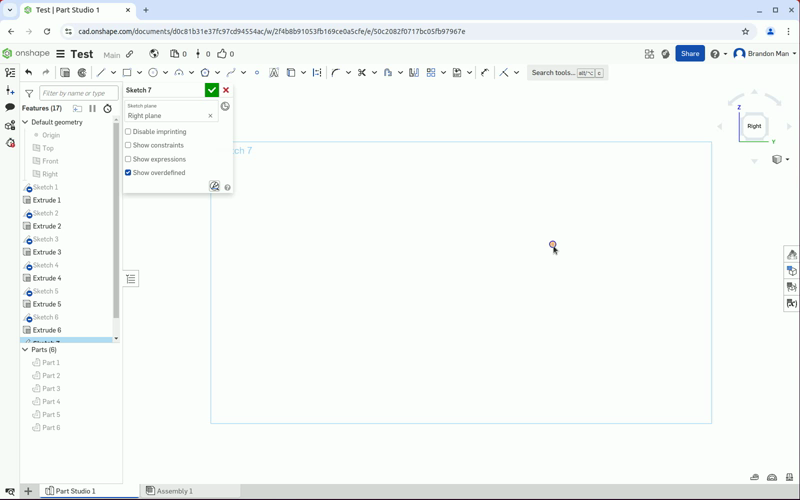
scroll(6)
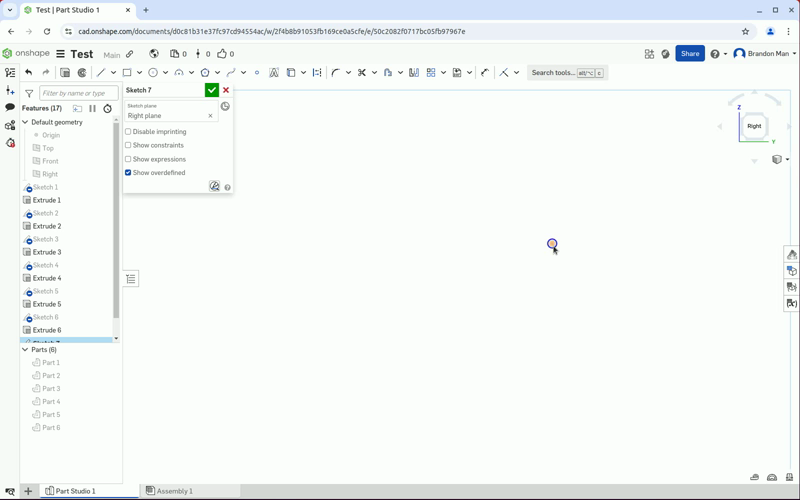
scroll(6)
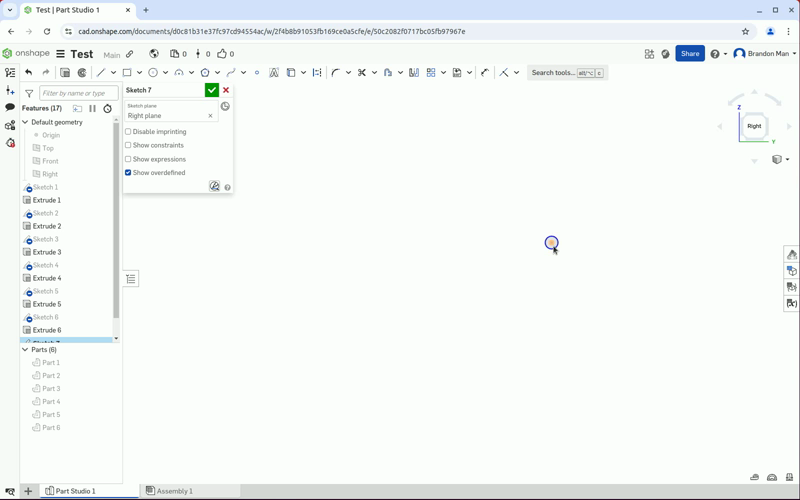
scroll(6)
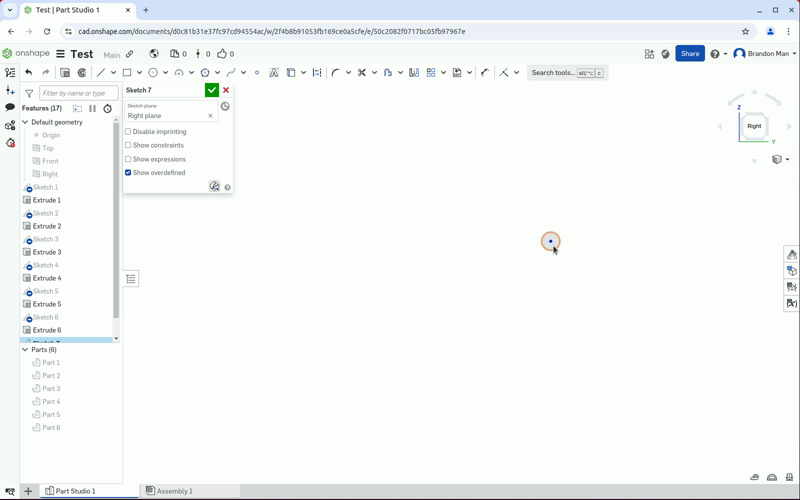
scroll(6)
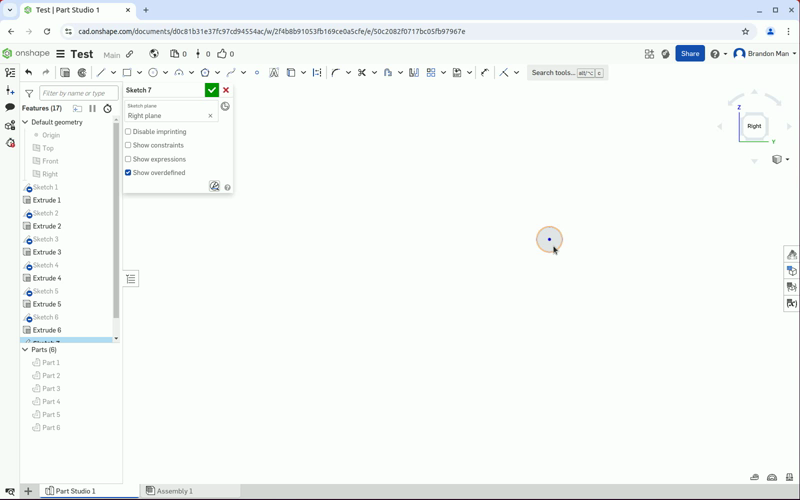
scroll(6)
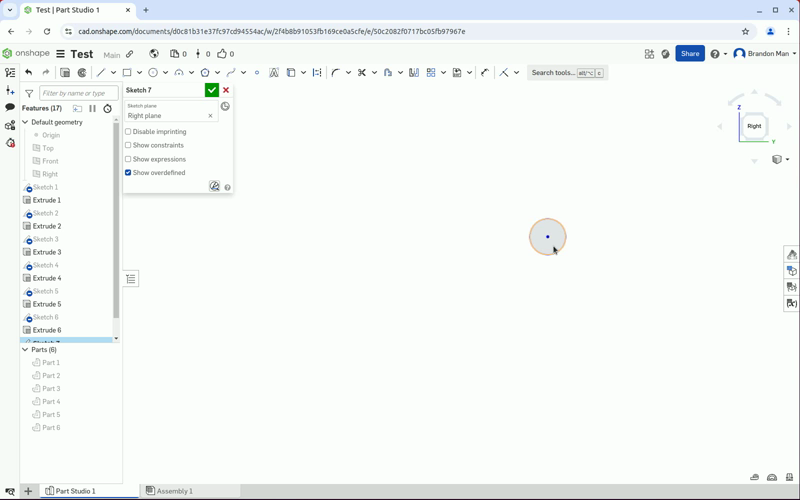
scroll(6)
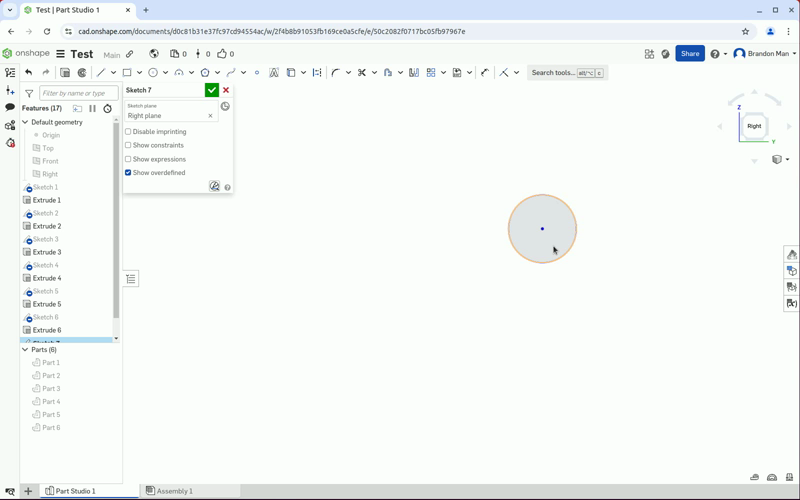
click(553, 245)
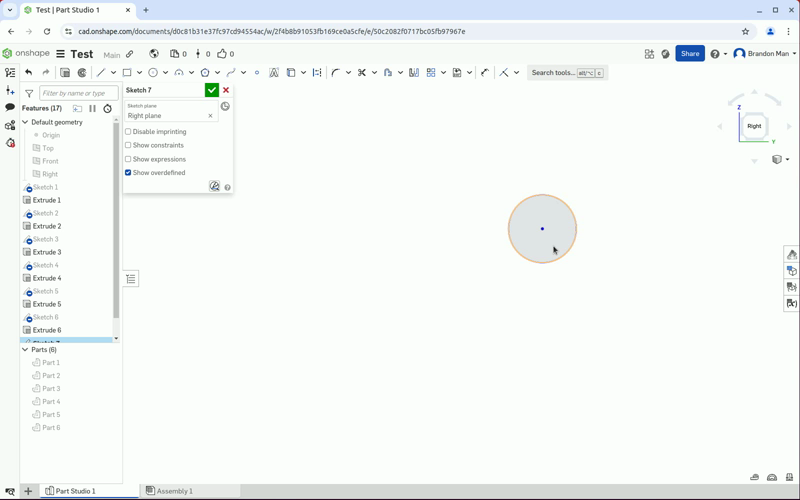
scroll(-6)
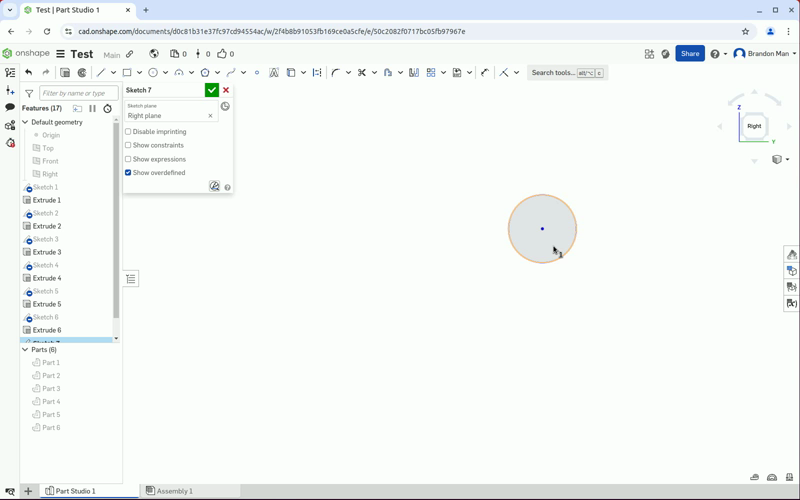
scroll(-6)
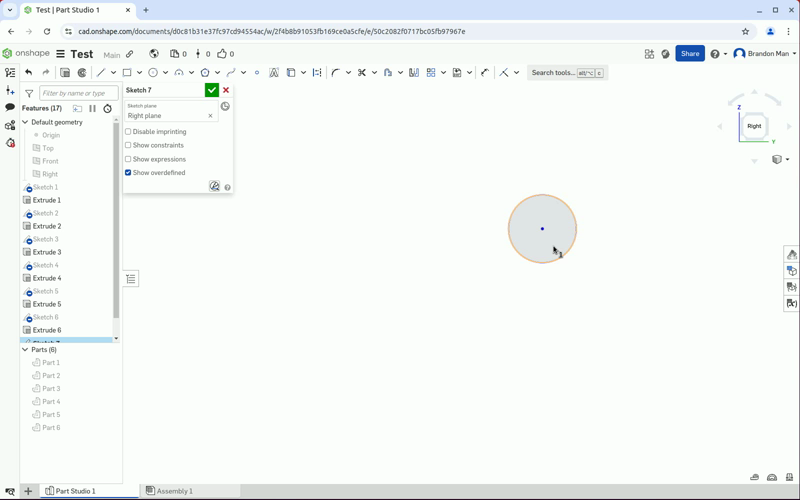
scroll(-6)
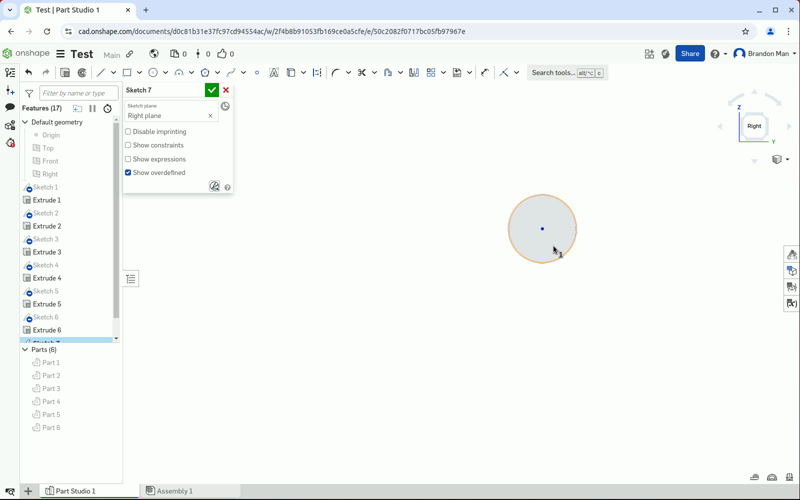
scroll(-6)
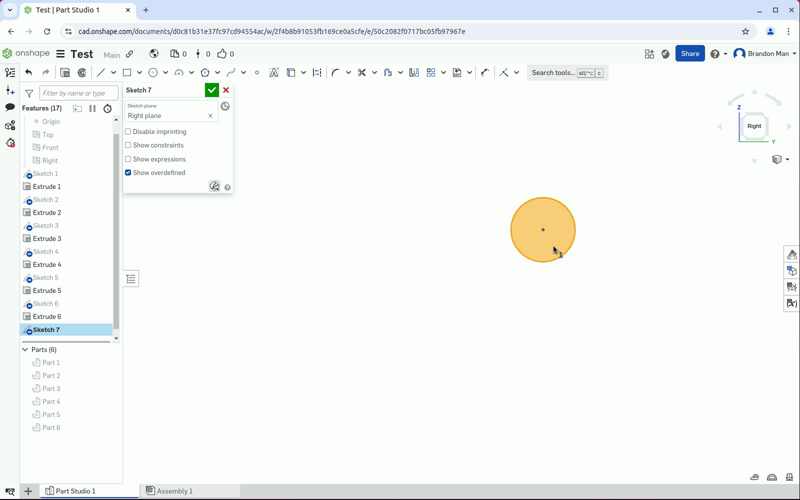
scroll(-6)
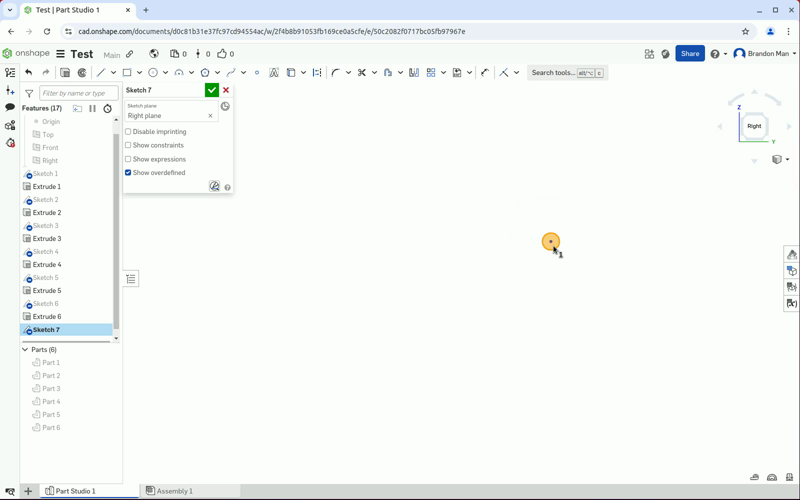
scroll(-6)
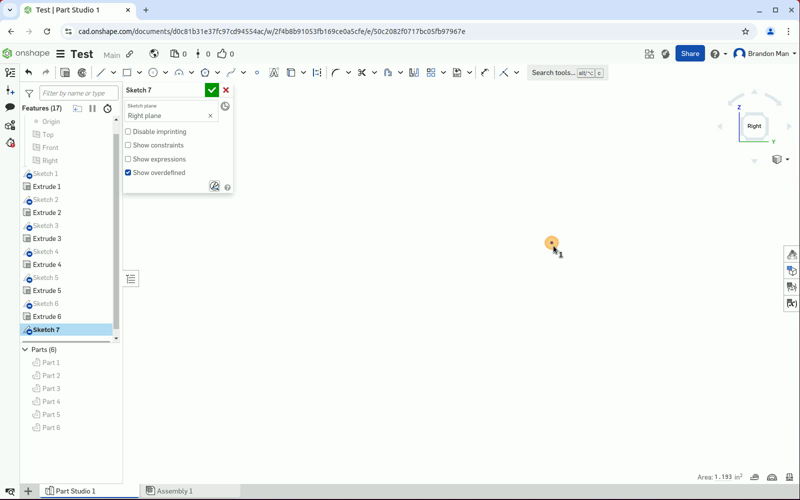
scroll(-6)
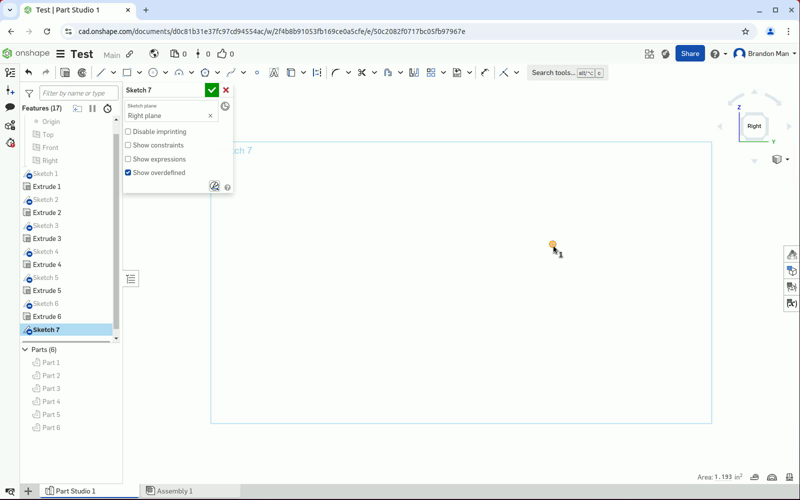
mouse_move(73, 352)
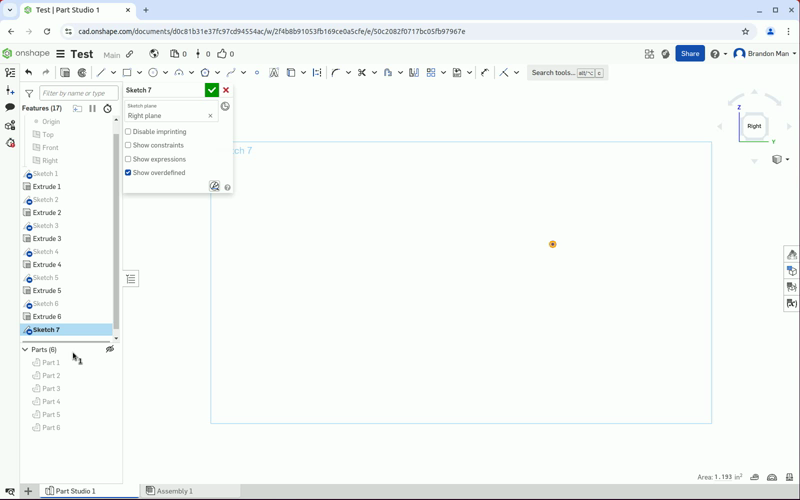
key(shift+y)
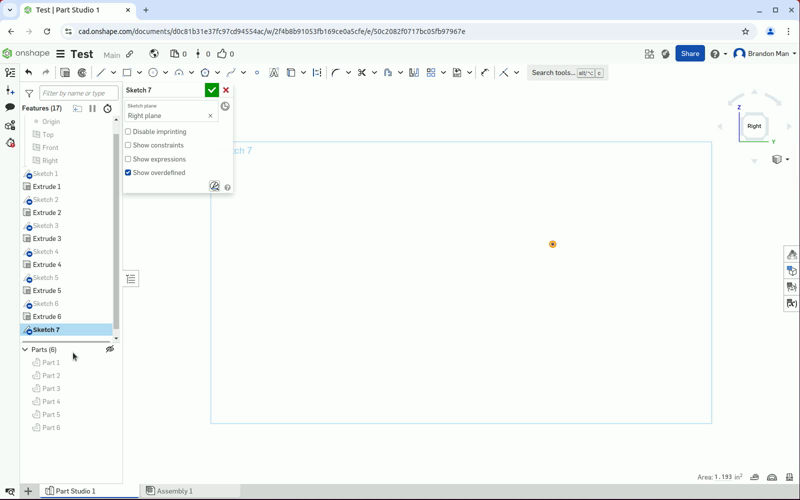
key(shift+e)
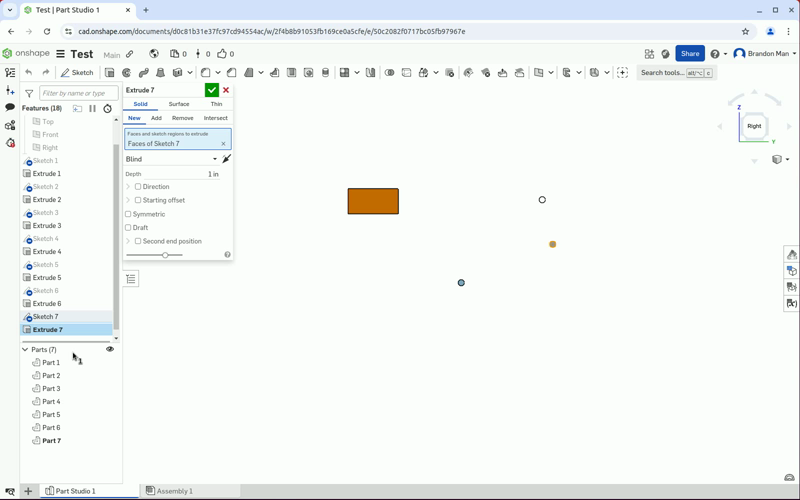
mouse_move(143, 106)
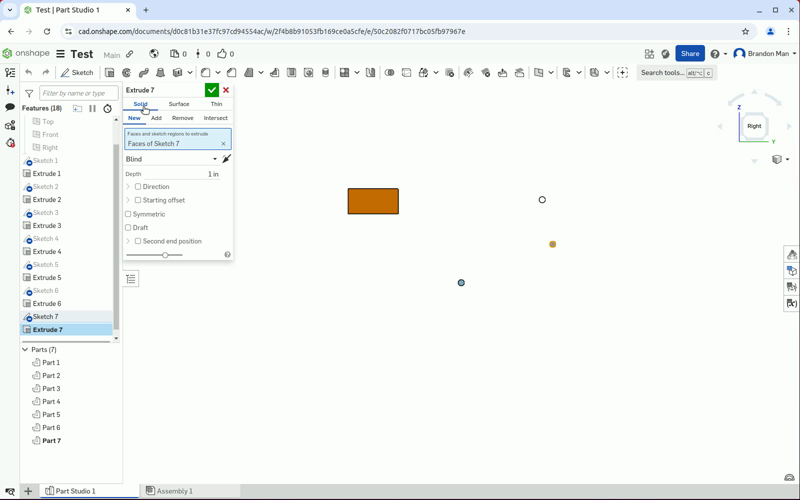
click(143, 106)
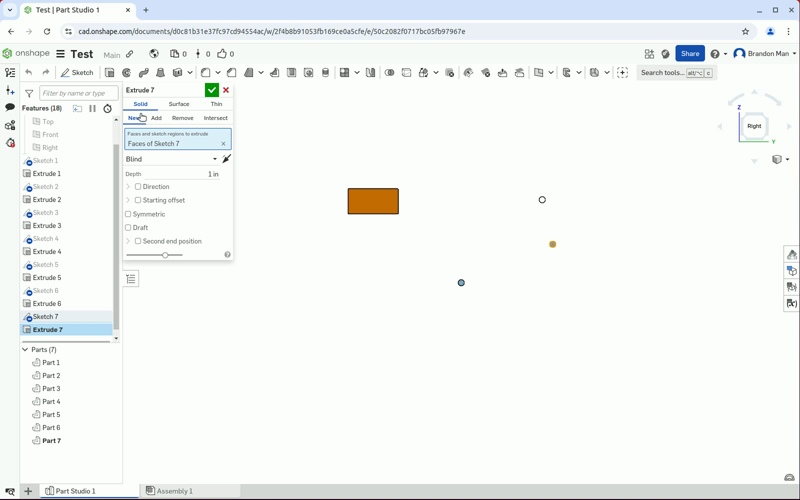
mouse_move(137, 120)
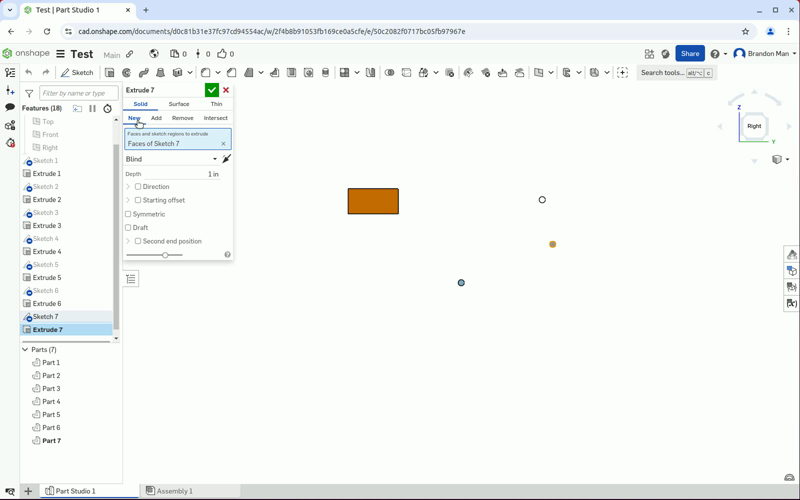
click(137, 120)
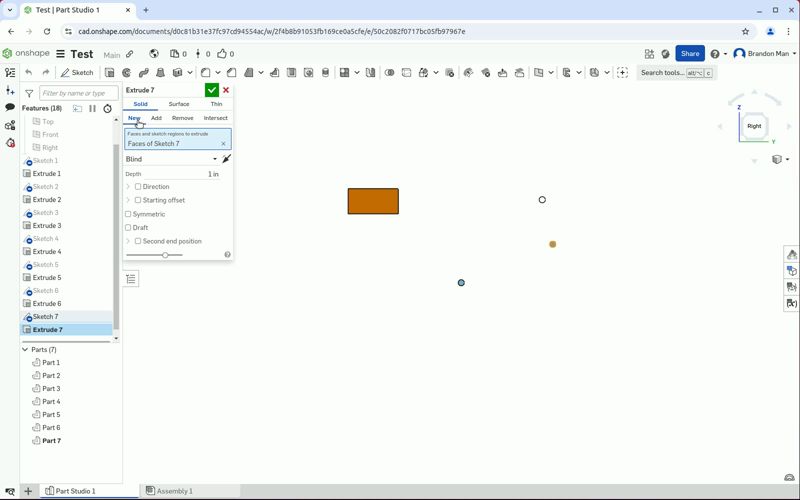
key(tab, 4)
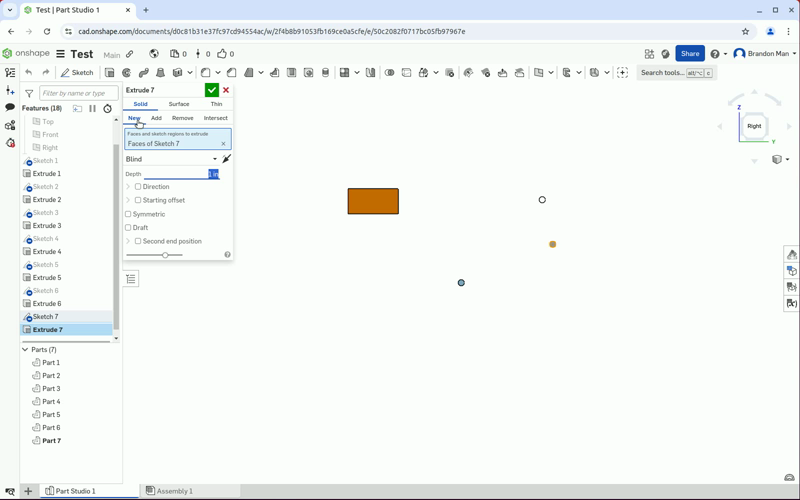
text(5.055)
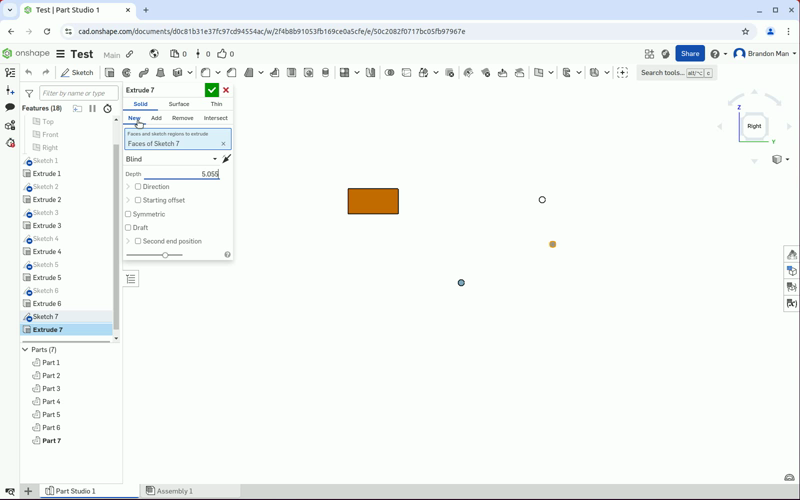
key(enter)
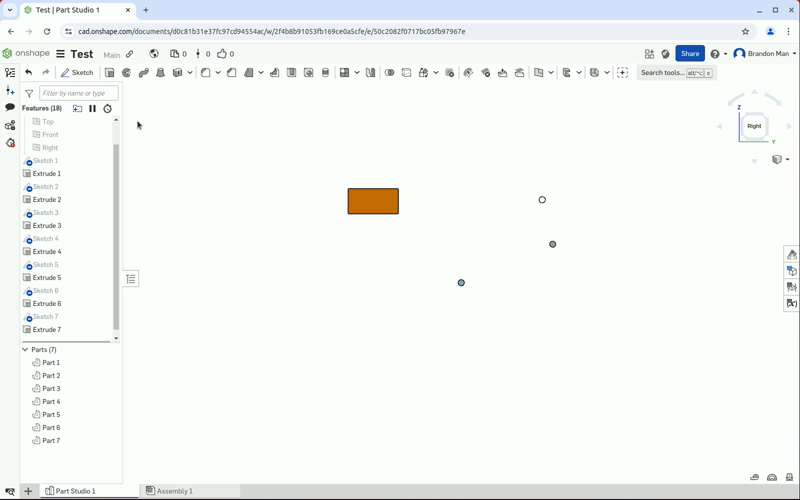
key(shift+h)
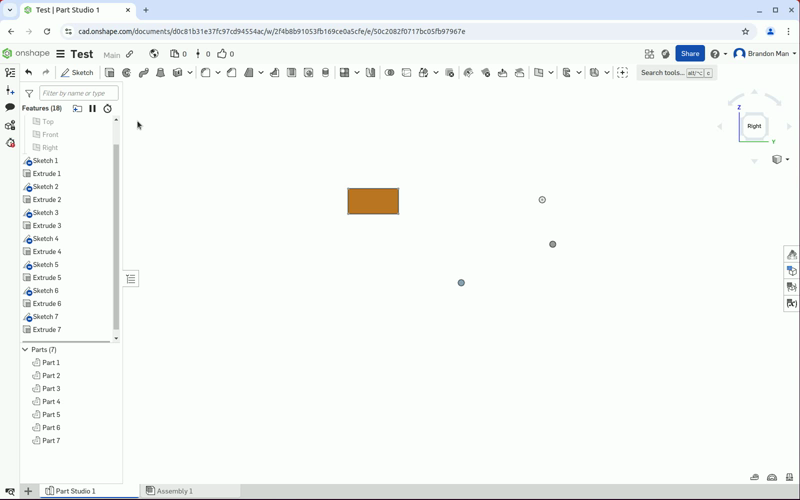
key(shift+h)
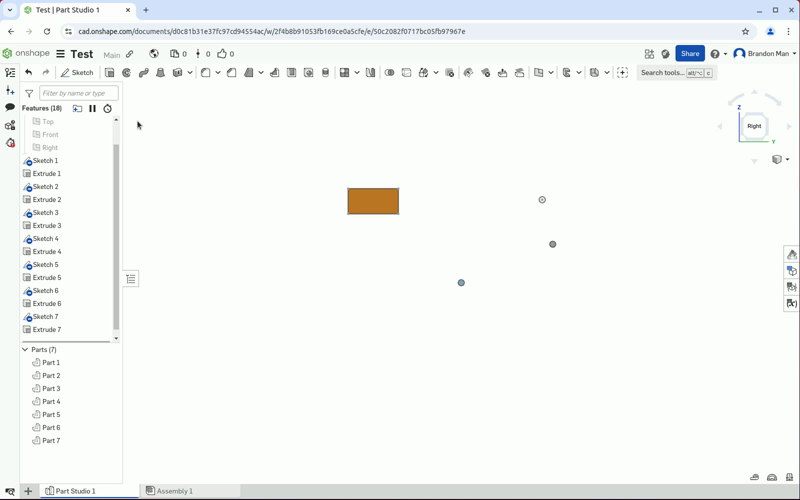
key(shift+7)
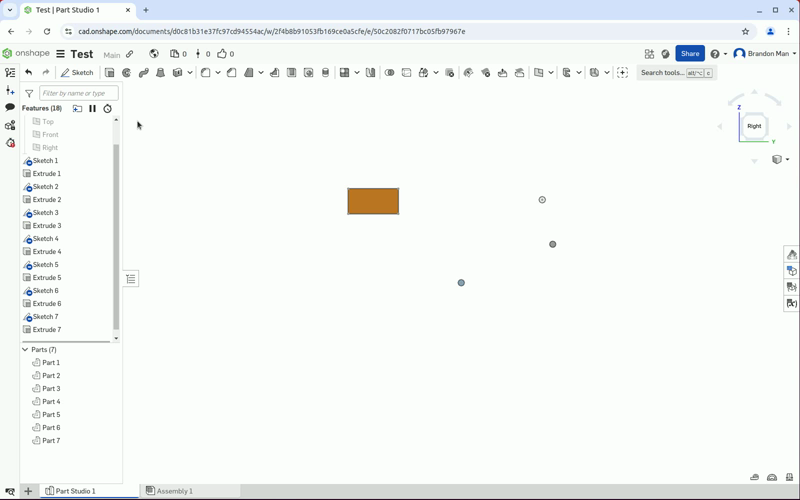
key(right, 2)
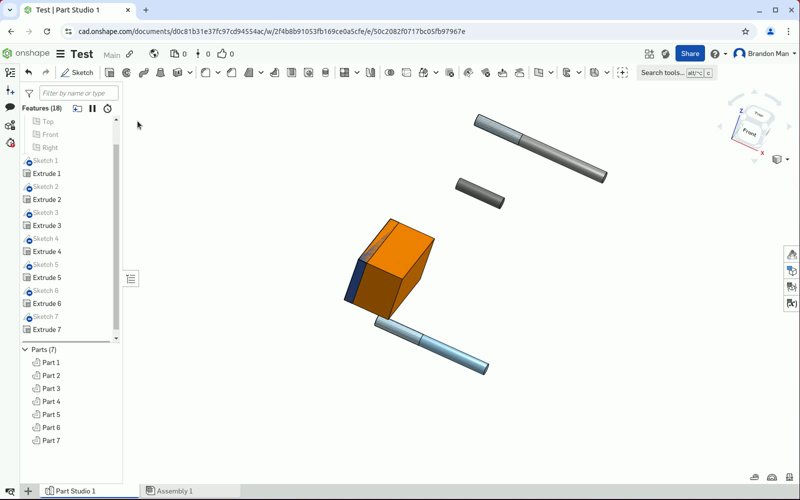
key(down, 2)
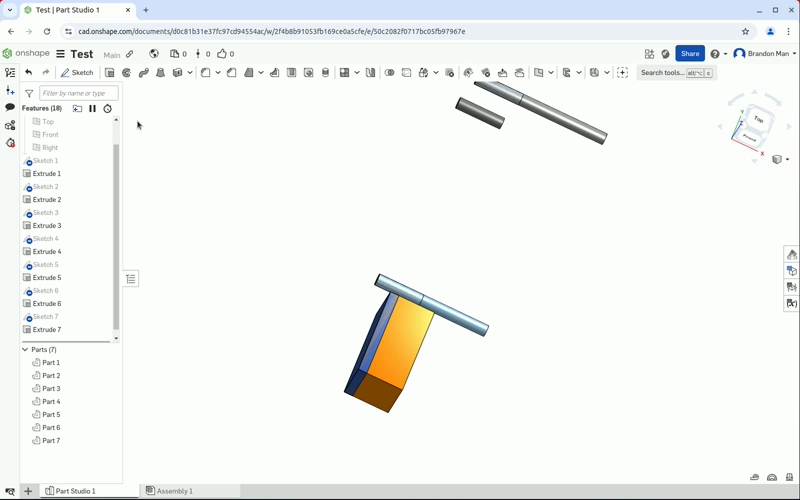
key(up, 2)
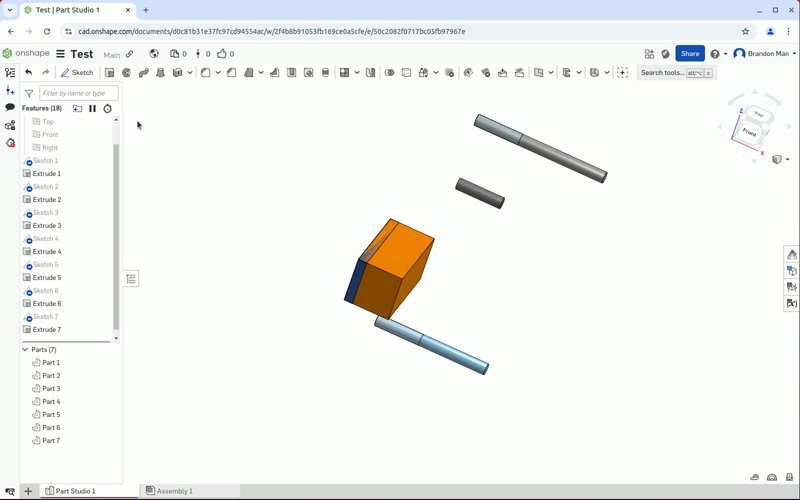
key(left, 2)
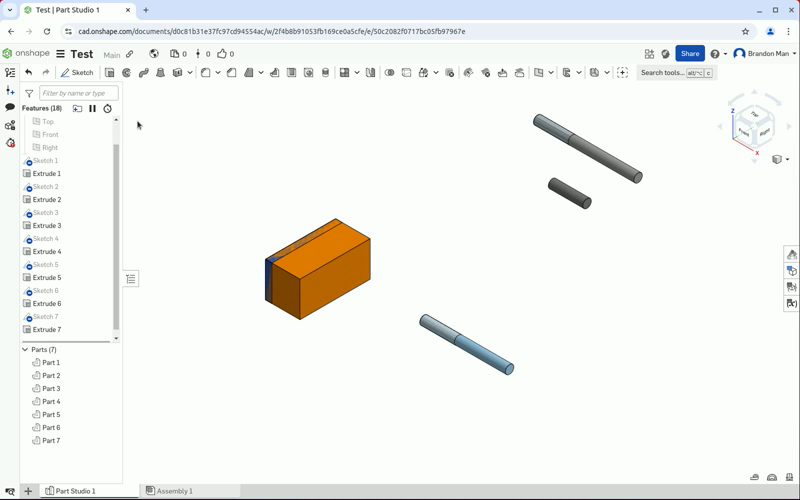
mouse_move(69, 163)
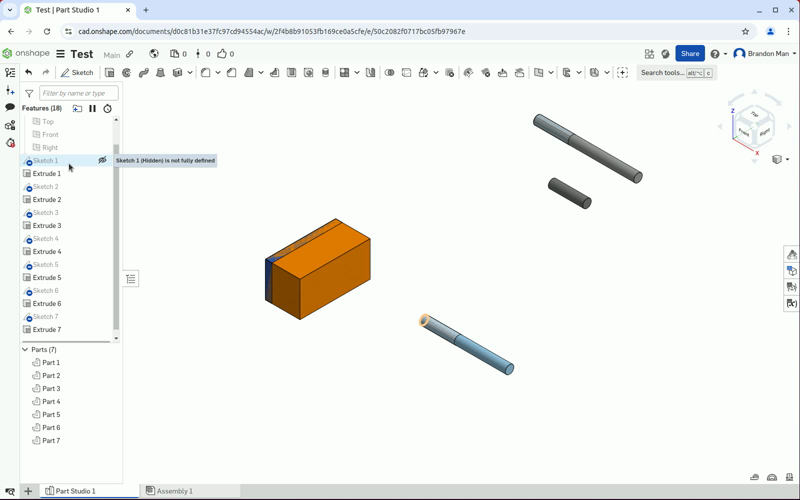
click(69, 163)